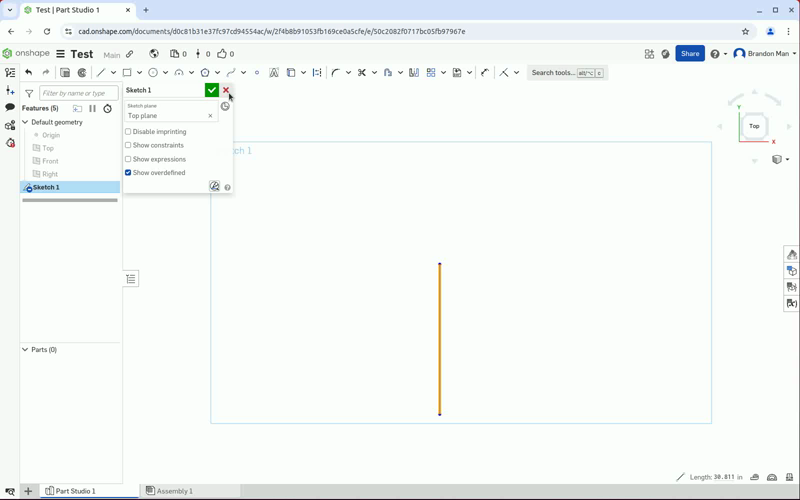
key(shift+h)
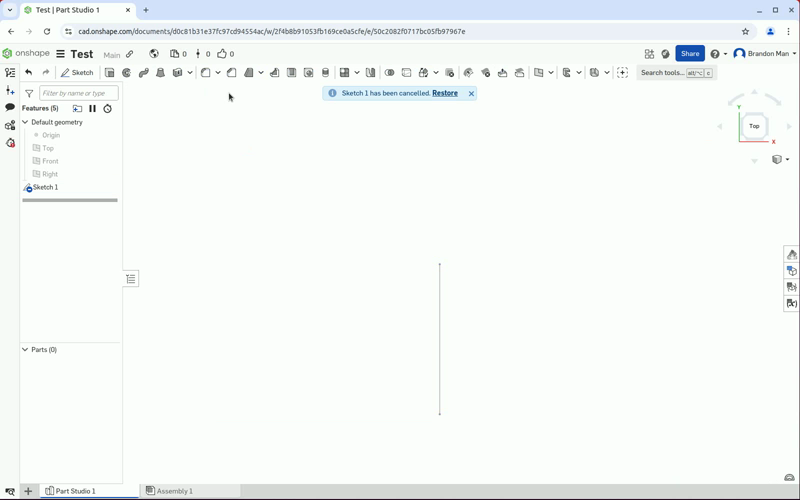
key(shift+s)
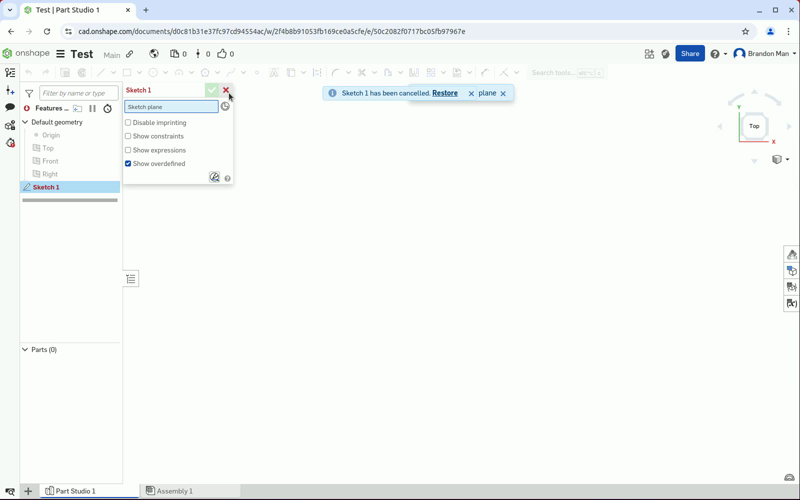
mouse_move(73, 150)
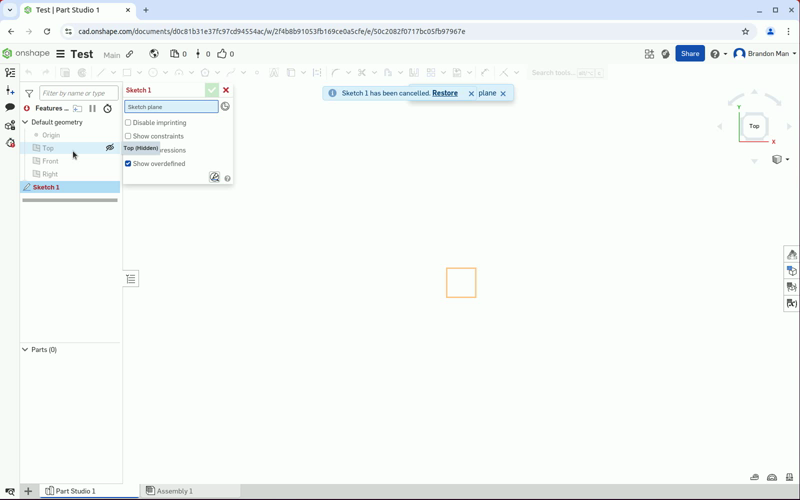
click(73, 150)
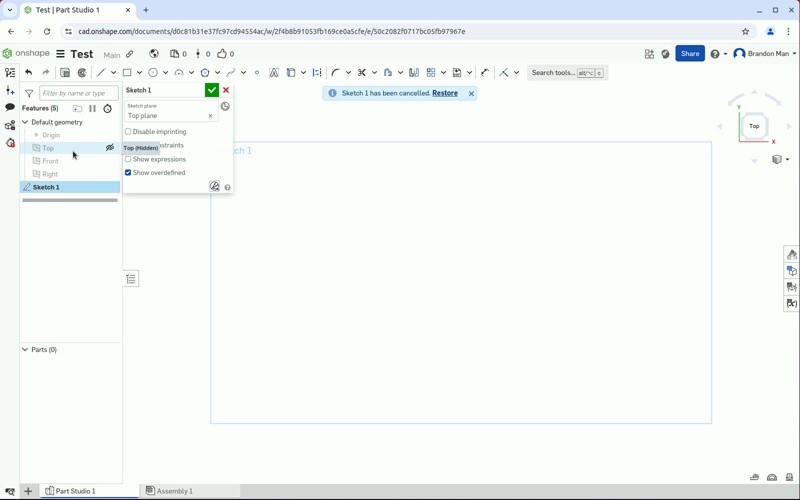
mouse_move(73, 352)
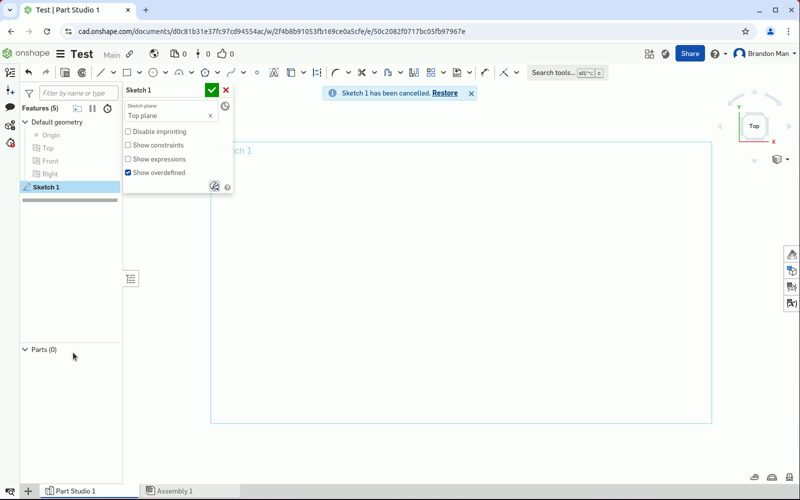
key(y)
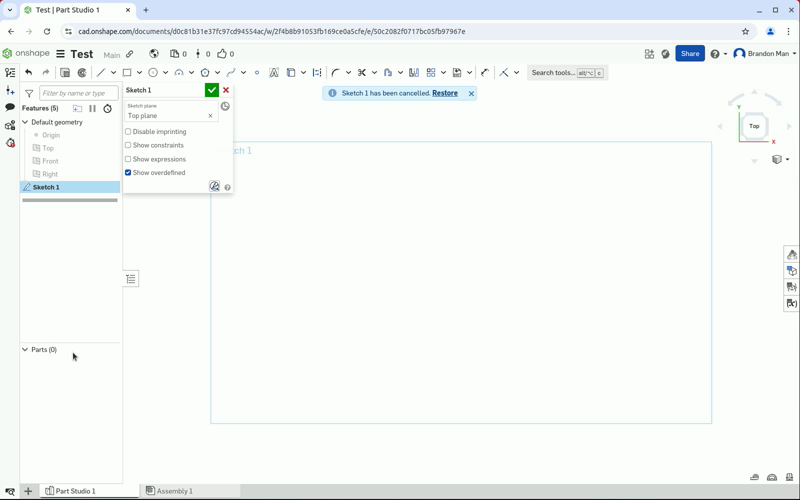
key(l)
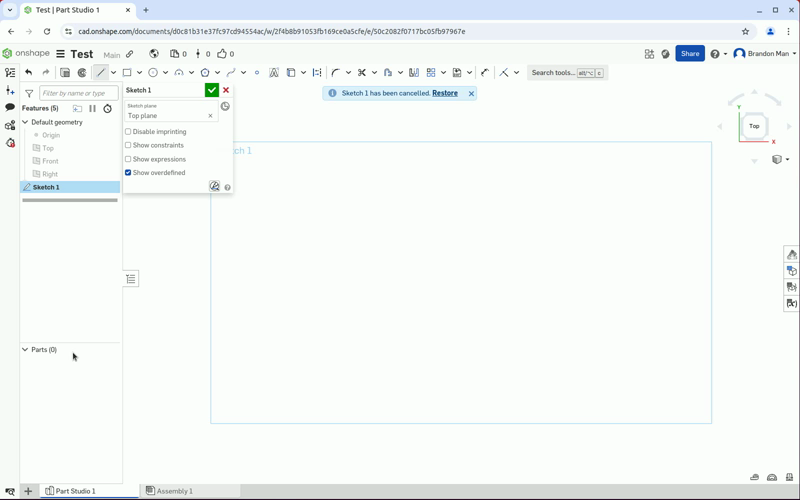
key_down(shift)
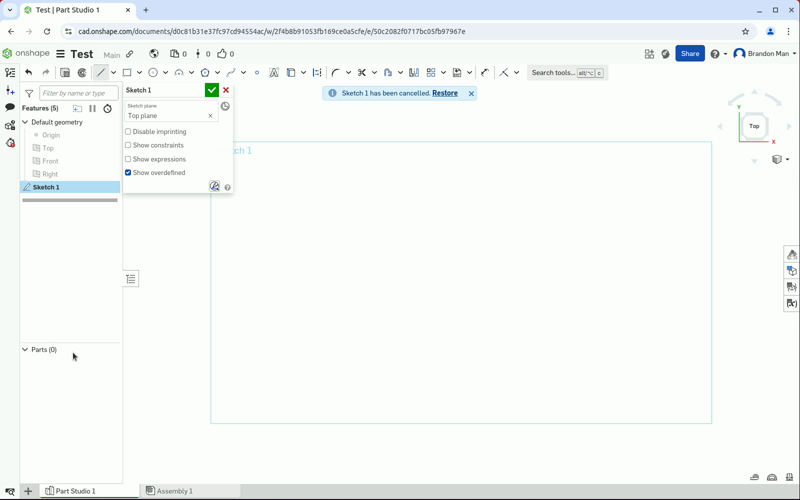
mouse_move(351, 335)
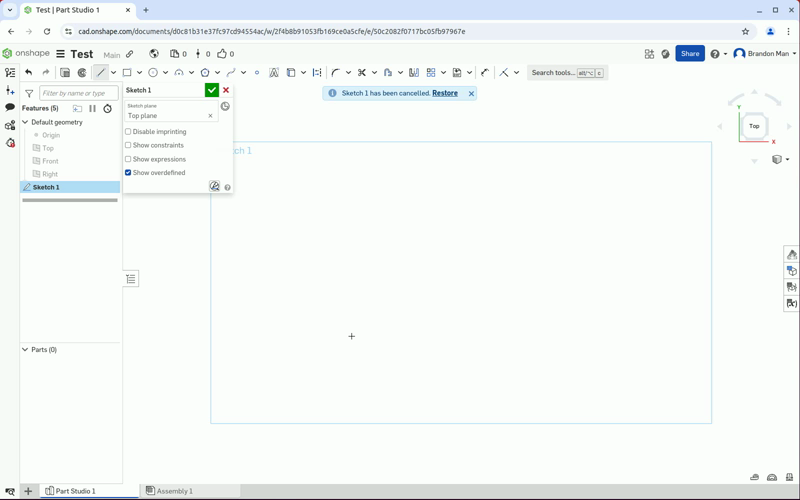
click(351, 335)
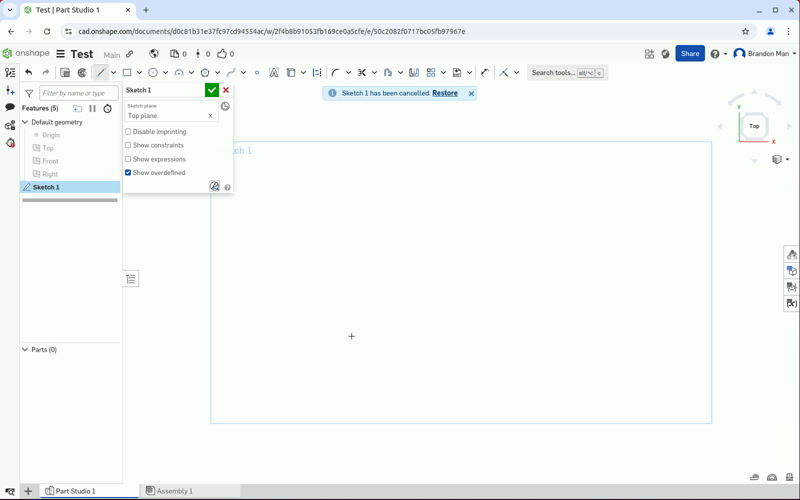
key_up(shift)
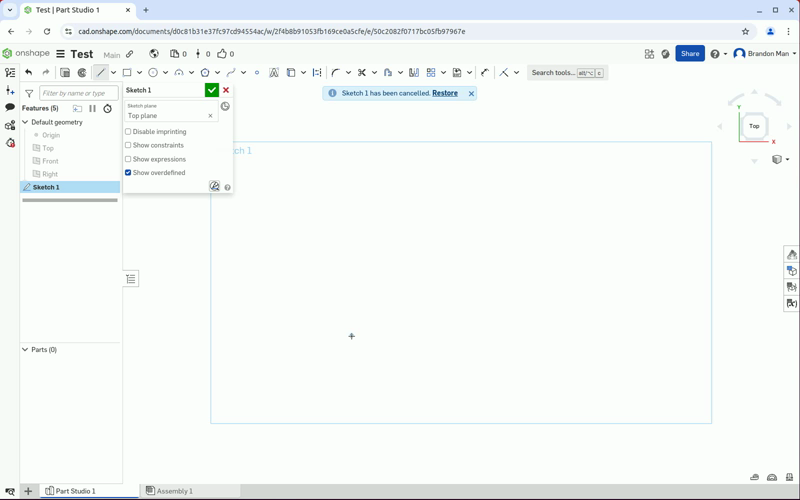
key_down(shift)
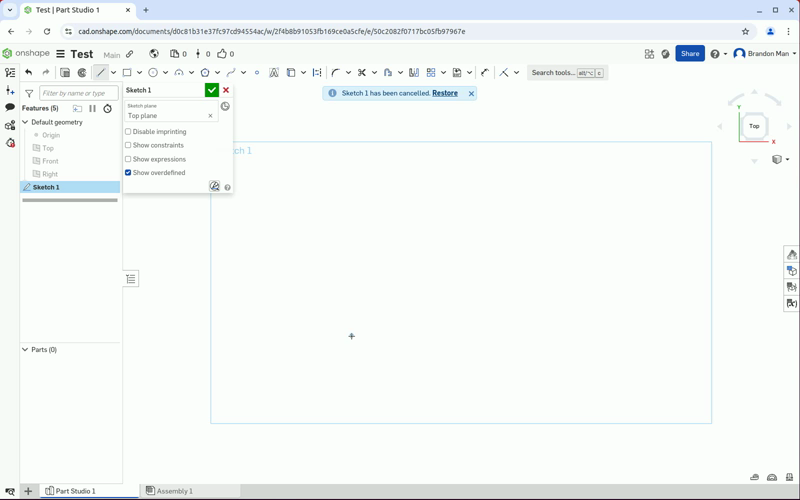
mouse_move(569, 335)
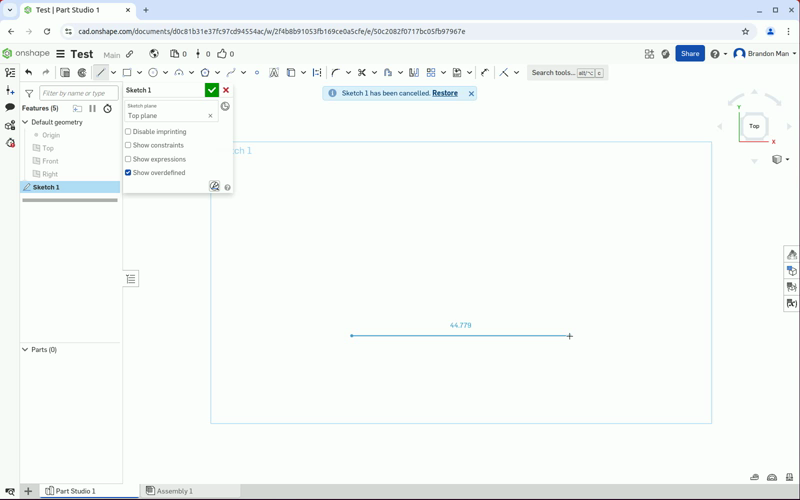
click(569, 335)
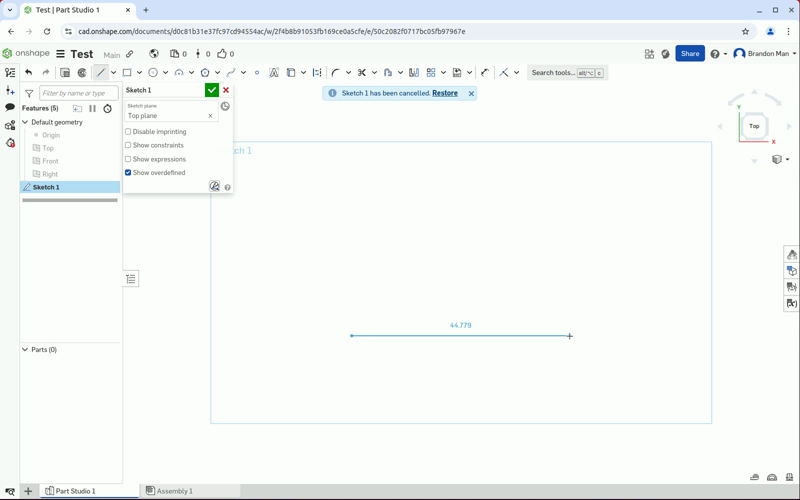
key_up(shift)
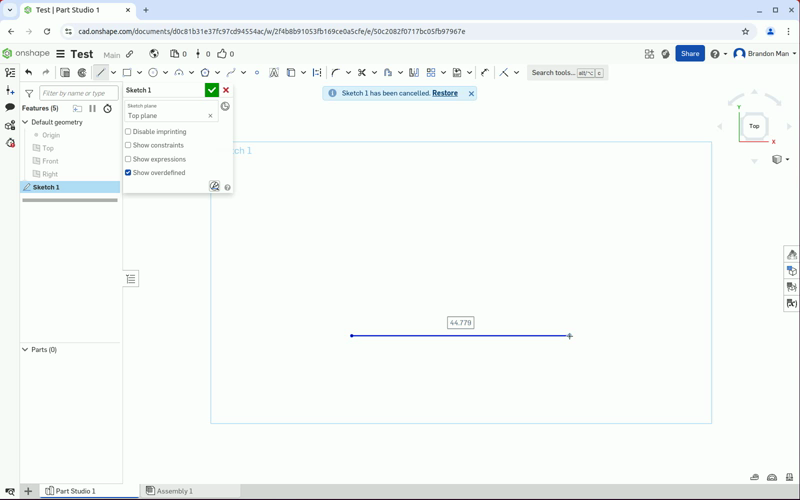
key_down(shift)
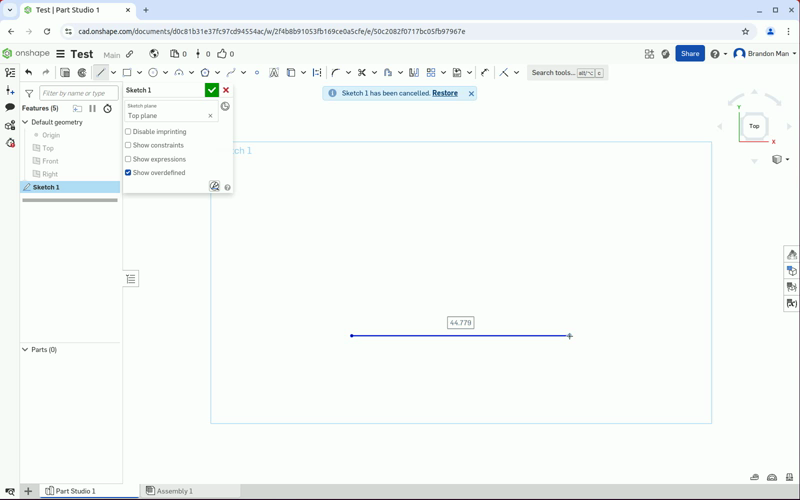
mouse_move(569, 230)
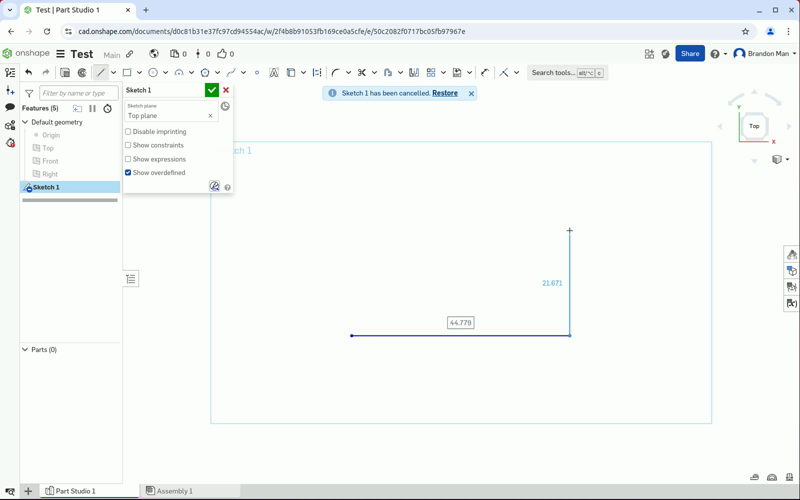
click(569, 230)
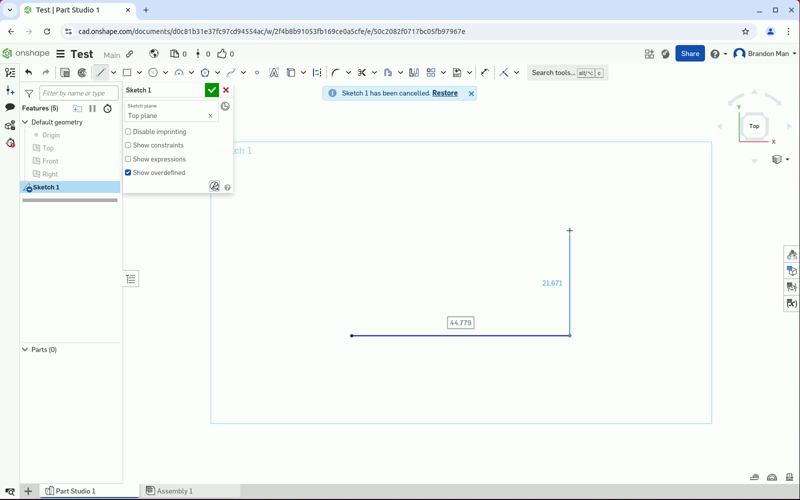
key_up(shift)
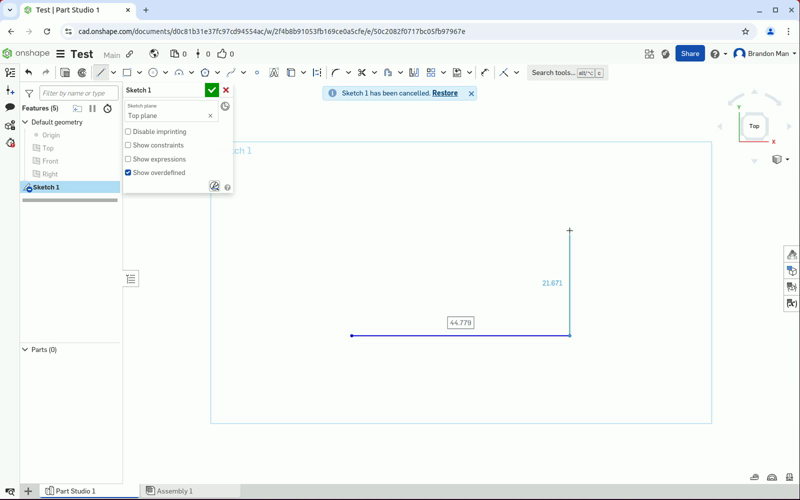
key_down(shift)
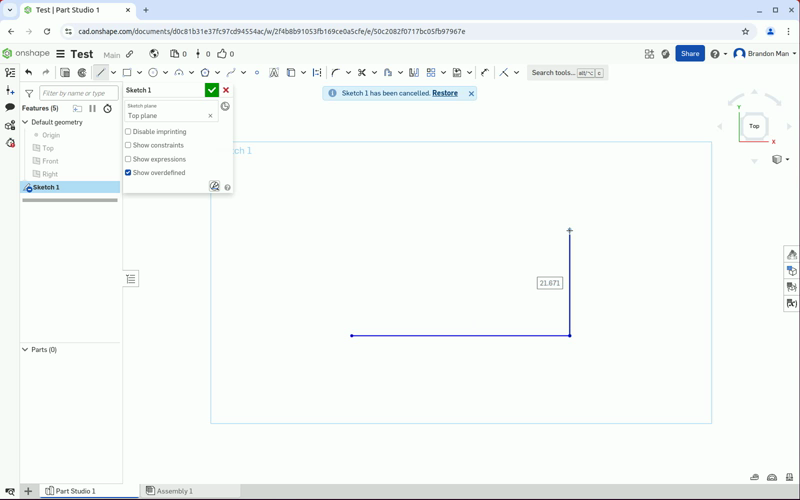
mouse_move(351, 230)
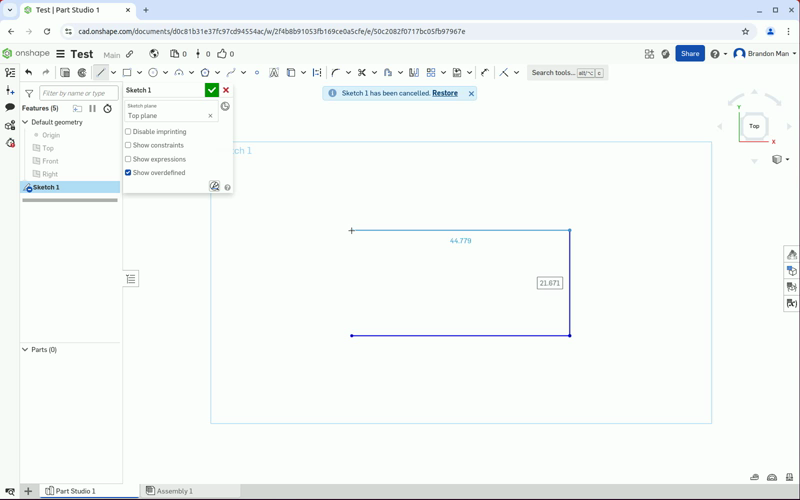
click(351, 230)
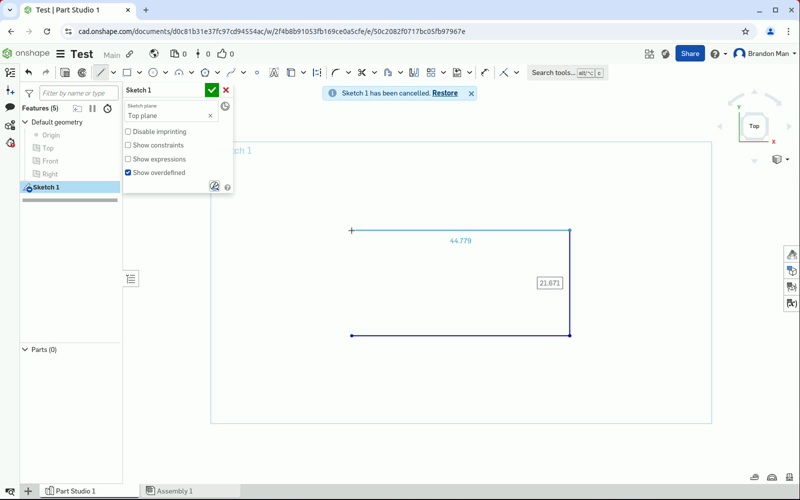
key_up(shift)
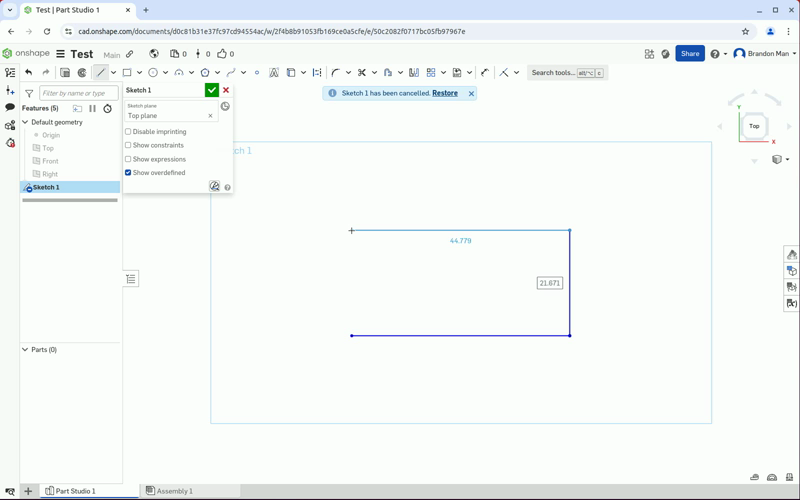
key_down(shift)
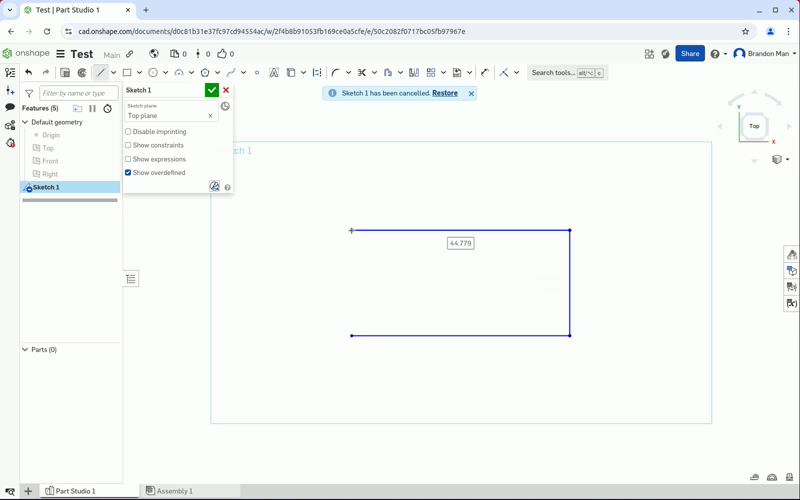
mouse_move(351, 335)
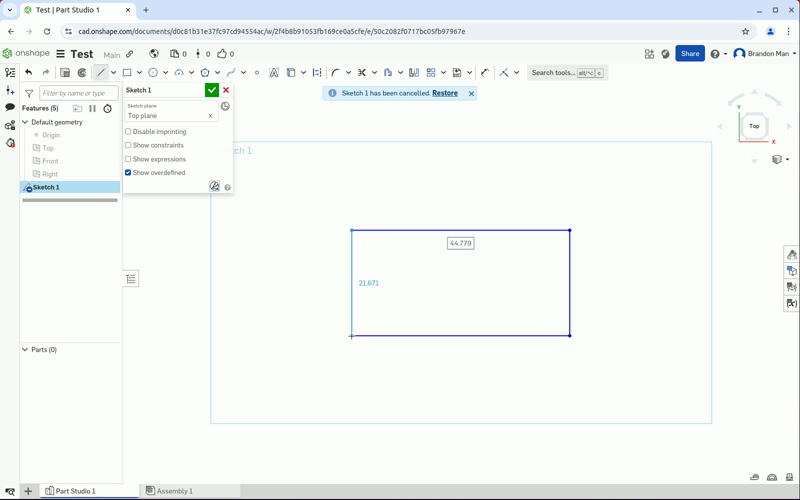
key_up(shift)
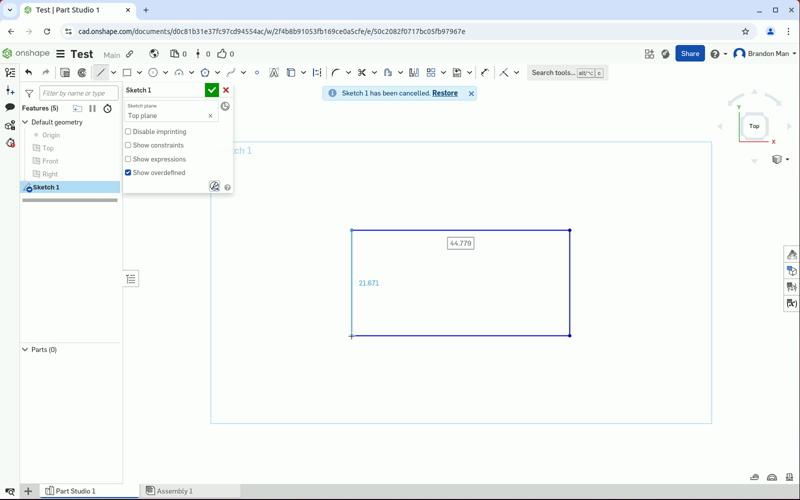
click(351, 335)
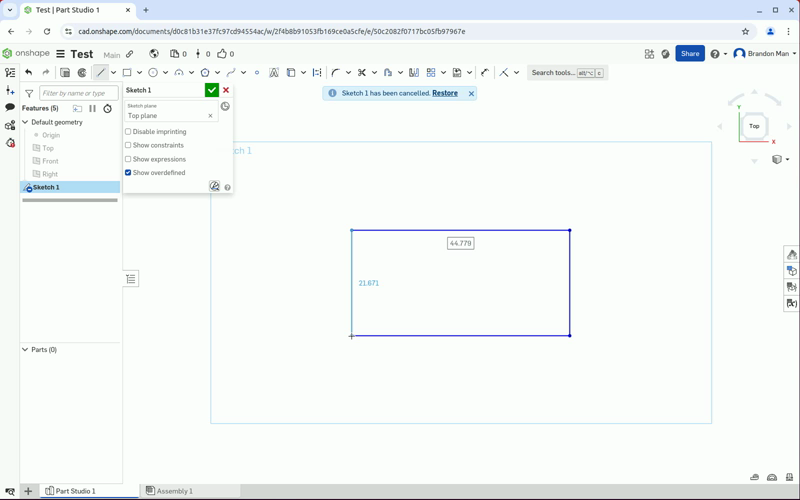
key(esc)
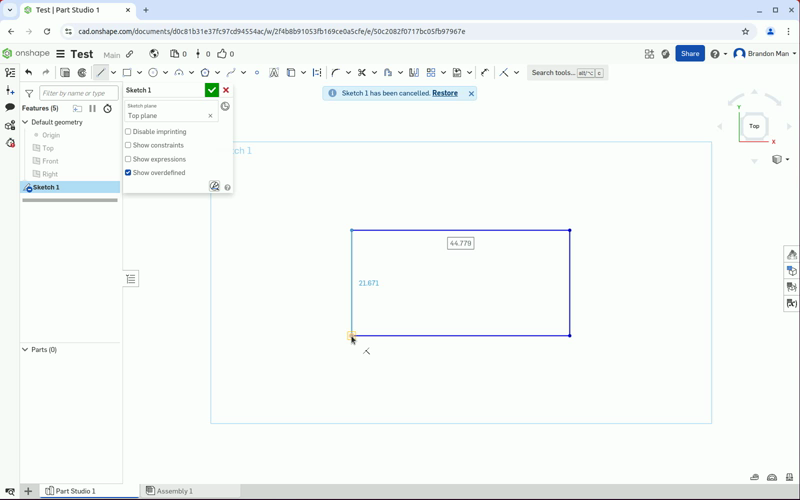
mouse_move(510, 269)
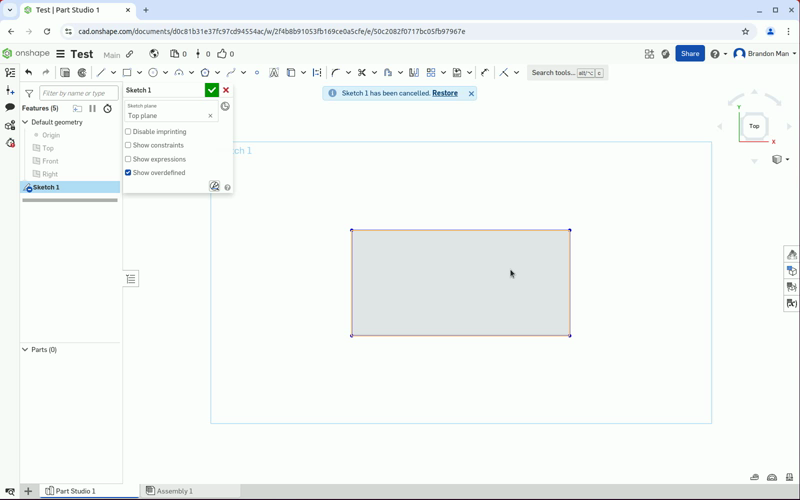
click(510, 269)
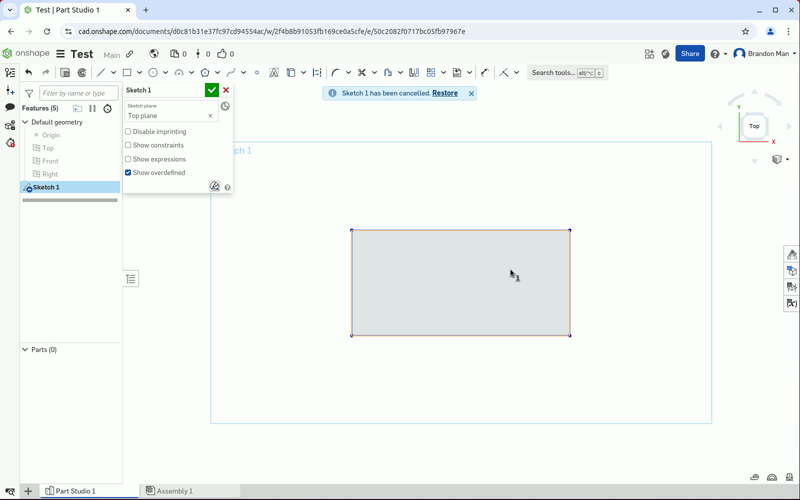
mouse_move(73, 352)
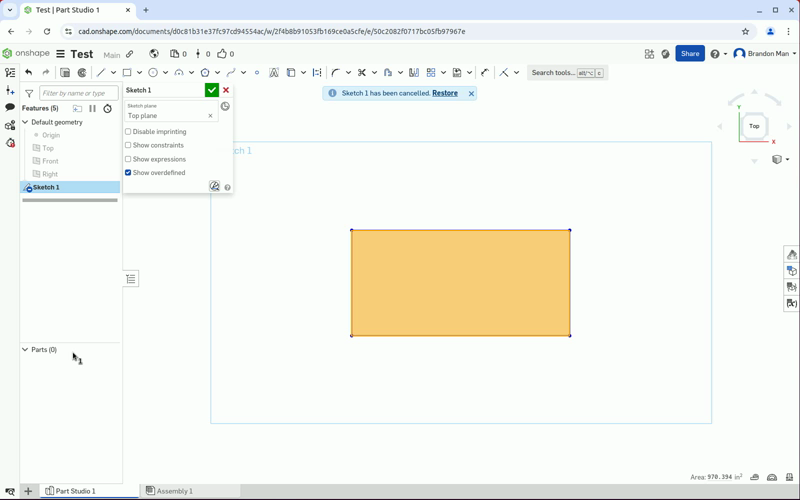
key(shift+y)
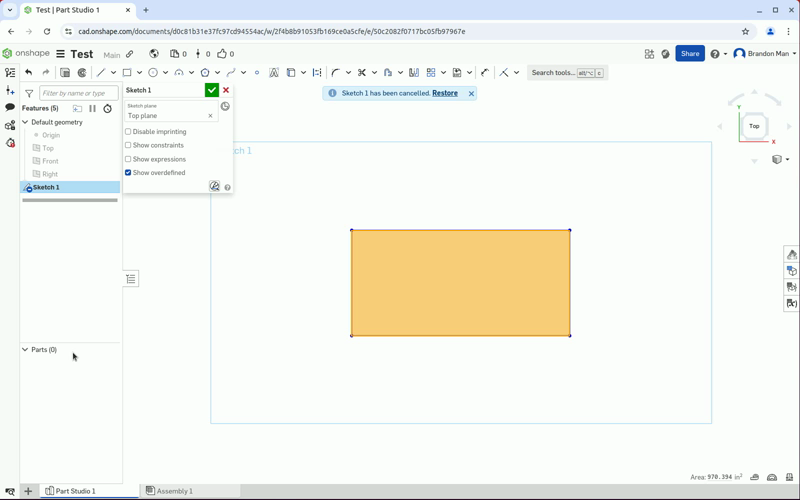
key(shift+e)
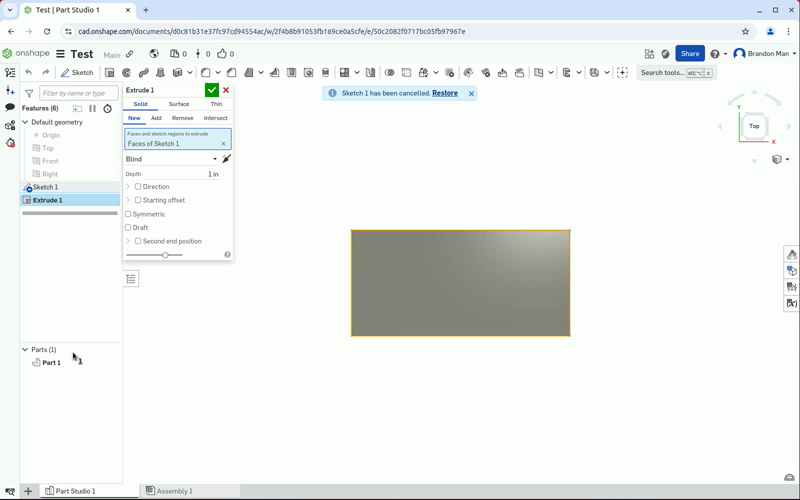
mouse_move(143, 106)
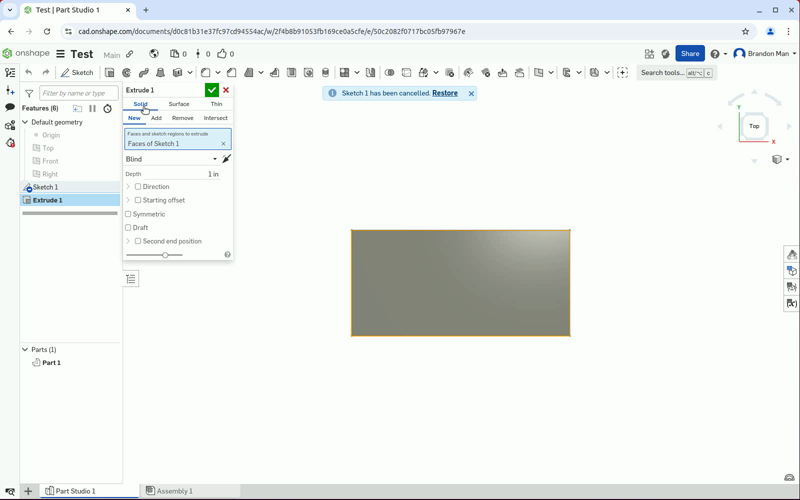
click(143, 106)
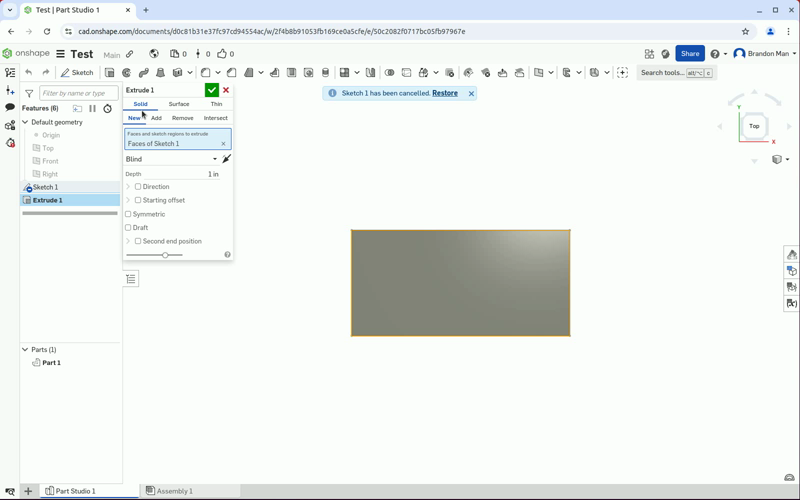
mouse_move(137, 120)
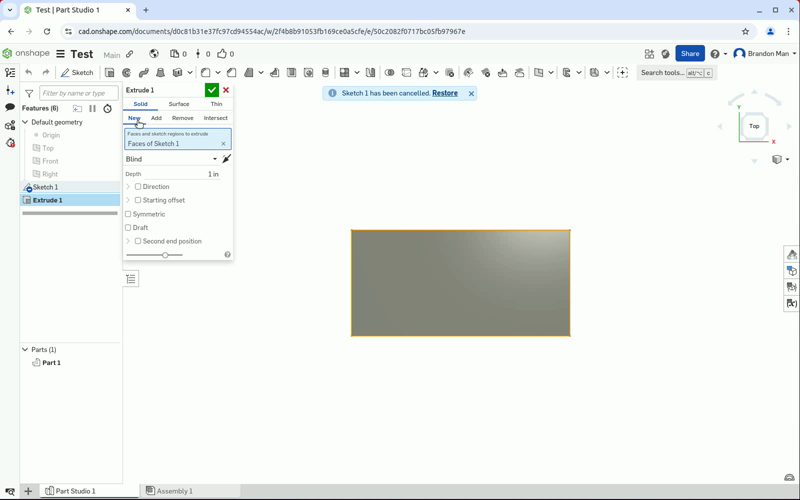
click(137, 120)
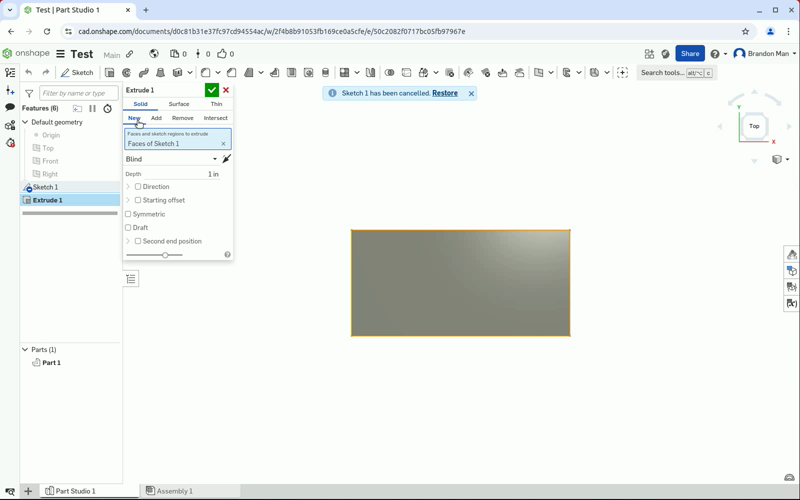
key(tab, 4)
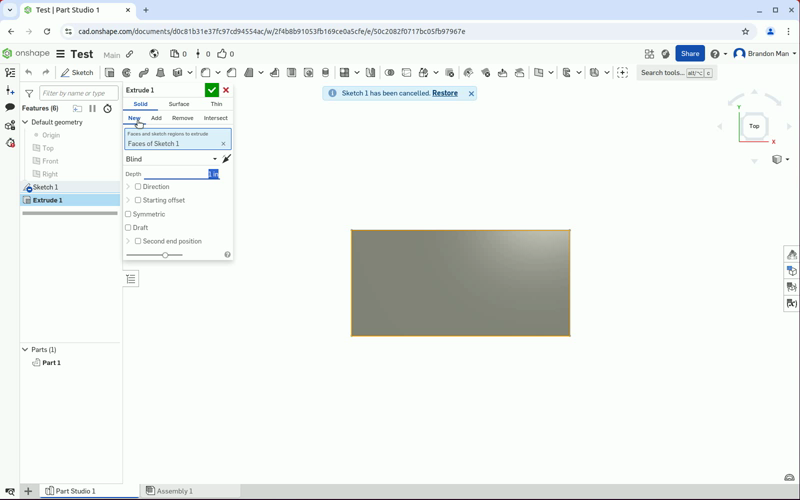
text(4.574)
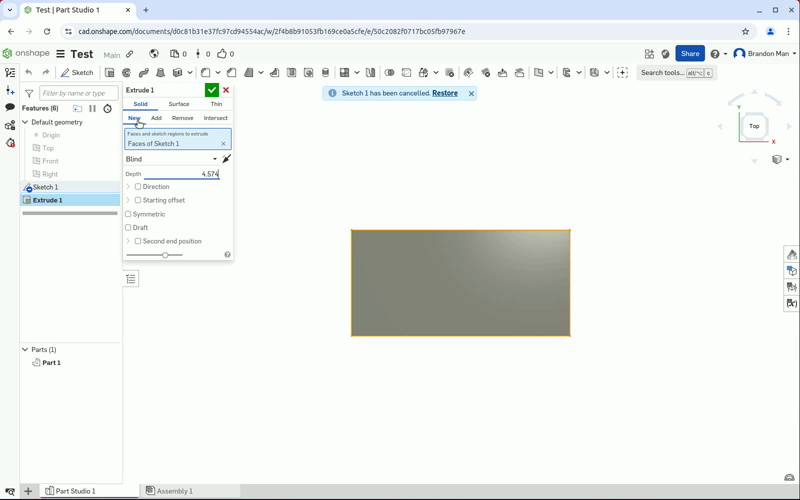
key(enter)
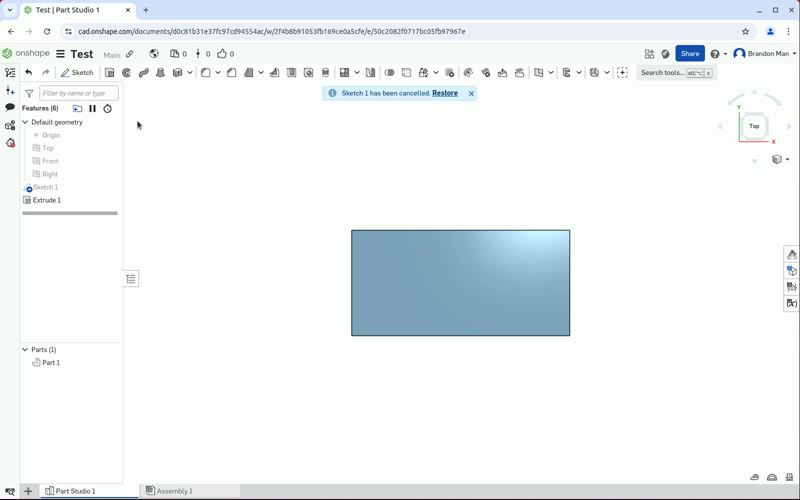
key(shift+h)
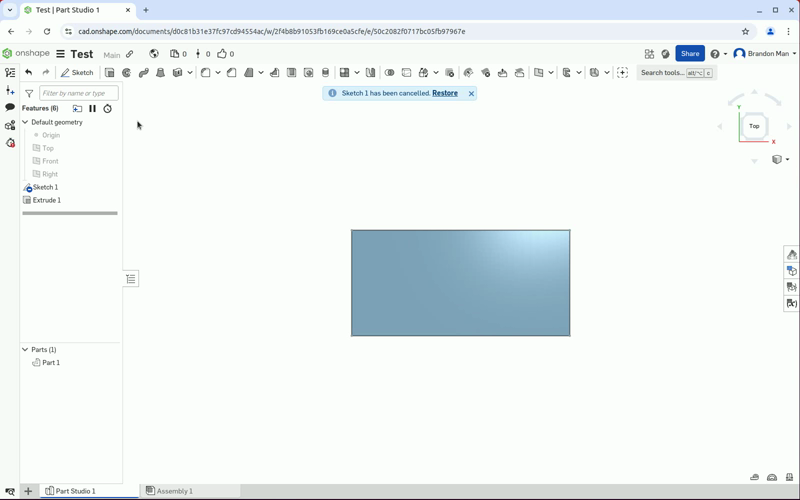
key(shift+h)
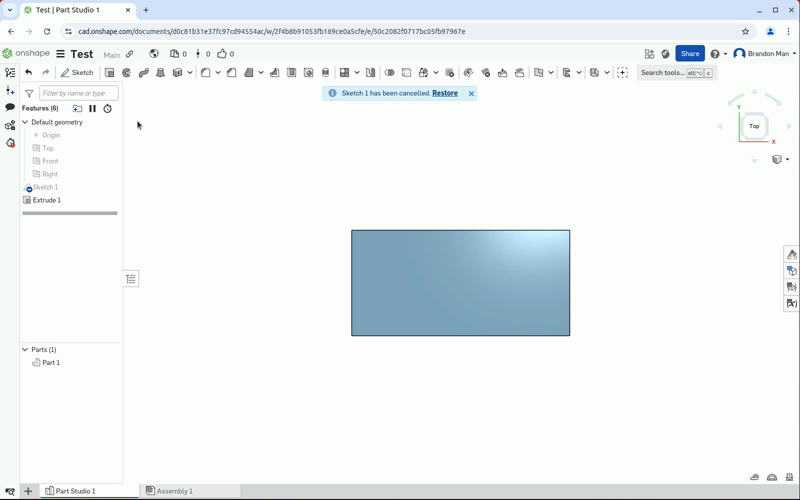
mouse_move(73, 189)
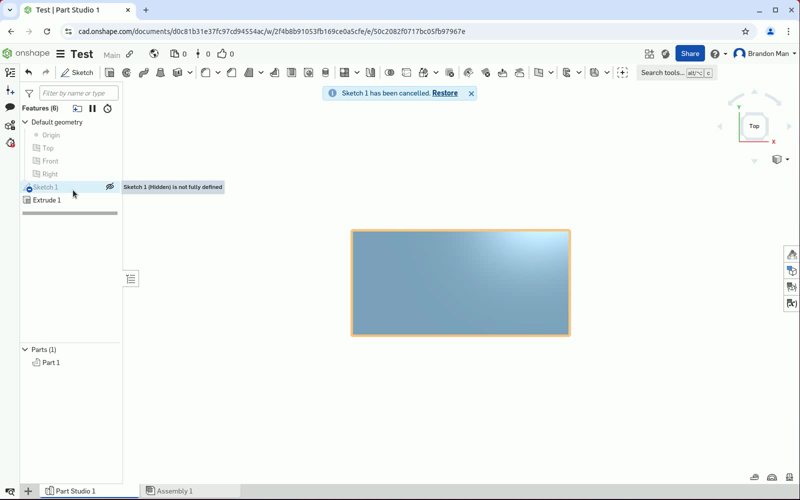
click(73, 189)
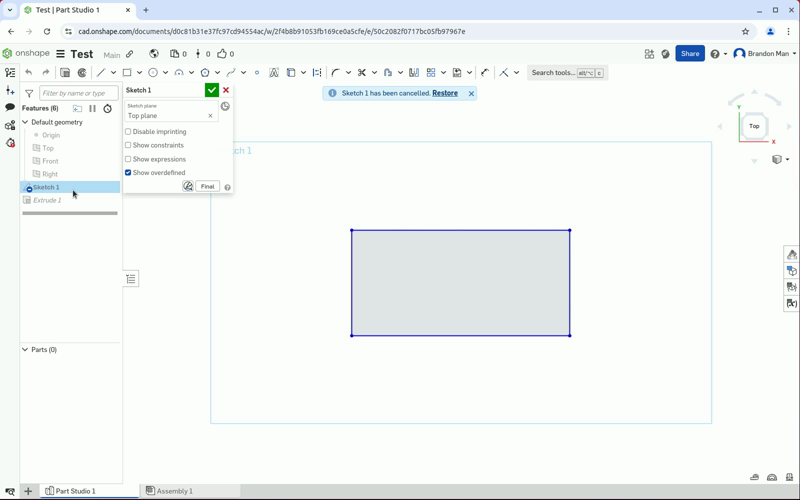
mouse_move(229, 92)
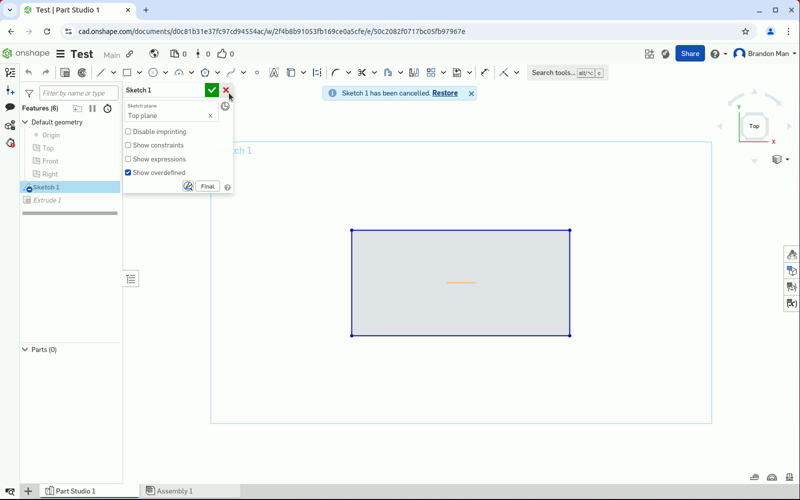
click(229, 92)
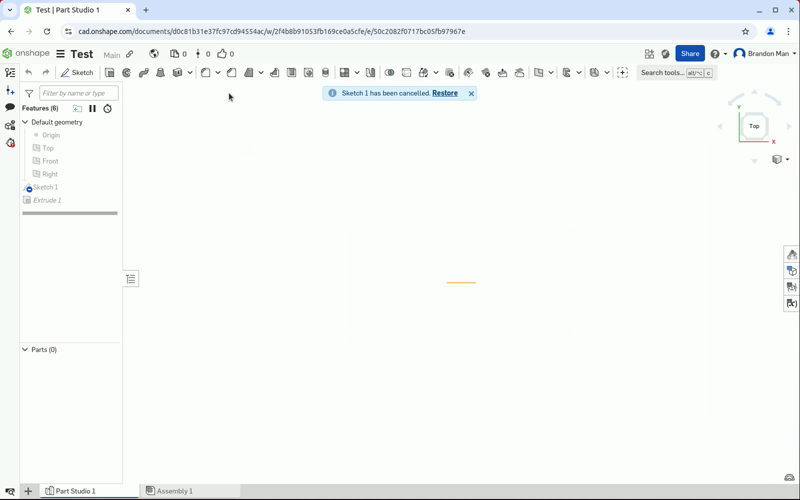
mouse_move(73, 352)
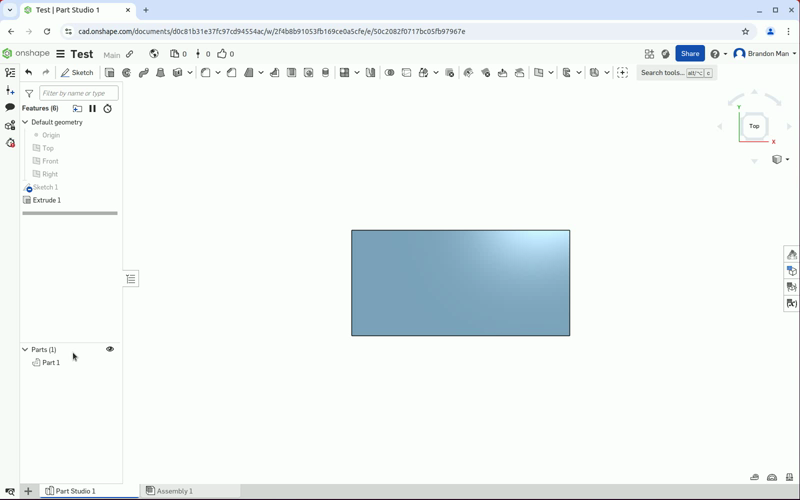
key(y)
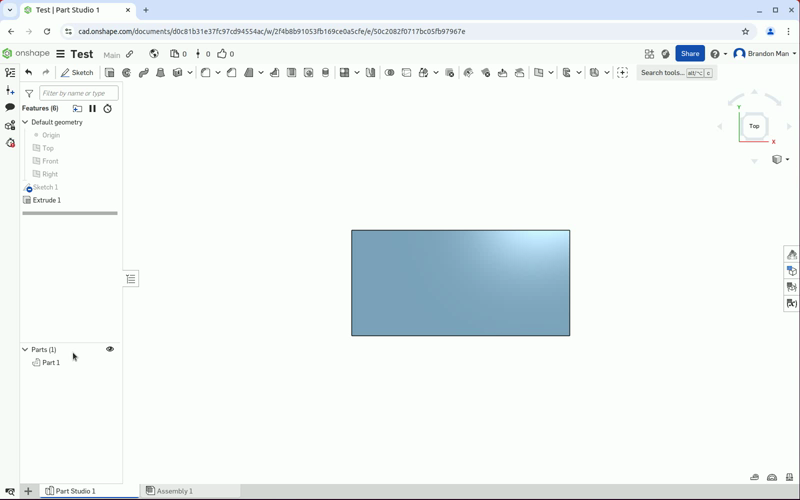
key(shift+p)
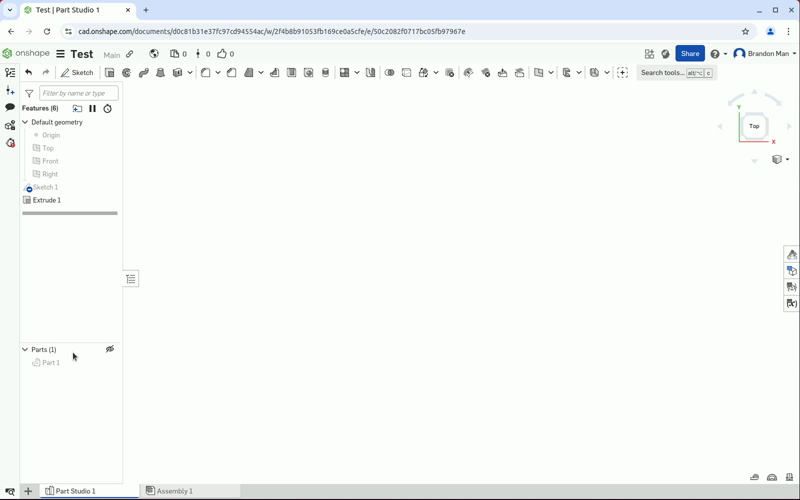
key(space)
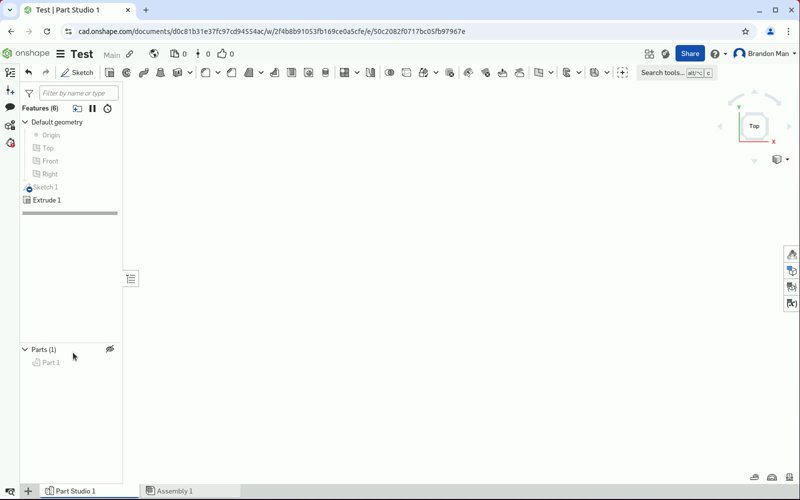
key_down(shift)
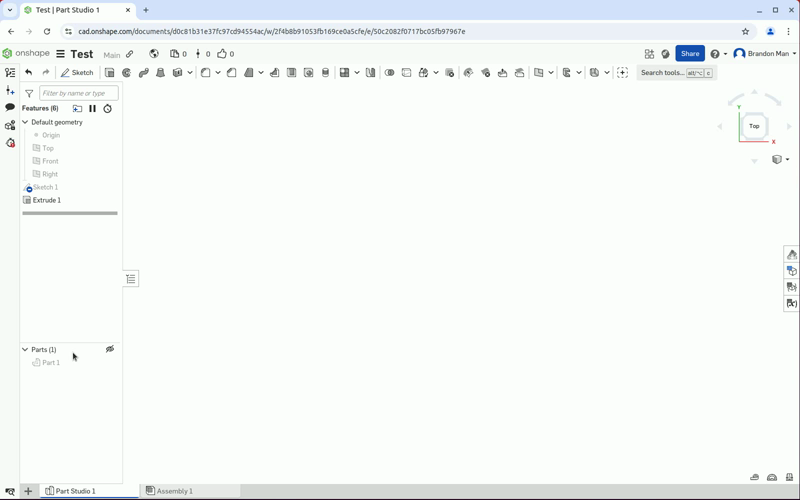
key(up)
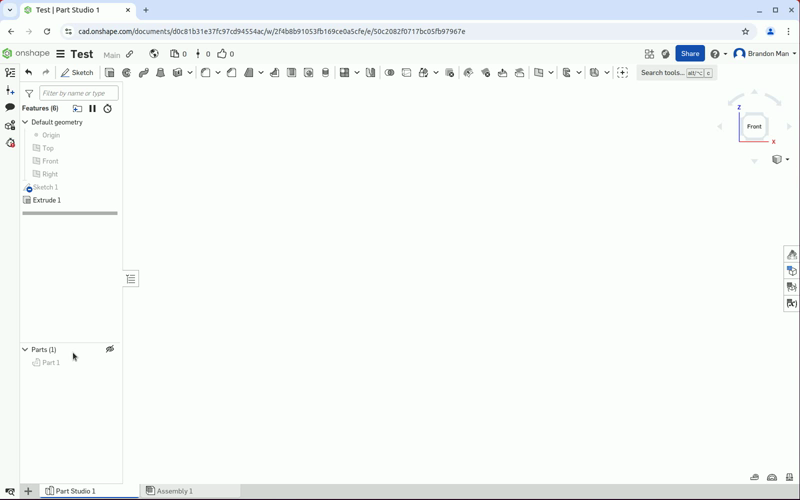
key_up(shift)
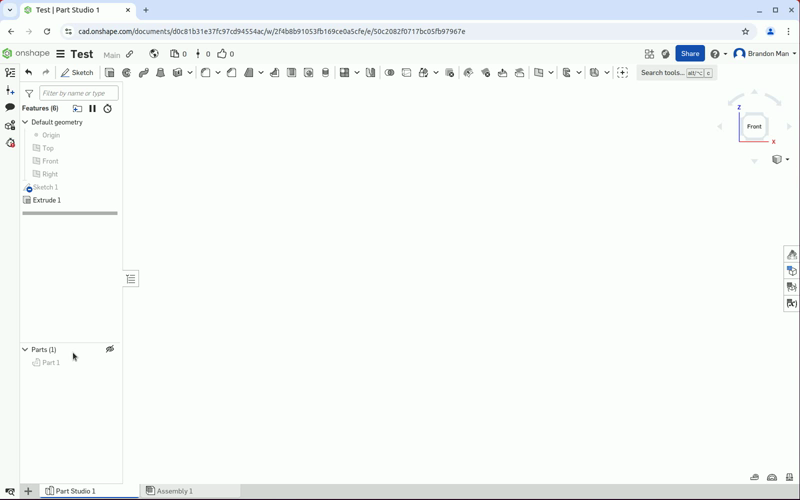
key(space)
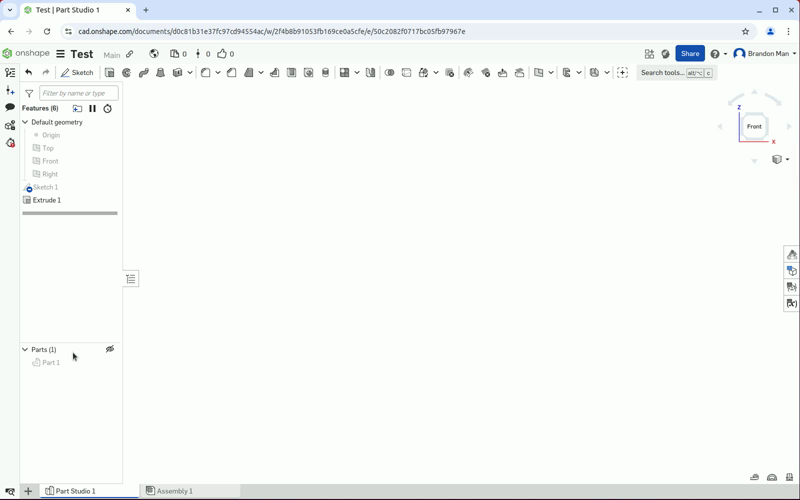
key_down(shift)
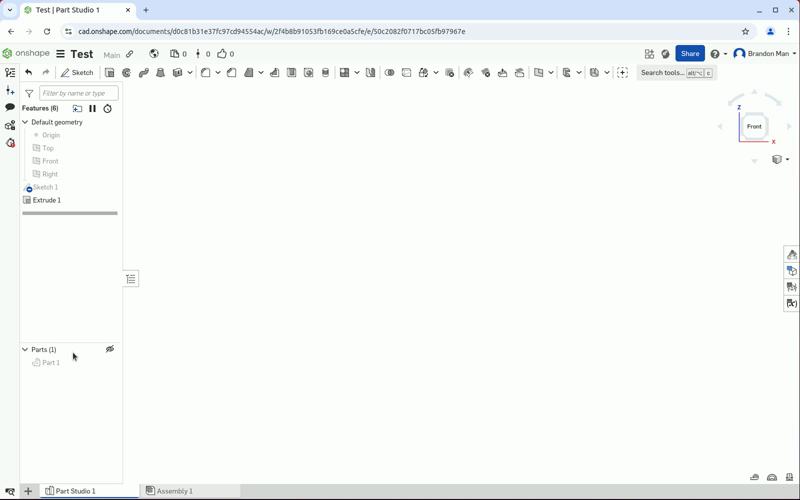
key(left)
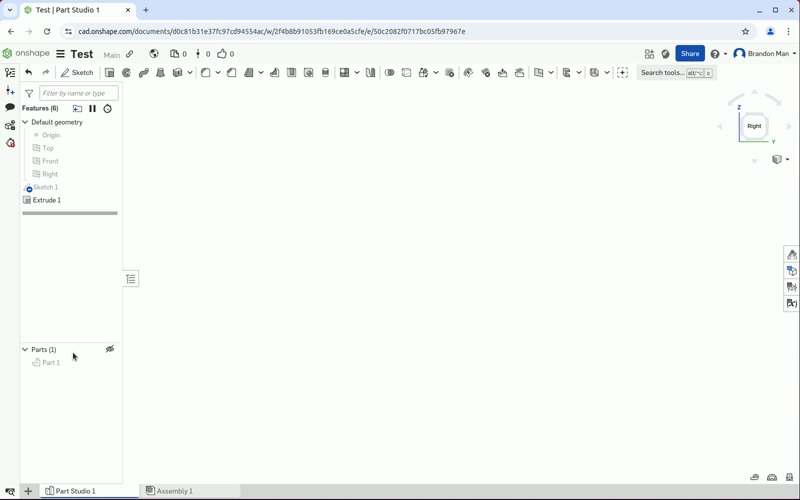
key_up(shift)
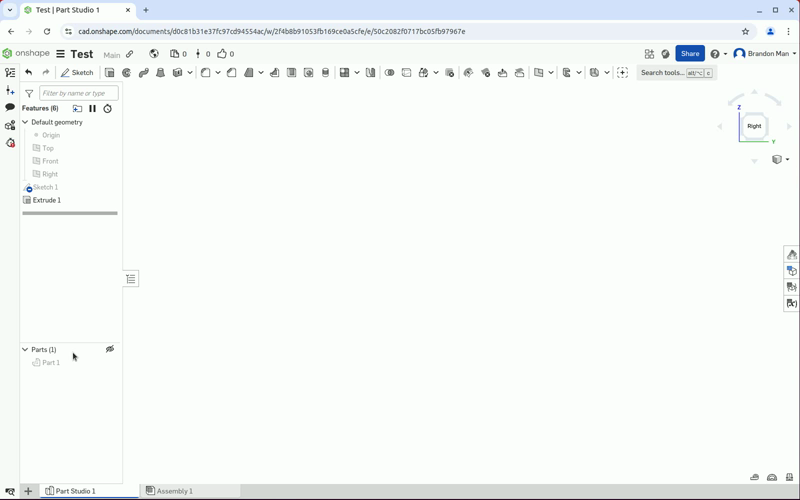
mouse_move(73, 352)
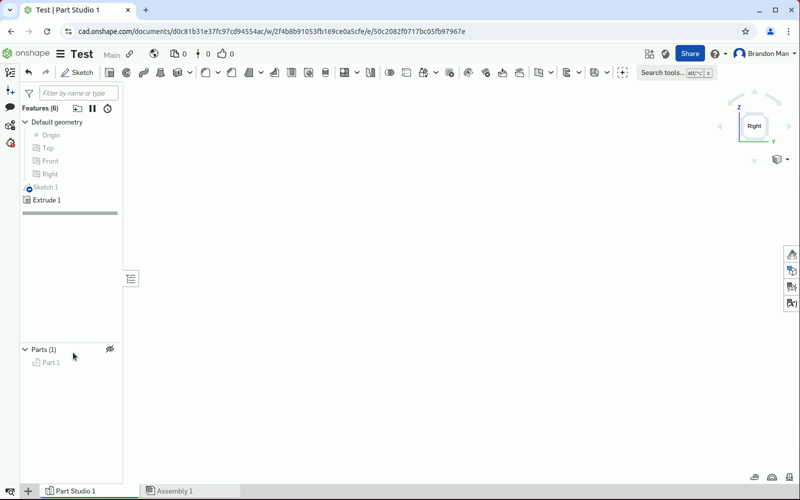
key(shift+y)
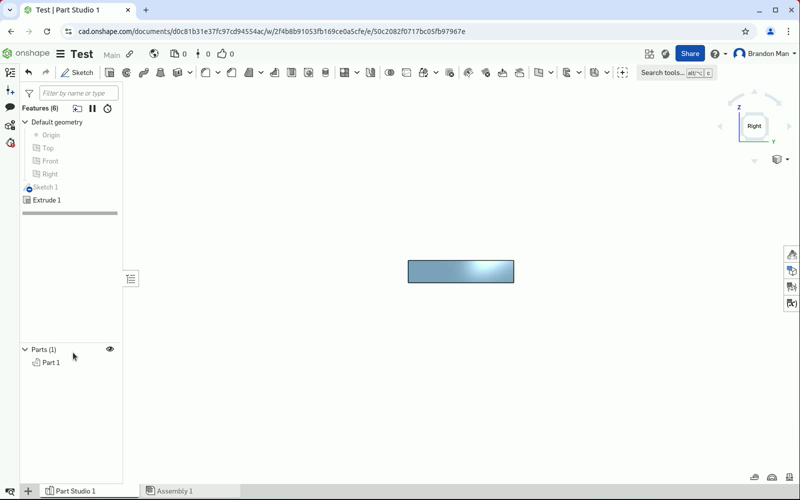
mouse_move(541, 75)
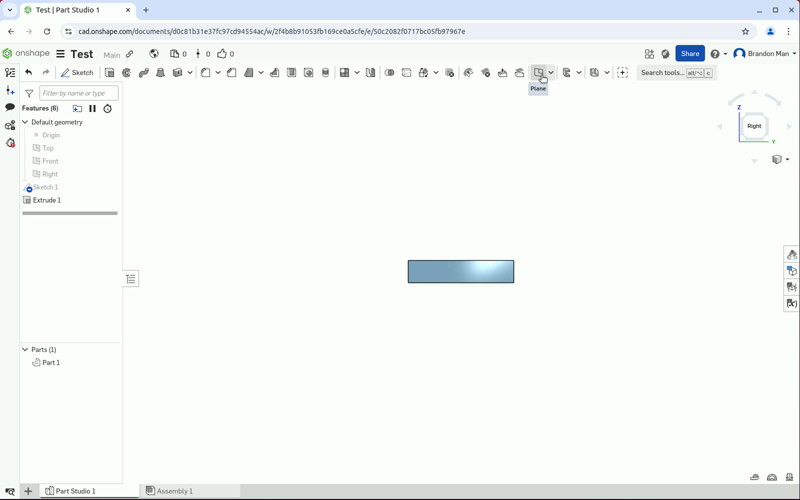
click(541, 75)
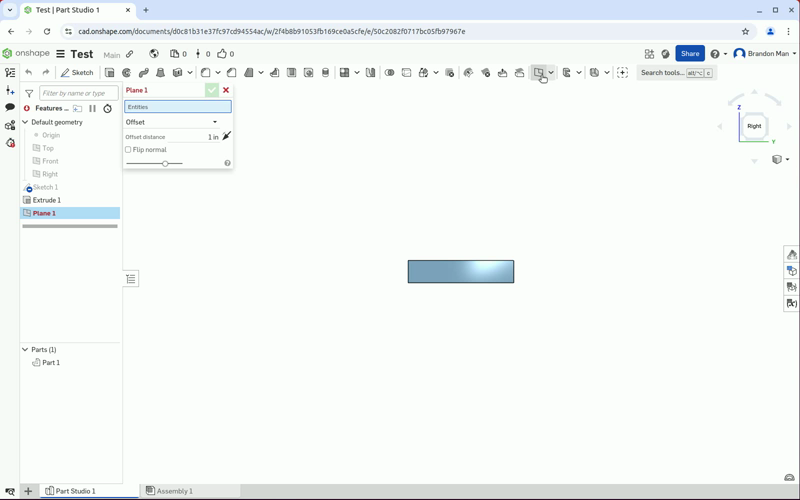
mouse_move(73, 176)
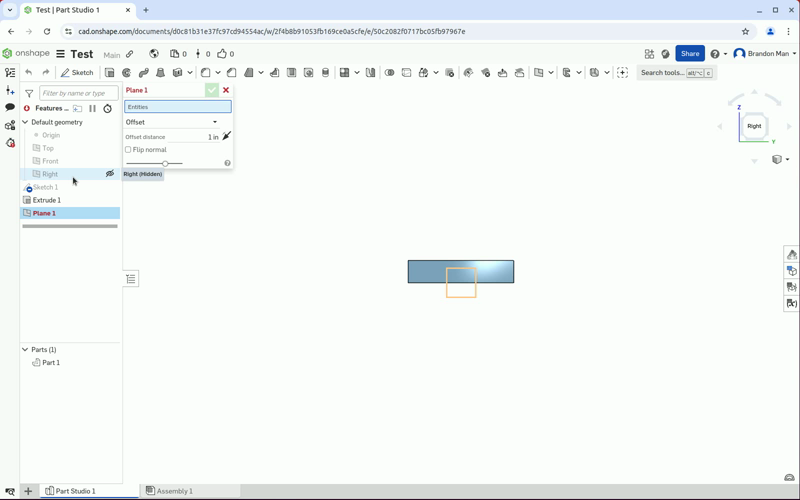
click(73, 176)
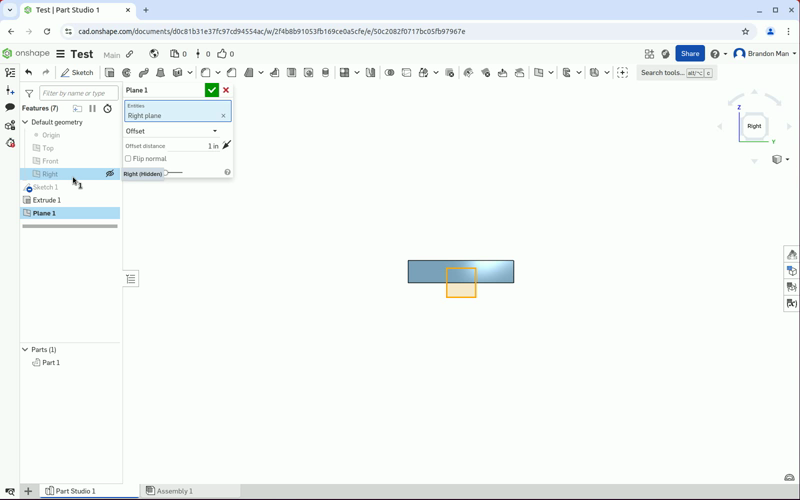
key(tab, 2)
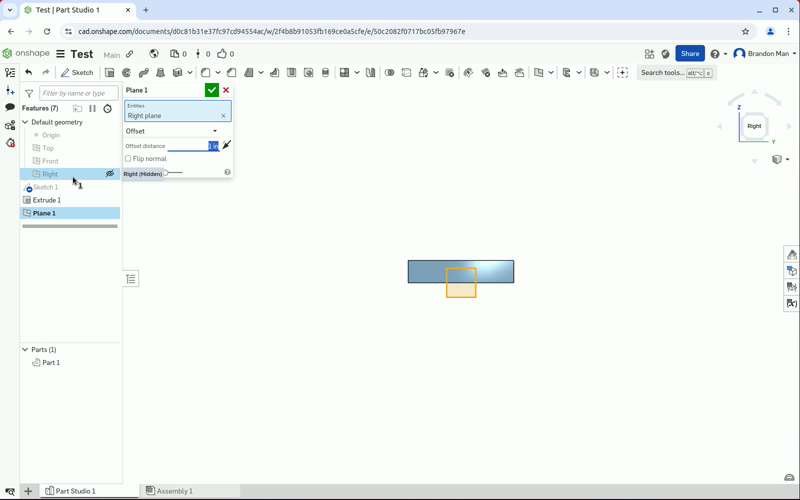
text(22.4)
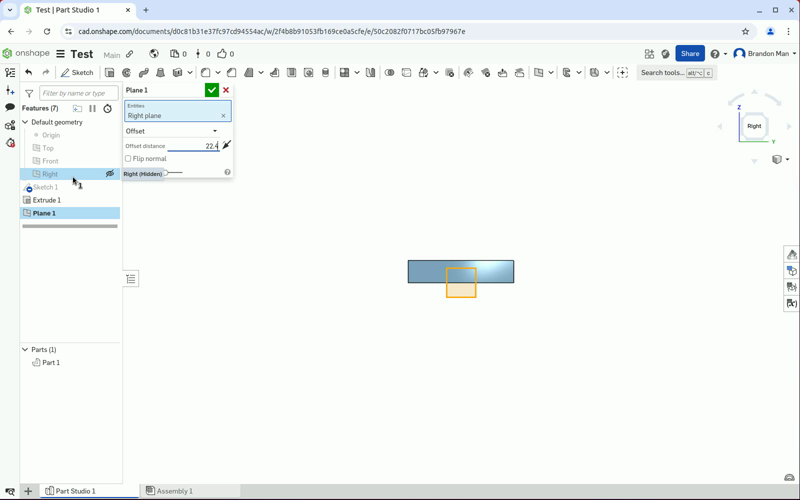
key(enter, 2)
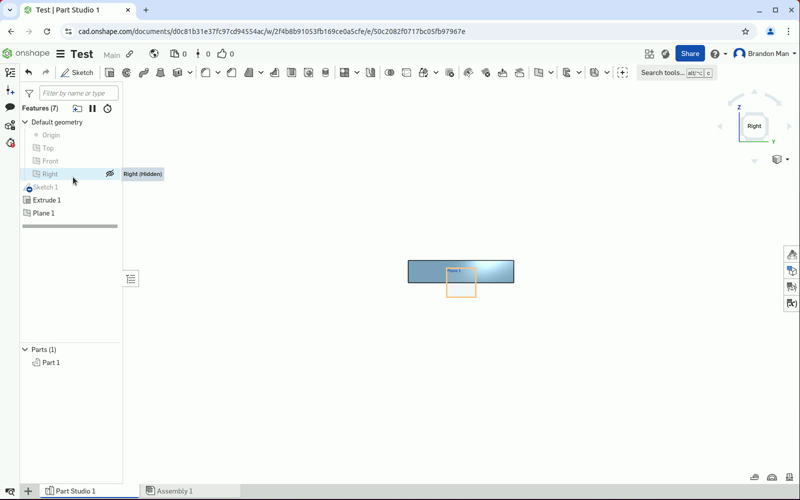
key(shift+s)
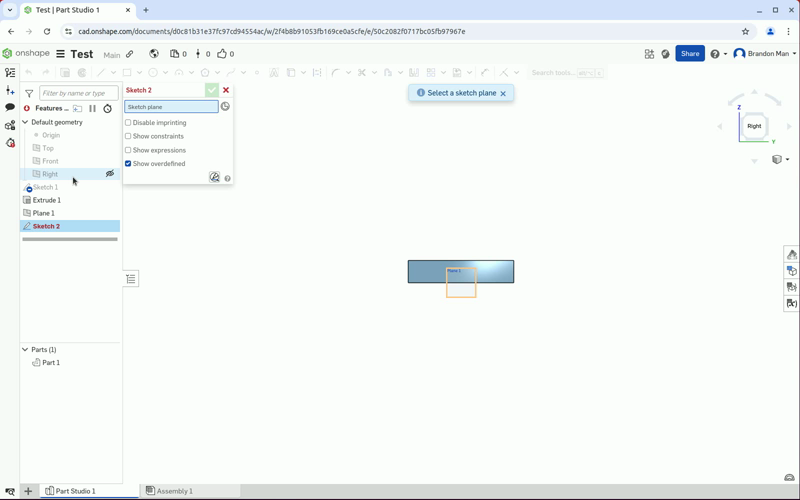
mouse_move(73, 215)
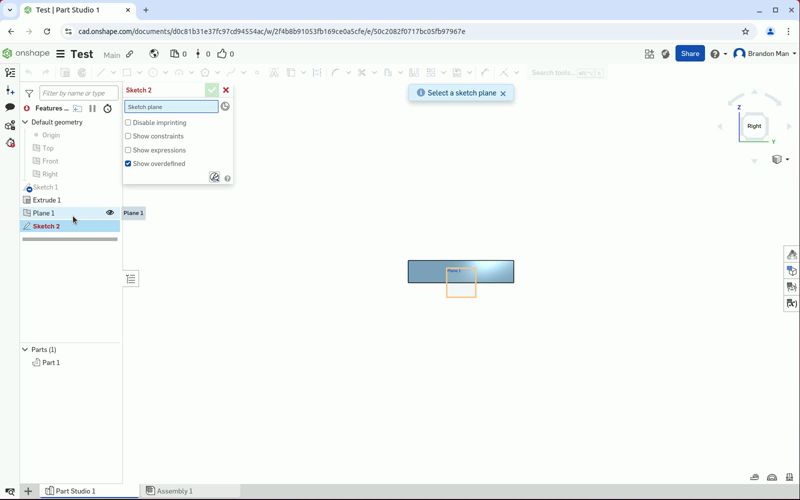
click(73, 215)
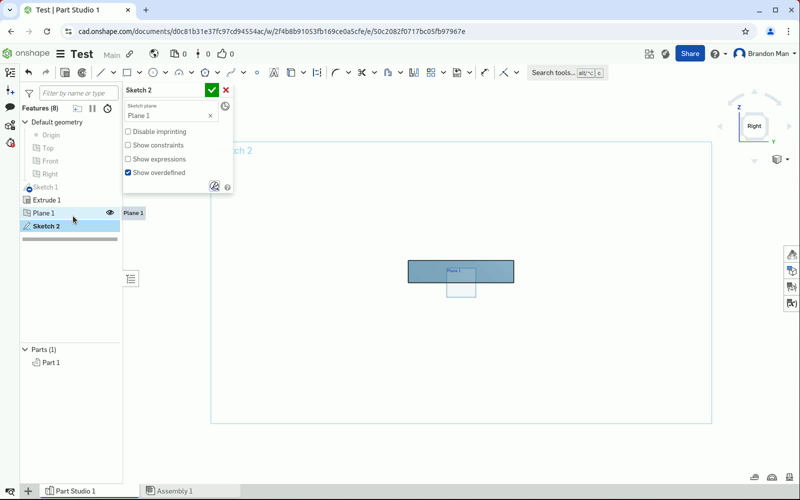
mouse_move(73, 352)
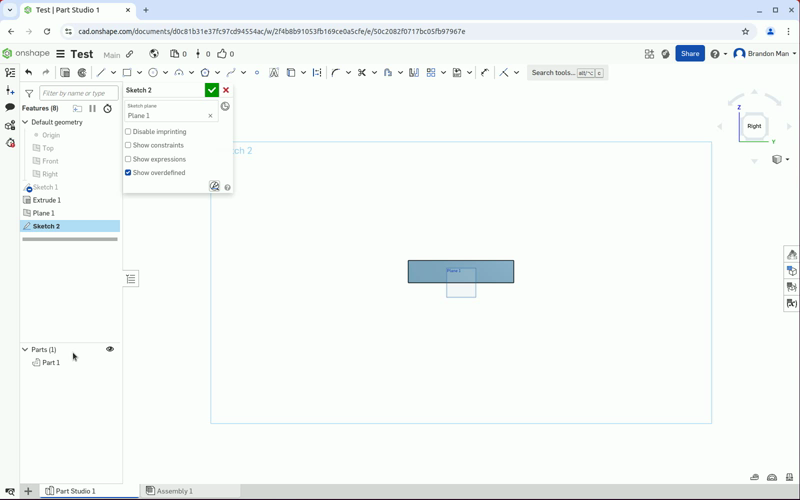
key(y)
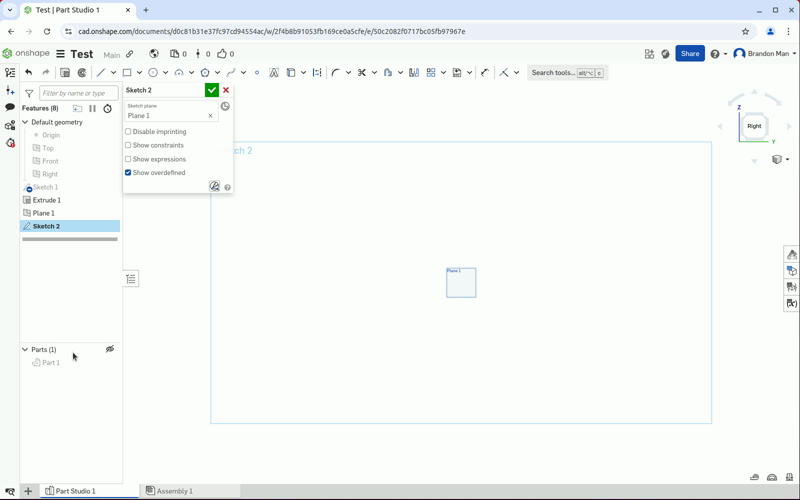
key(l)
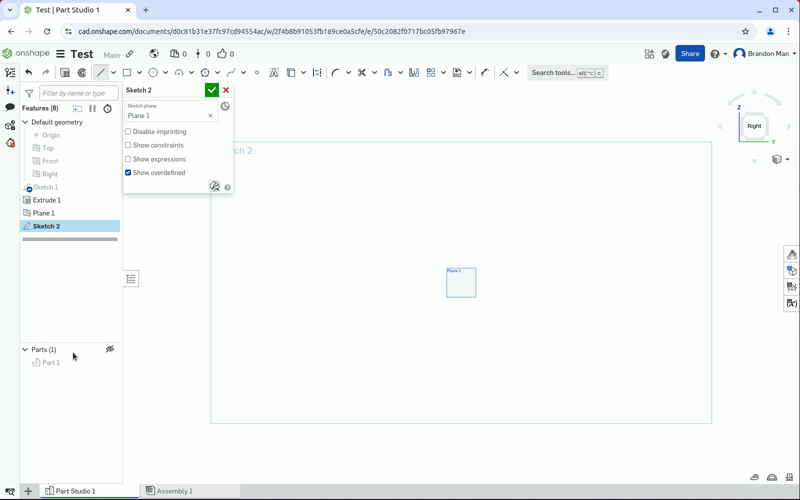
key_down(shift)
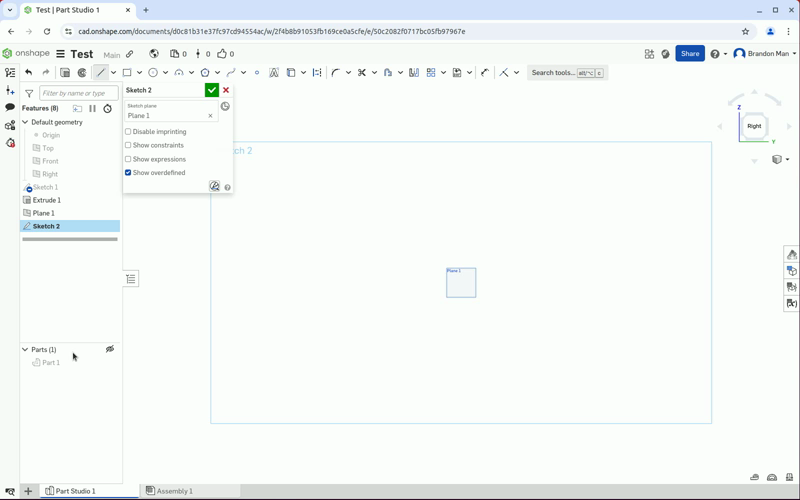
mouse_move(407, 282)
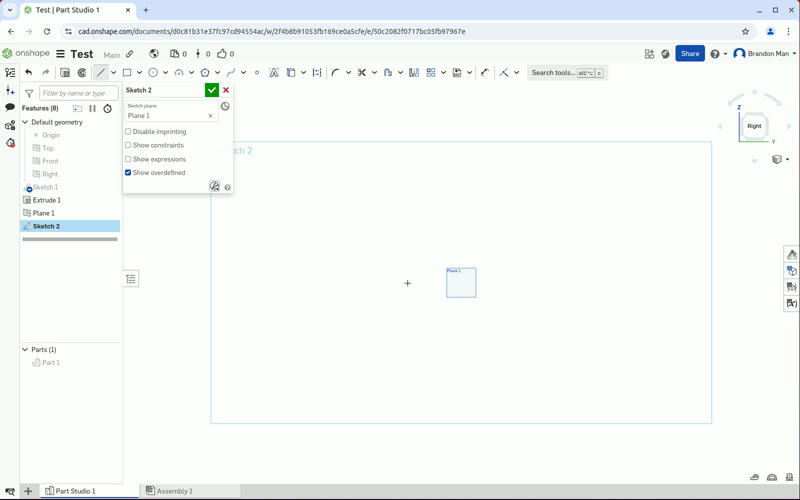
click(407, 282)
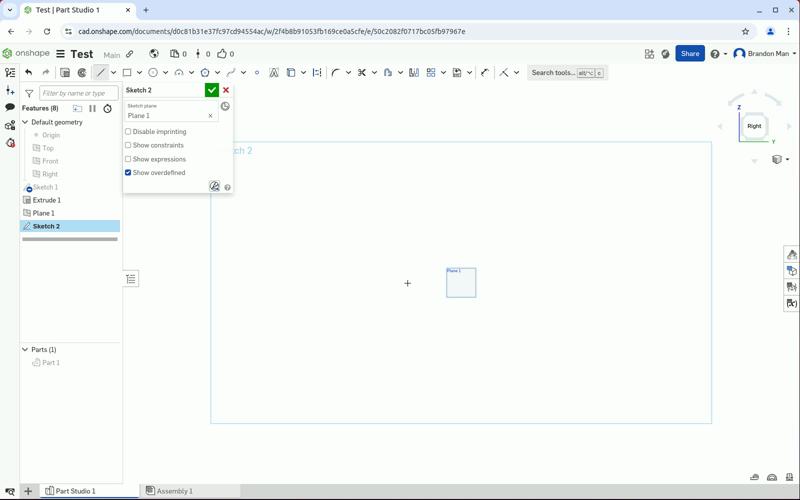
key_up(shift)
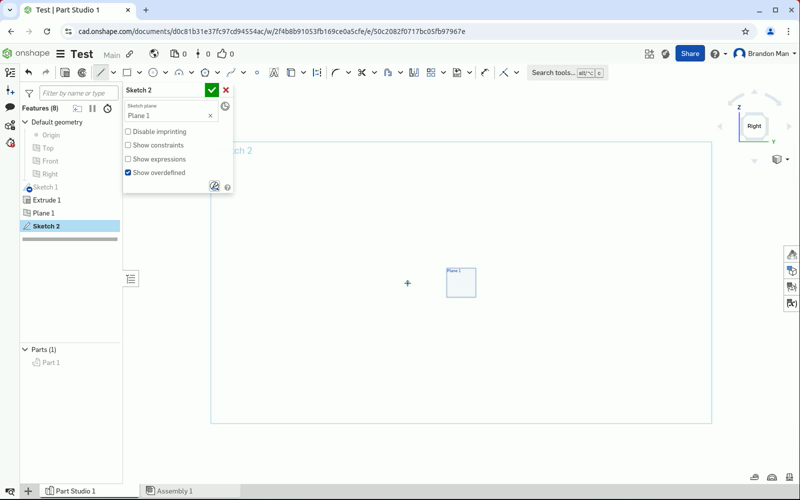
key_down(shift)
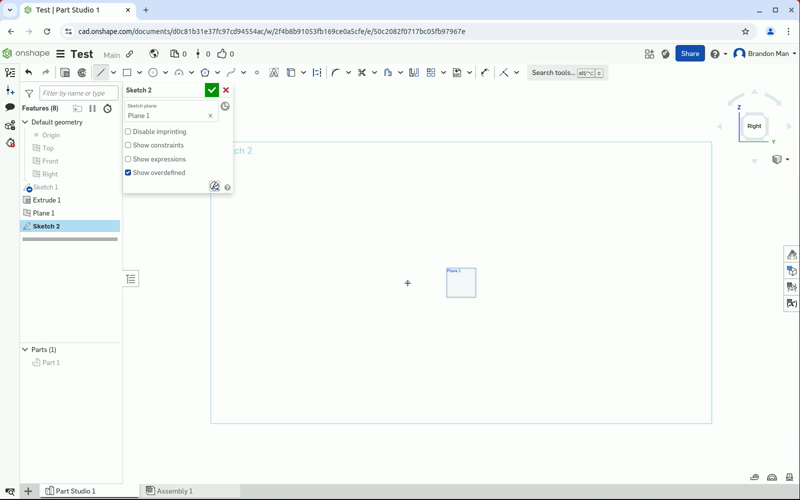
mouse_move(513, 282)
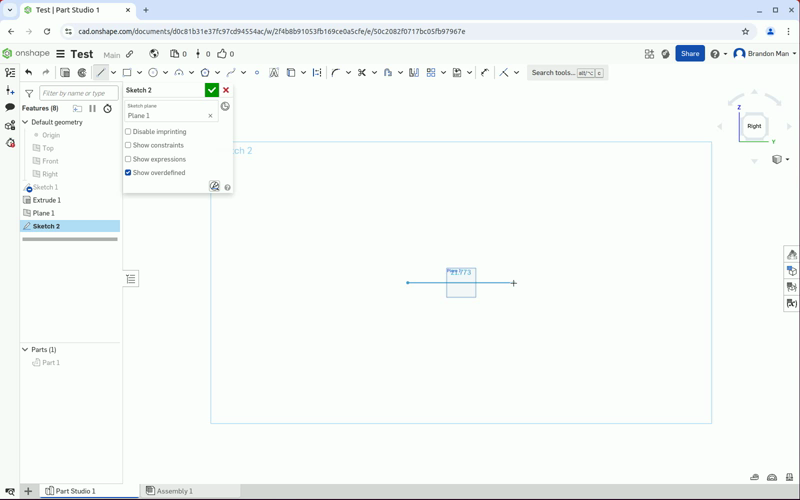
click(513, 282)
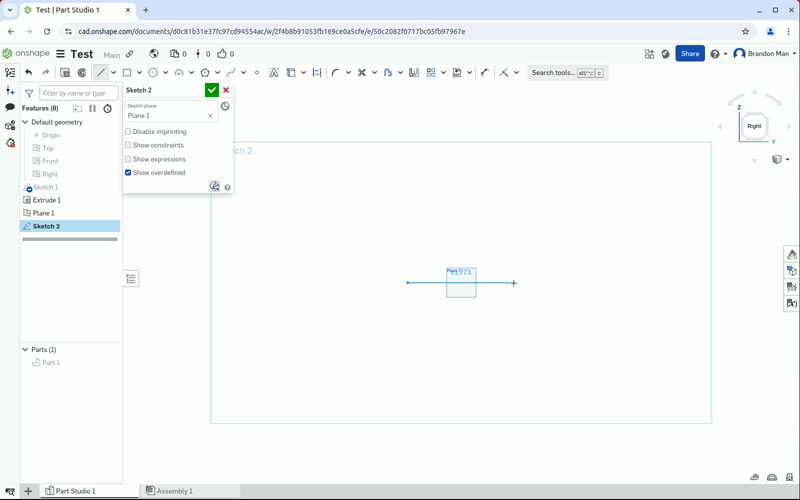
key_up(shift)
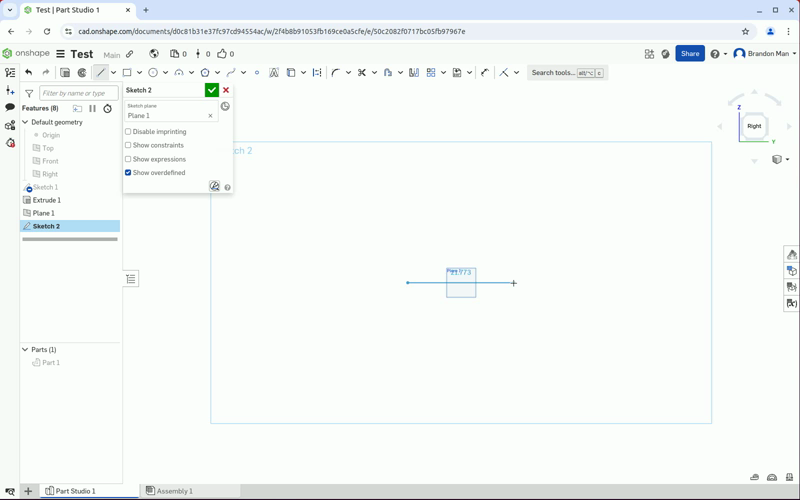
key_down(shift)
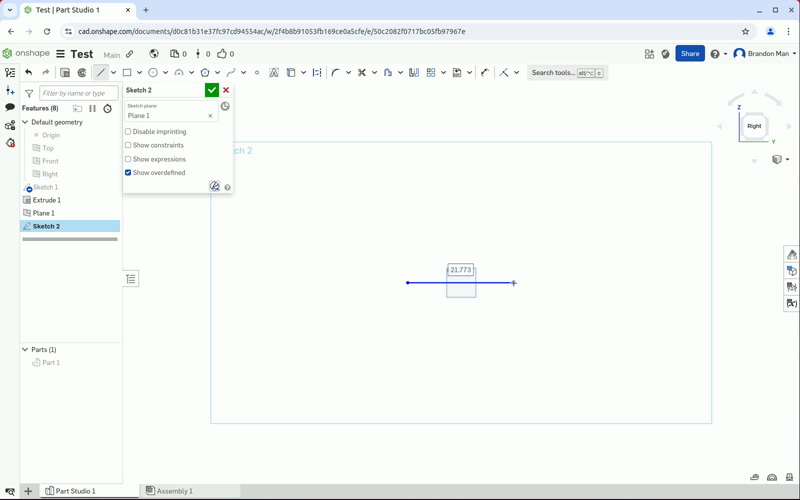
mouse_move(543, 282)
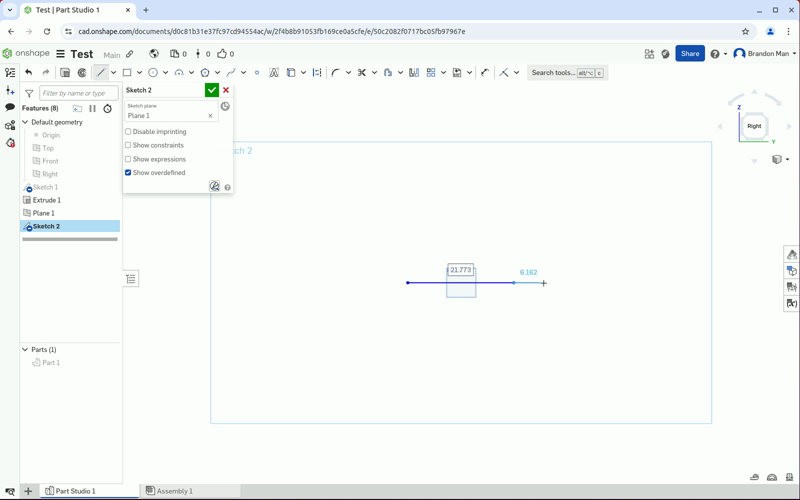
mouse_move(513, 260)
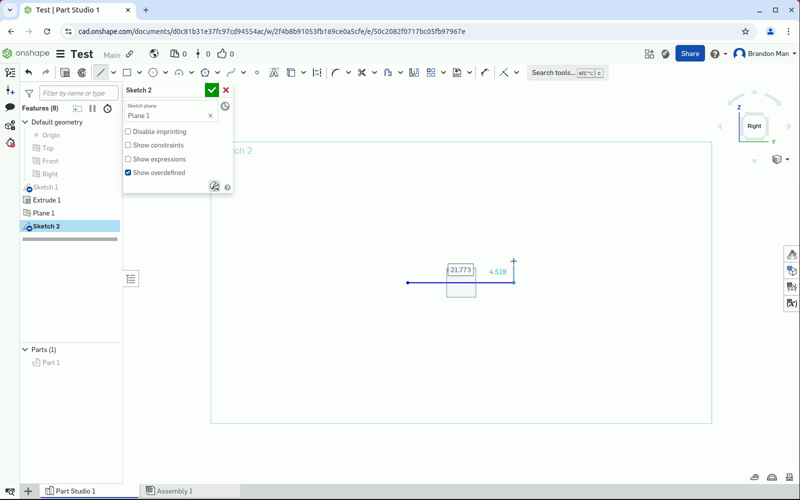
click(513, 260)
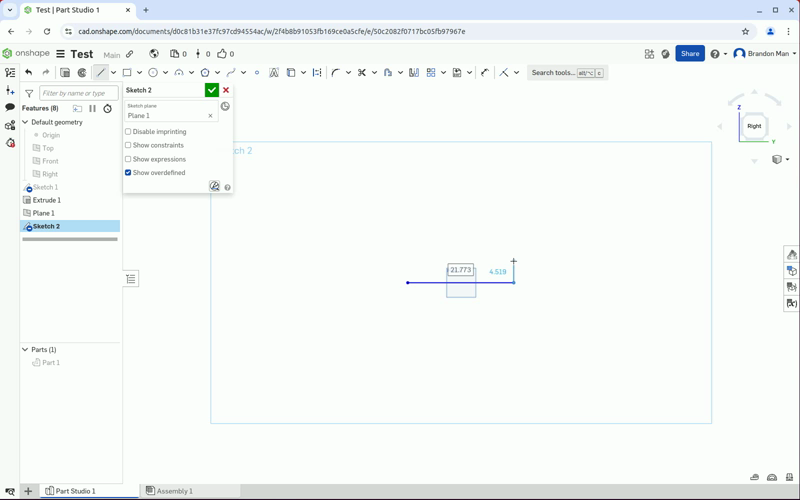
key_up(shift)
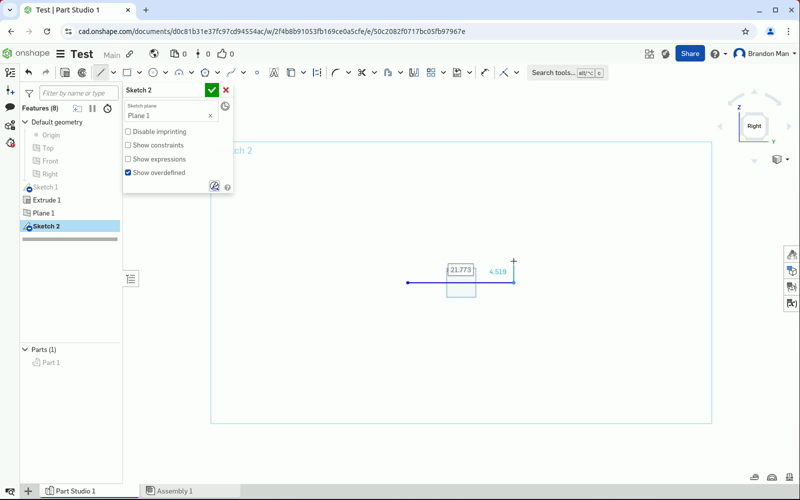
key_down(shift)
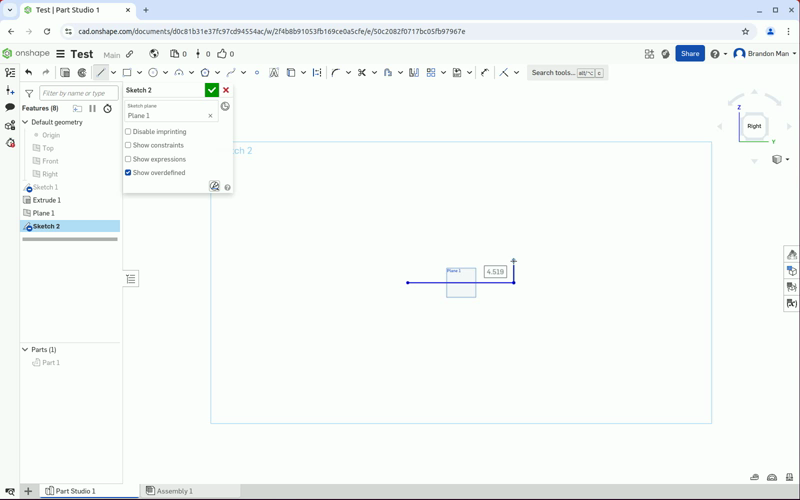
mouse_move(407, 260)
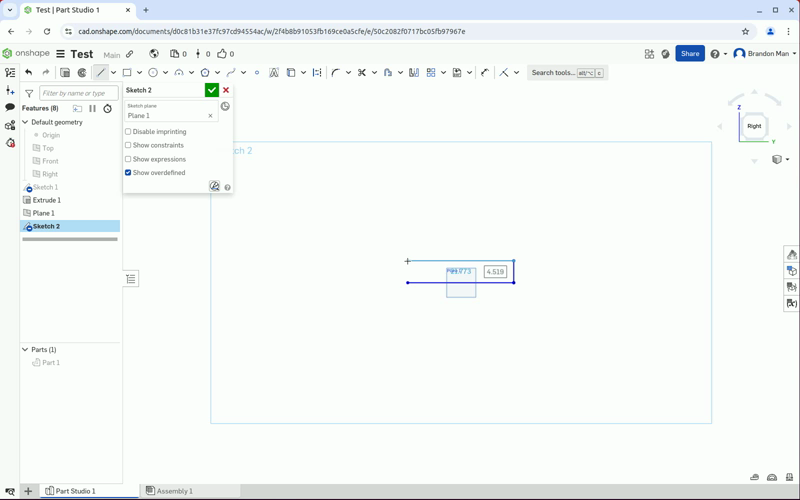
click(407, 260)
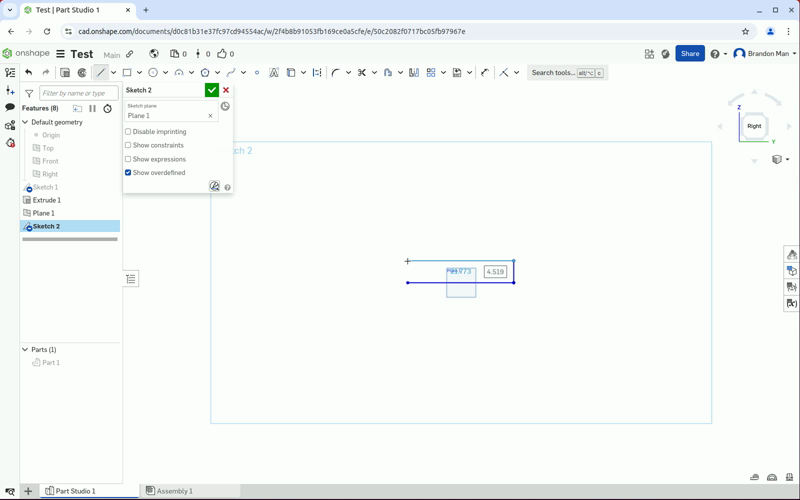
key_up(shift)
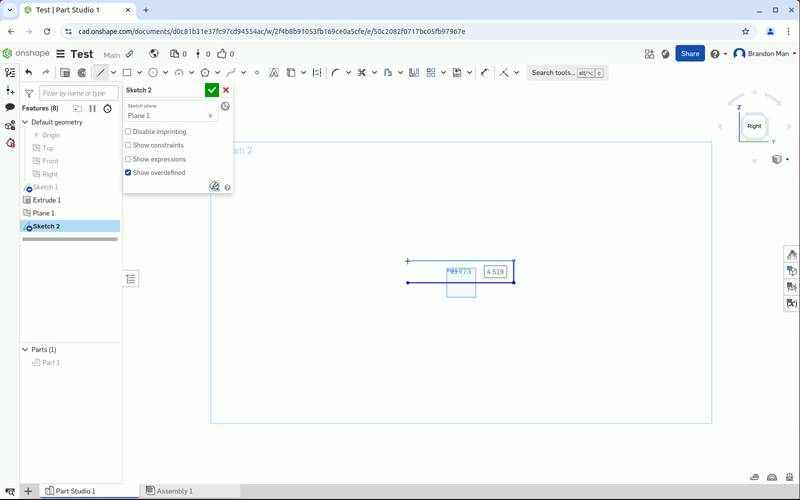
mouse_move(437, 260)
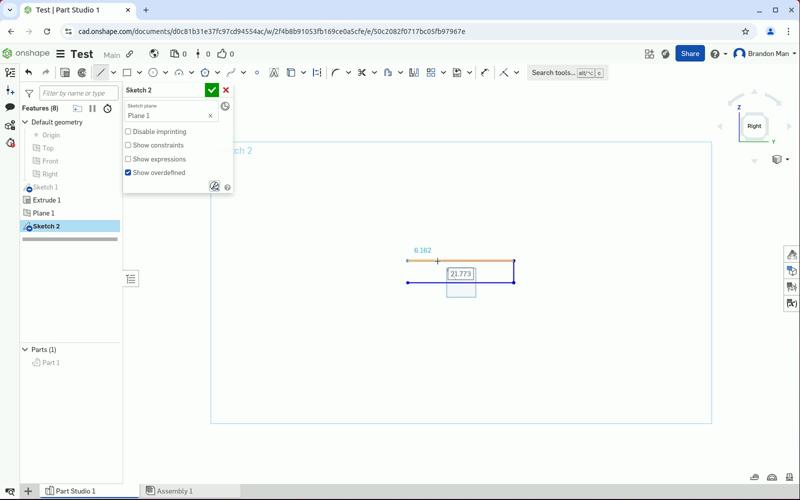
key_down(shift)
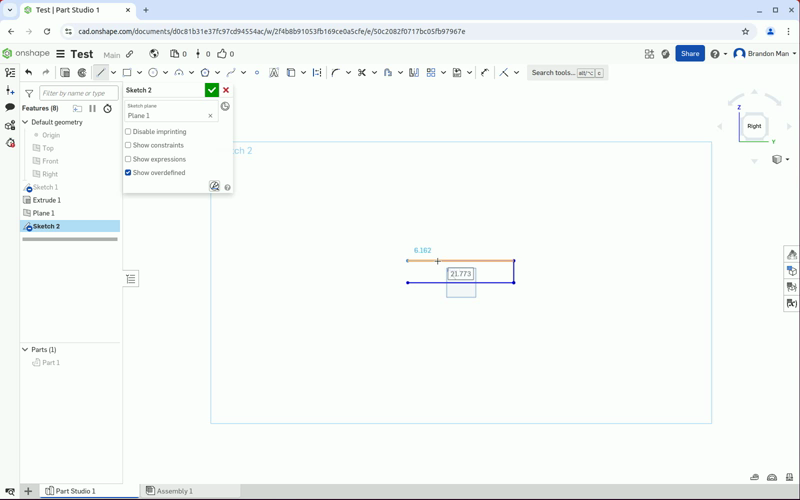
mouse_move(407, 282)
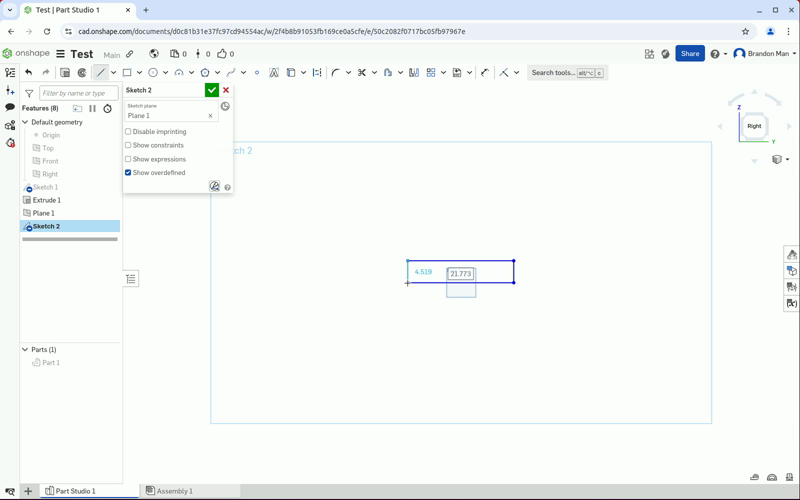
key_up(shift)
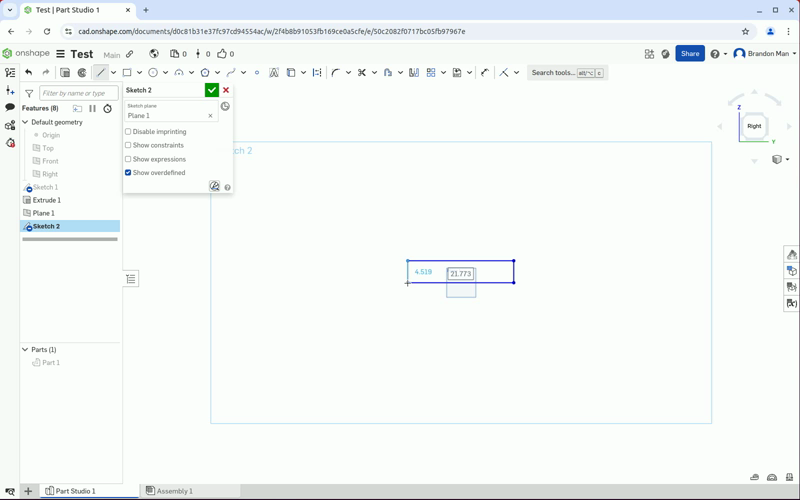
click(407, 282)
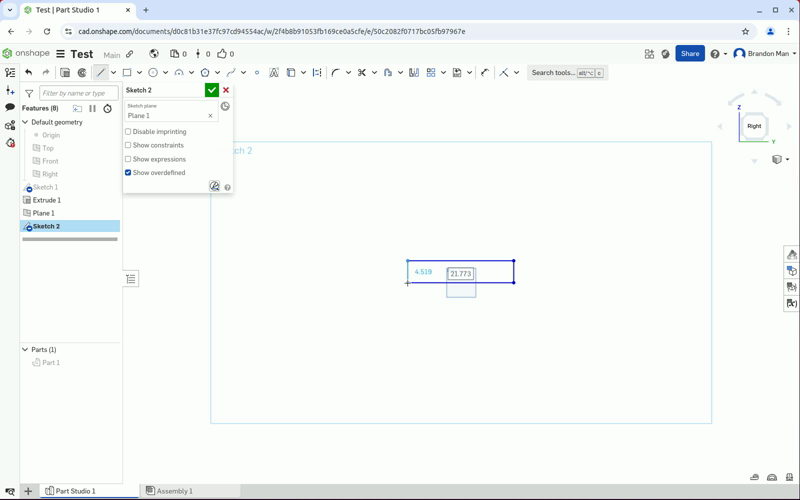
key(esc)
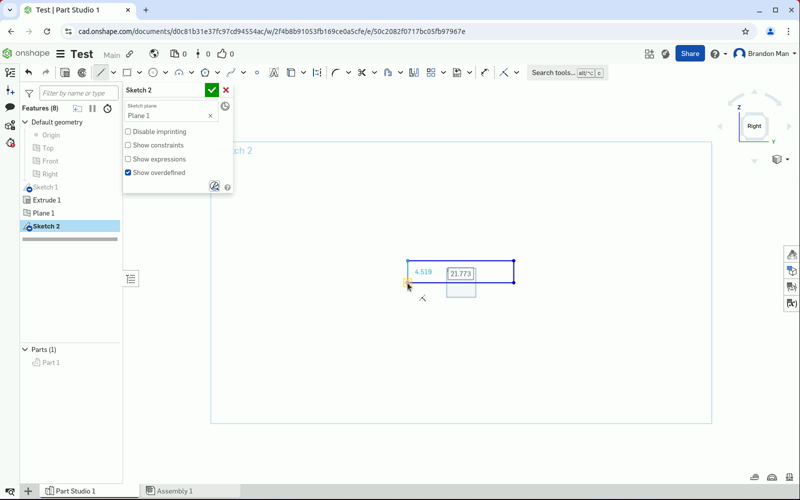
mouse_move(431, 274)
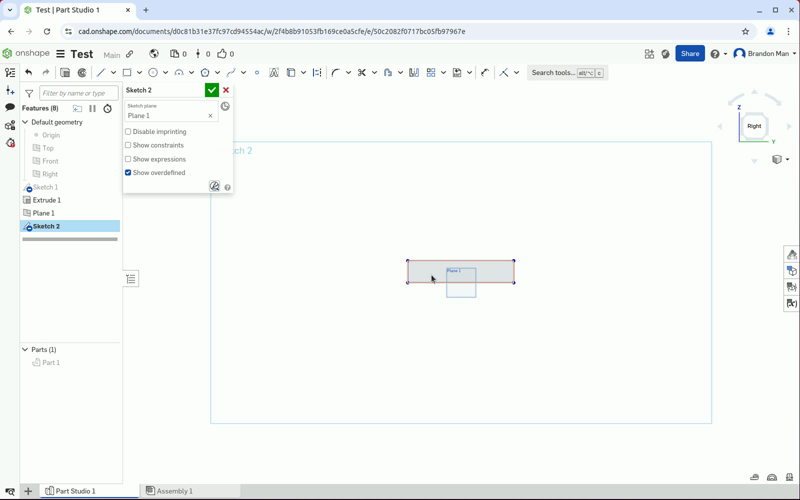
click(431, 274)
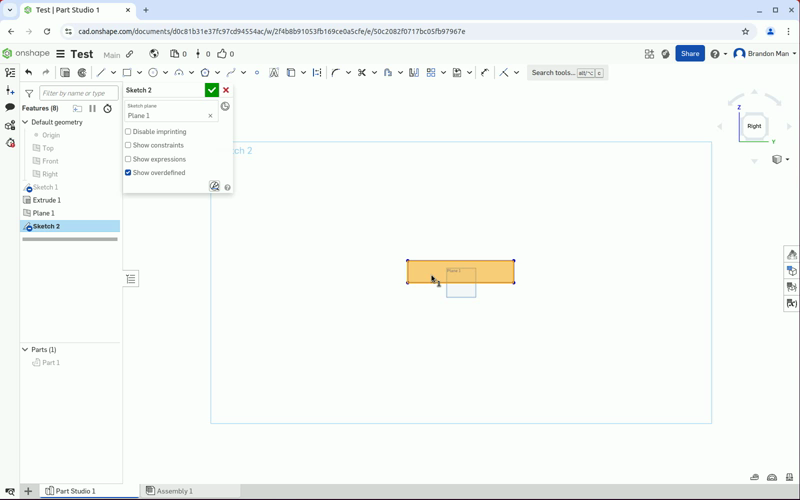
mouse_move(73, 352)
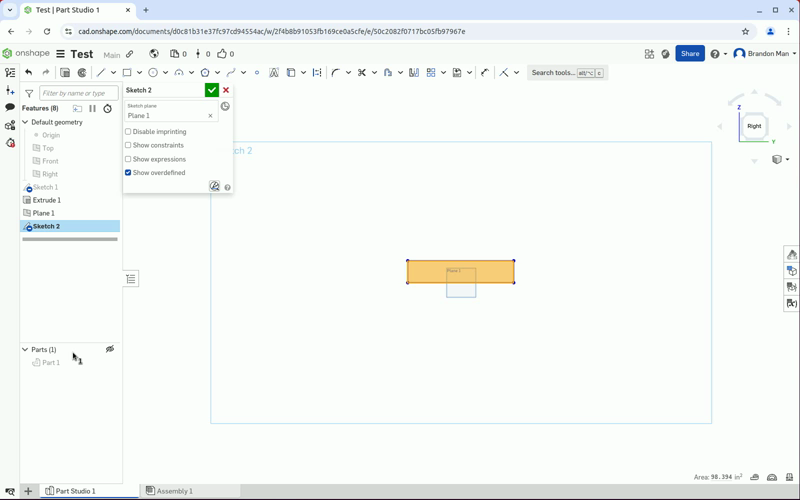
key(shift+y)
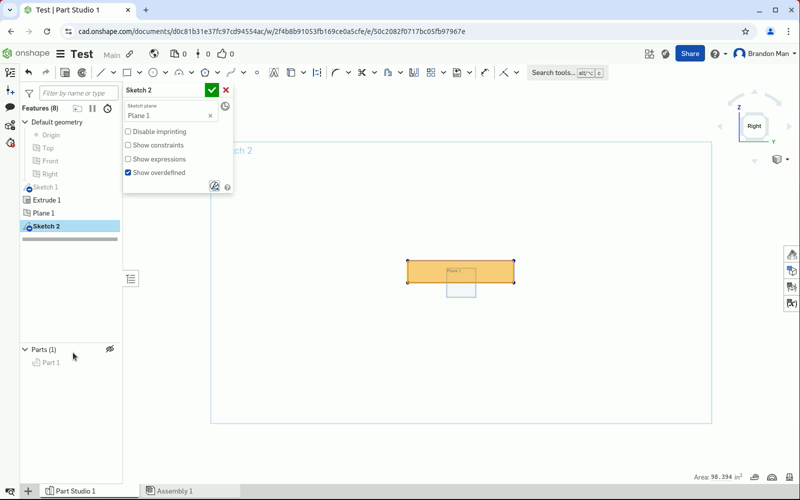
key(shift+e)
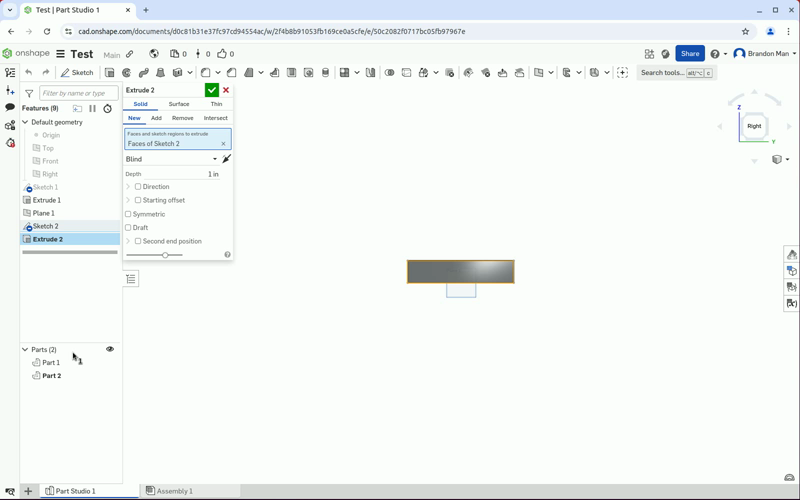
mouse_move(143, 106)
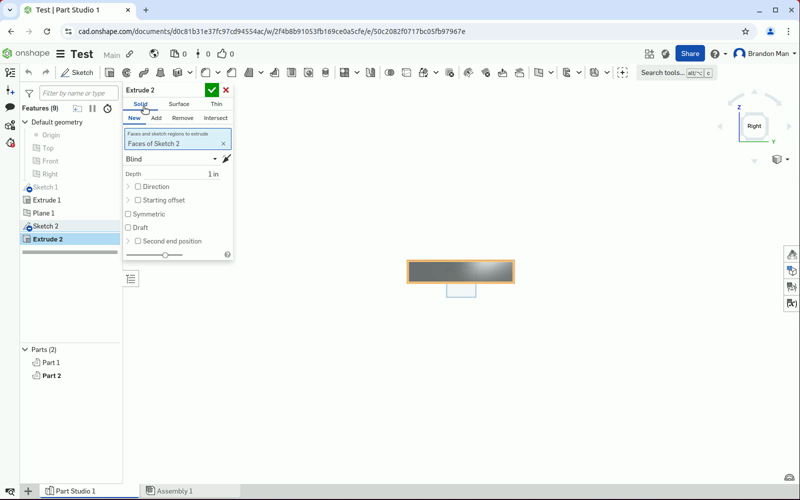
click(143, 106)
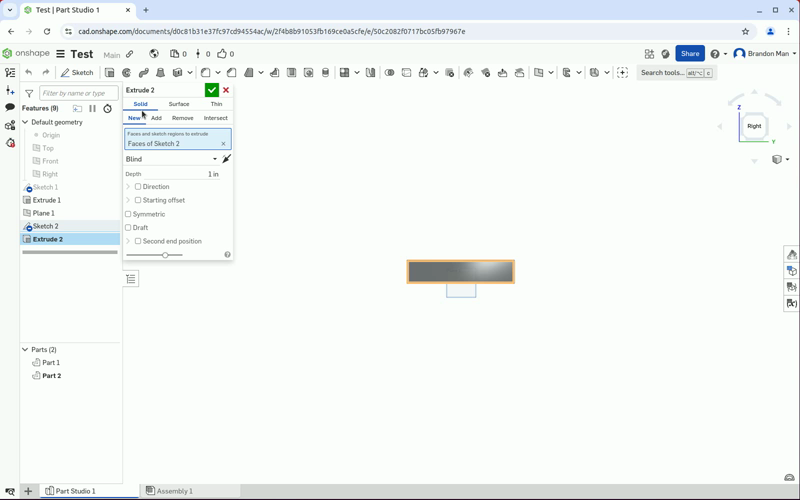
mouse_move(137, 120)
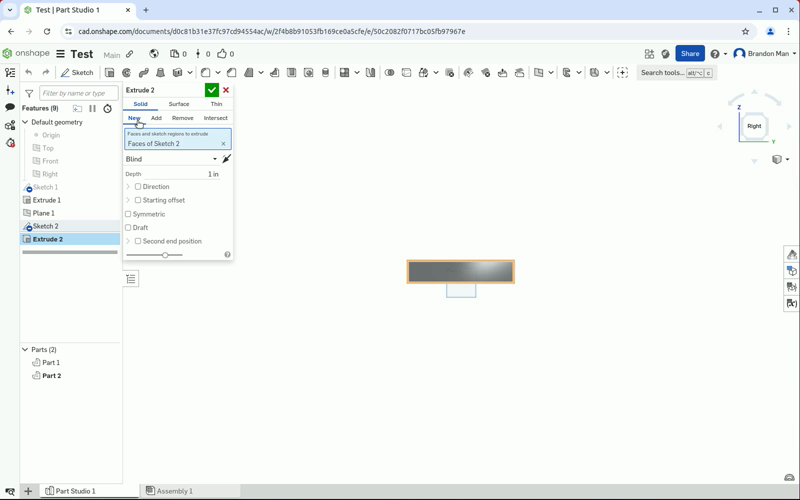
click(137, 120)
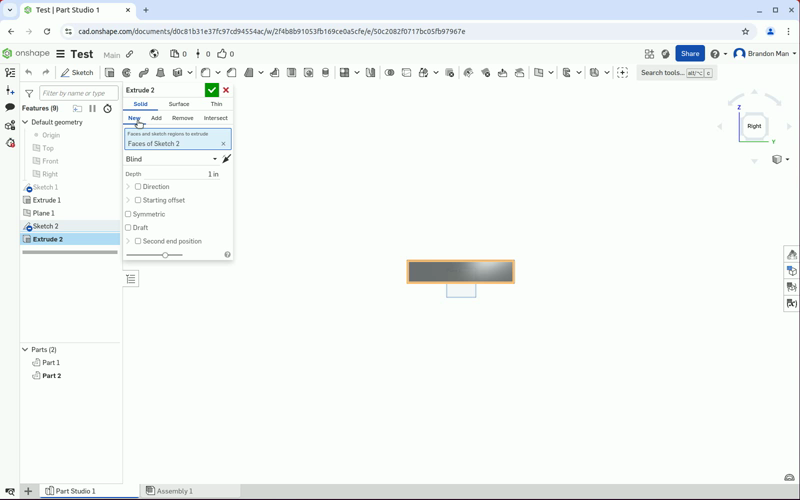
key(tab, 4)
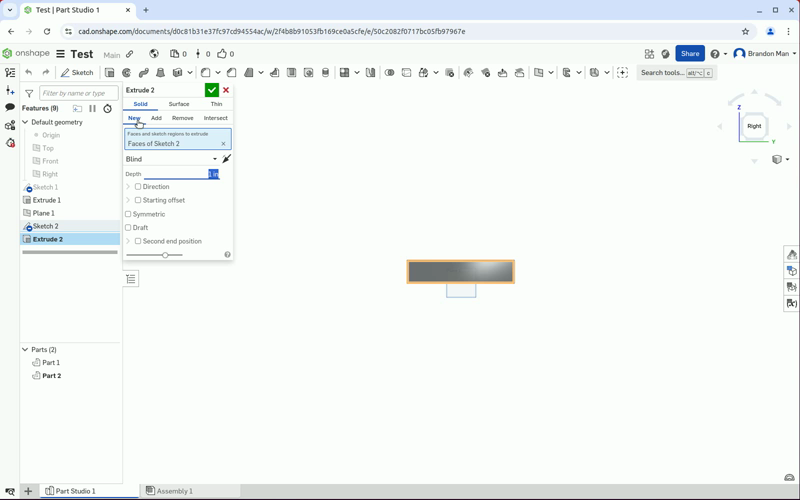
text(0.722)
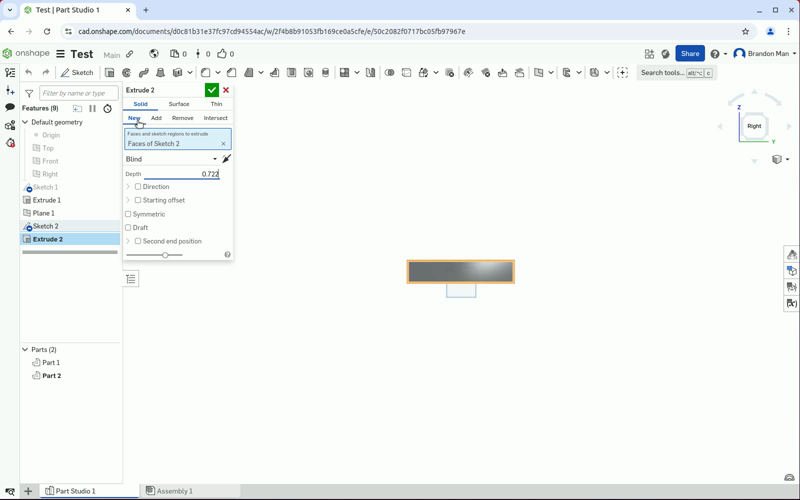
key(enter)
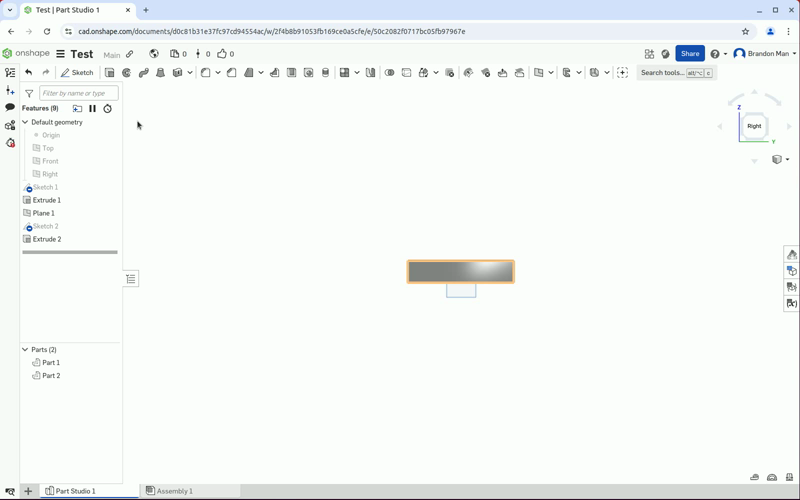
key(shift+h)
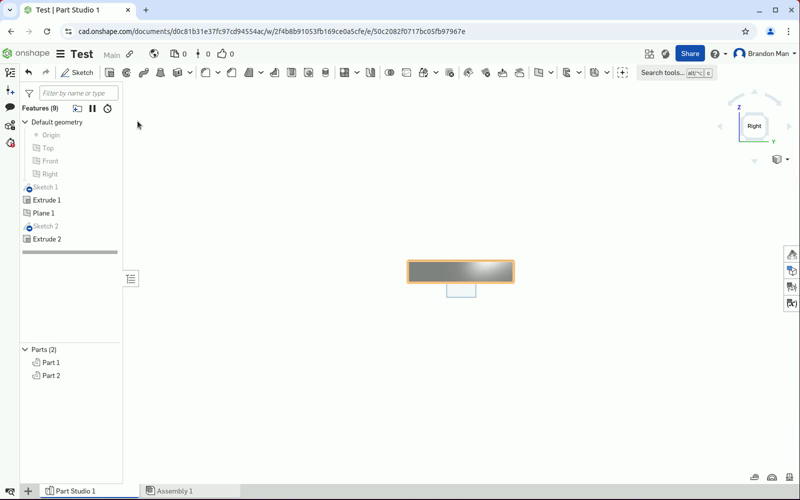
key(shift+h)
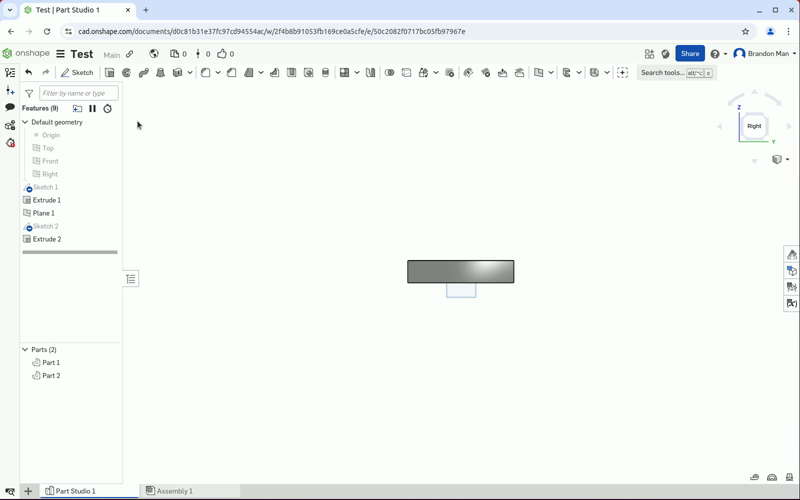
mouse_move(73, 189)
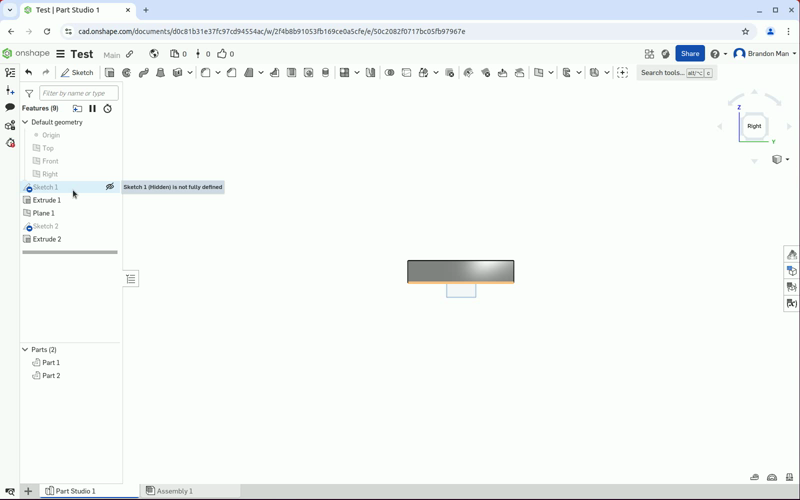
click(73, 189)
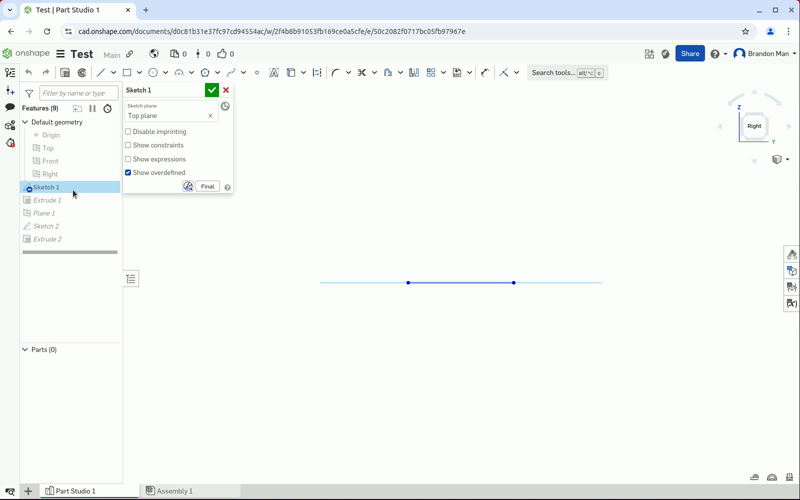
mouse_move(229, 92)
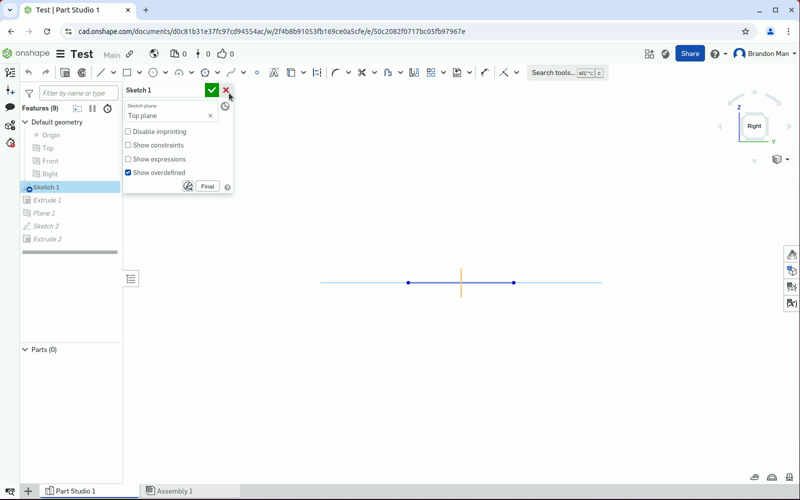
click(229, 92)
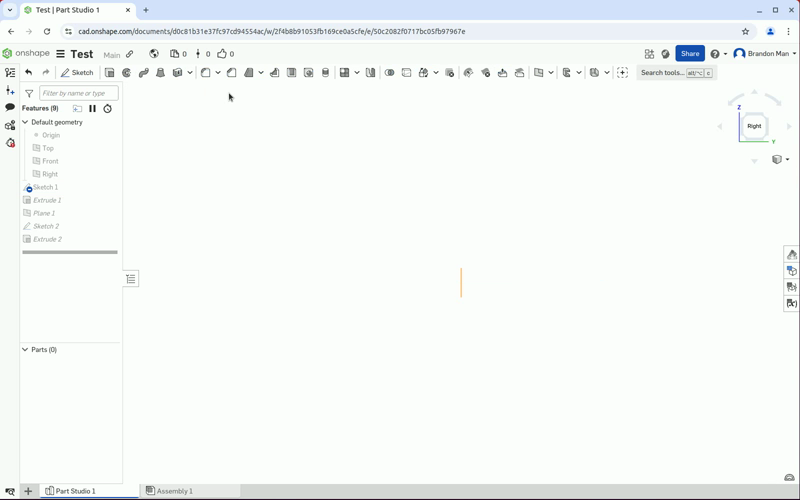
key(shift+s)
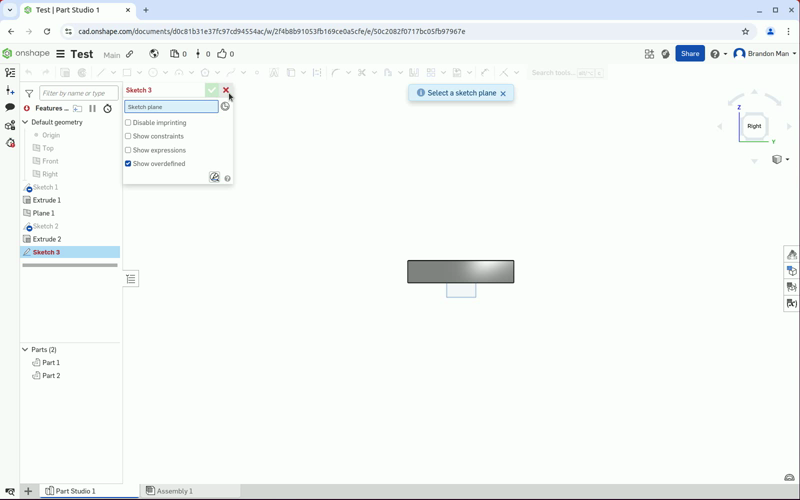
mouse_move(73, 215)
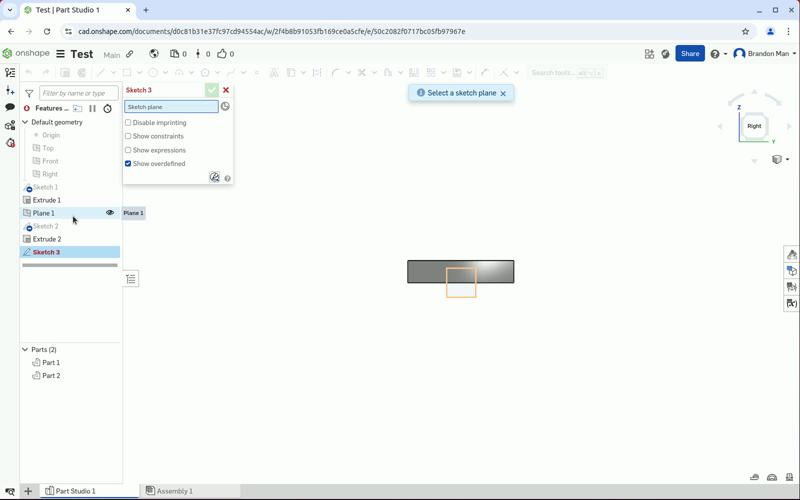
click(73, 215)
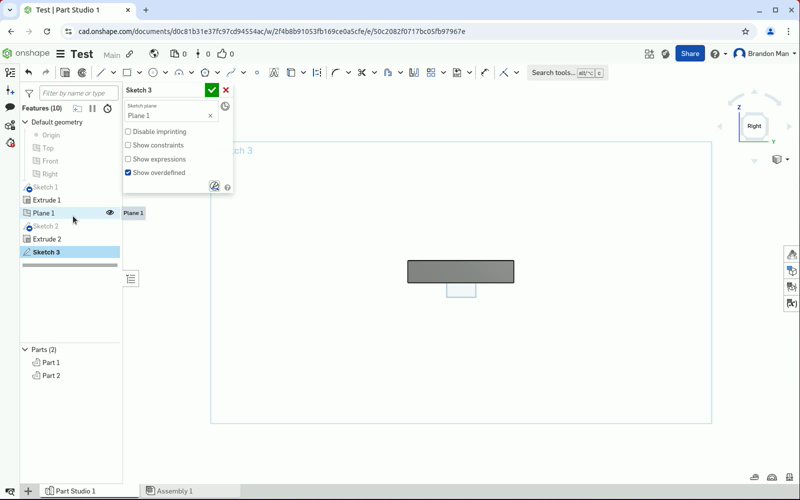
mouse_move(73, 352)
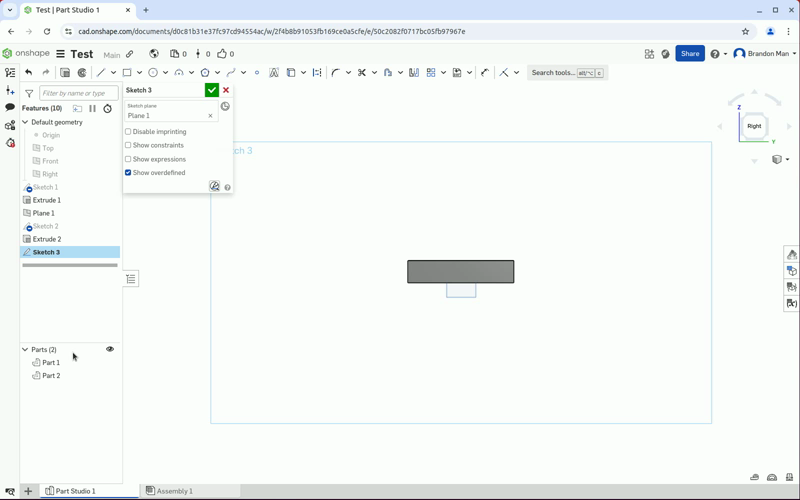
key(y)
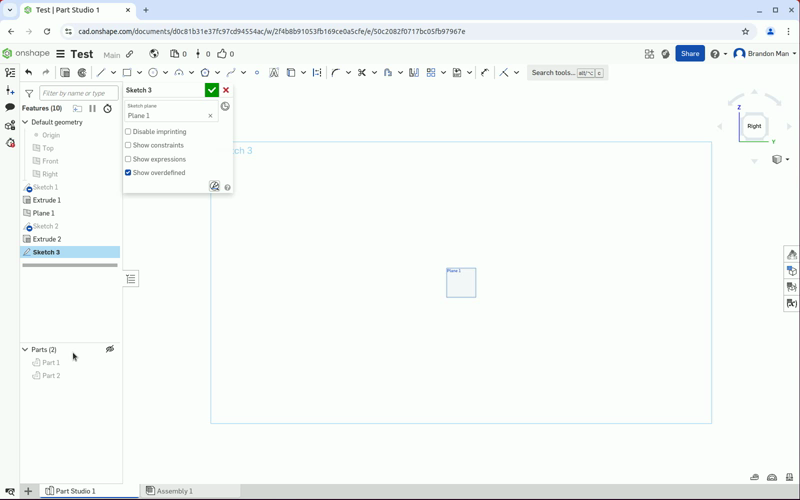
key(l)
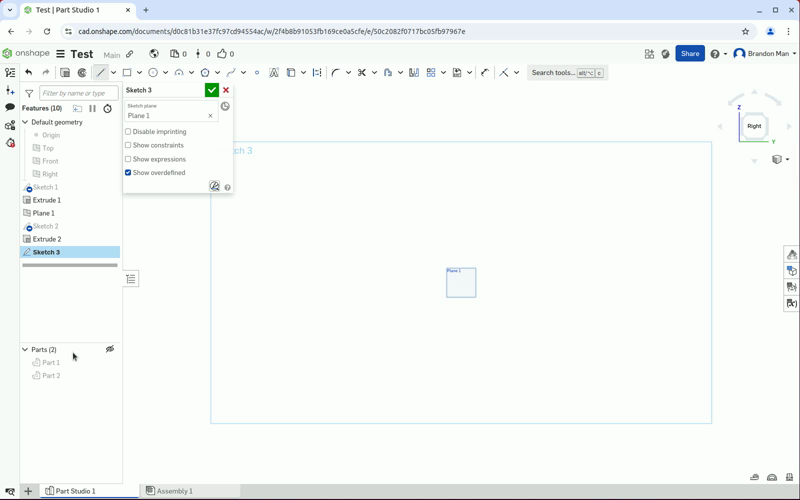
key_down(shift)
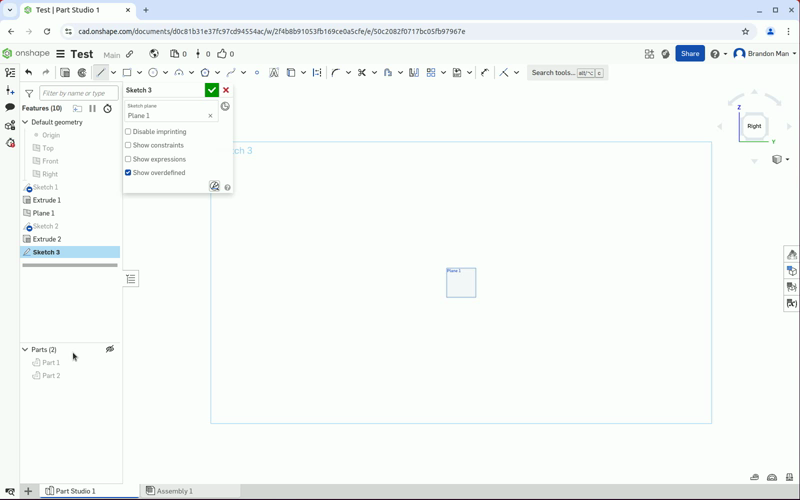
mouse_move(407, 260)
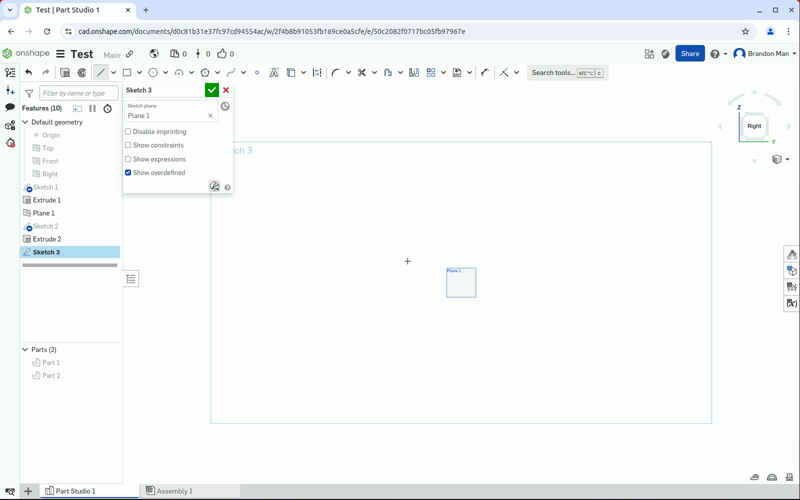
click(407, 260)
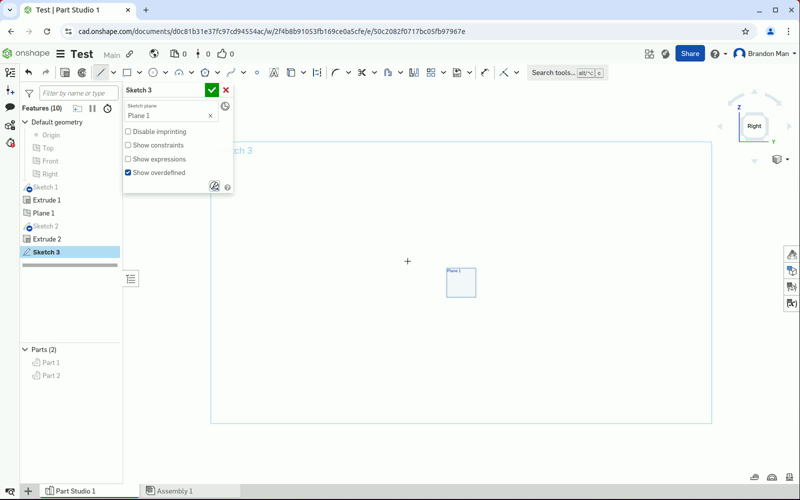
key_up(shift)
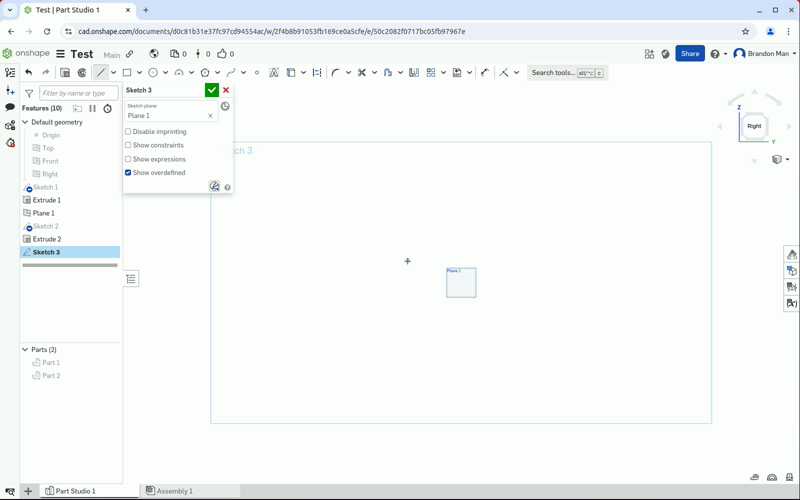
key_down(shift)
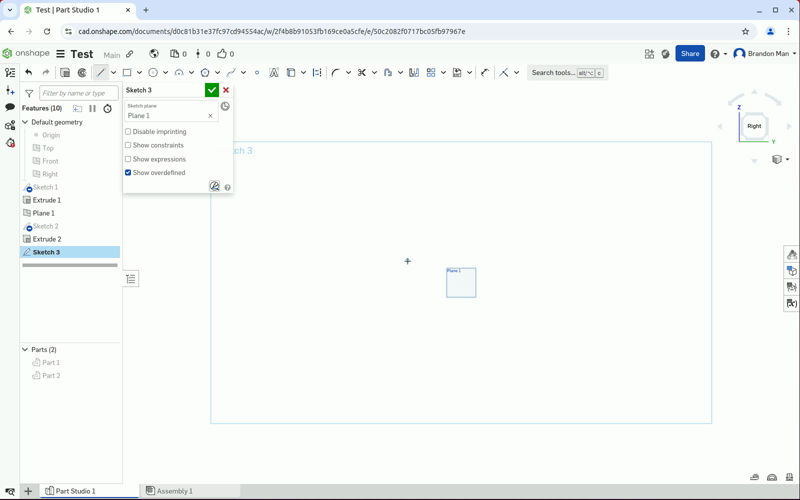
mouse_move(513, 260)
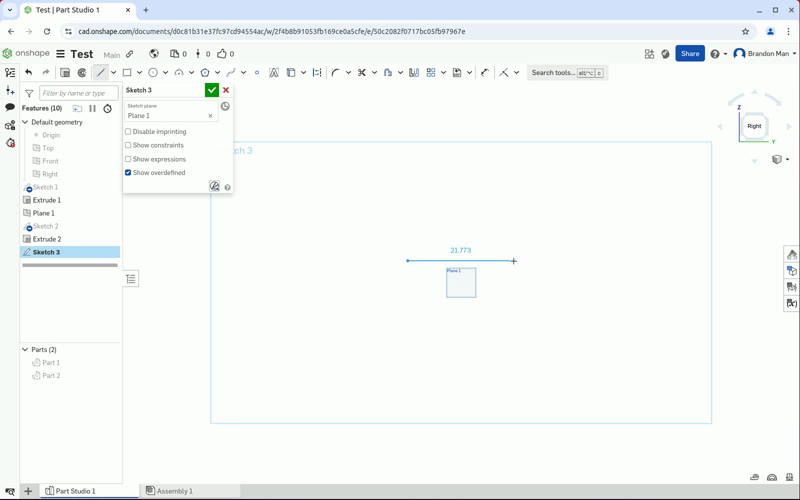
click(513, 260)
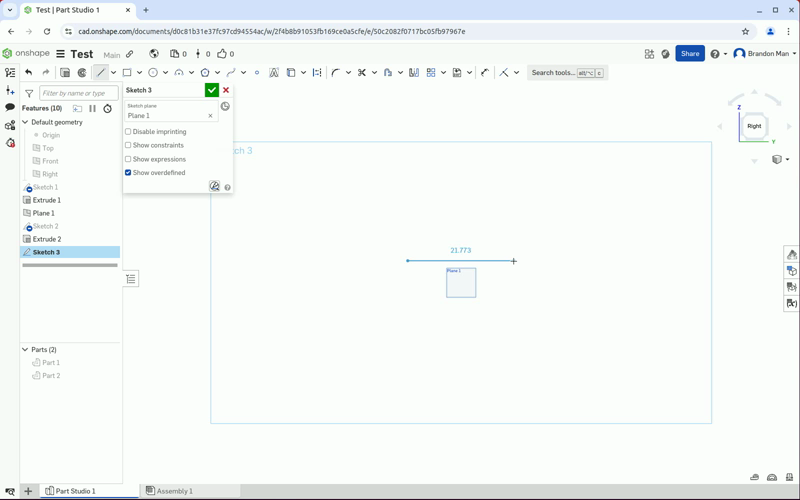
key_up(shift)
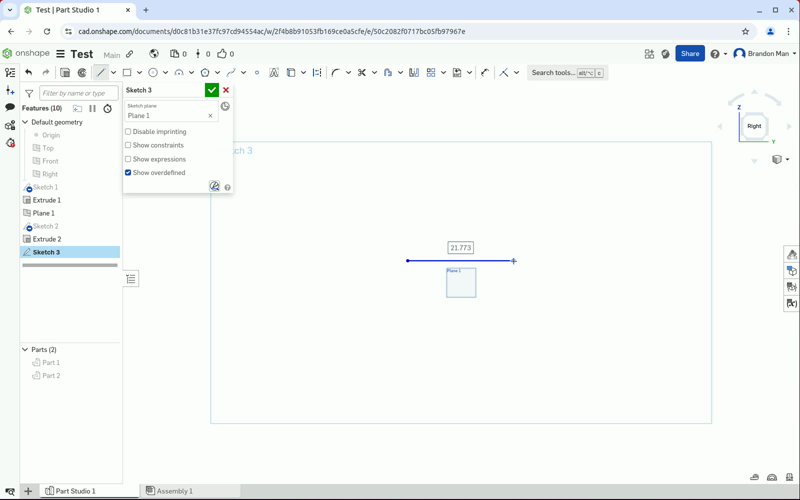
key_down(shift)
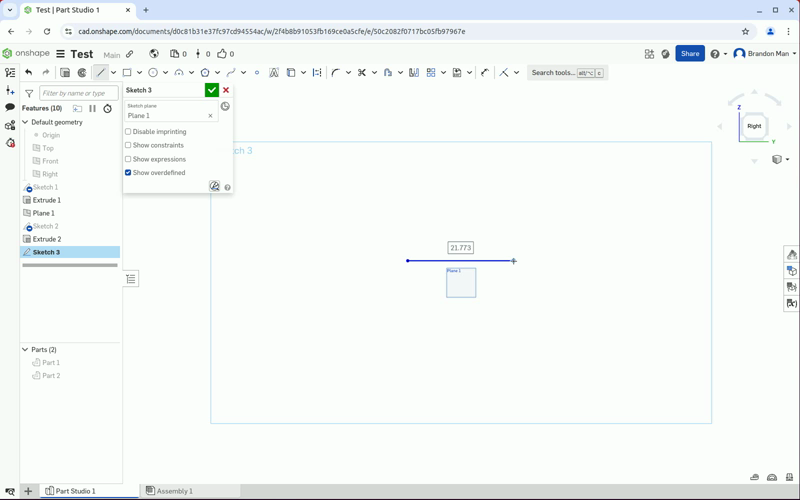
mouse_move(543, 260)
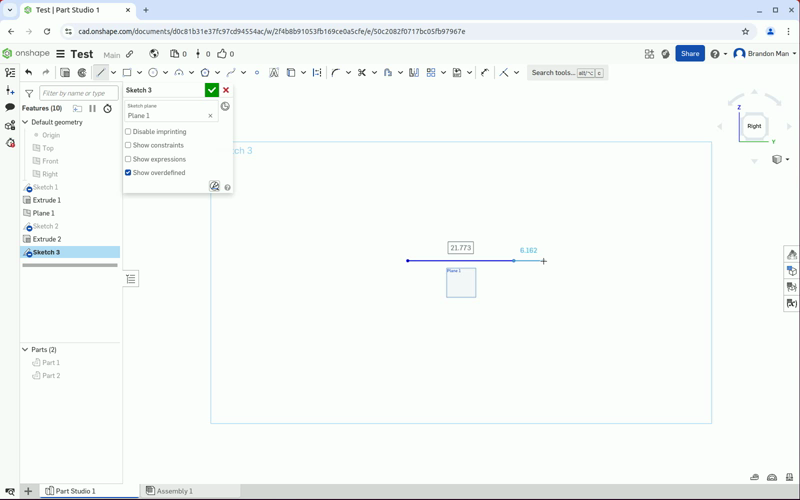
mouse_move(513, 257)
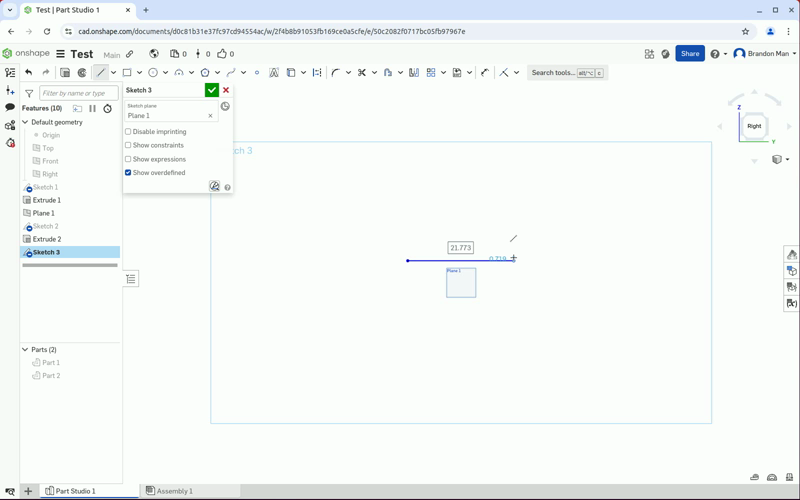
scroll(6)
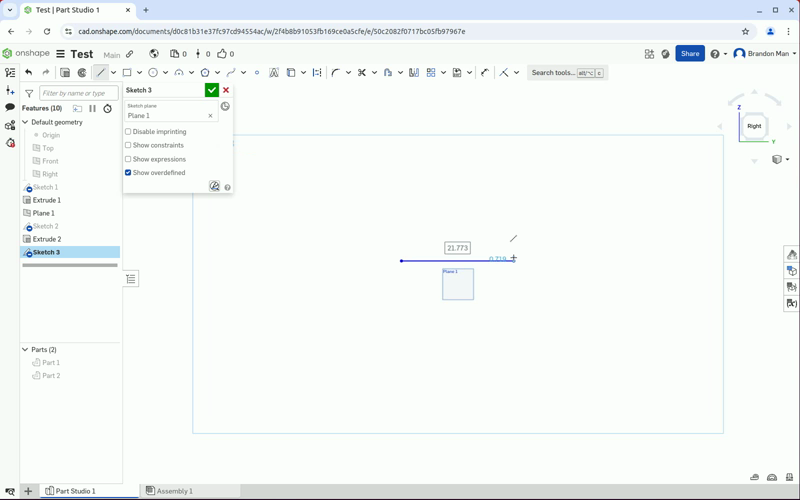
scroll(6)
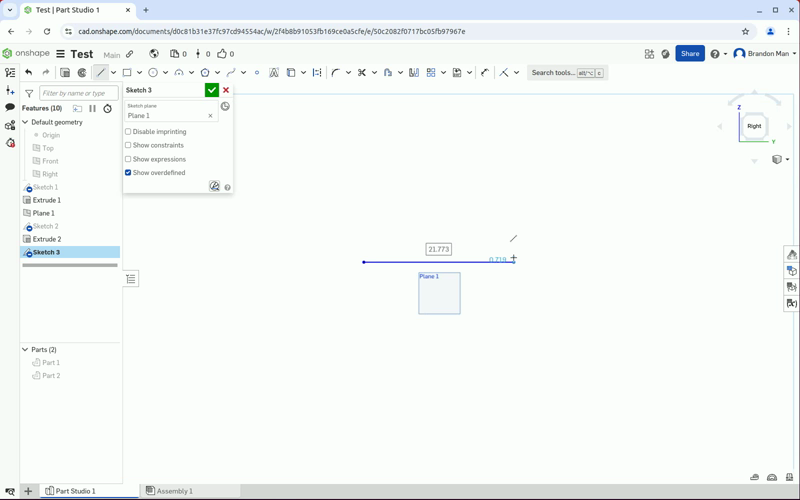
scroll(6)
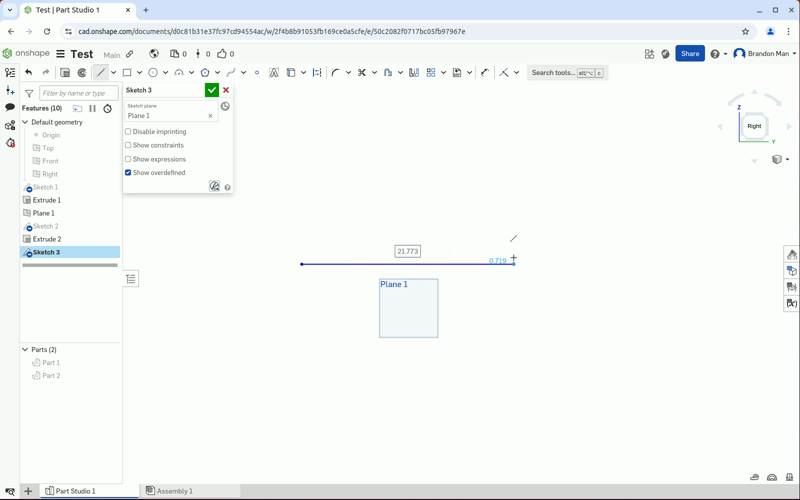
scroll(6)
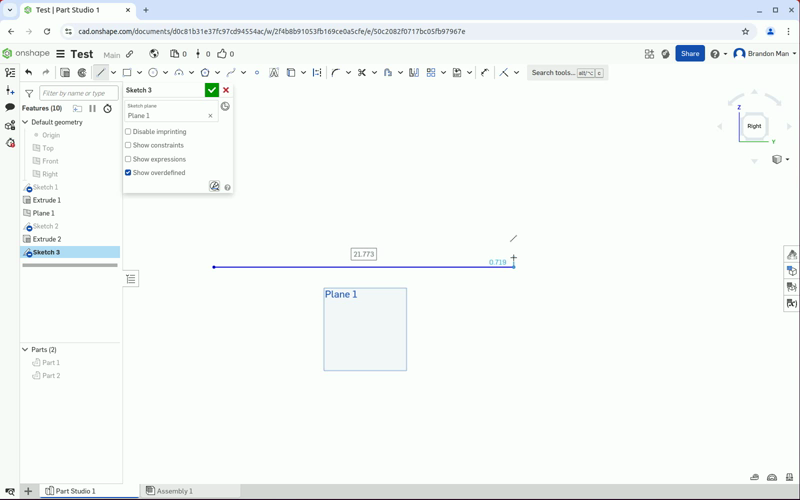
scroll(6)
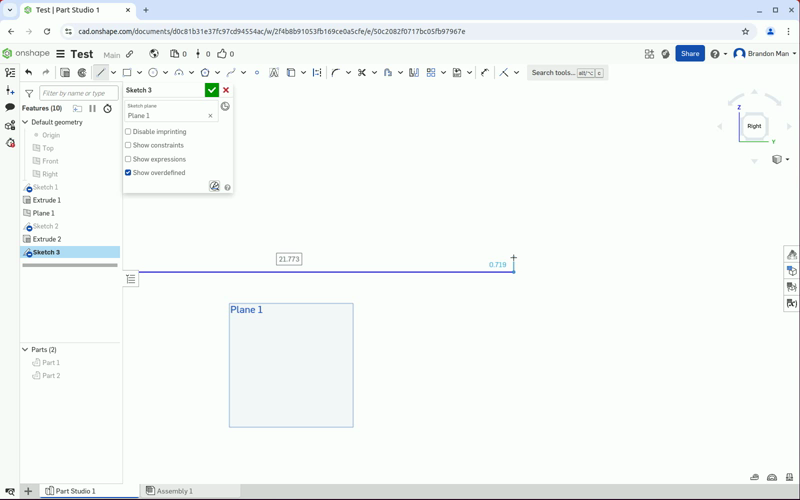
scroll(6)
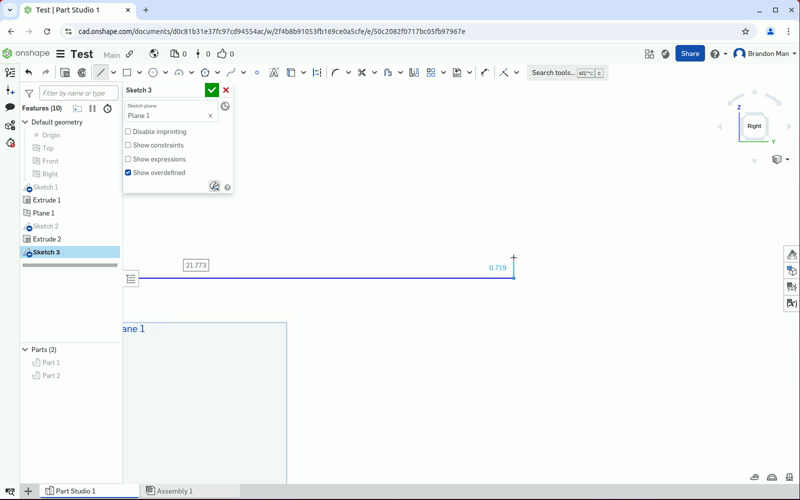
scroll(6)
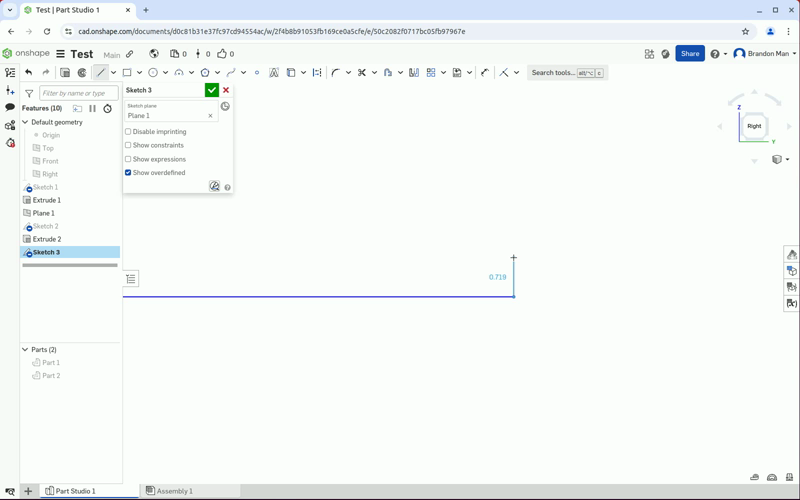
click(513, 257)
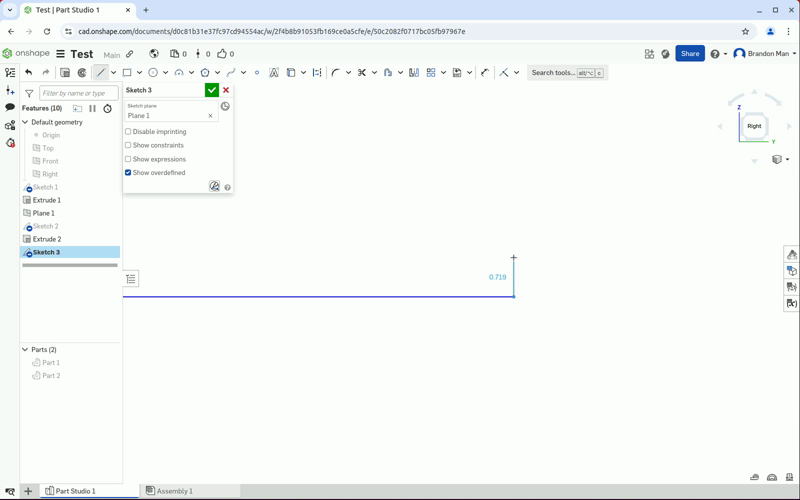
scroll(-6)
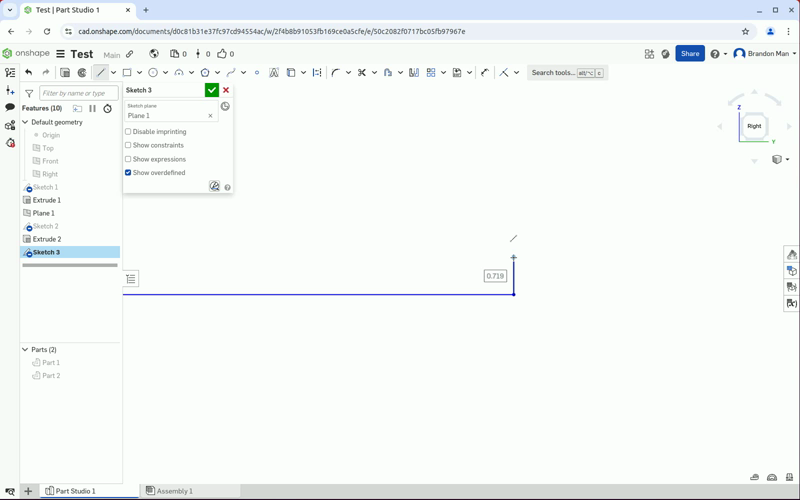
scroll(-6)
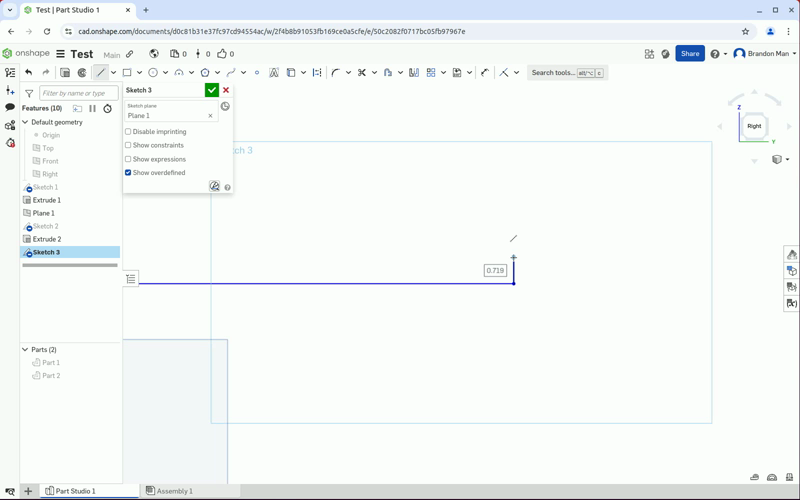
scroll(-6)
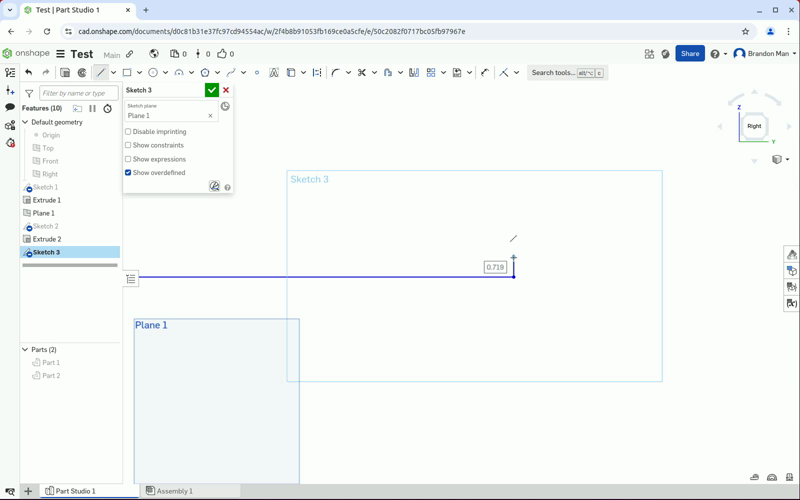
scroll(-6)
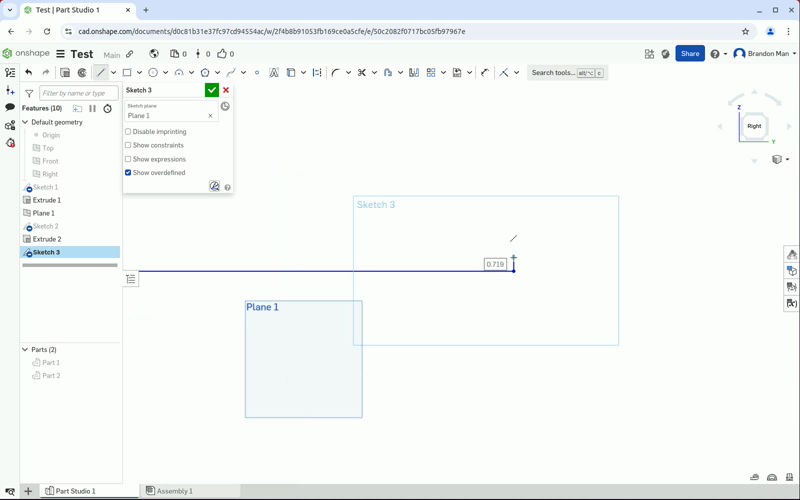
scroll(-6)
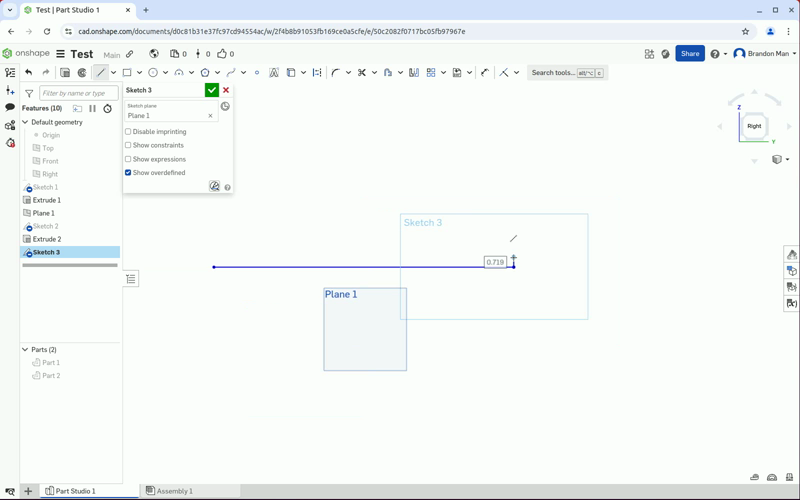
scroll(-6)
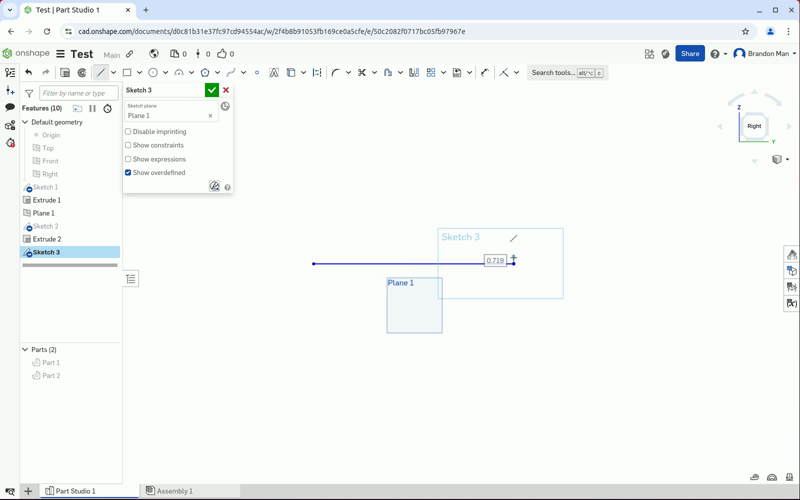
scroll(-6)
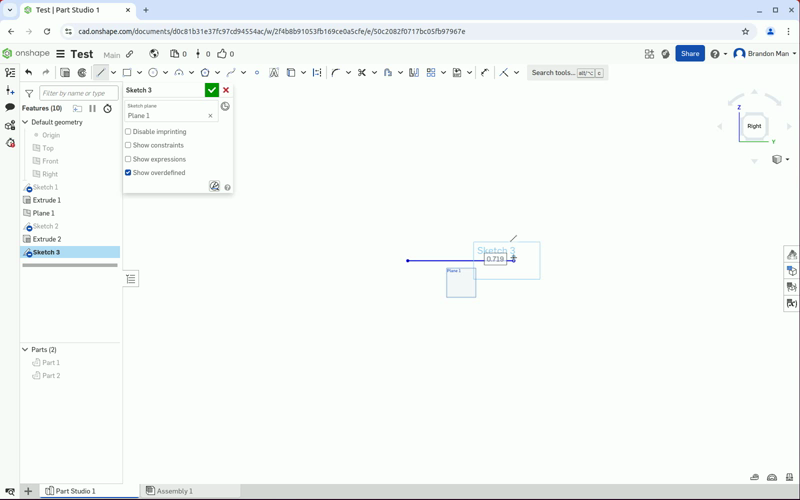
key_up(shift)
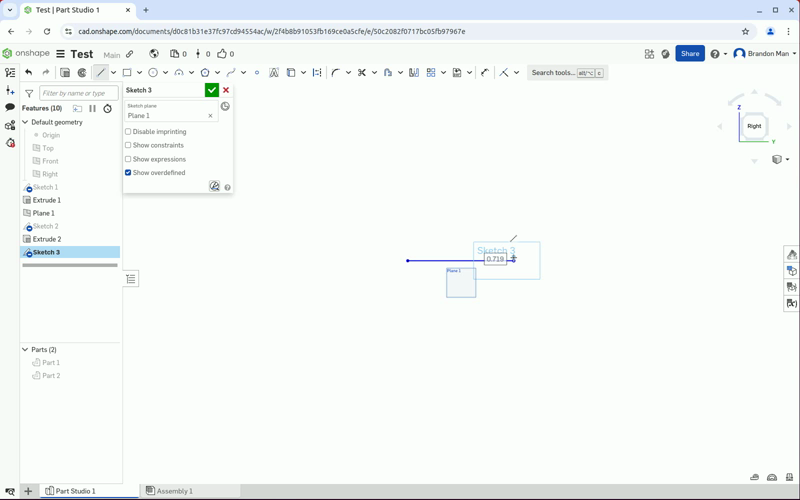
key_down(shift)
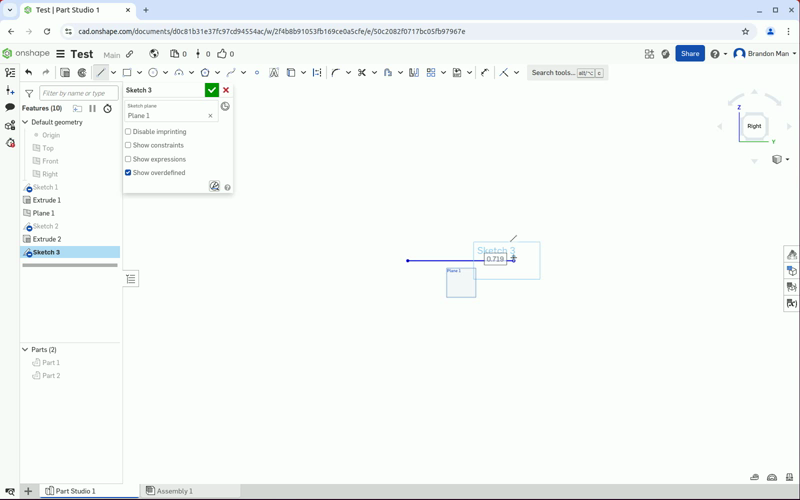
mouse_move(407, 257)
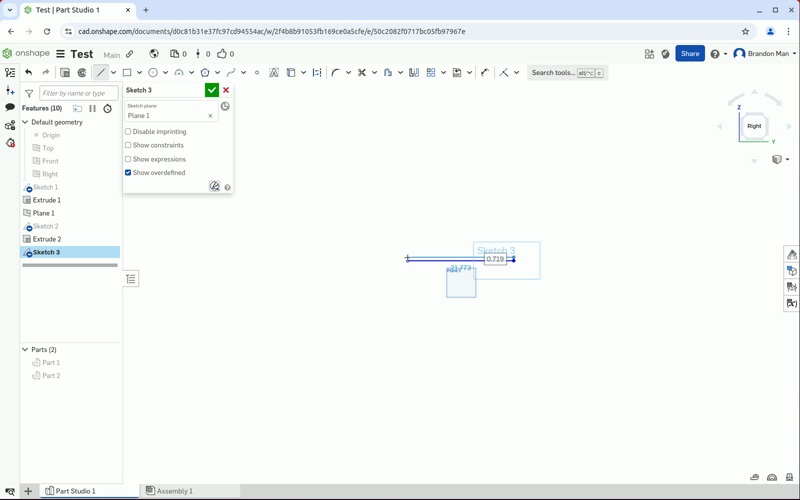
scroll(6)
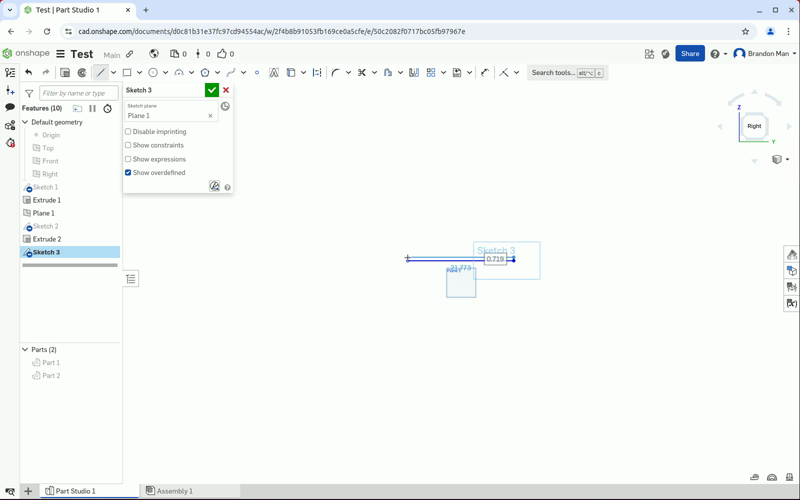
scroll(6)
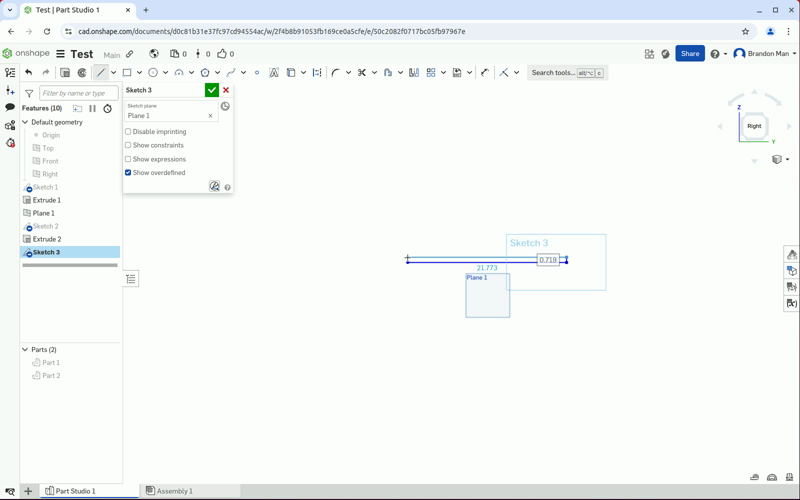
scroll(6)
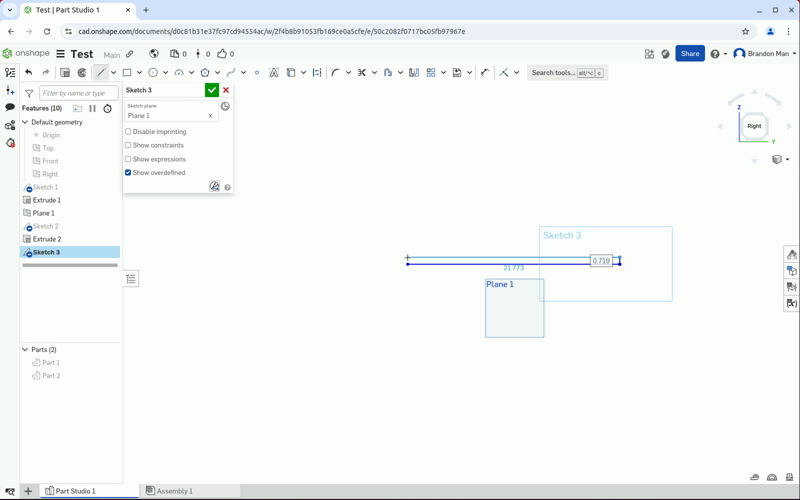
scroll(6)
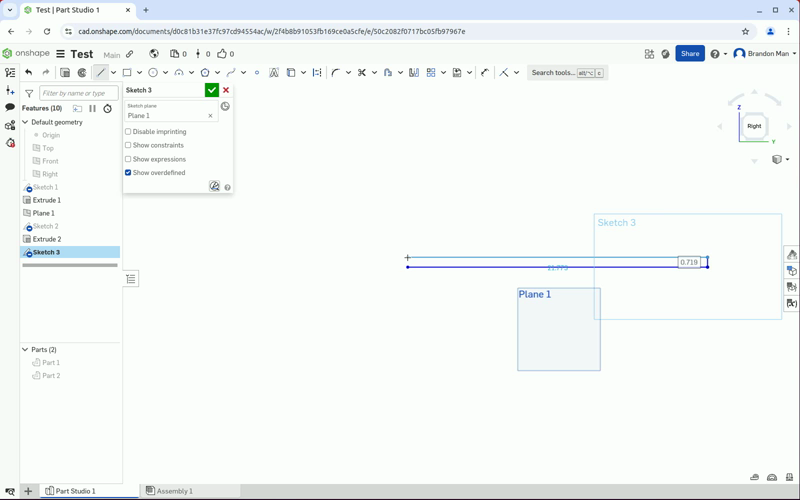
scroll(6)
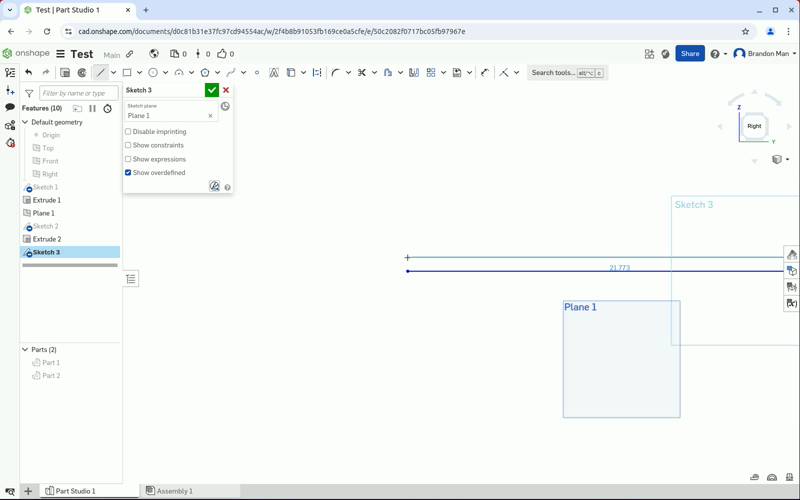
scroll(6)
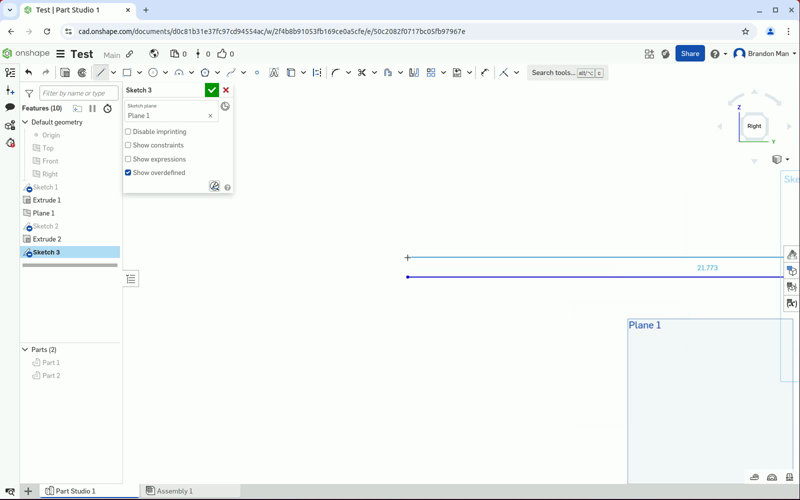
scroll(6)
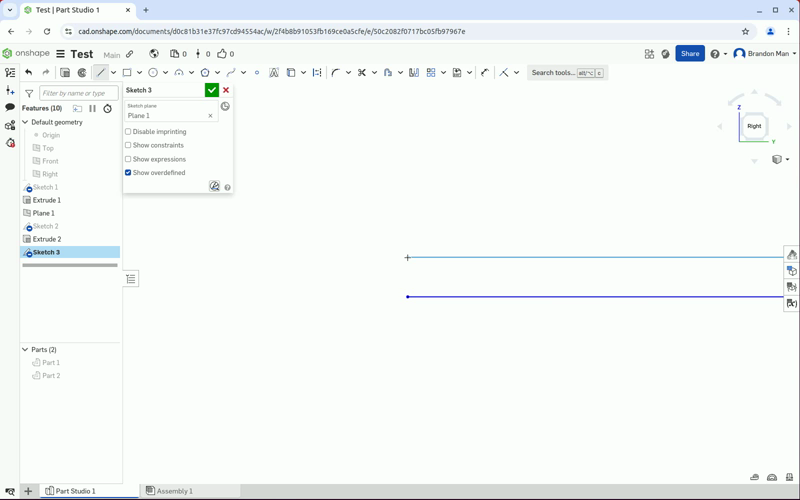
click(407, 257)
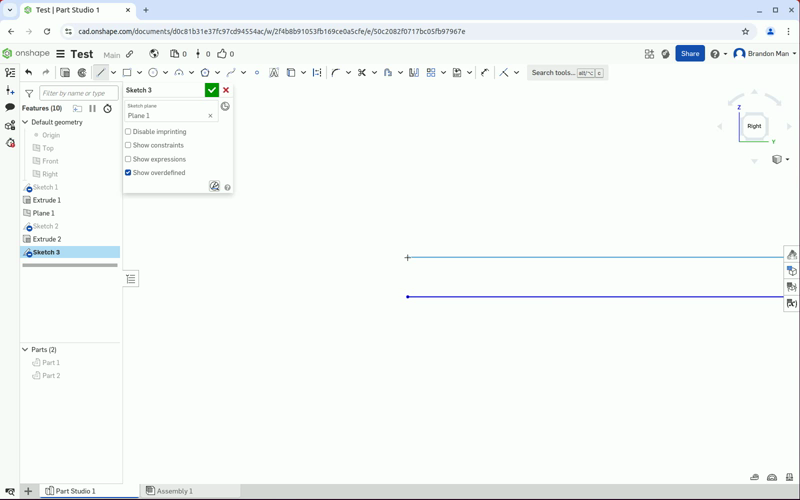
scroll(-6)
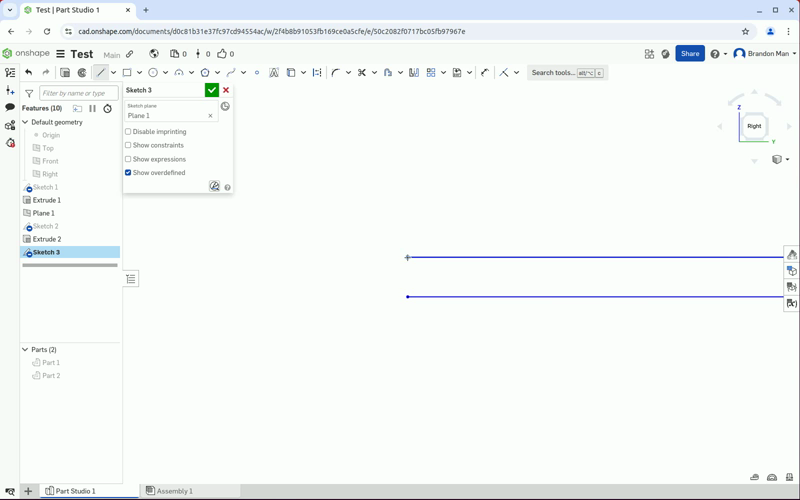
scroll(-6)
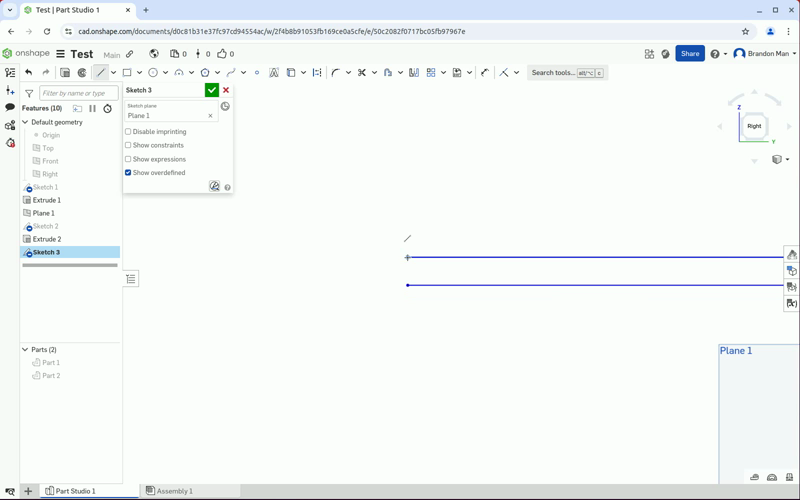
scroll(-6)
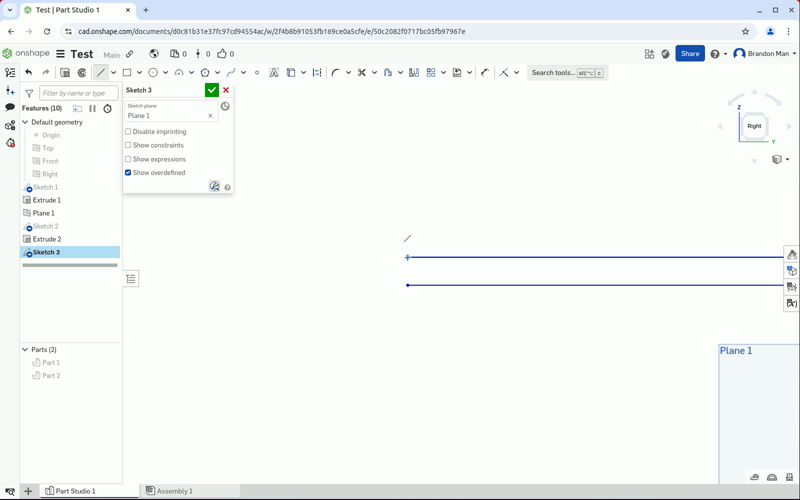
scroll(-6)
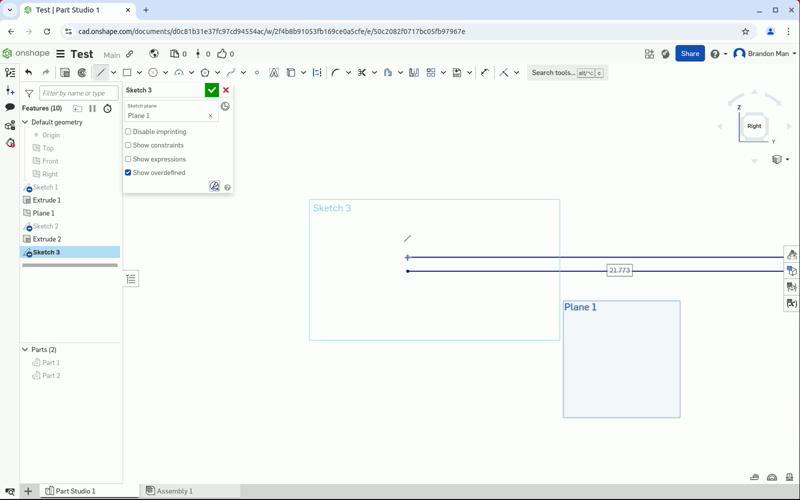
scroll(-6)
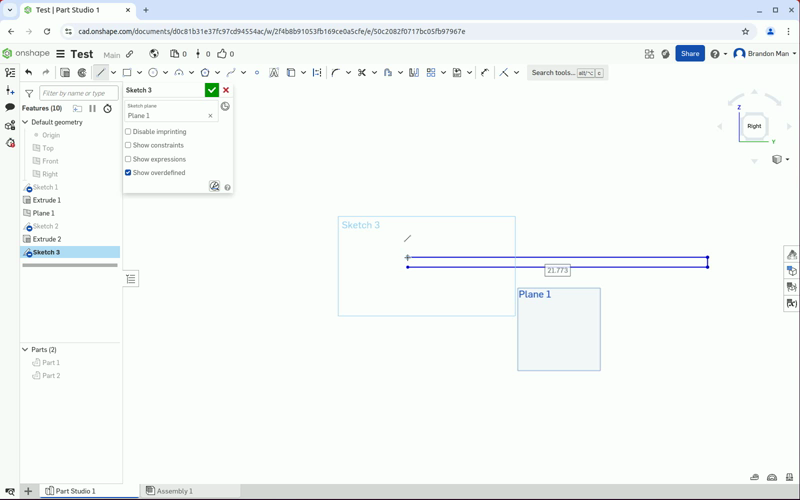
scroll(-6)
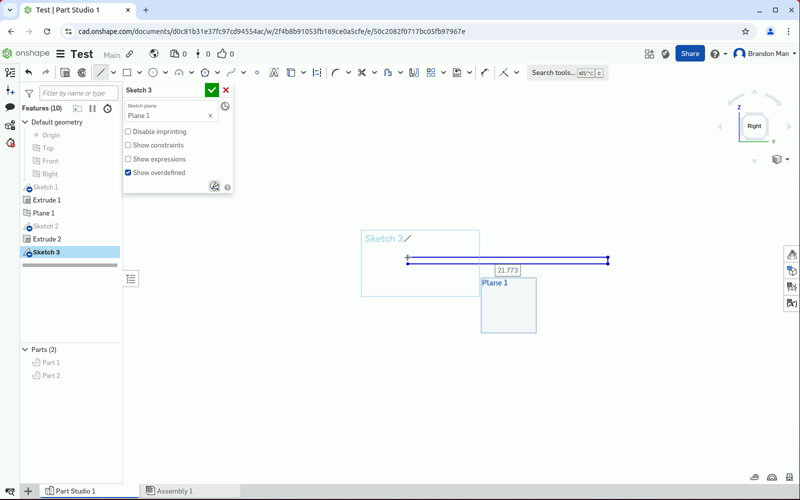
scroll(-6)
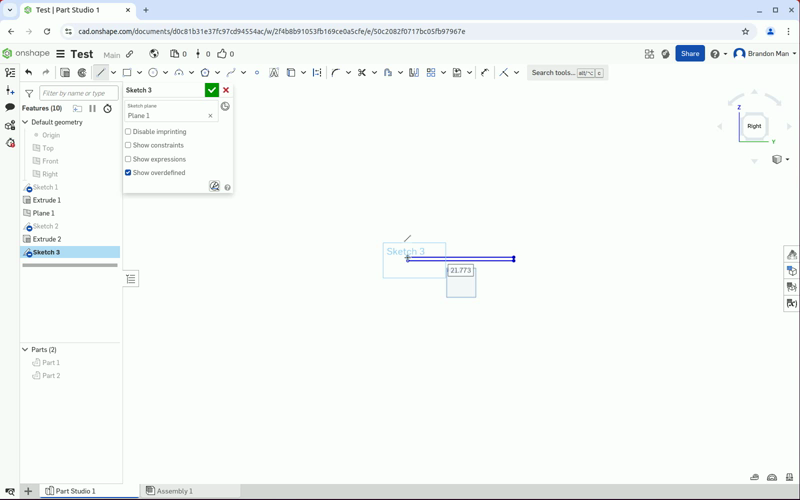
key_up(shift)
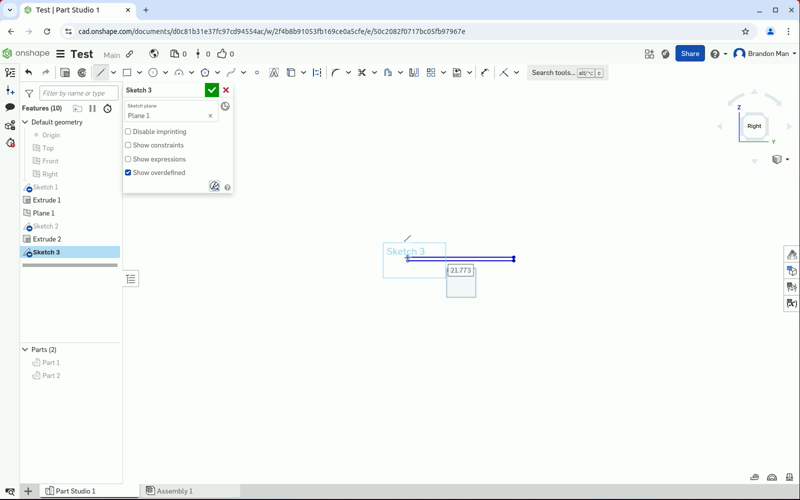
mouse_move(437, 257)
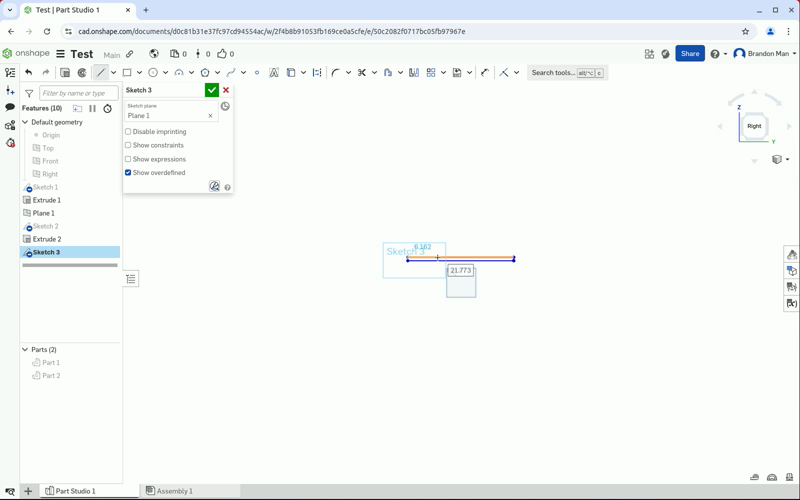
key_down(shift)
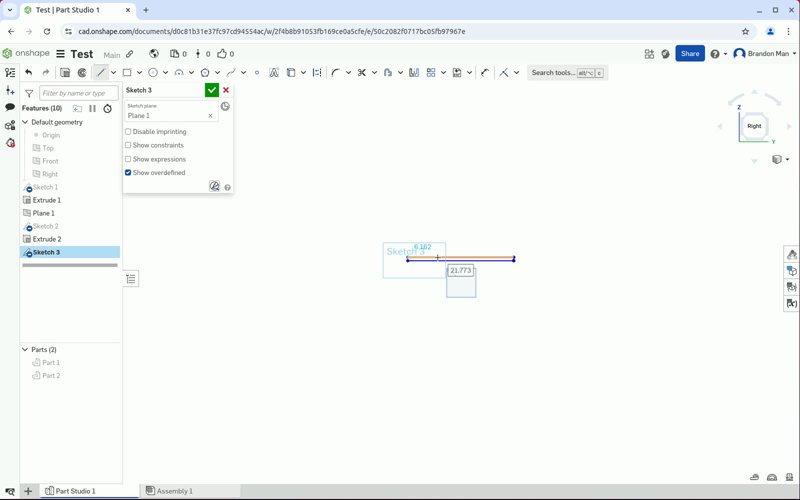
mouse_move(407, 260)
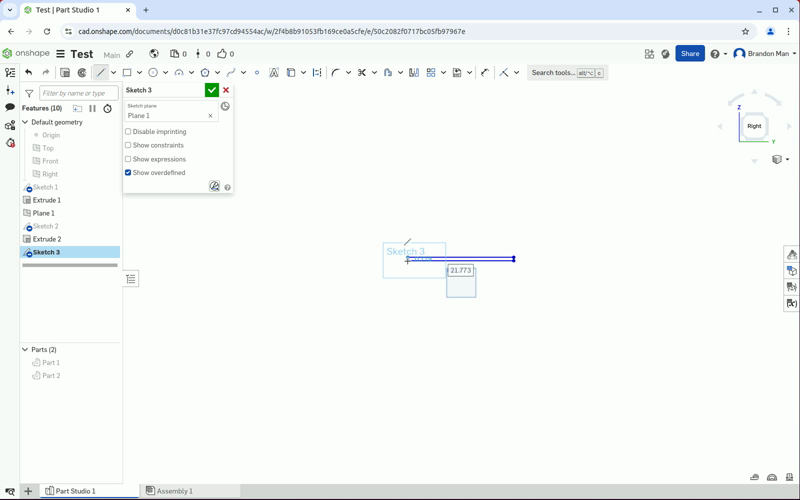
scroll(6)
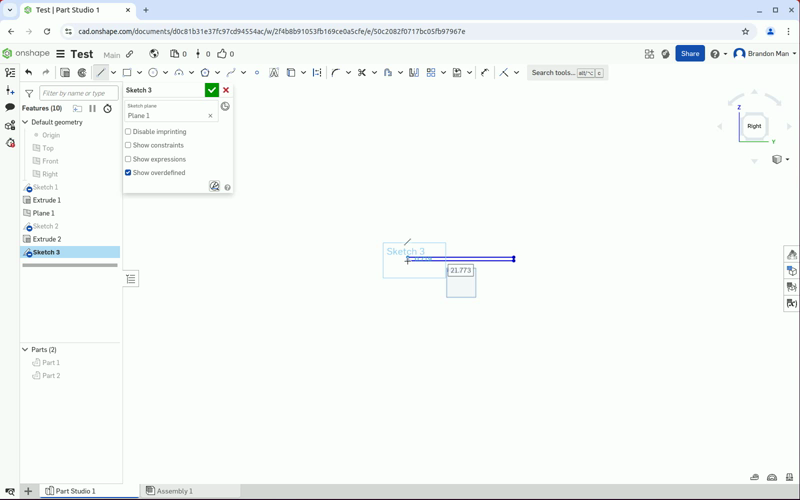
scroll(6)
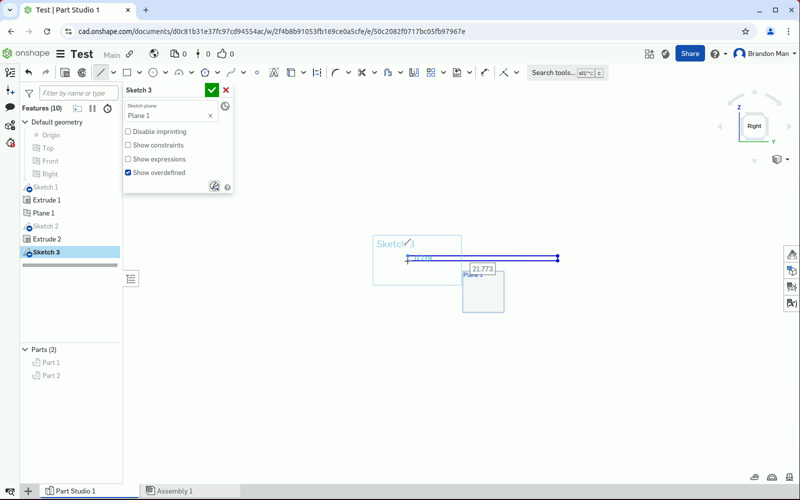
scroll(6)
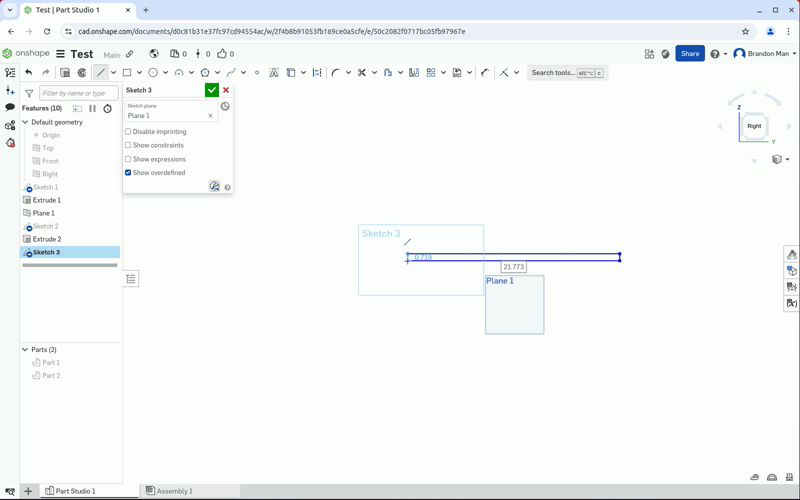
scroll(6)
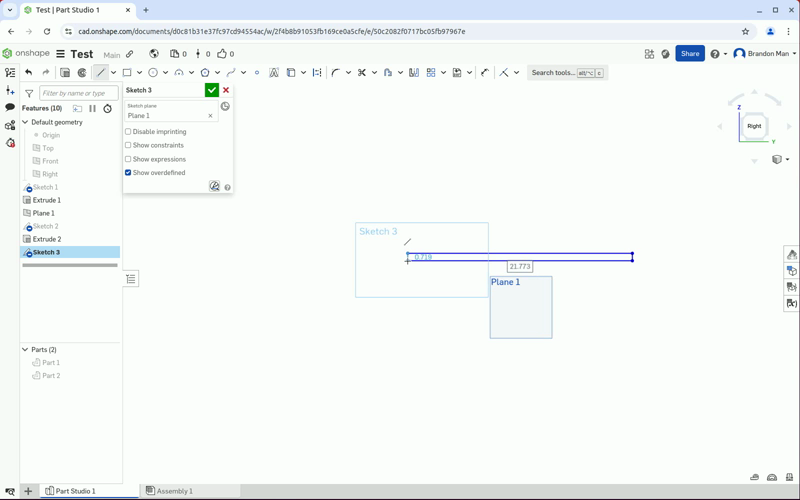
scroll(6)
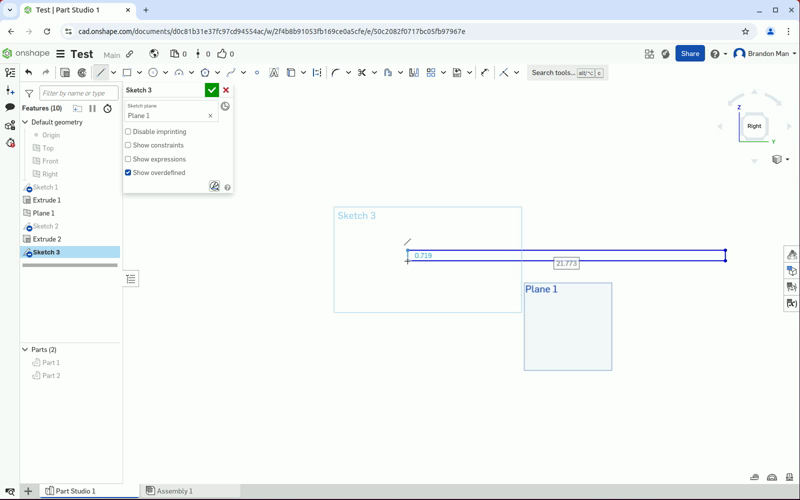
scroll(6)
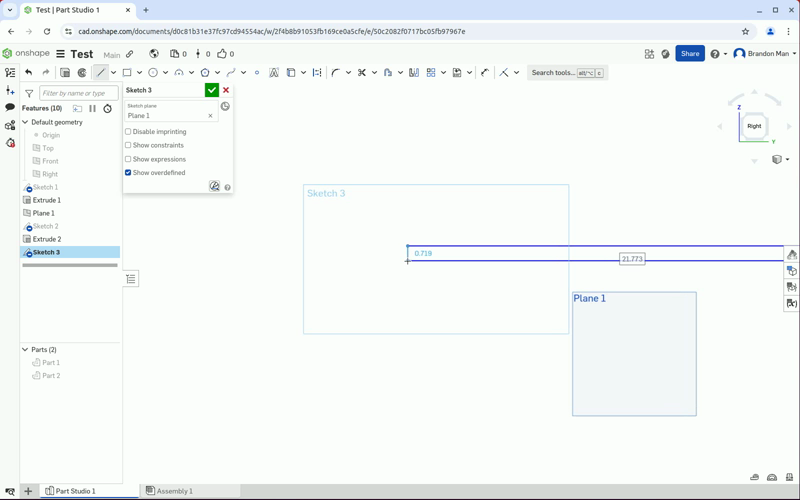
scroll(6)
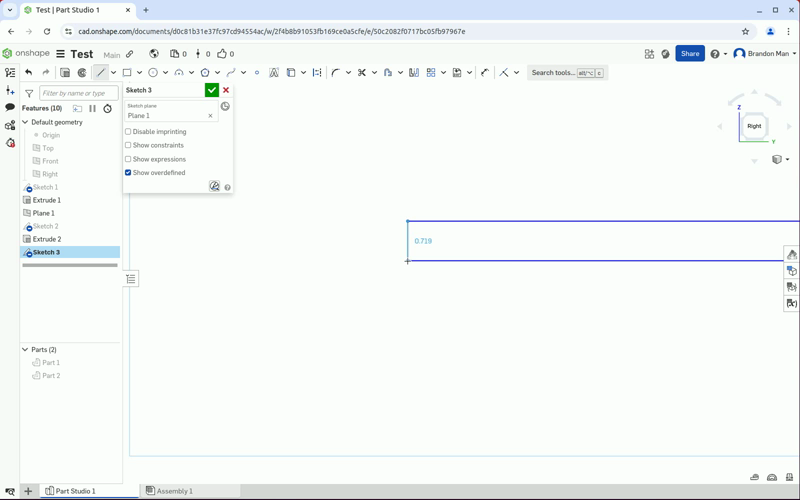
key_up(shift)
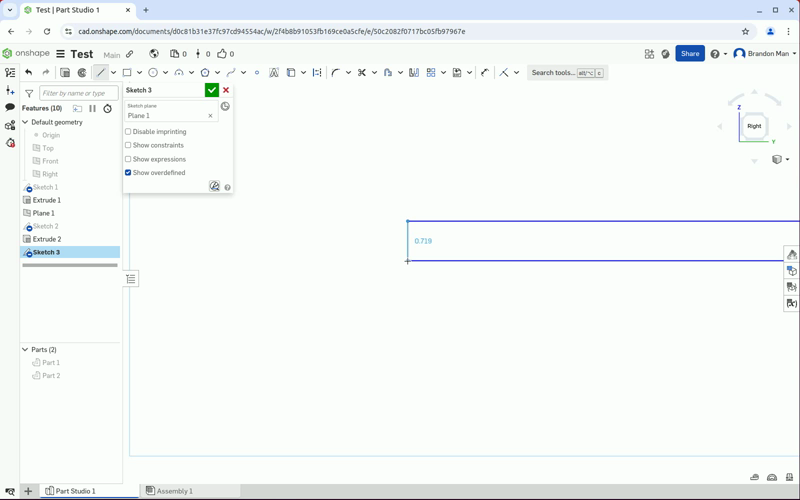
click(407, 260)
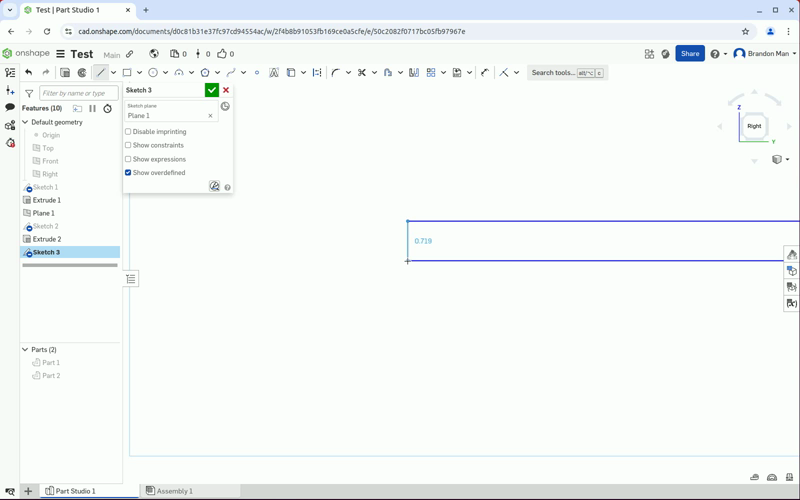
scroll(-6)
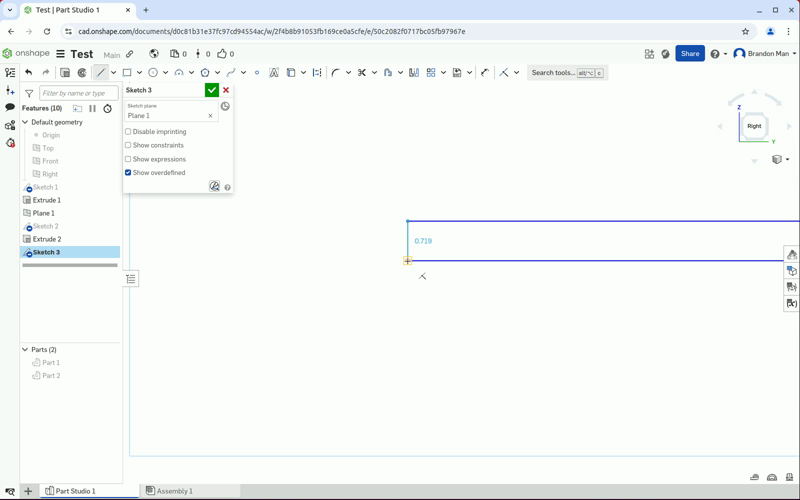
scroll(-6)
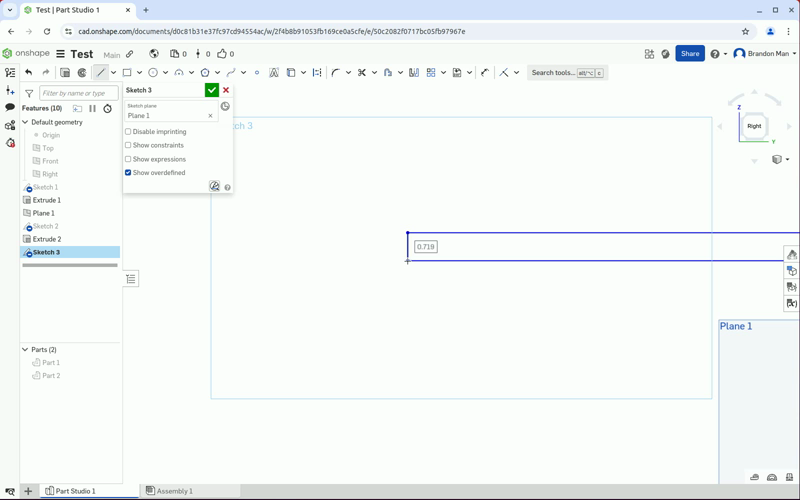
scroll(-6)
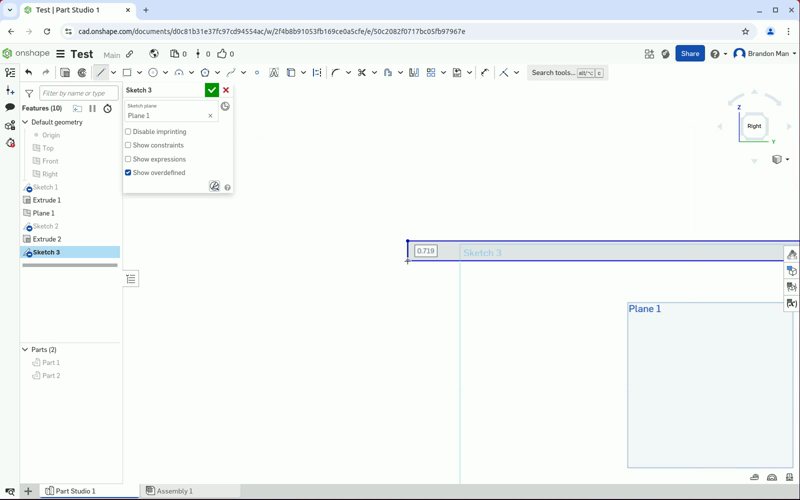
scroll(-6)
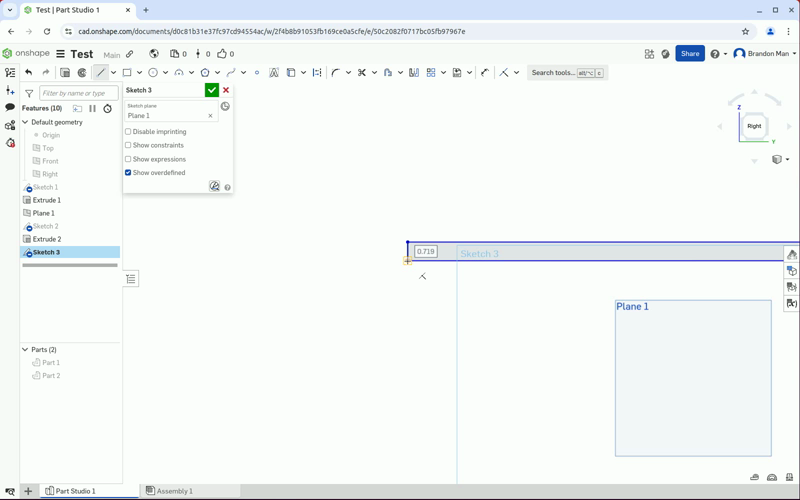
scroll(-6)
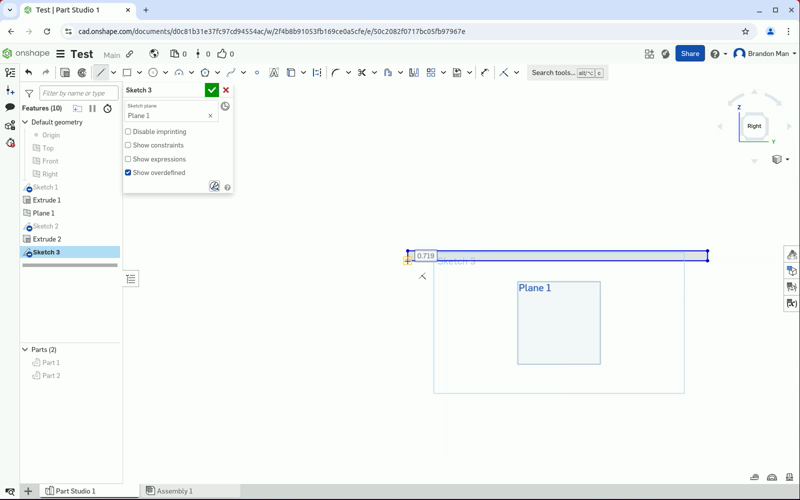
scroll(-6)
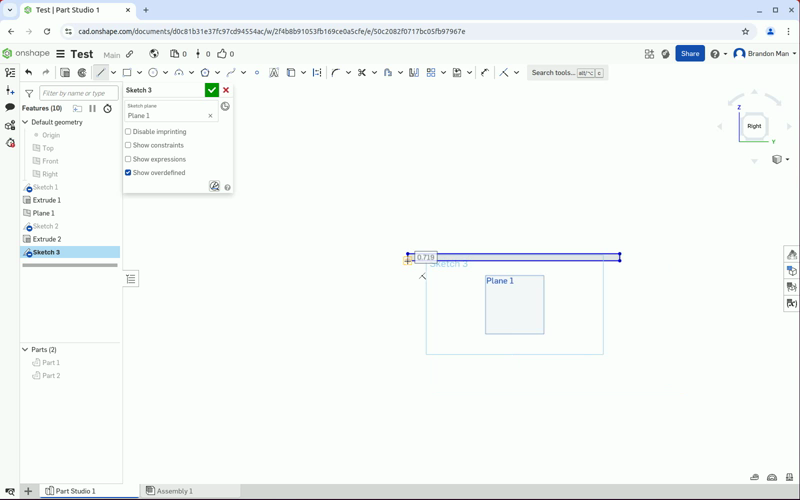
scroll(-6)
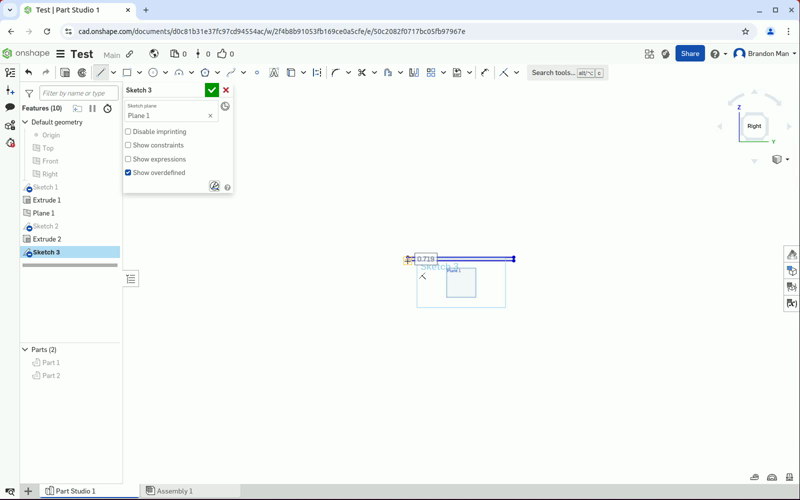
key(esc)
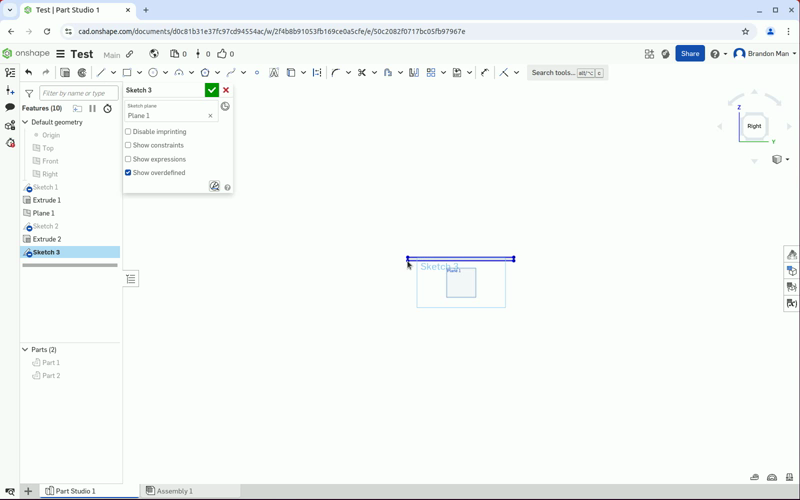
mouse_move(429, 258)
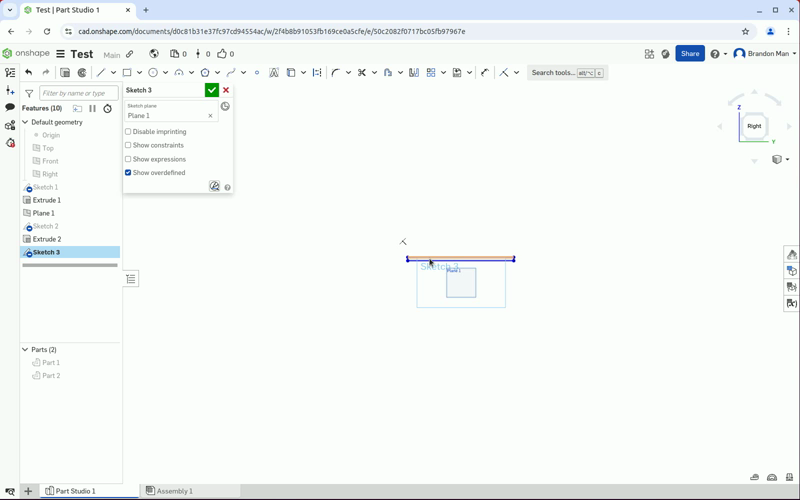
scroll(6)
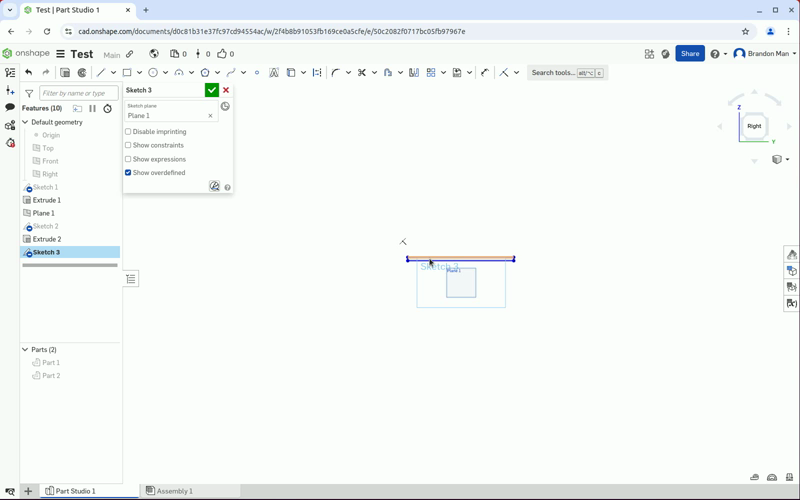
scroll(6)
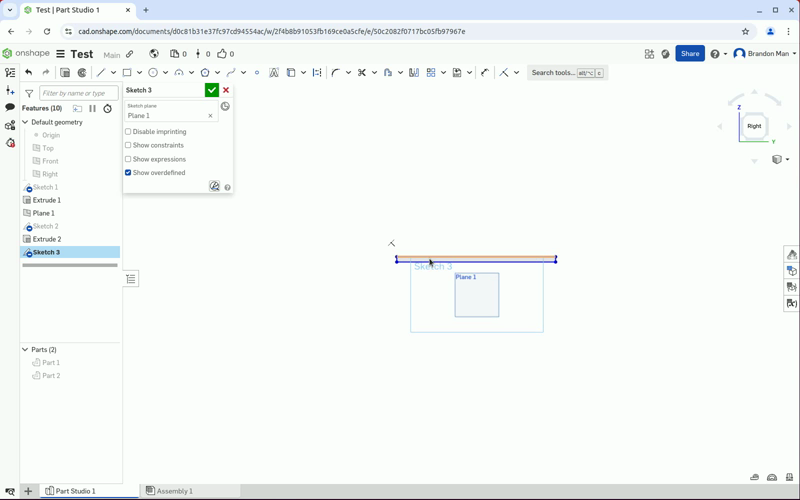
scroll(6)
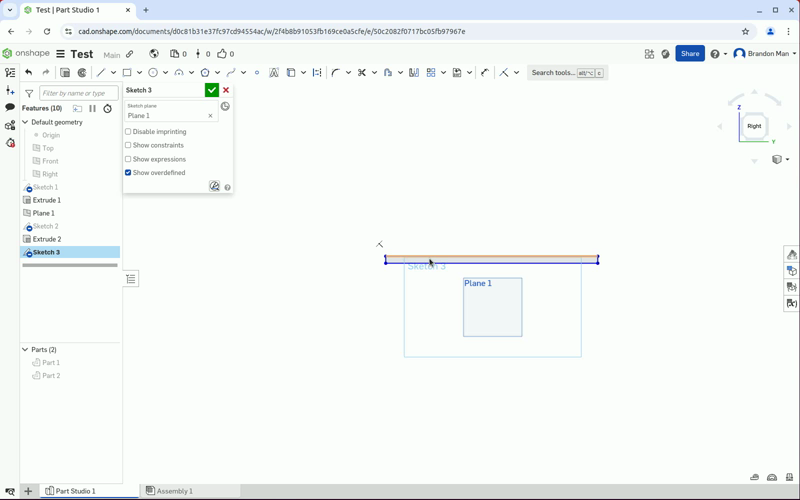
scroll(6)
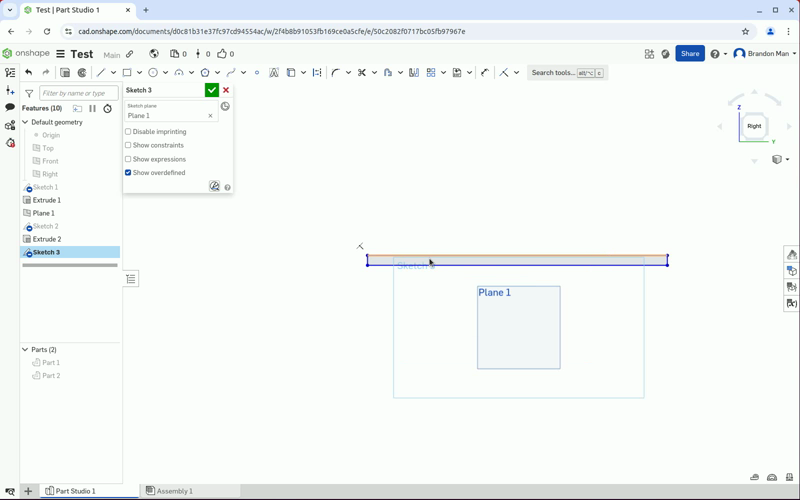
scroll(6)
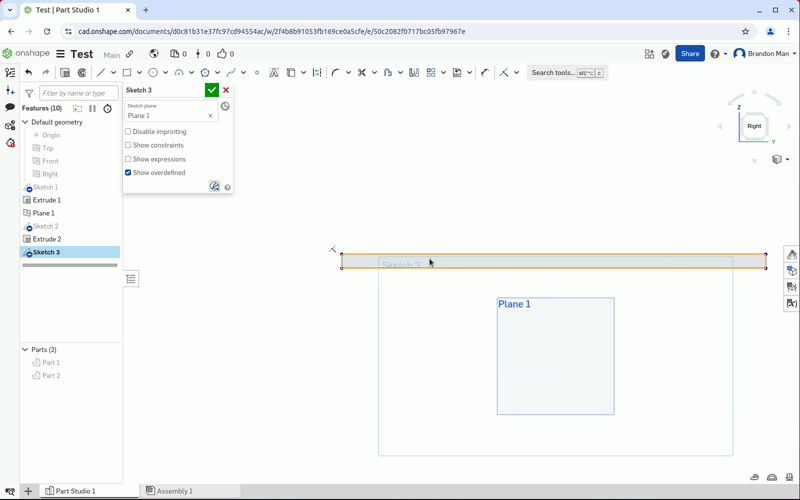
scroll(6)
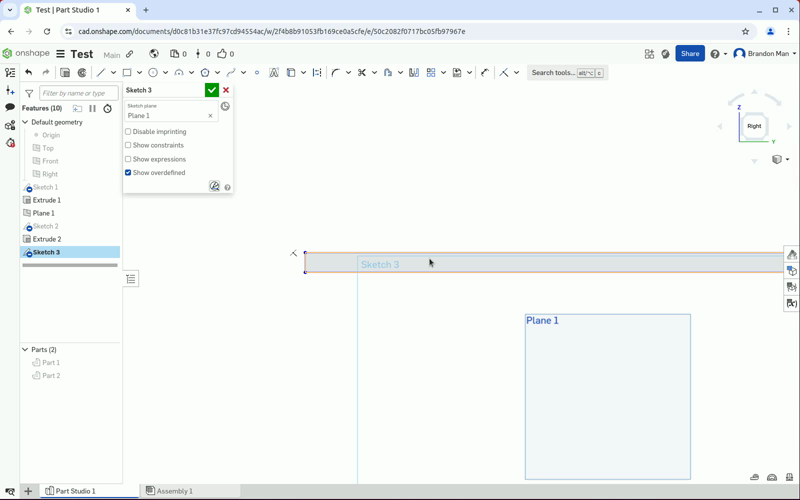
scroll(6)
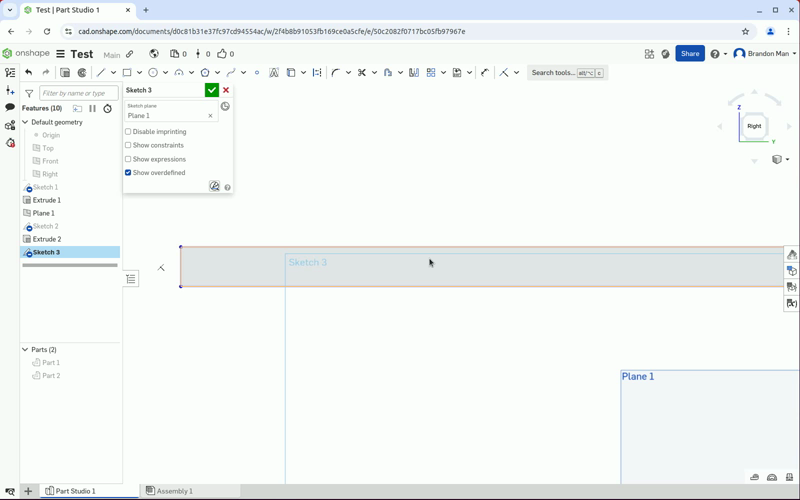
click(429, 258)
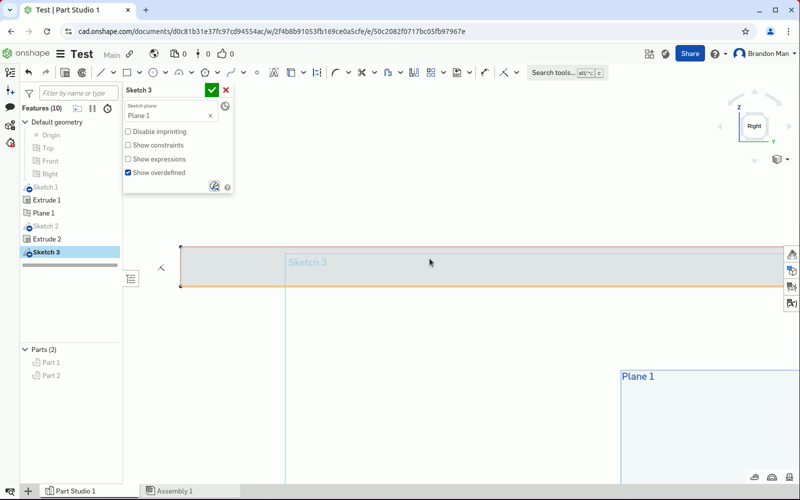
scroll(-6)
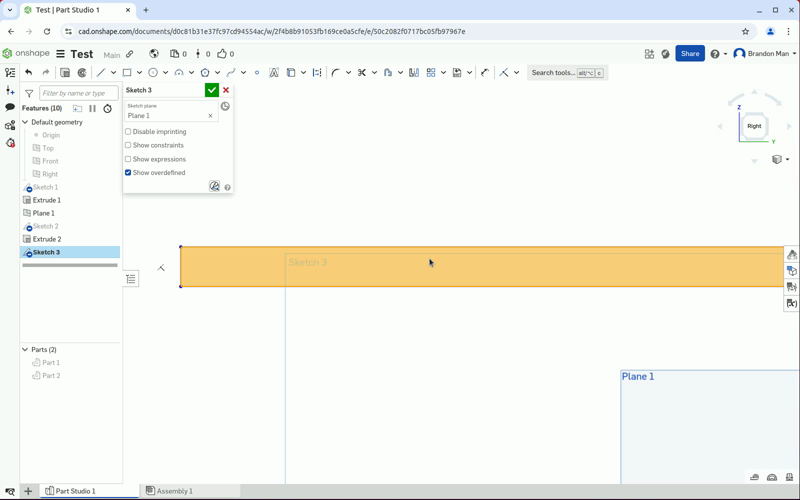
scroll(-6)
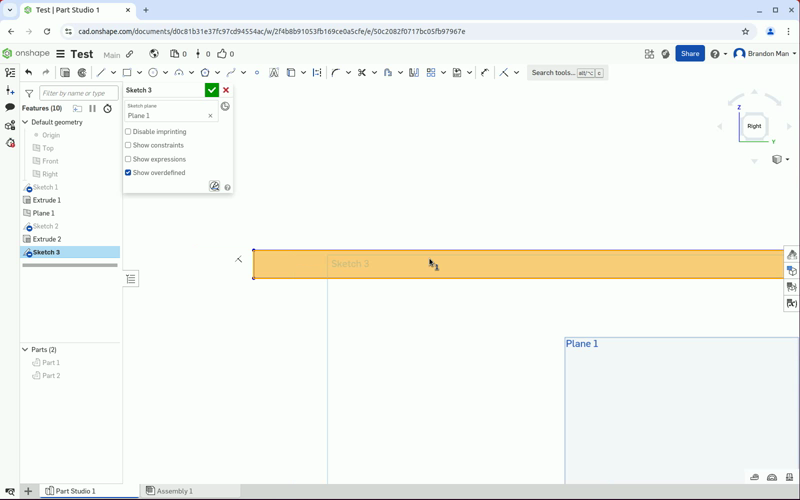
scroll(-6)
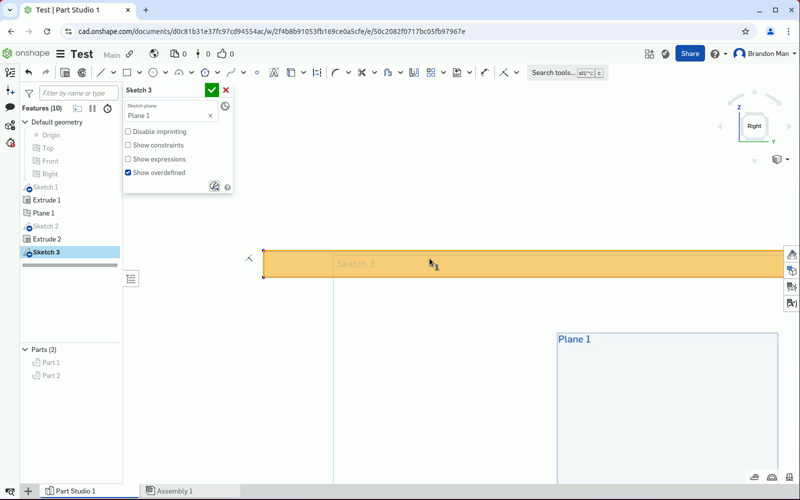
scroll(-6)
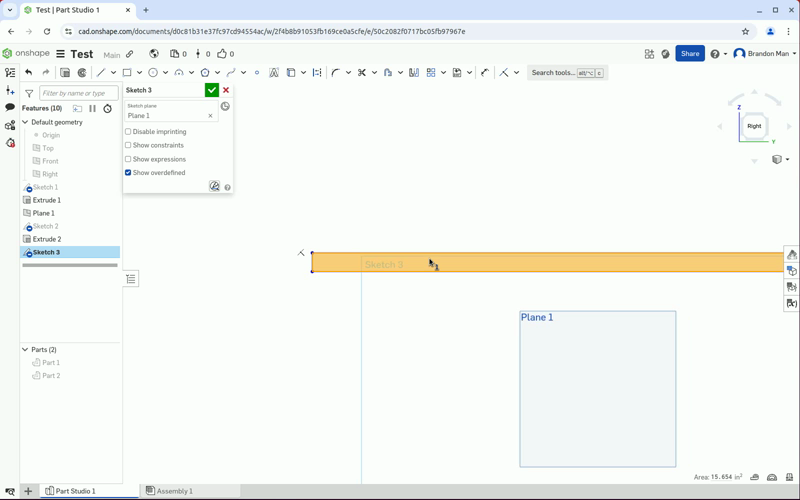
scroll(-6)
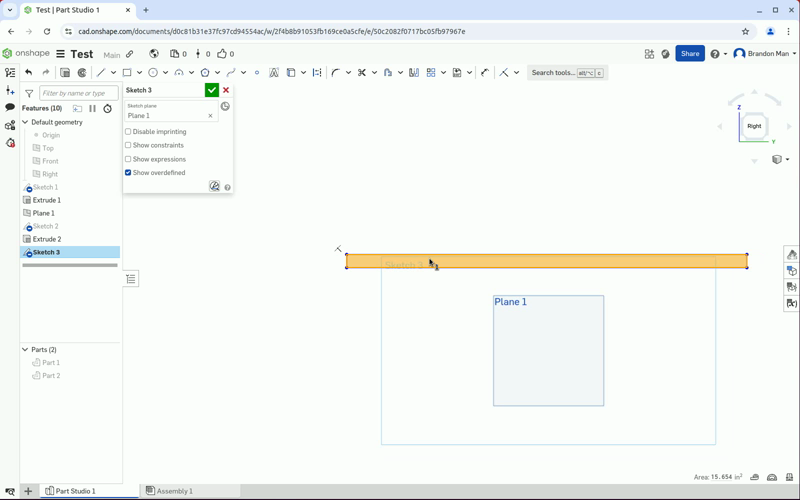
scroll(-6)
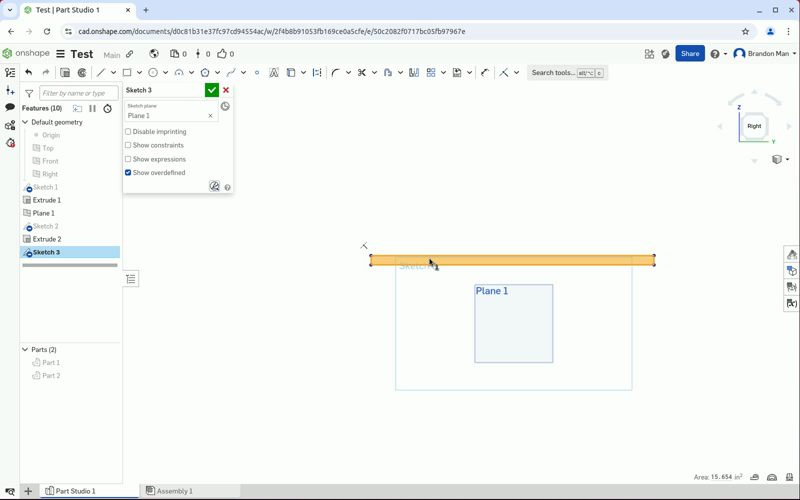
scroll(-6)
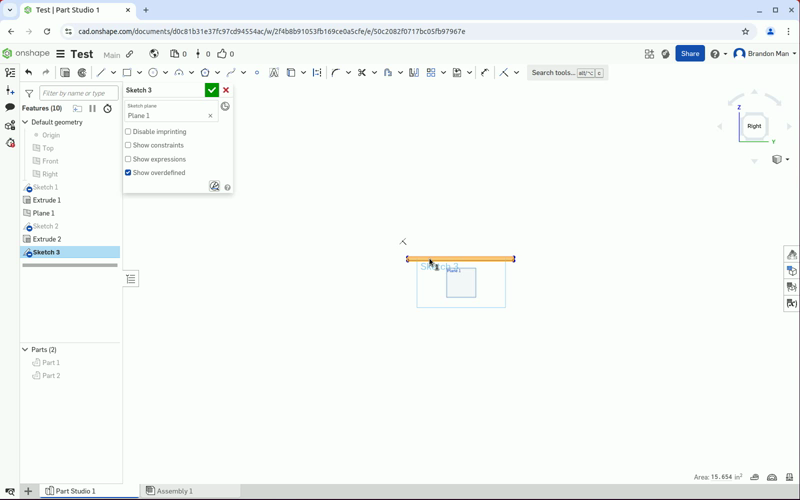
mouse_move(73, 352)
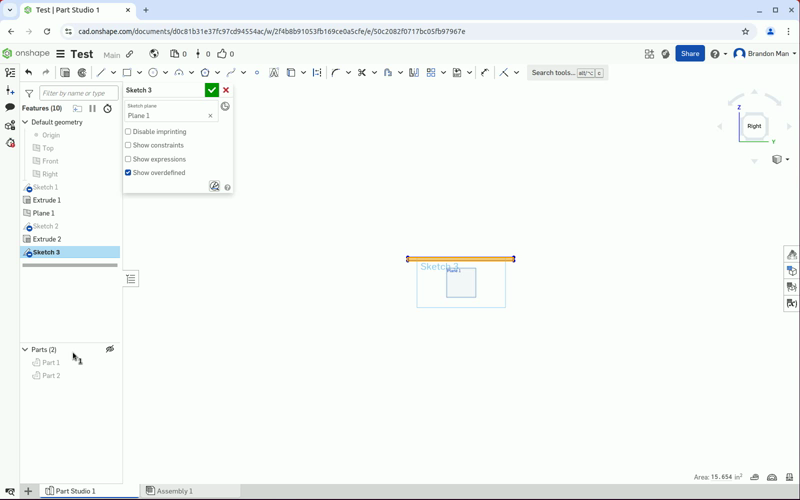
key(shift+y)
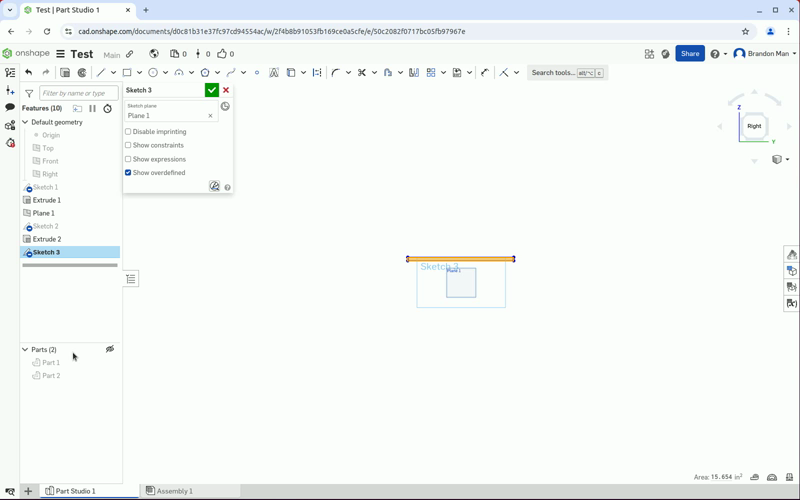
key(shift+e)
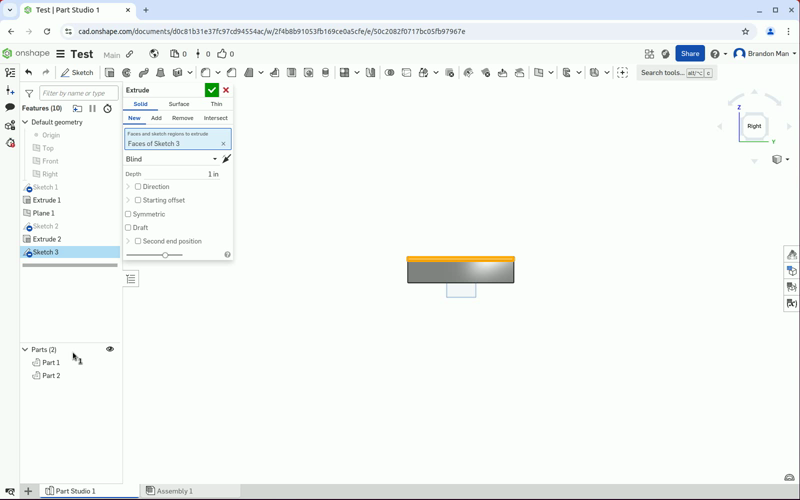
mouse_move(143, 106)
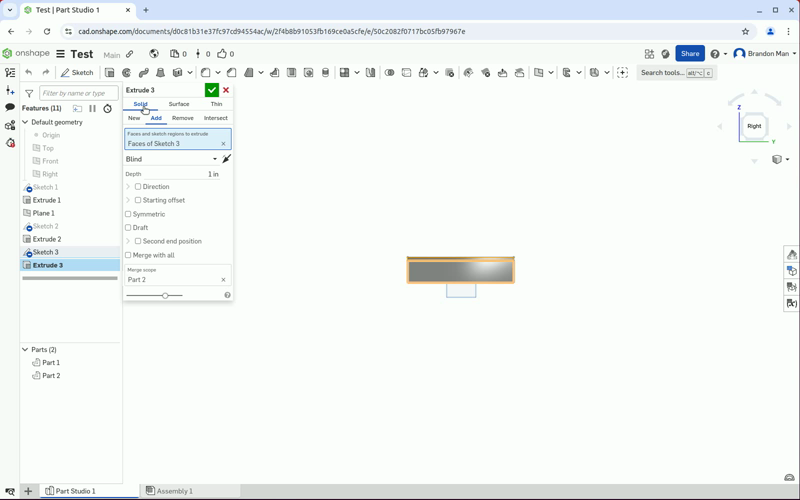
click(143, 106)
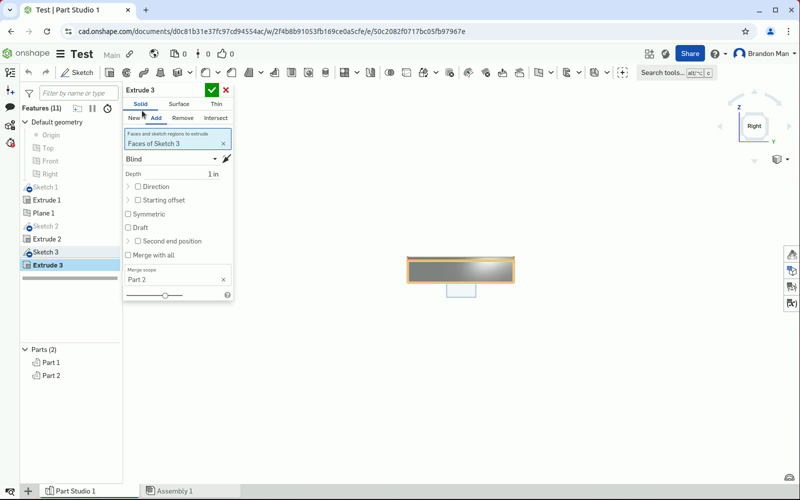
mouse_move(137, 120)
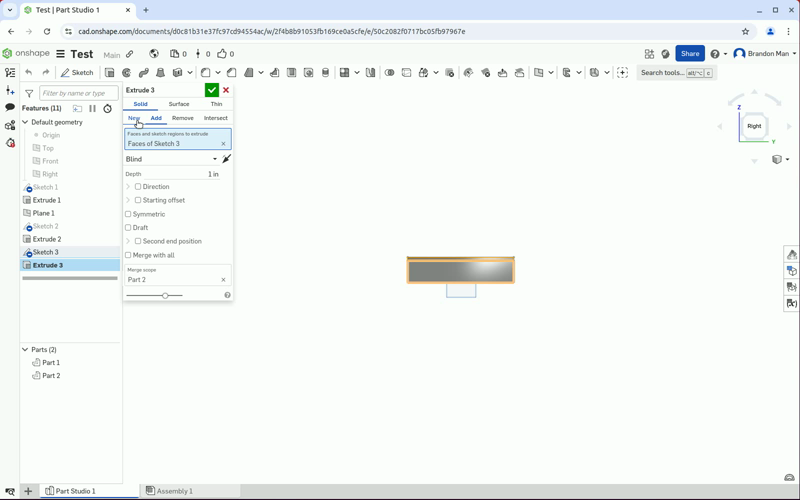
click(137, 120)
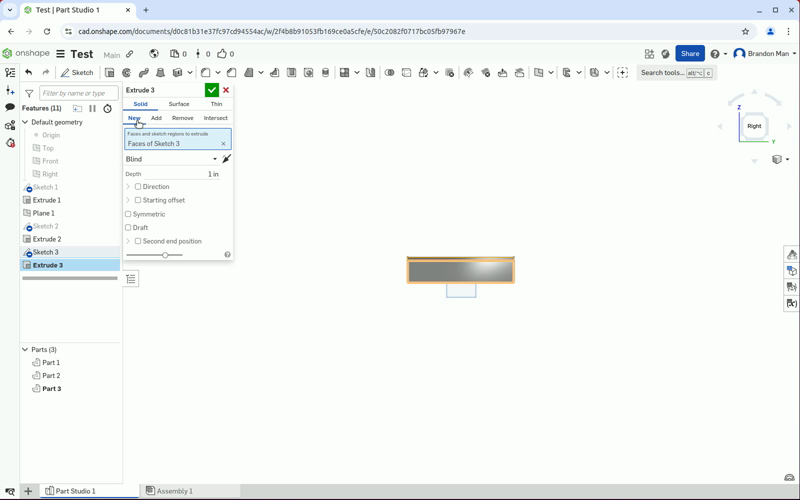
key(tab, 4)
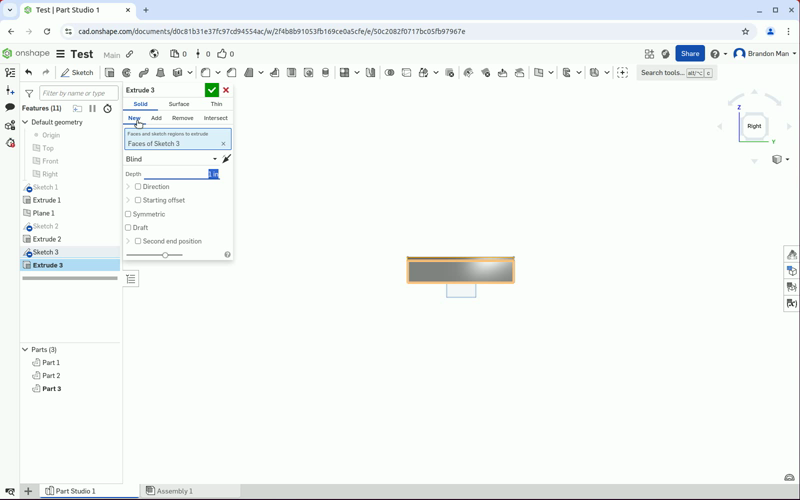
text(0.722)
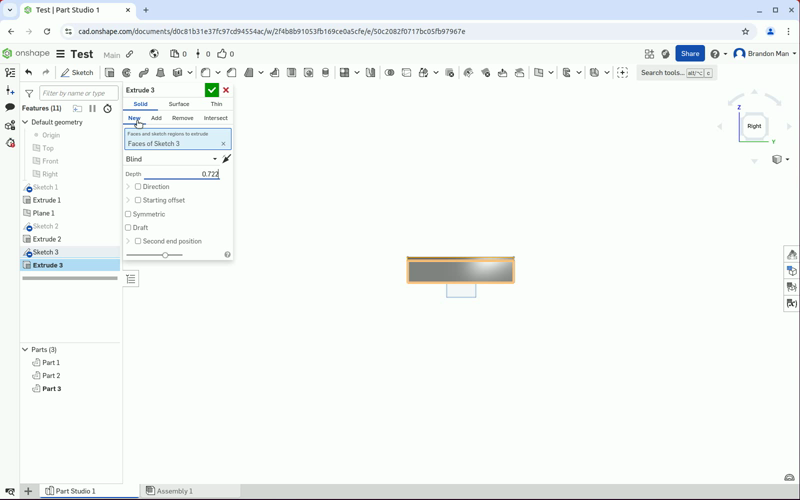
key(enter)
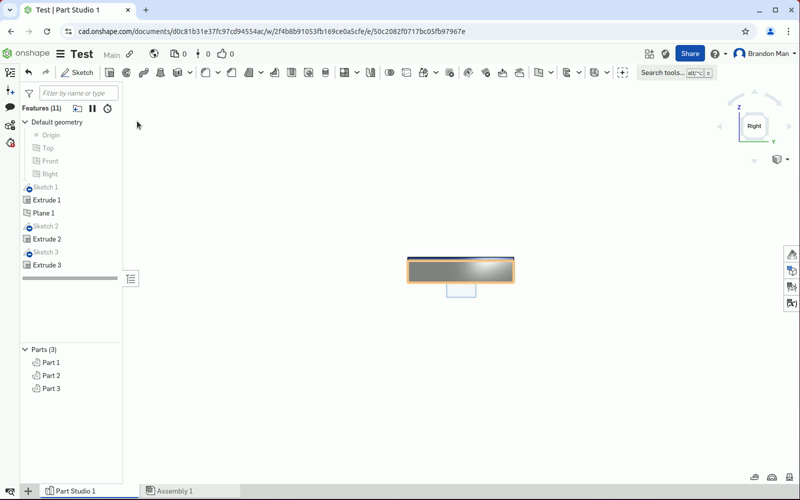
key(shift+h)
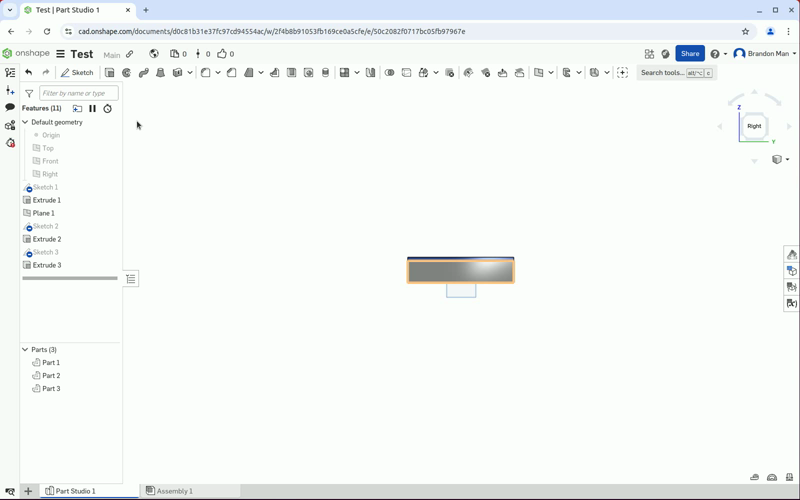
key(shift+h)
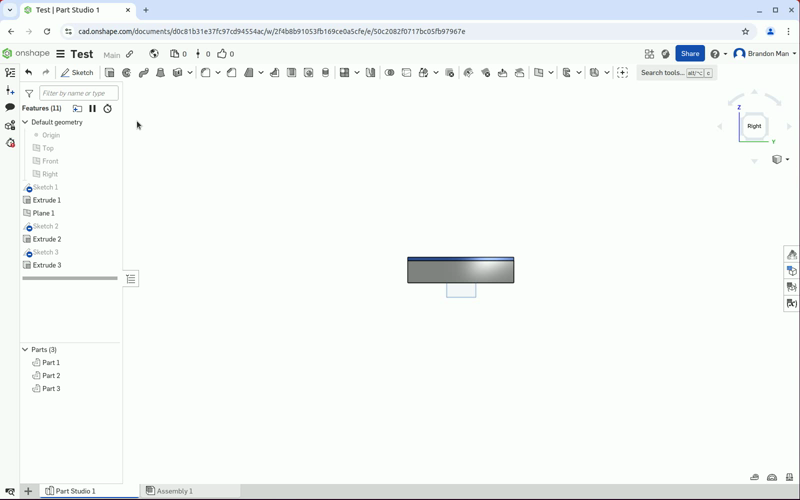
mouse_move(73, 189)
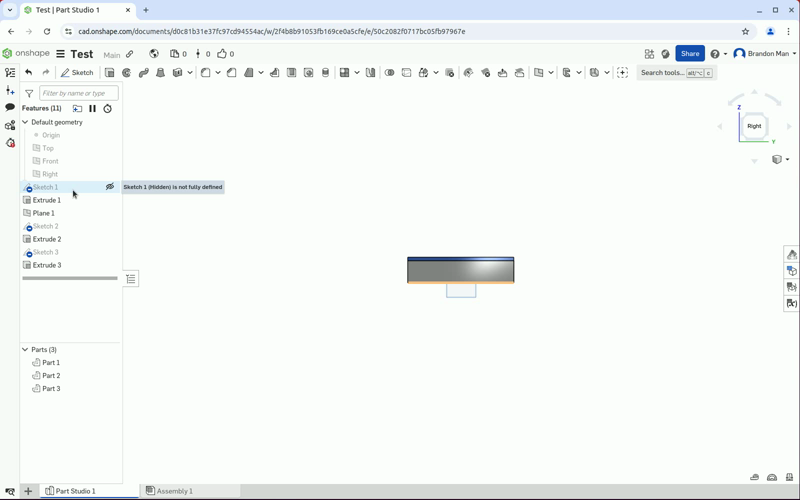
click(73, 189)
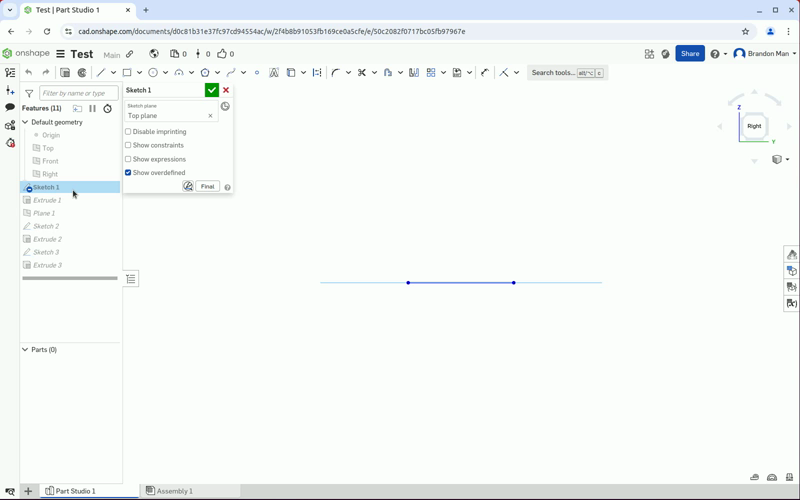
mouse_move(229, 92)
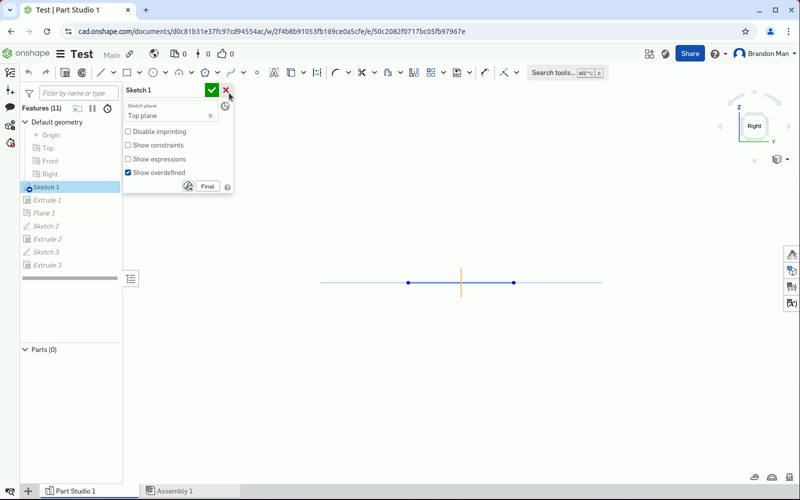
click(229, 92)
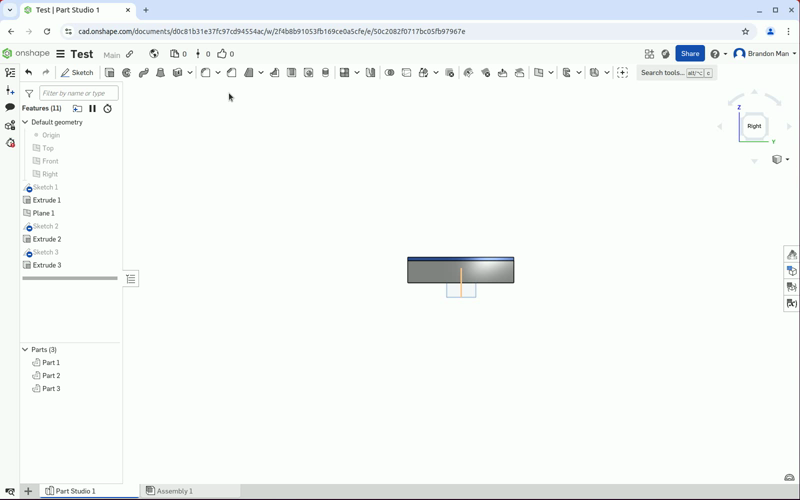
mouse_move(73, 352)
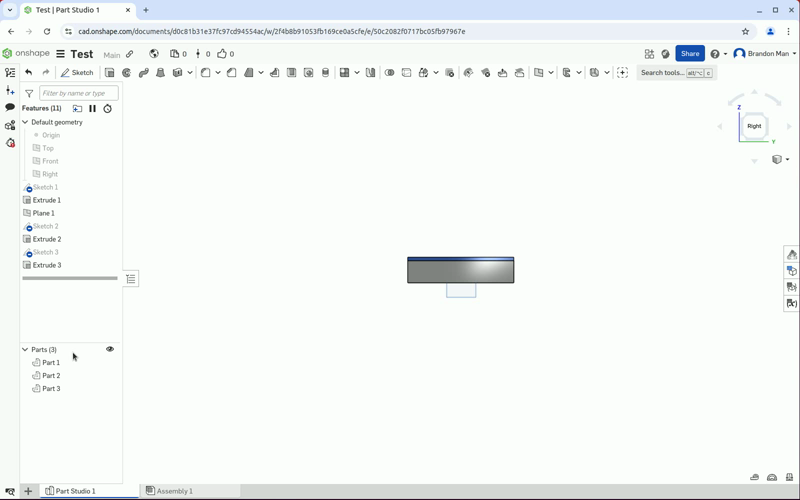
key(y)
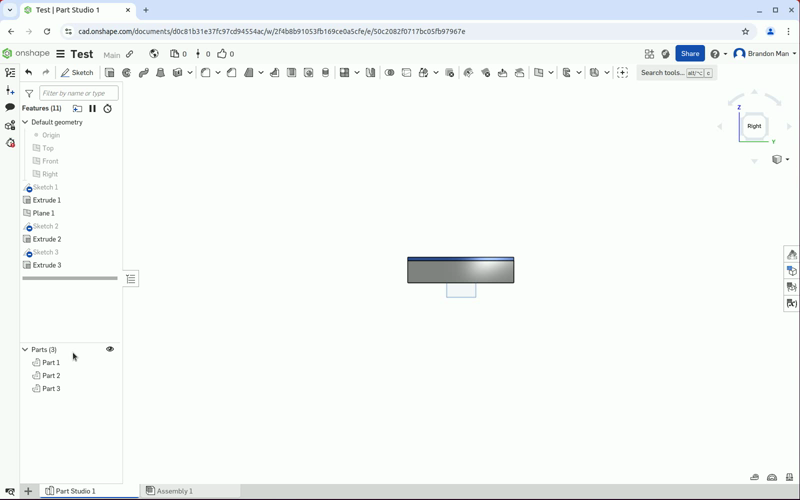
key(shift+p)
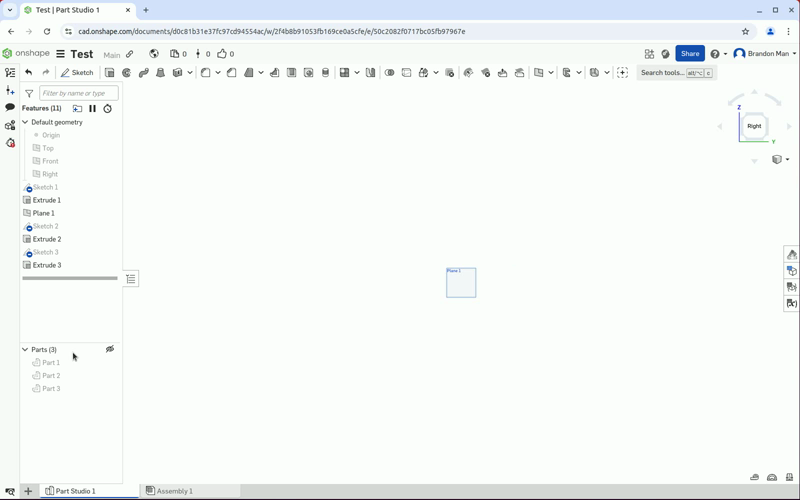
key(space)
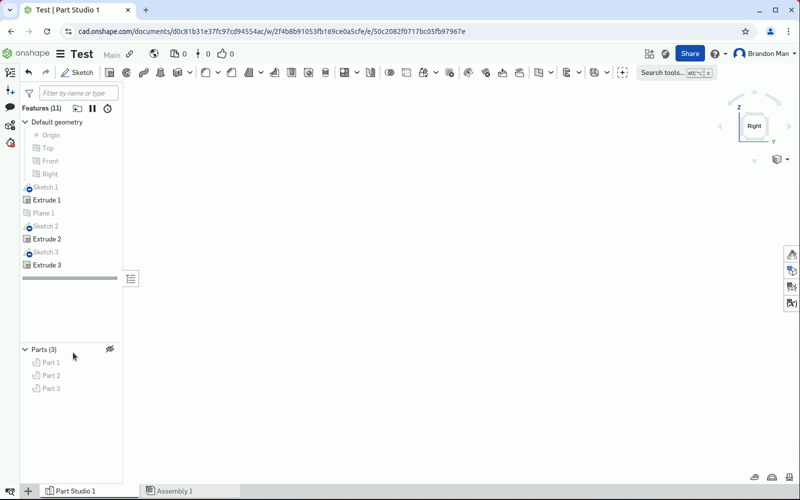
key_down(shift)
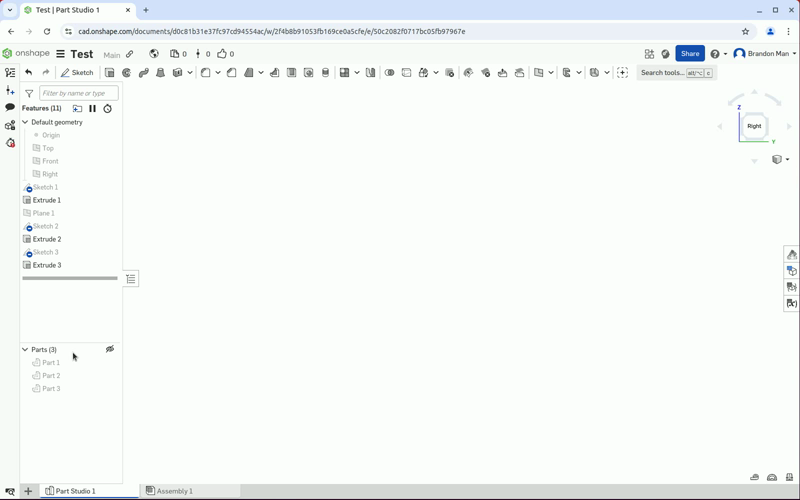
key(right)
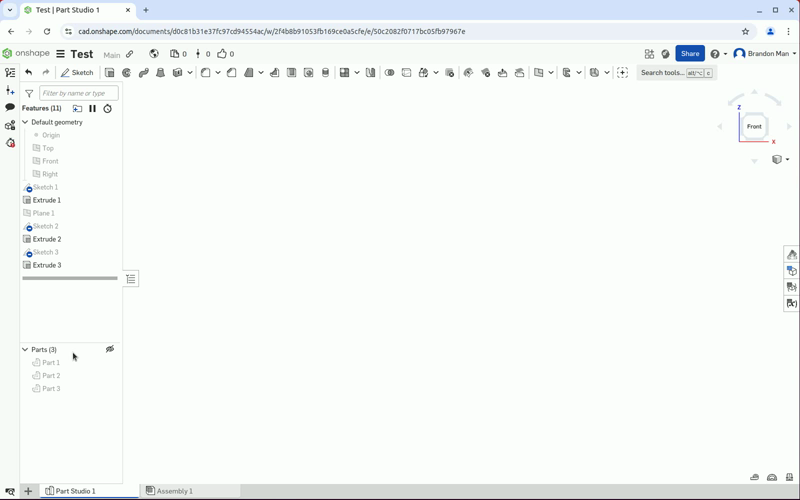
key_up(shift)
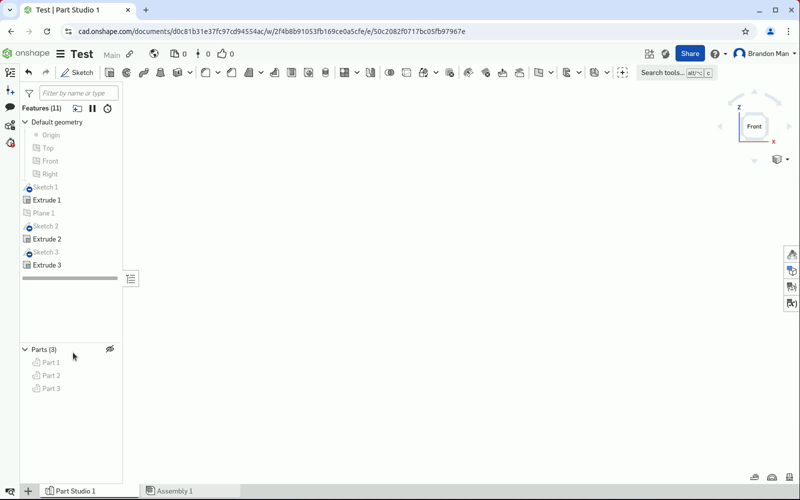
mouse_move(73, 352)
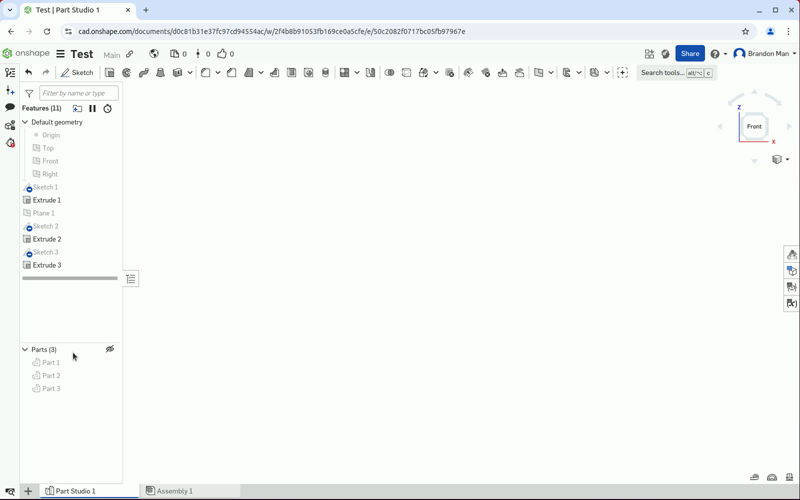
key(shift+y)
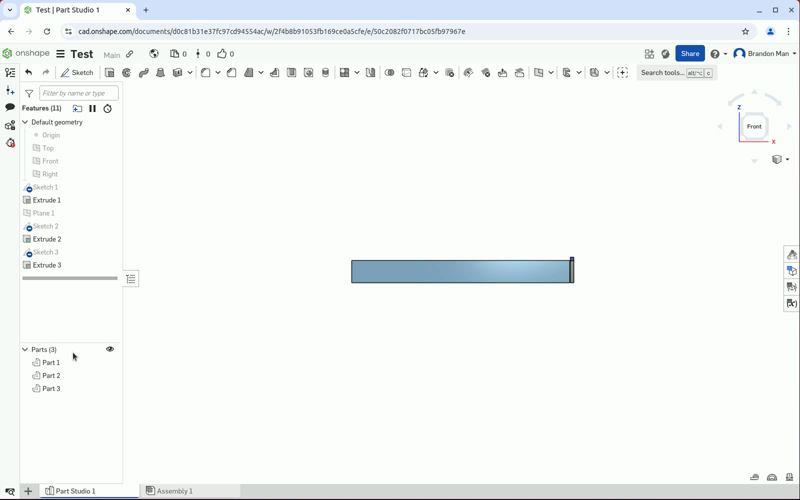
mouse_move(541, 75)
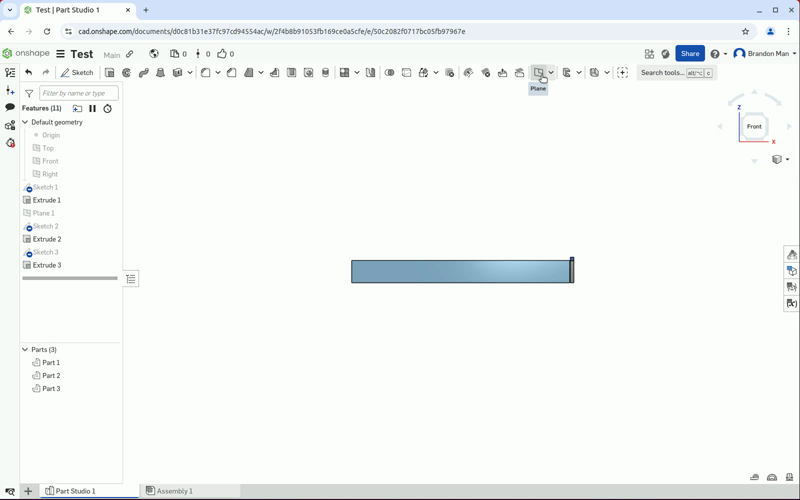
click(541, 75)
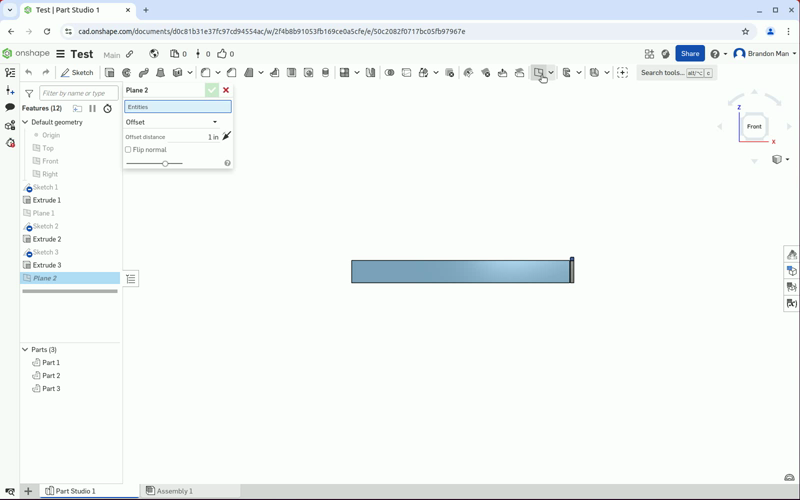
mouse_move(73, 163)
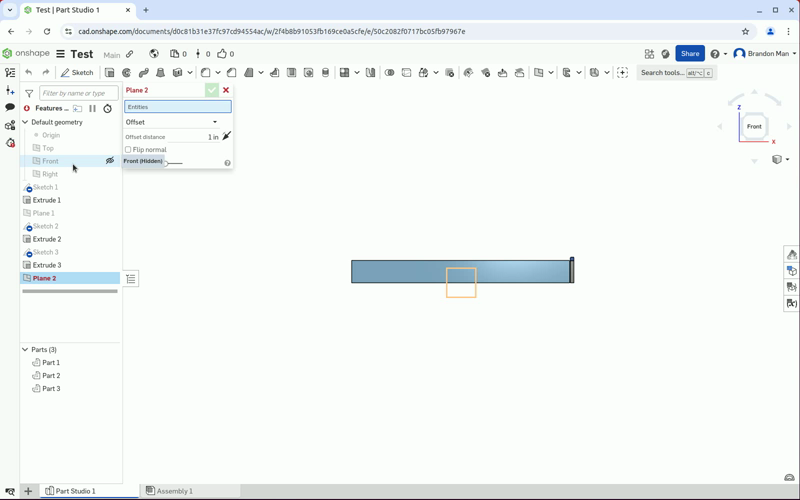
click(73, 163)
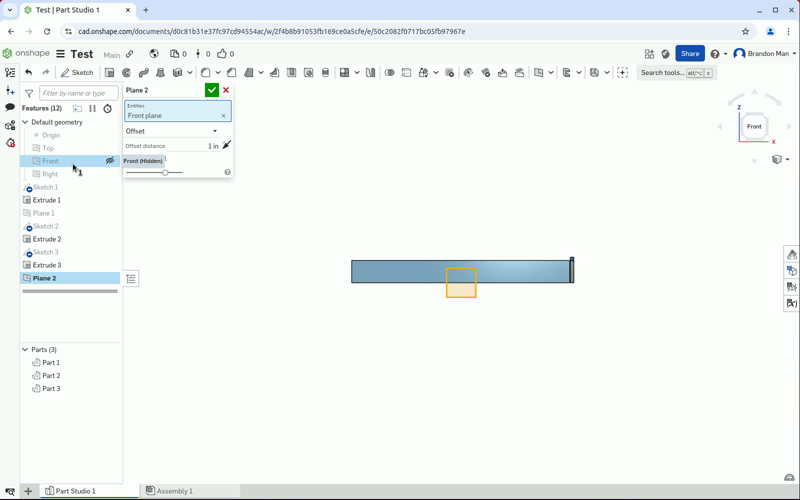
key(tab, 2)
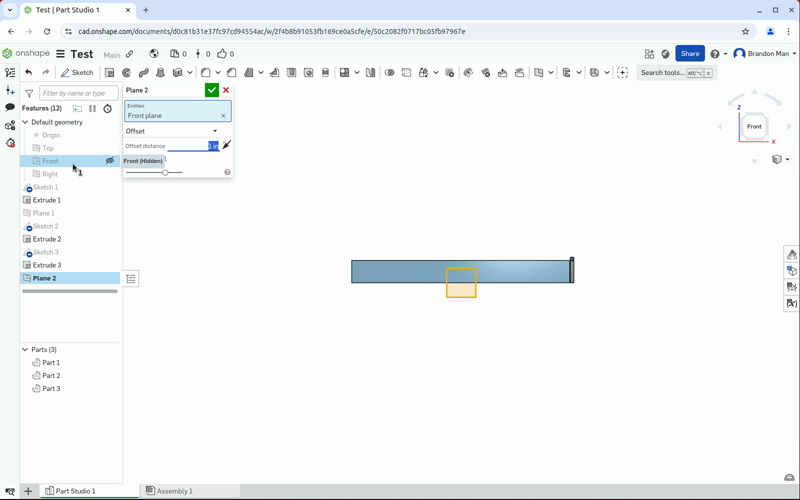
text(10.845)
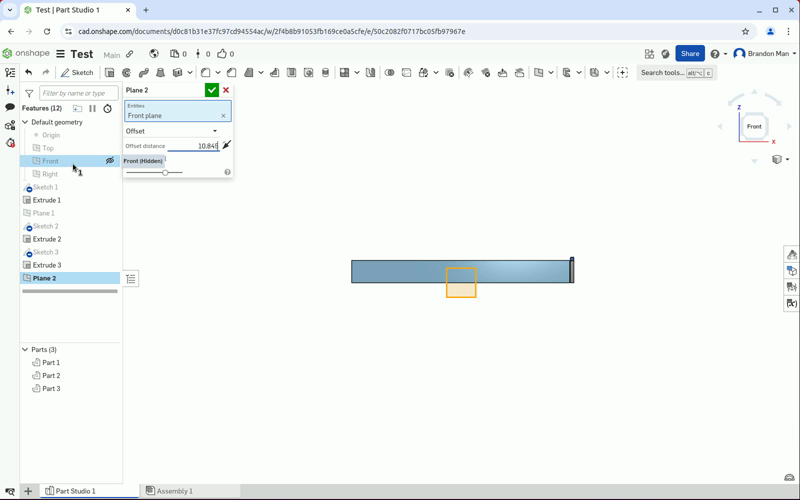
key(enter, 2)
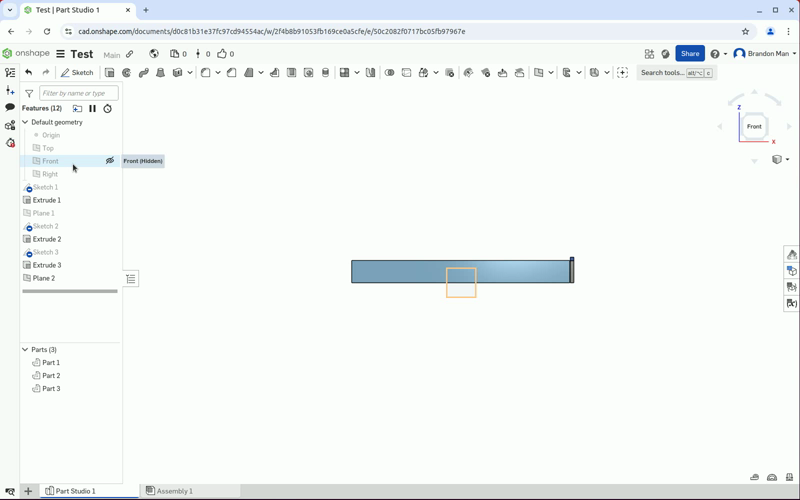
key(shift+s)
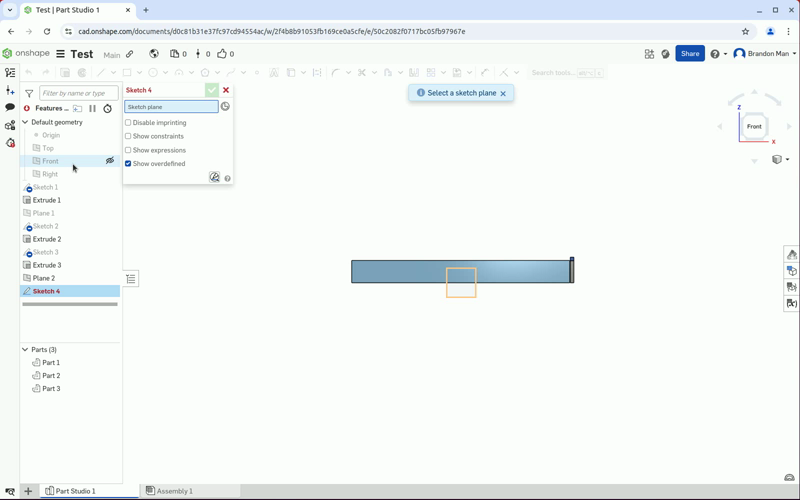
mouse_move(73, 280)
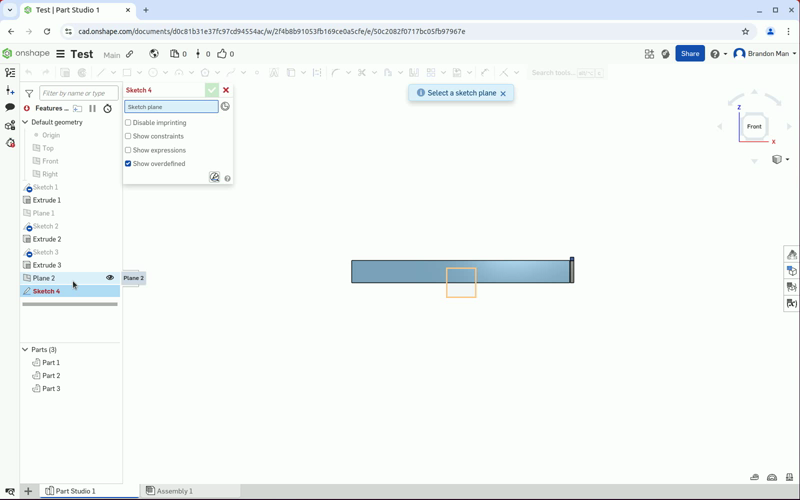
click(73, 280)
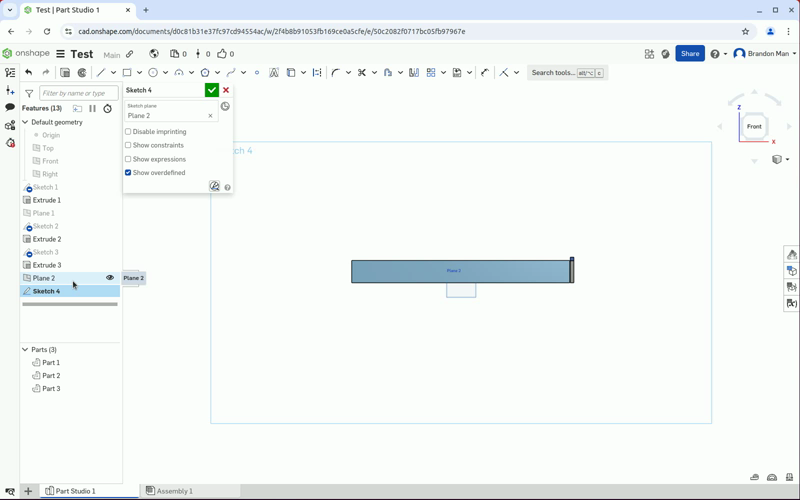
mouse_move(73, 352)
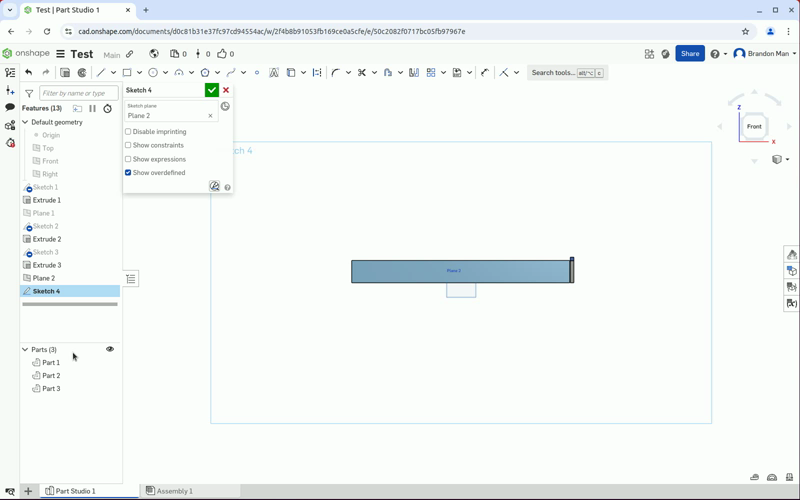
key(y)
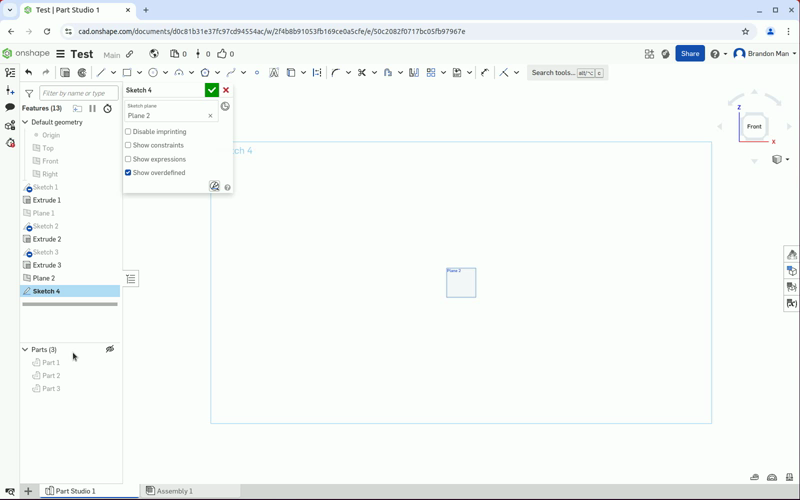
key(l)
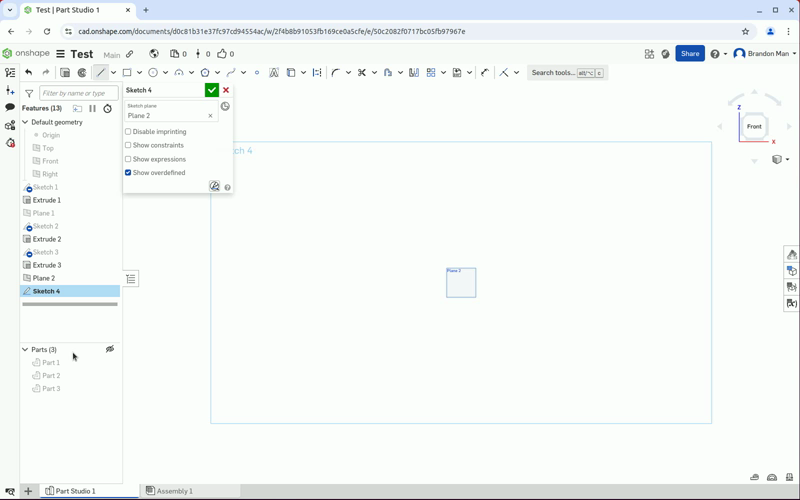
key_down(shift)
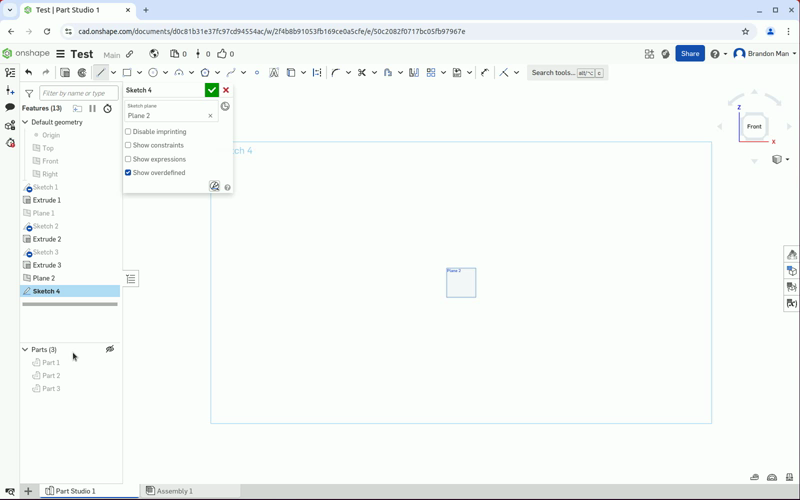
mouse_move(348, 282)
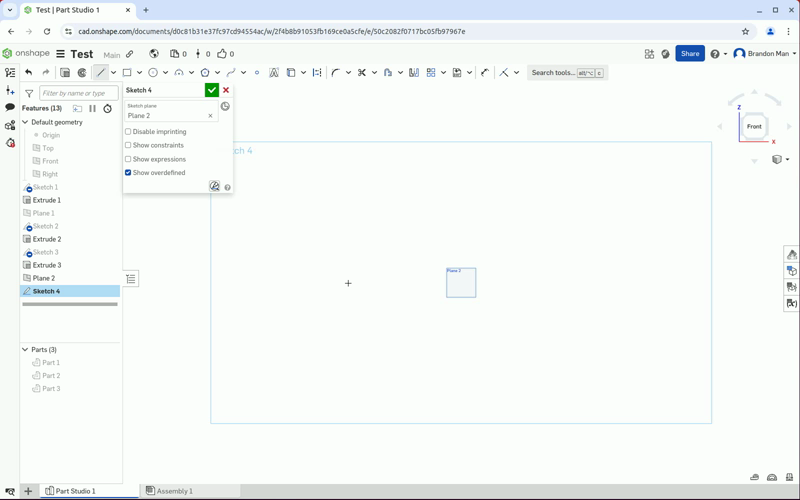
click(348, 282)
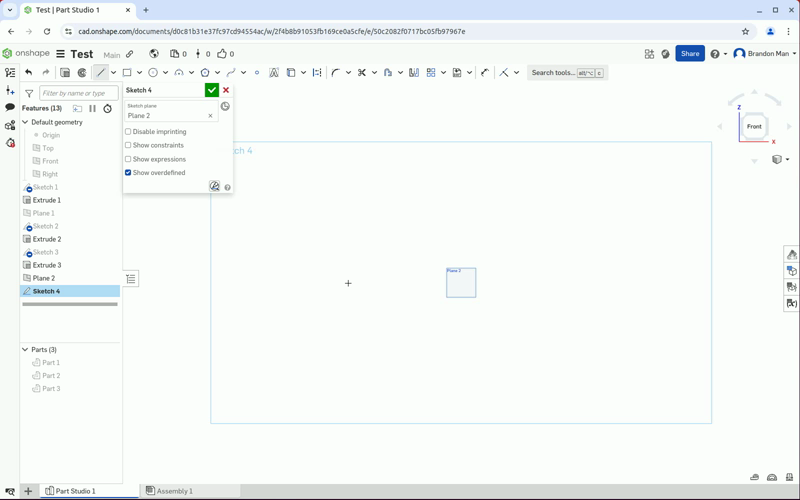
key_up(shift)
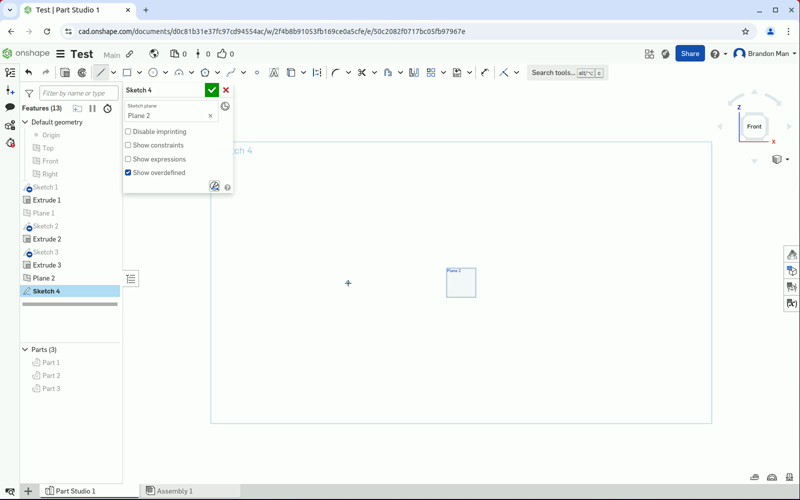
key_down(shift)
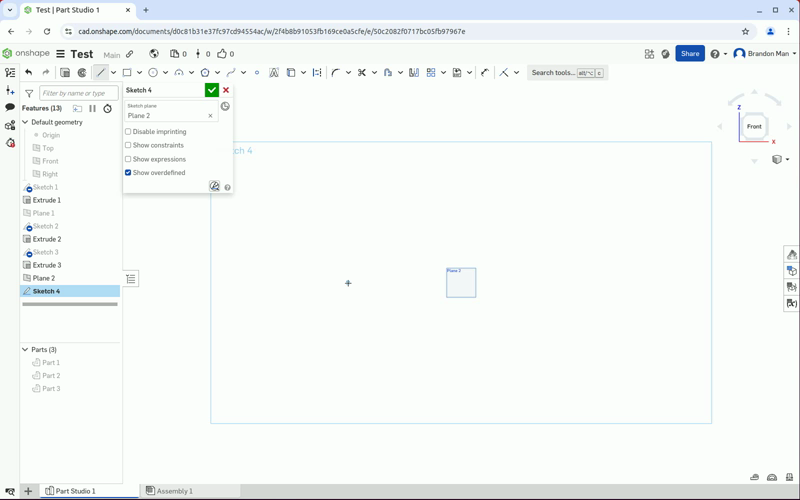
mouse_move(378, 282)
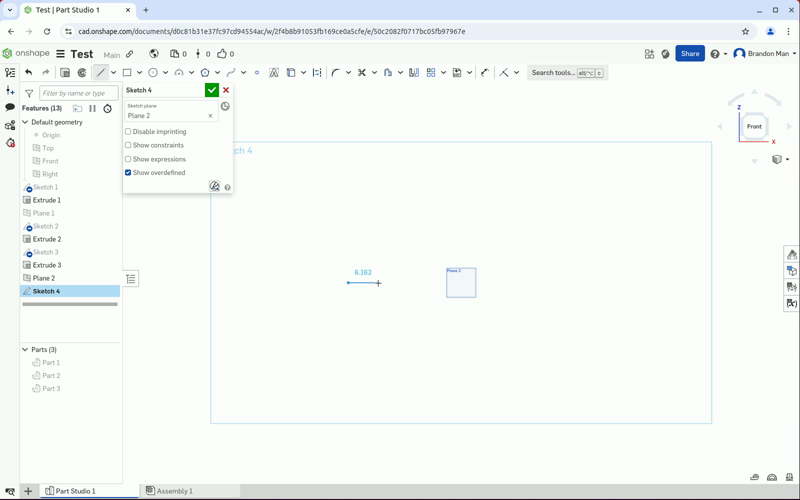
mouse_move(350, 282)
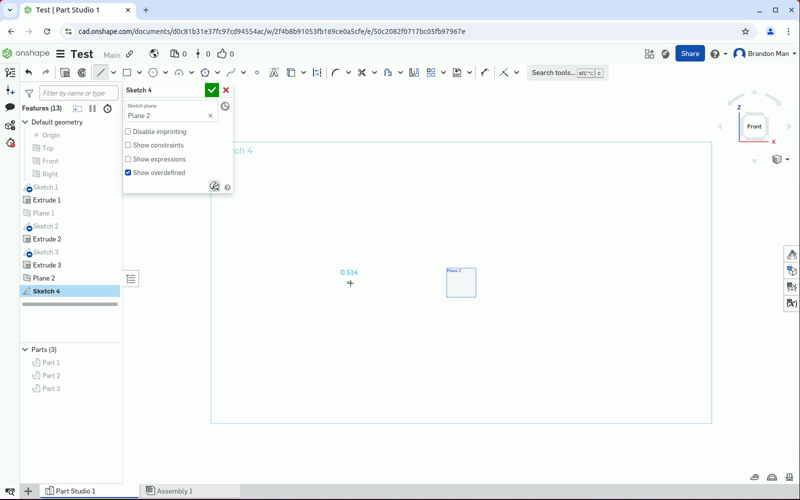
scroll(6)
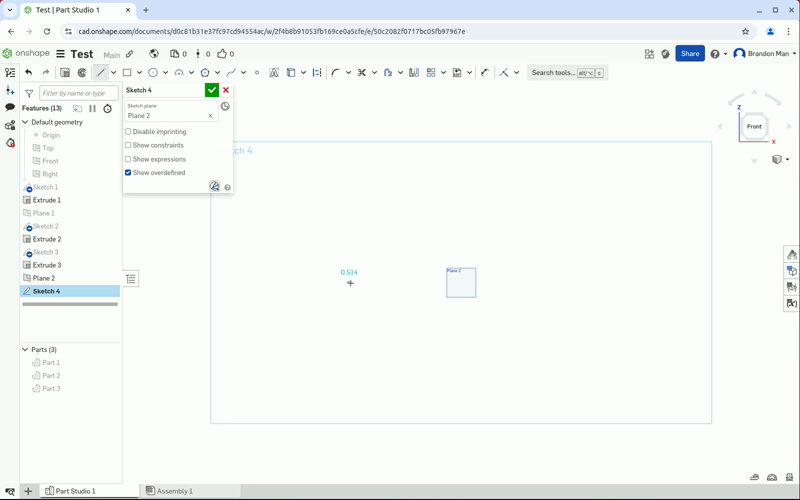
scroll(6)
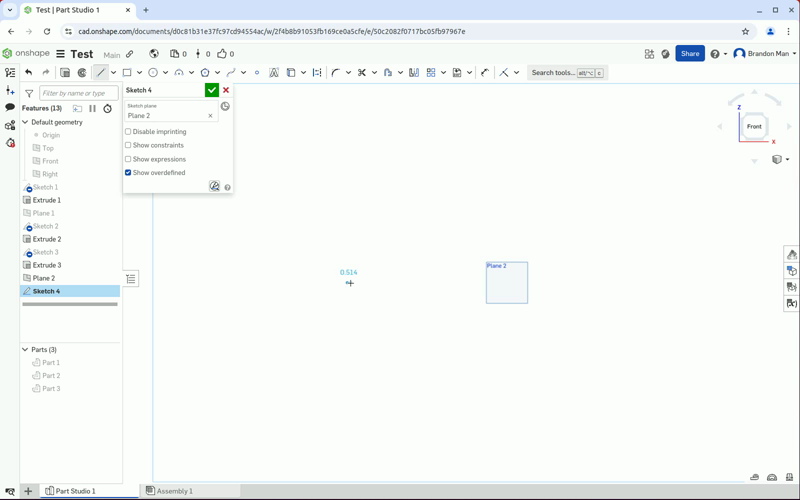
scroll(6)
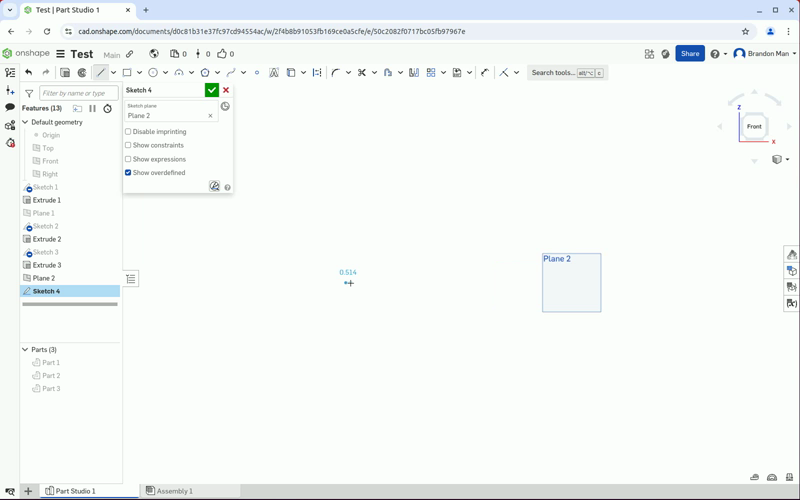
scroll(6)
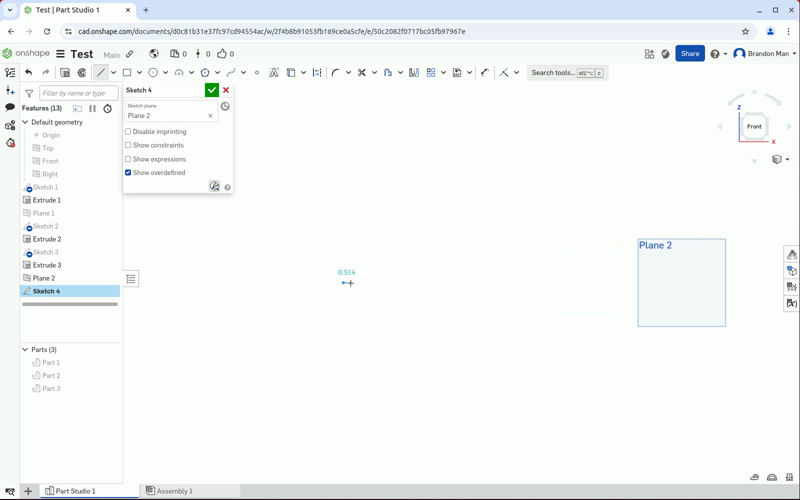
scroll(6)
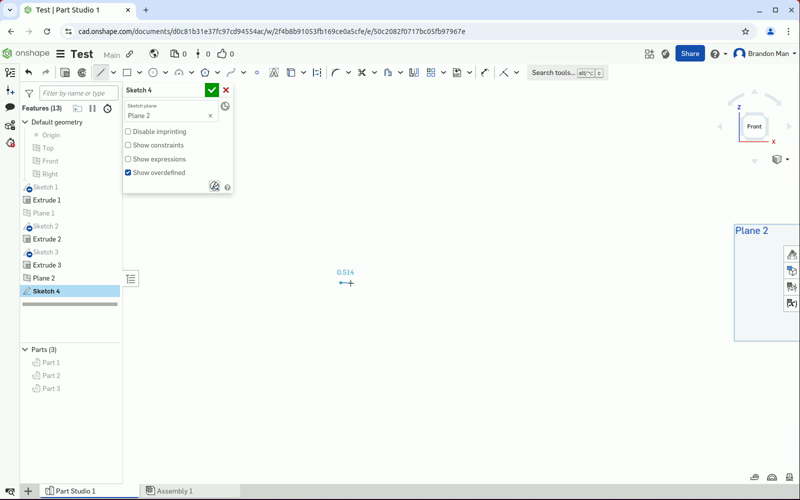
scroll(6)
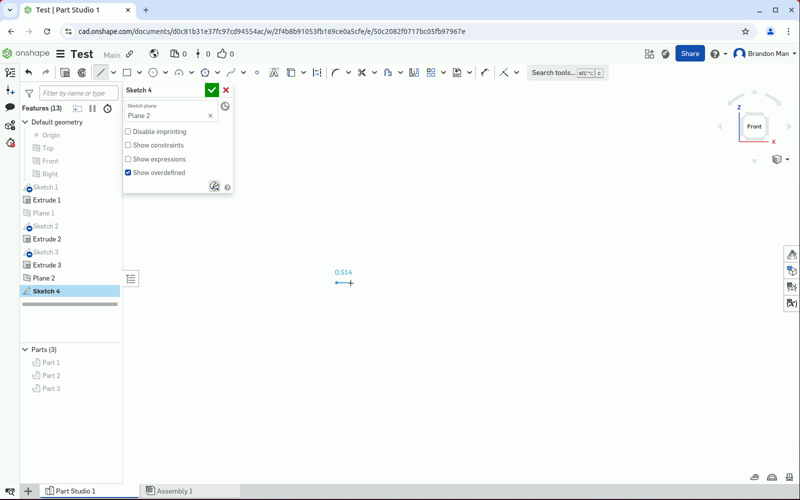
scroll(6)
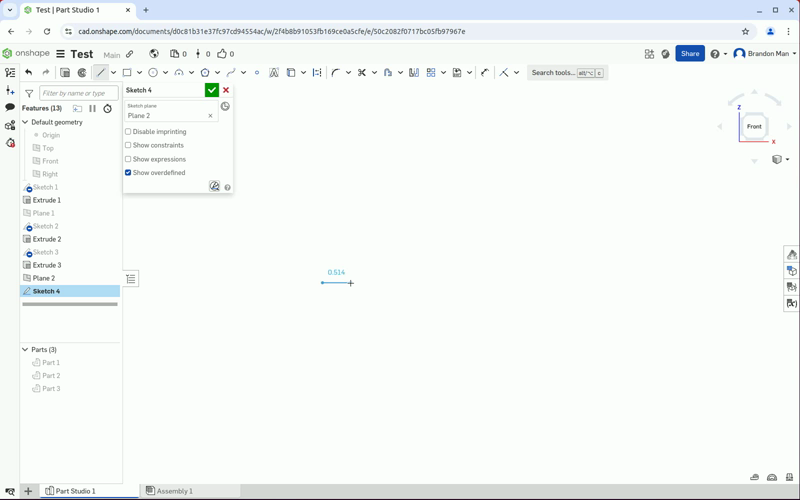
click(350, 282)
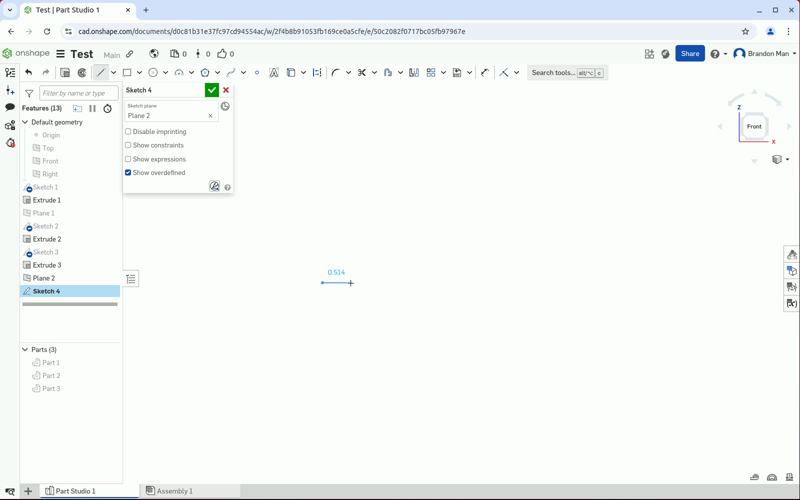
scroll(-6)
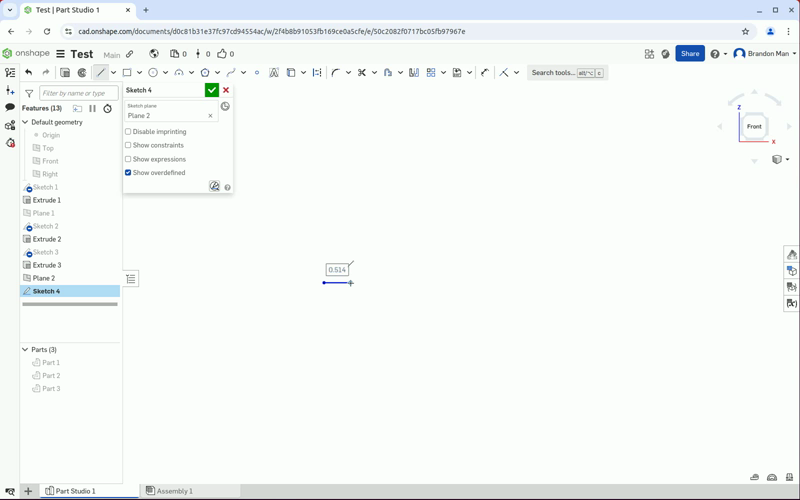
scroll(-6)
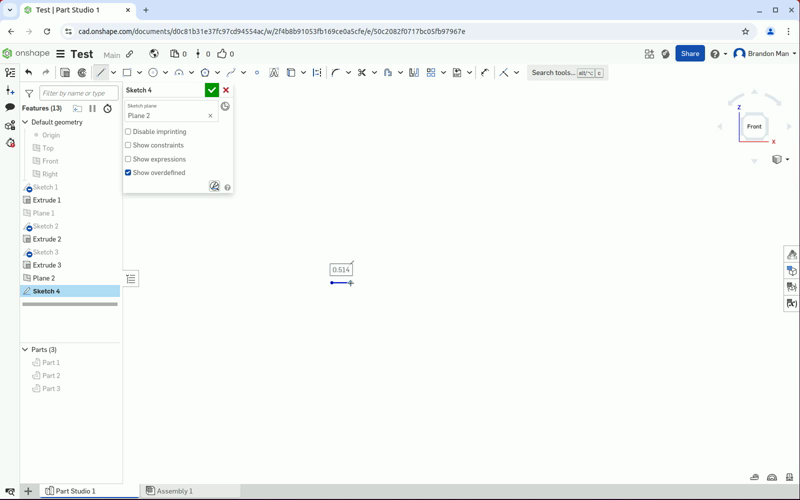
scroll(-6)
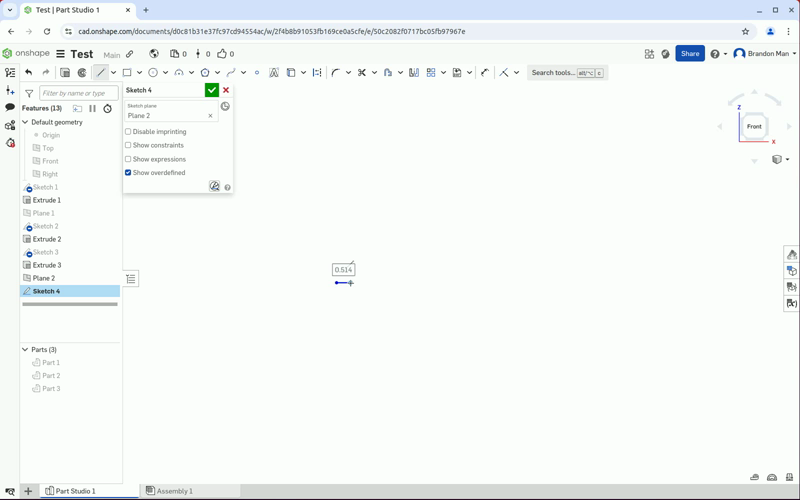
scroll(-6)
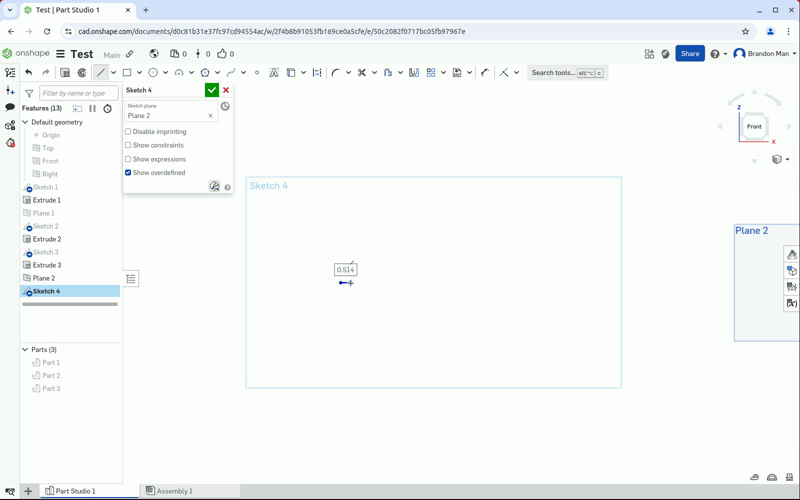
scroll(-6)
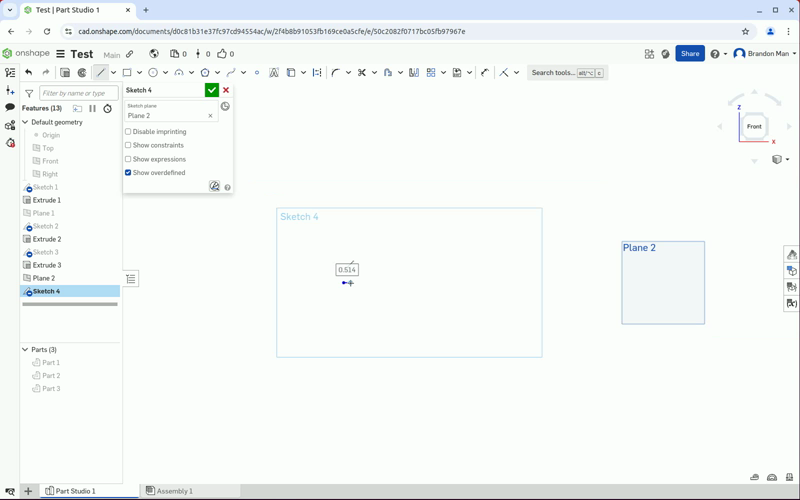
scroll(-6)
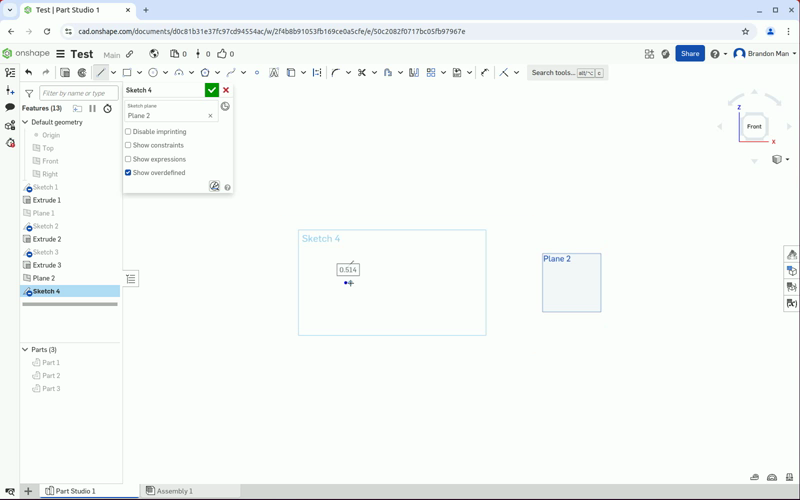
scroll(-6)
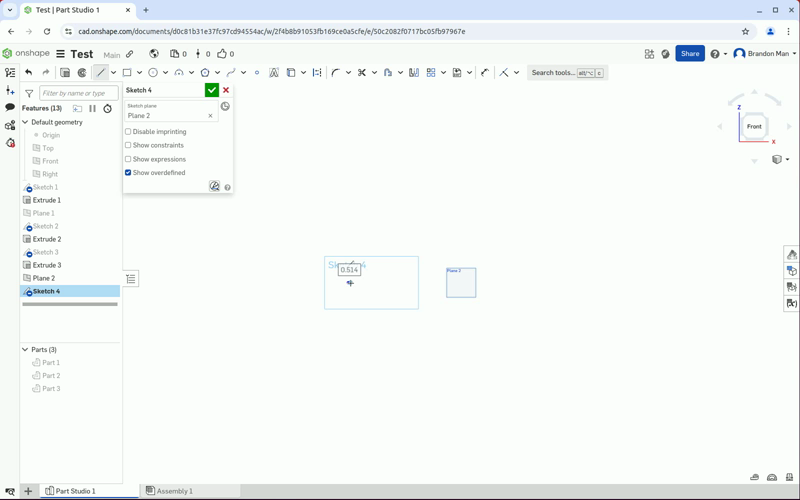
key_up(shift)
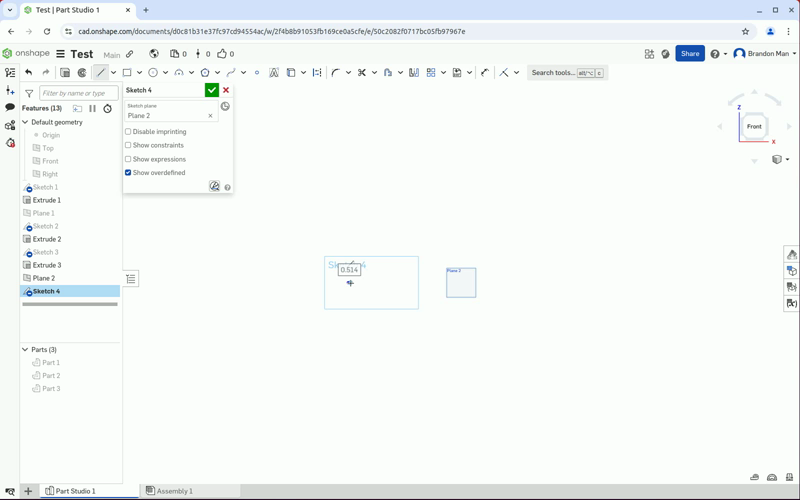
key_down(shift)
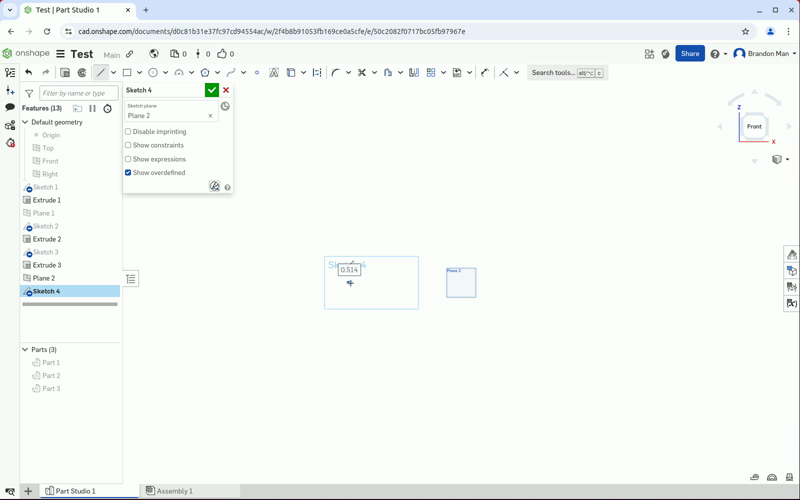
mouse_move(380, 282)
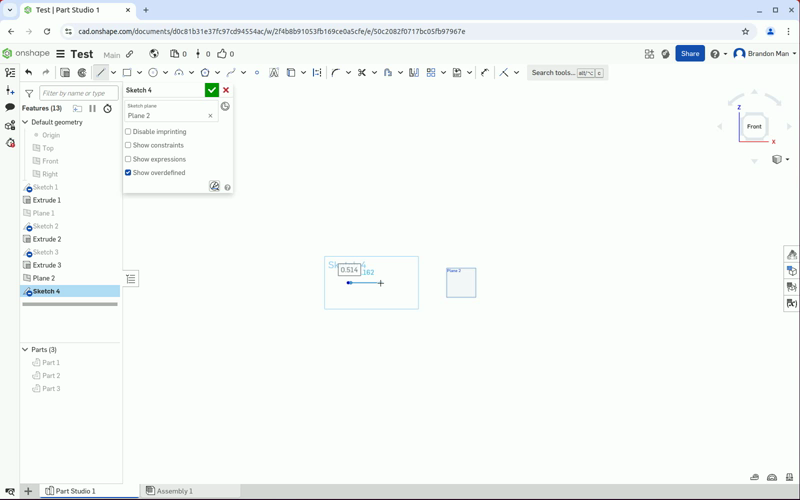
mouse_move(350, 259)
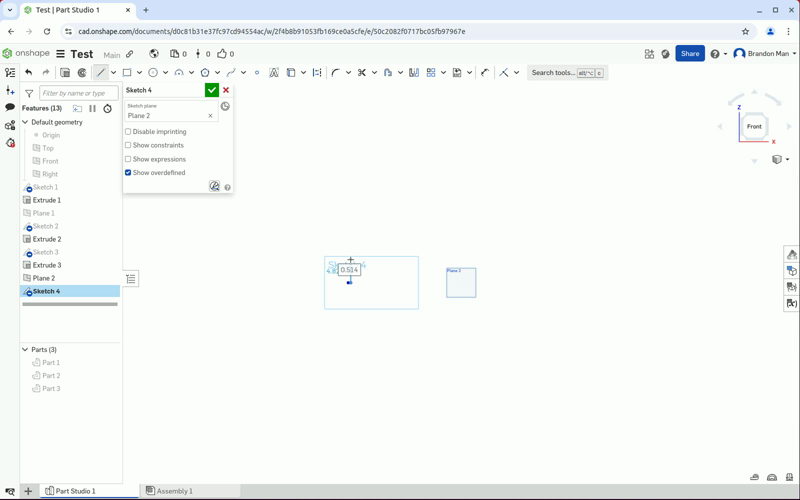
click(350, 259)
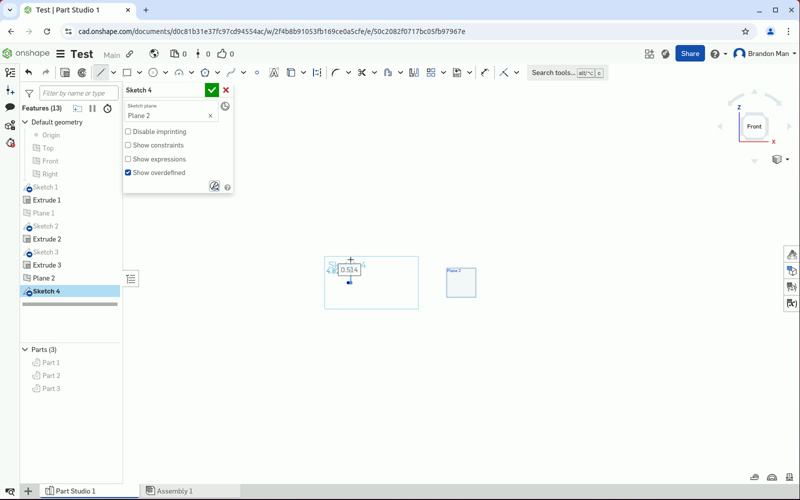
key_up(shift)
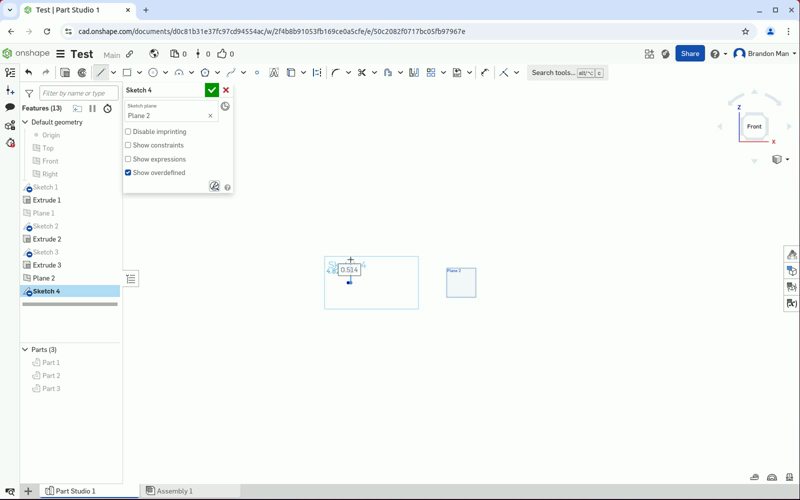
key_down(shift)
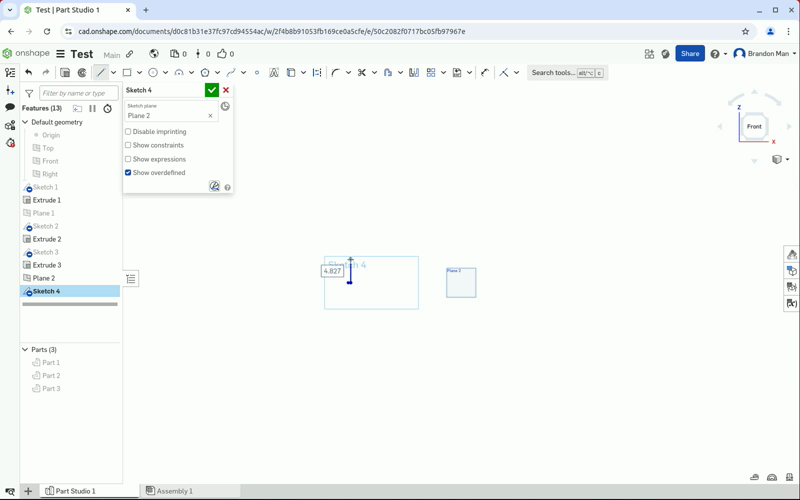
mouse_move(569, 259)
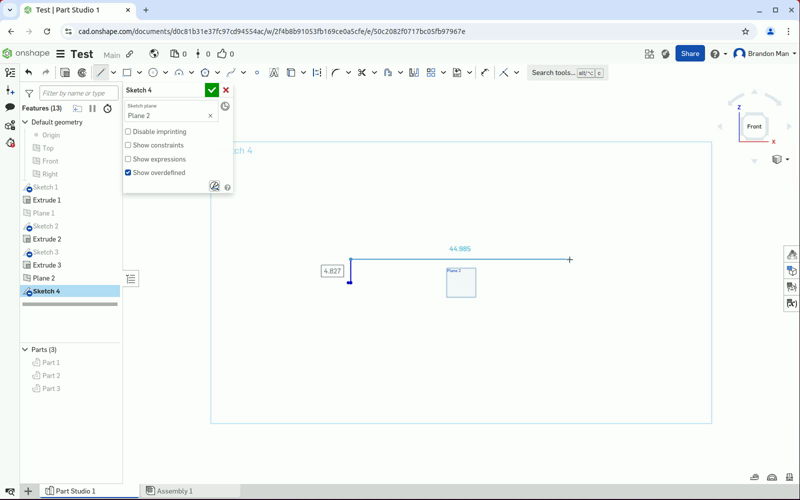
click(569, 259)
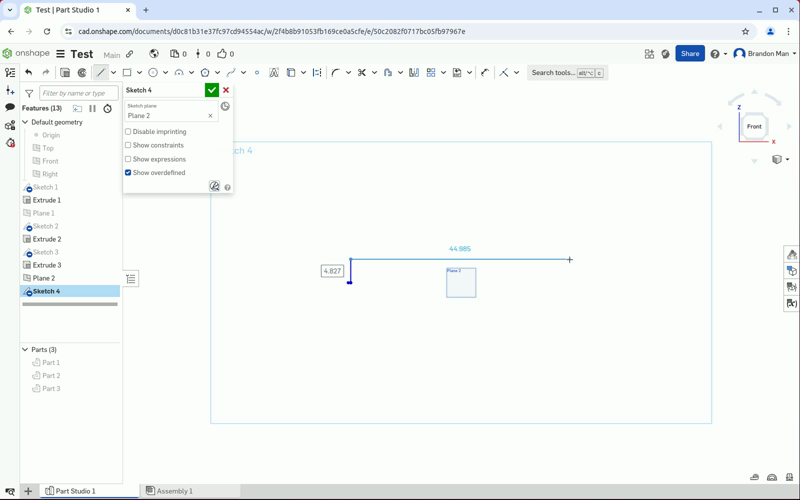
key_up(shift)
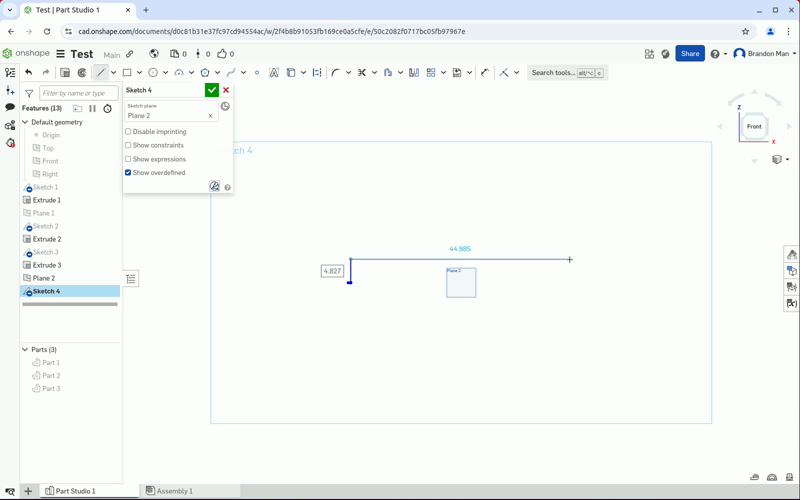
key_down(shift)
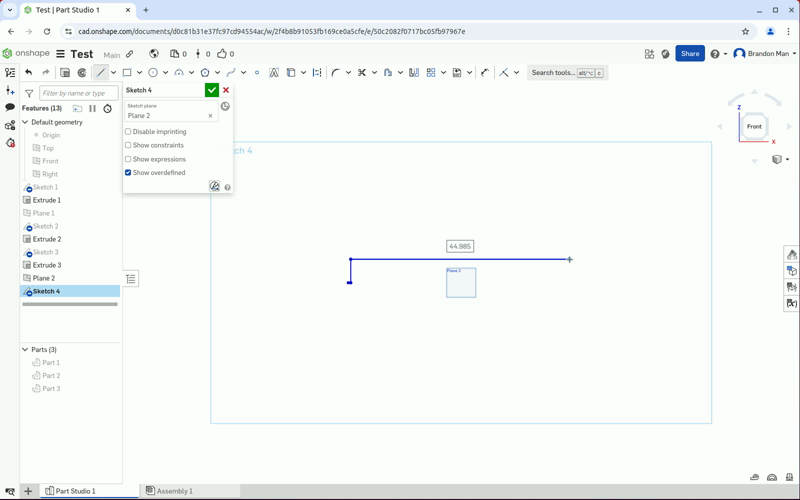
mouse_move(589, 259)
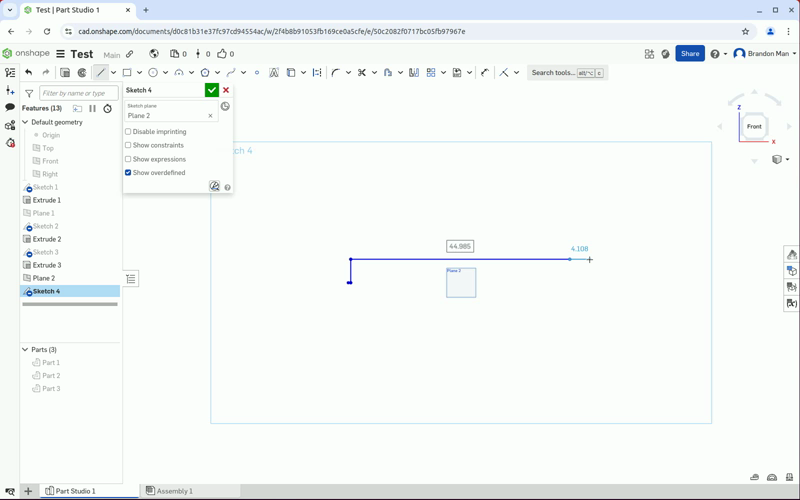
mouse_move(569, 282)
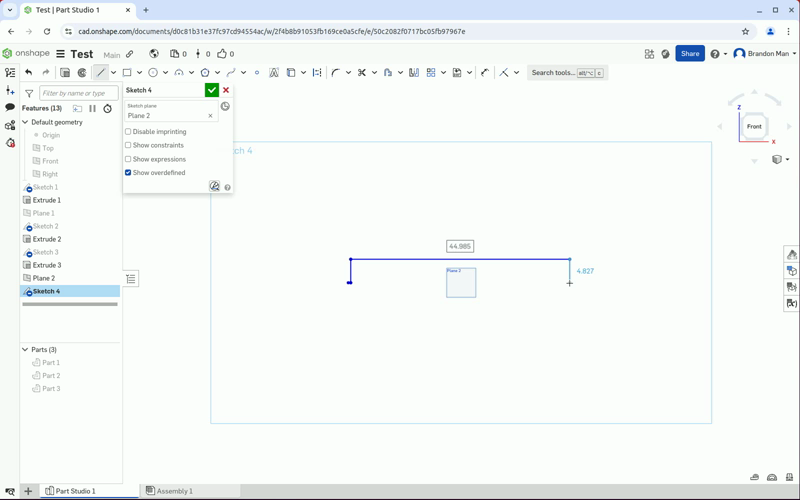
click(569, 282)
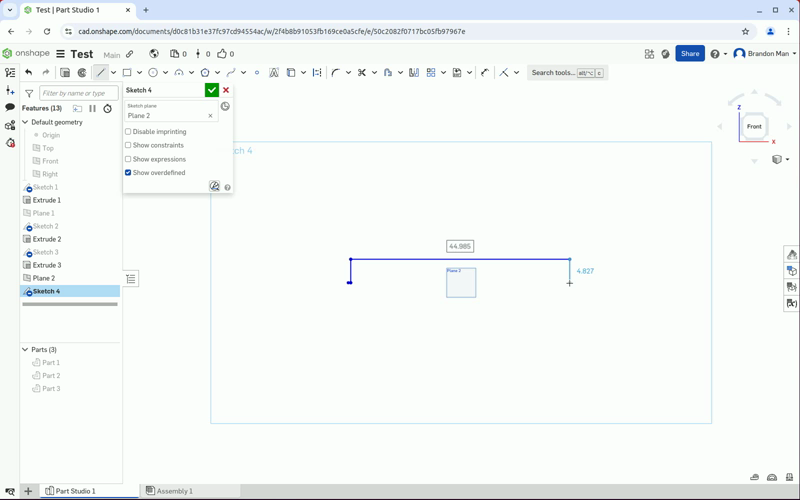
key_up(shift)
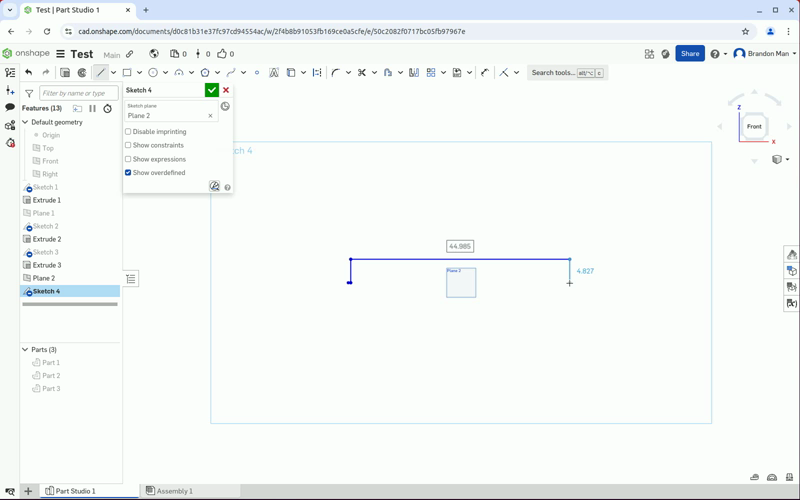
key_down(shift)
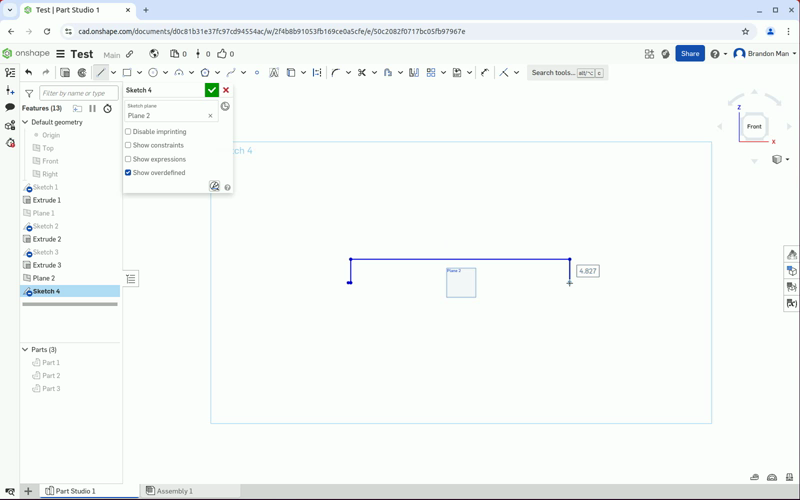
mouse_move(589, 282)
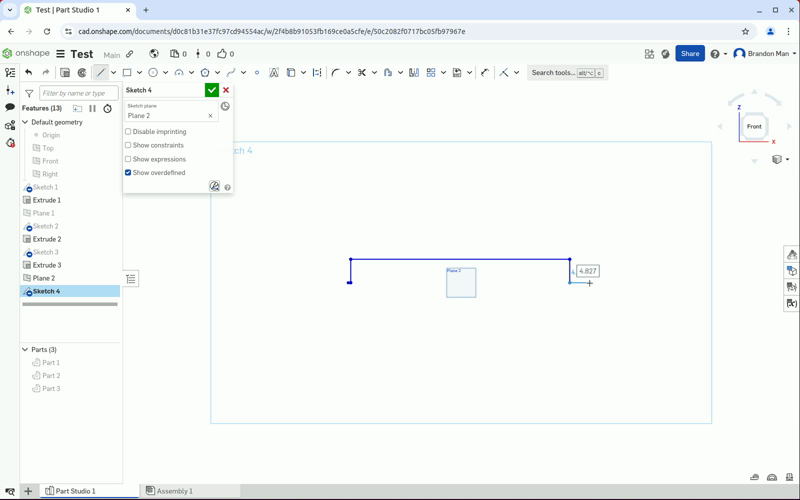
mouse_move(572, 282)
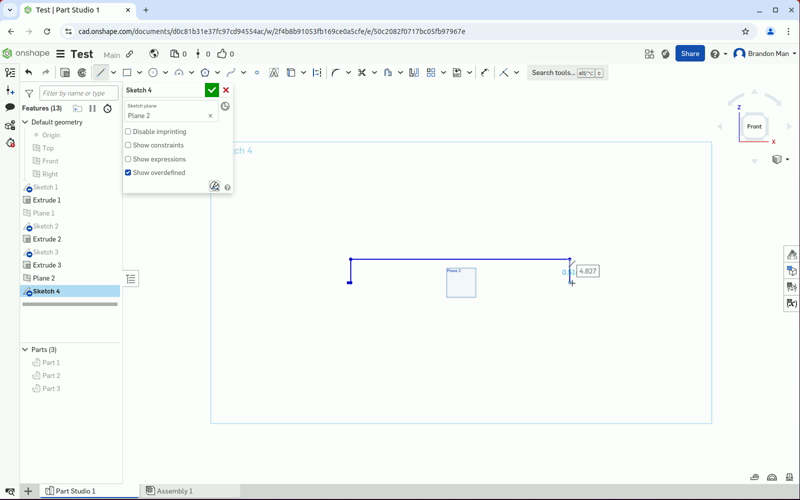
scroll(6)
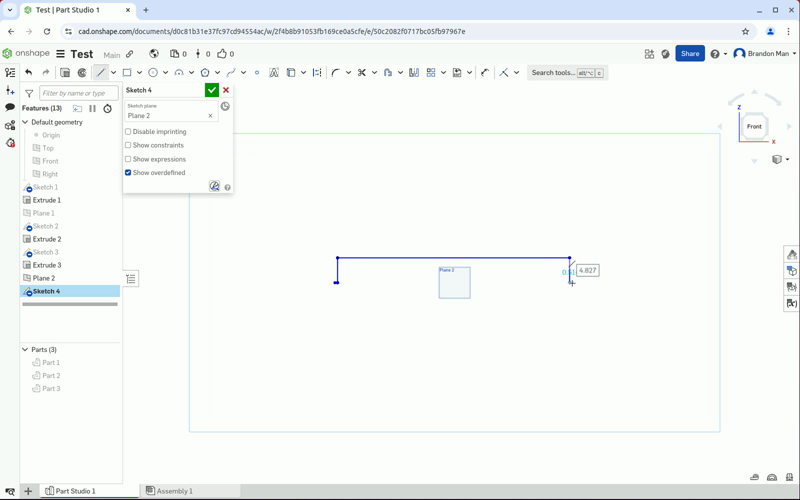
scroll(6)
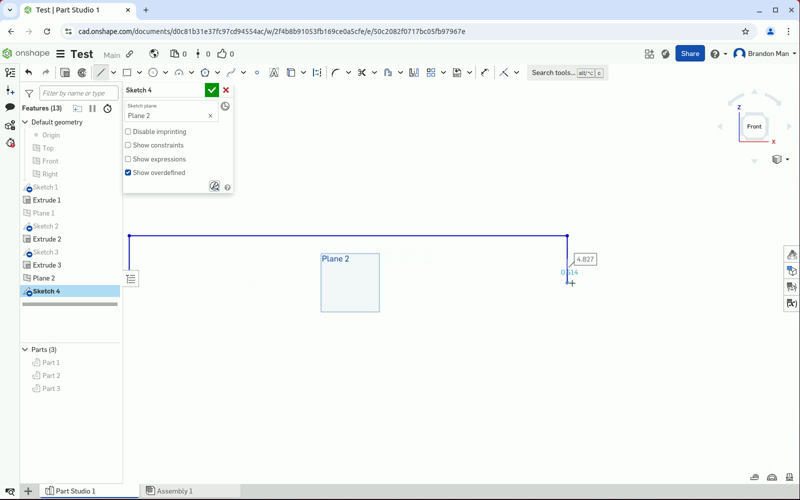
scroll(6)
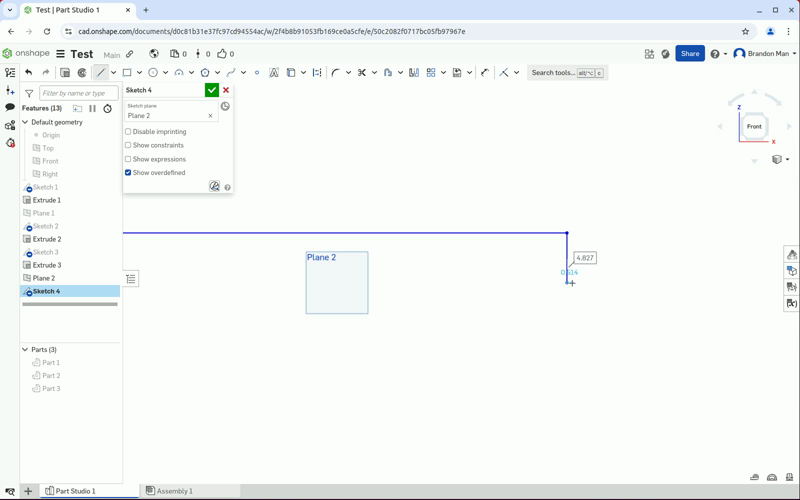
scroll(6)
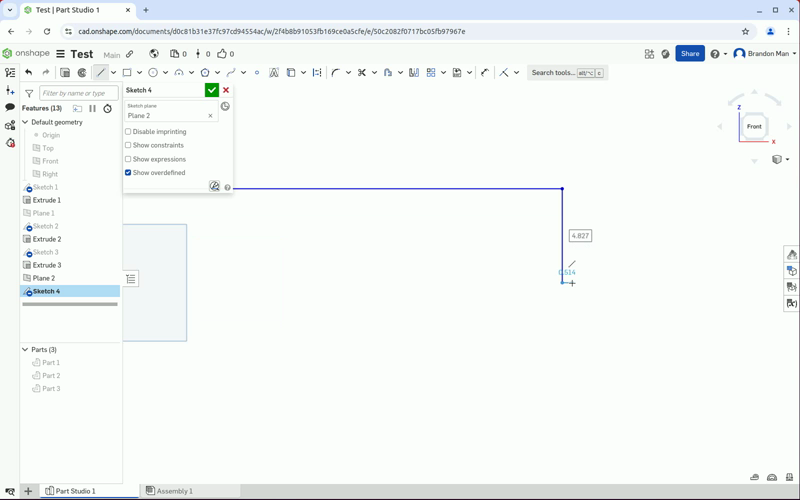
scroll(6)
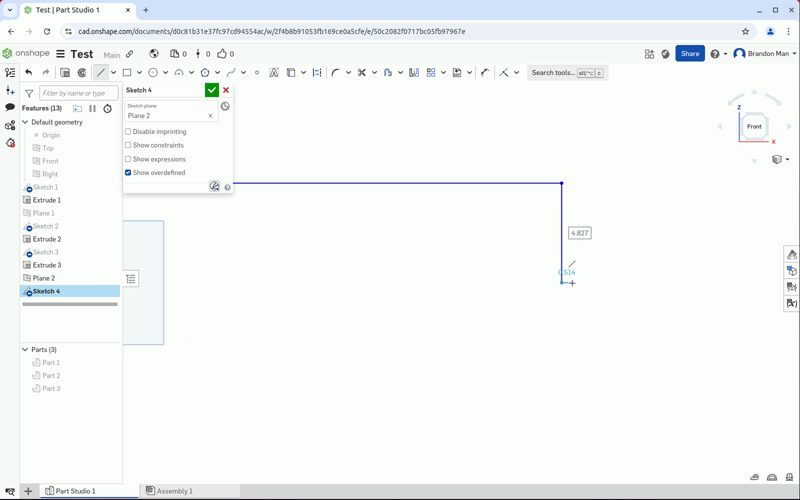
scroll(6)
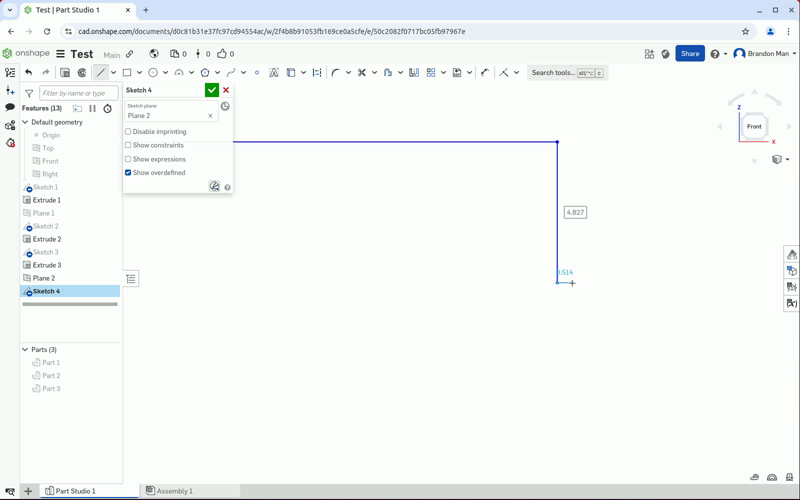
scroll(6)
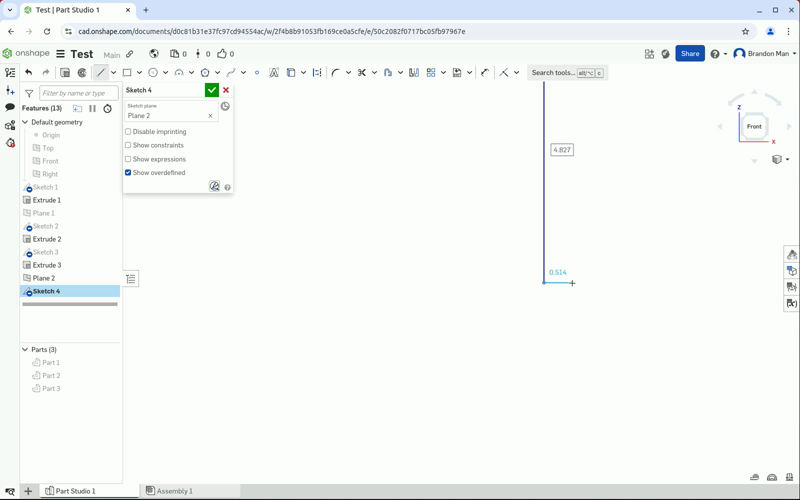
click(572, 282)
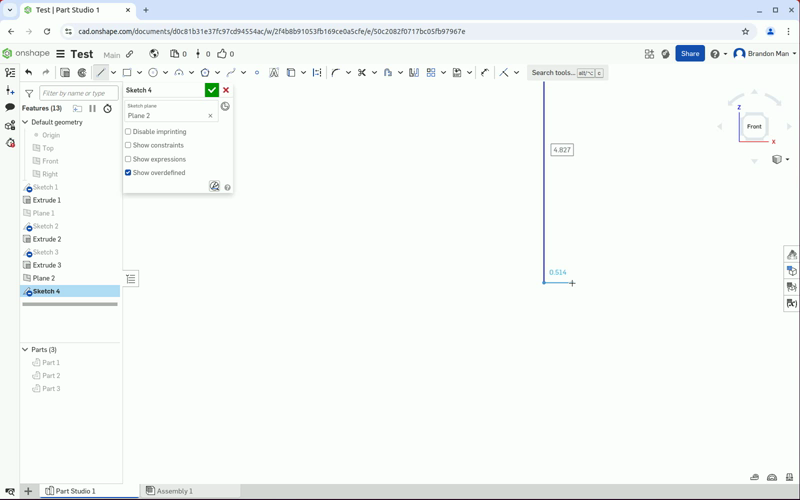
scroll(-6)
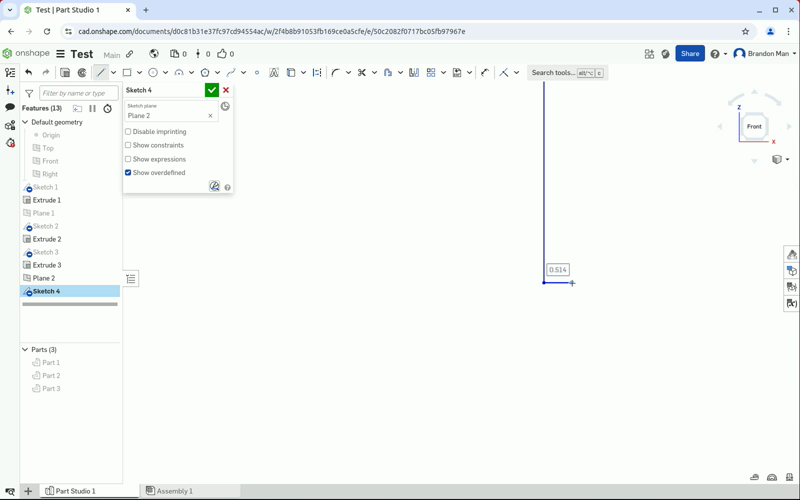
scroll(-6)
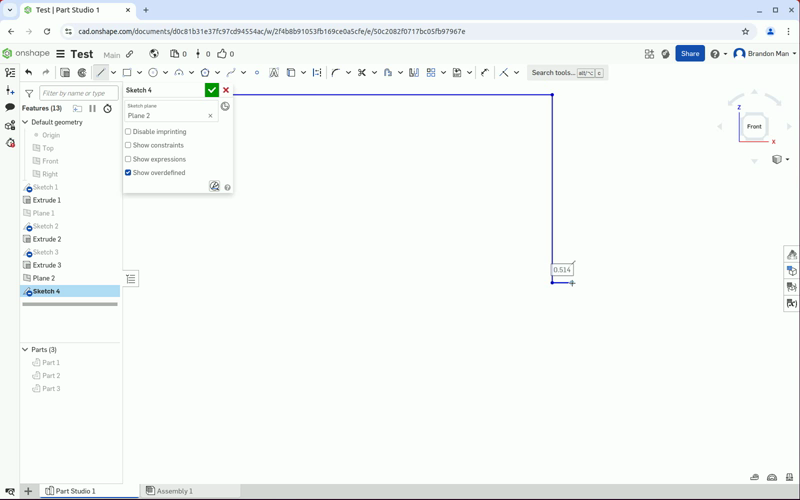
scroll(-6)
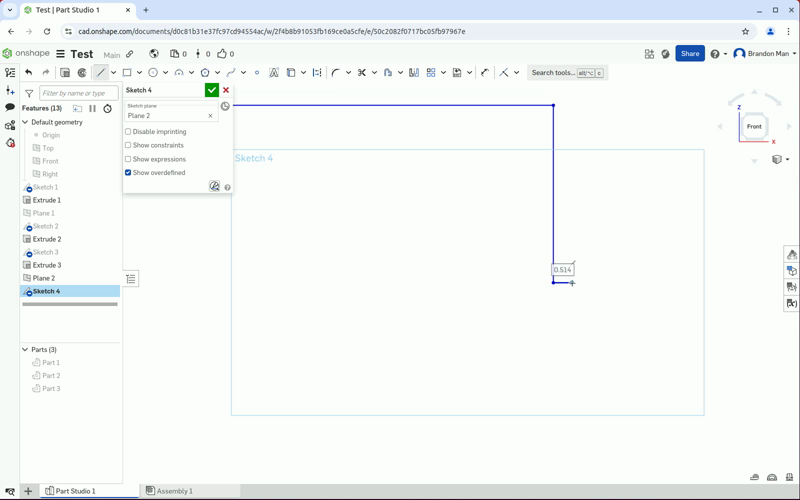
scroll(-6)
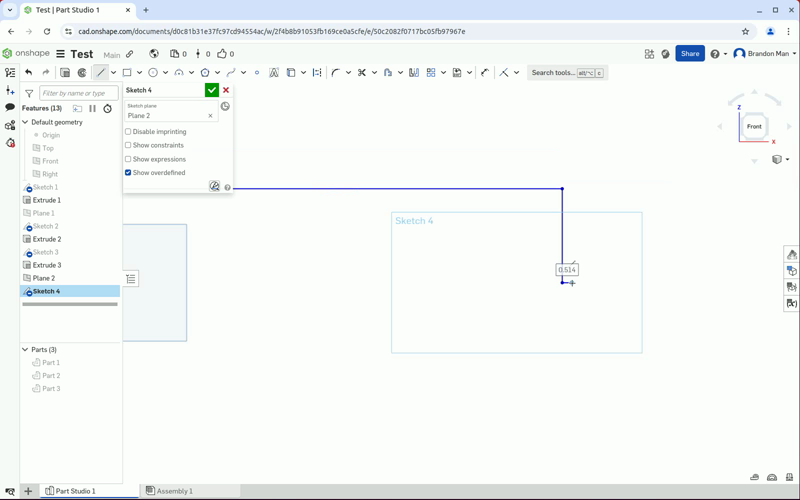
scroll(-6)
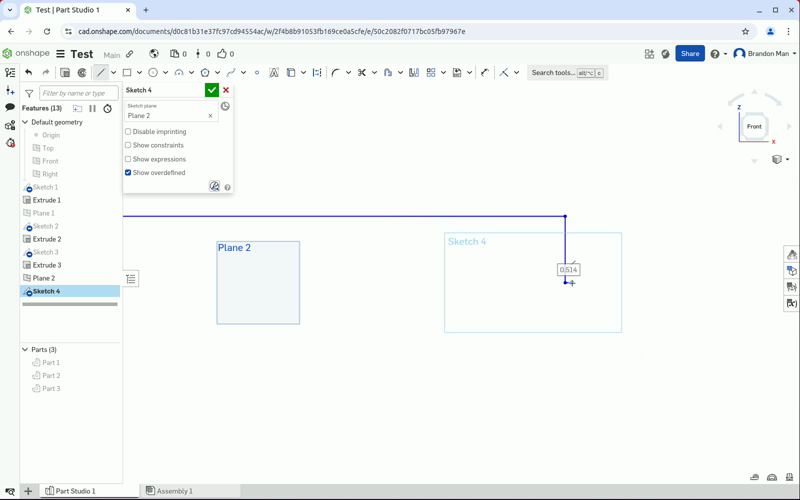
scroll(-6)
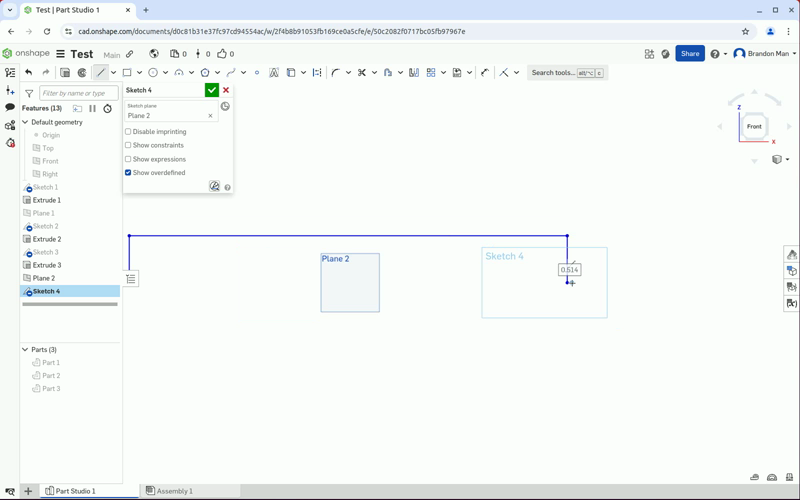
scroll(-6)
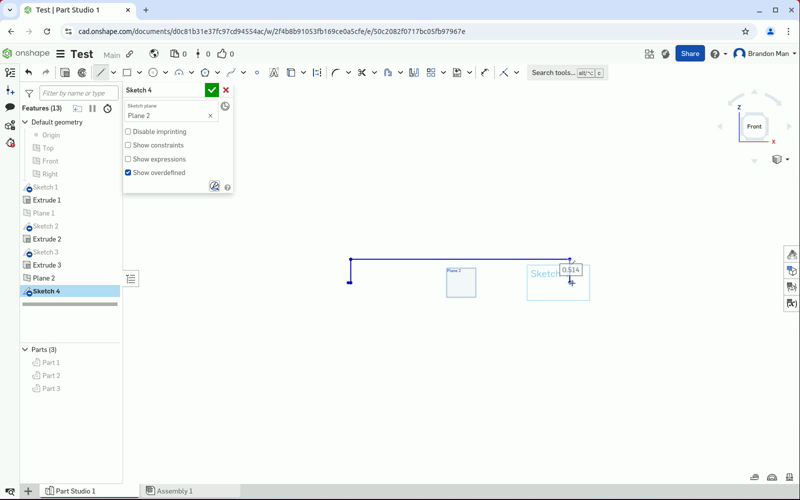
key_up(shift)
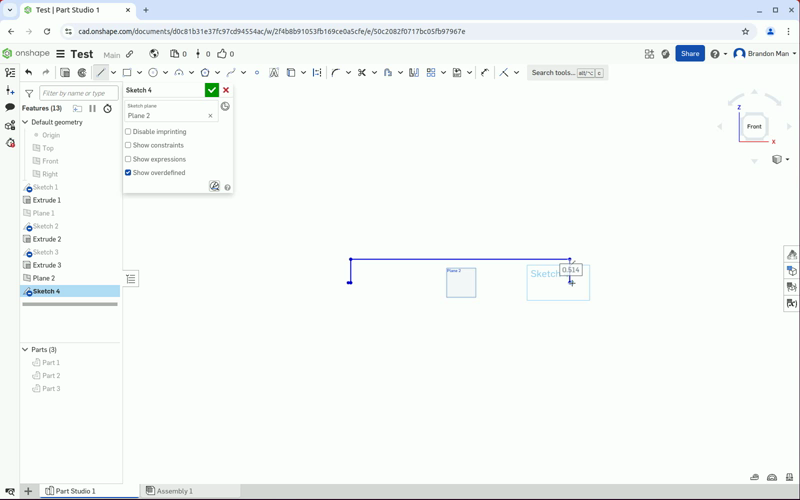
key_down(shift)
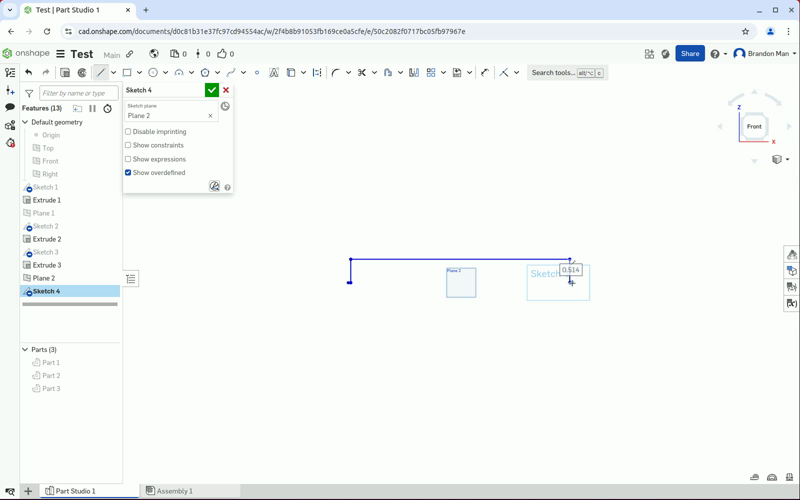
mouse_move(589, 282)
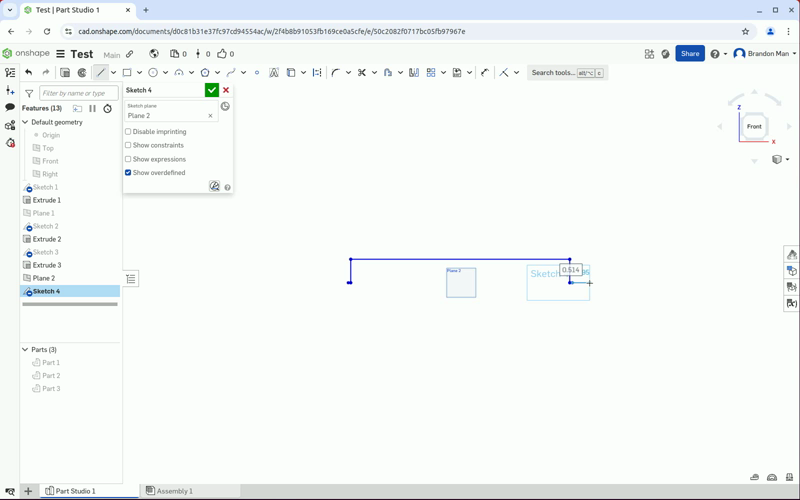
mouse_move(572, 257)
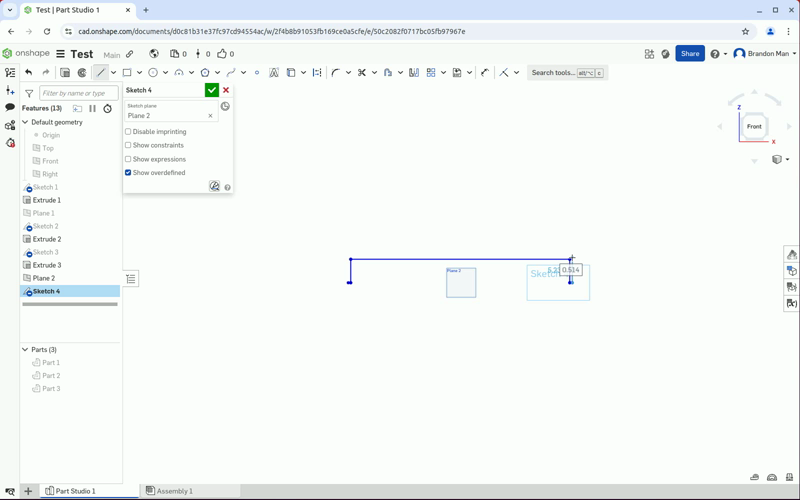
scroll(6)
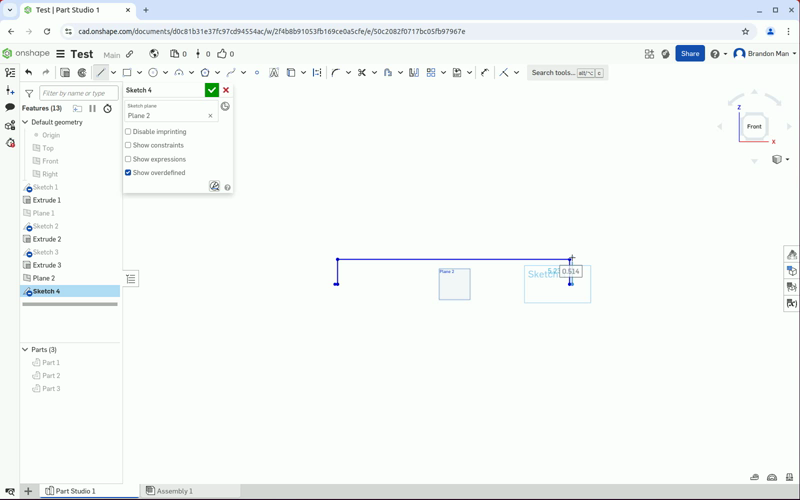
scroll(6)
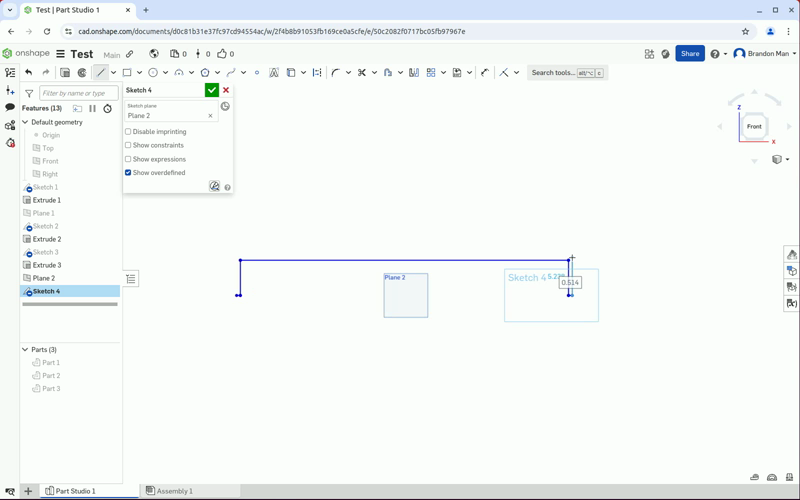
scroll(6)
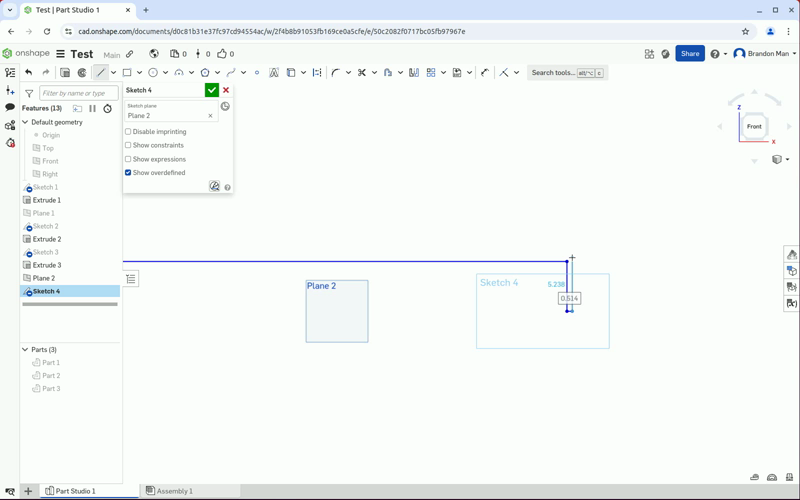
scroll(6)
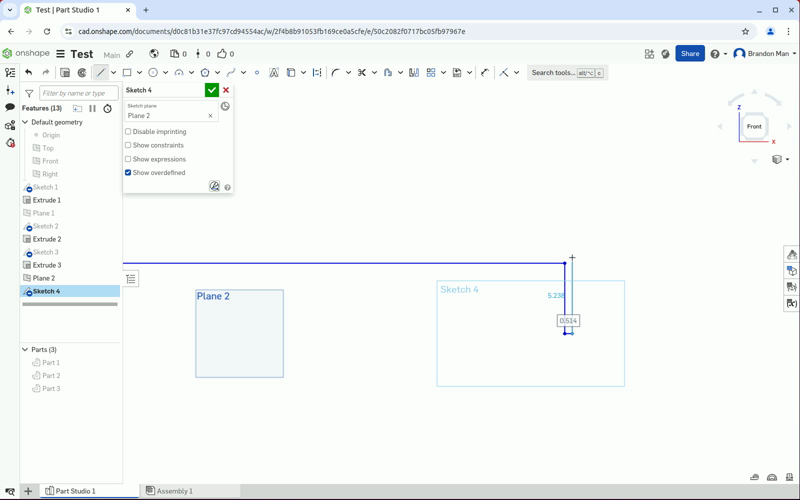
scroll(6)
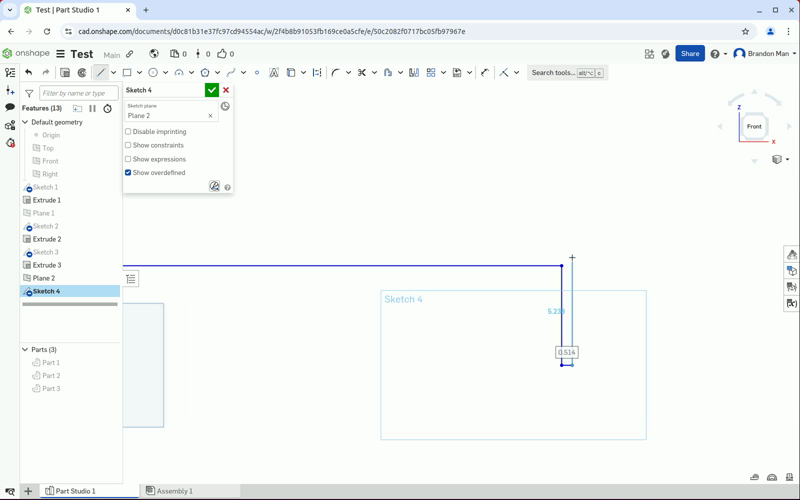
scroll(6)
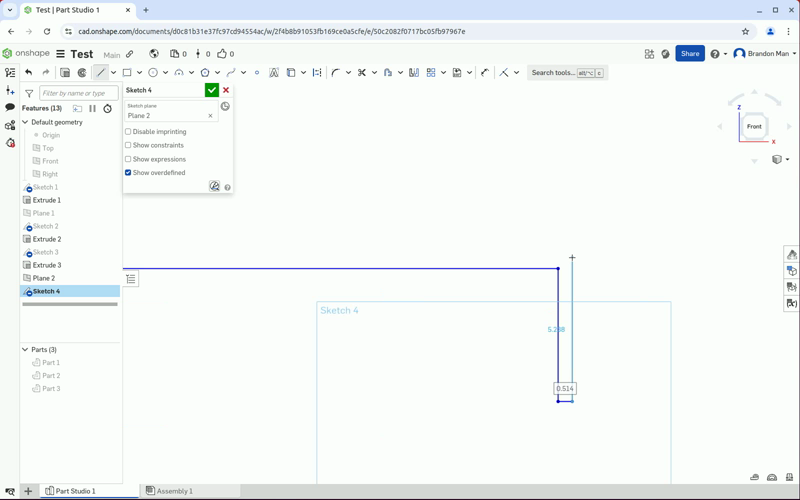
scroll(6)
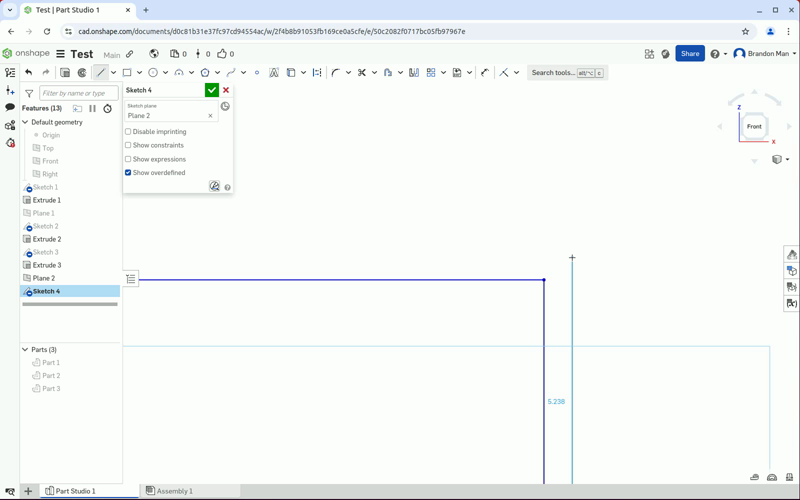
click(572, 257)
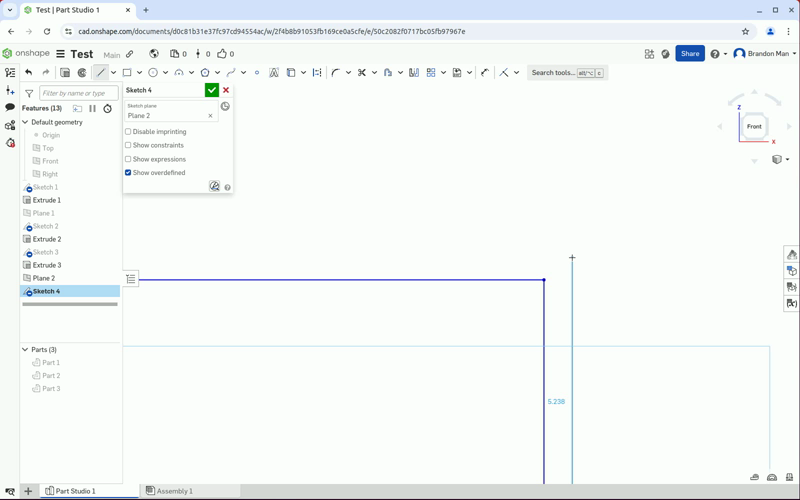
scroll(-6)
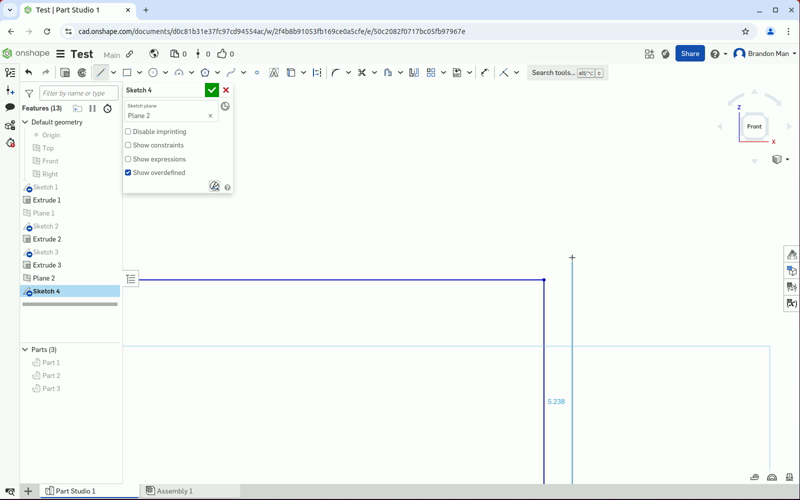
scroll(-6)
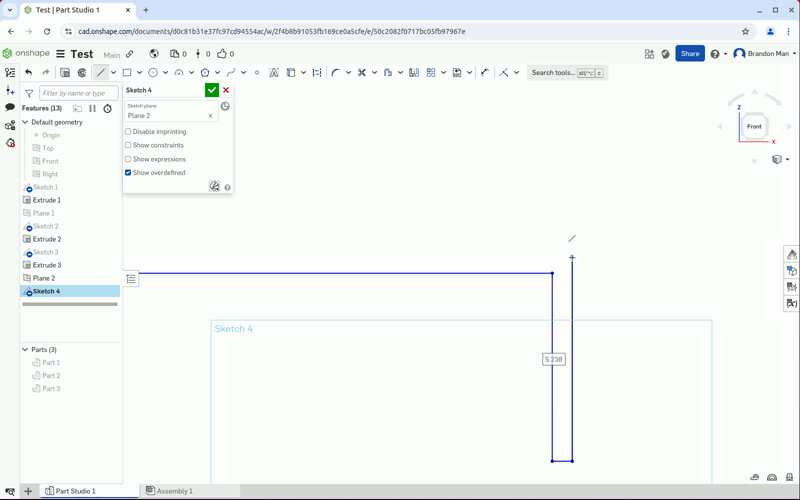
scroll(-6)
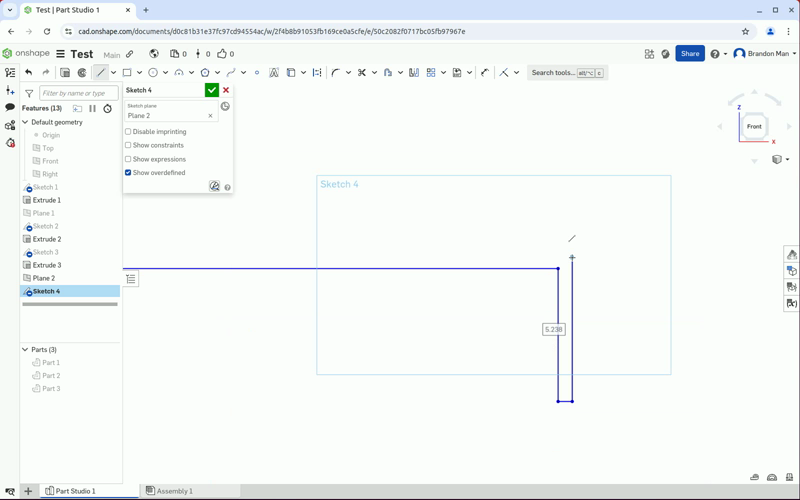
scroll(-6)
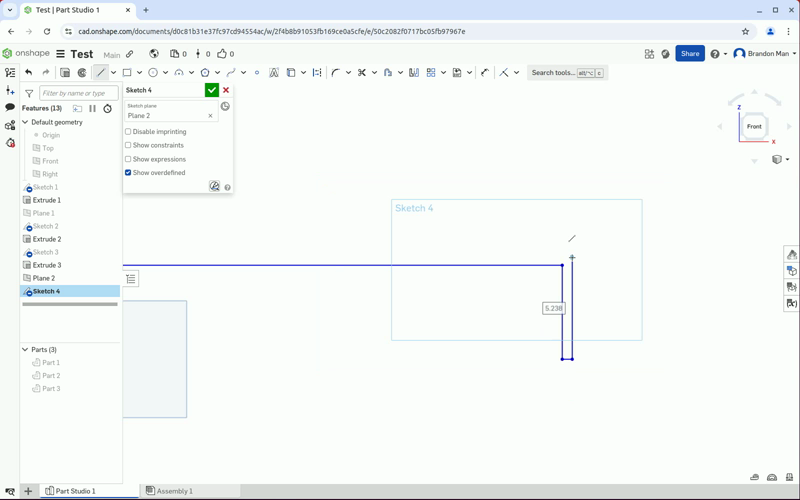
scroll(-6)
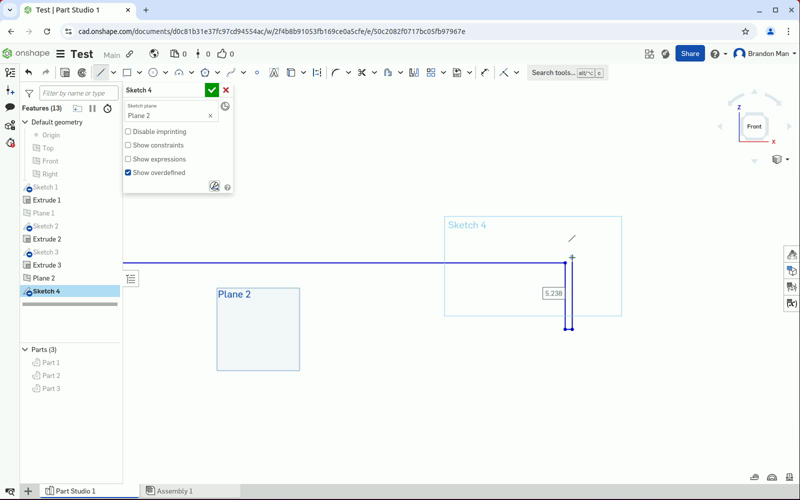
scroll(-6)
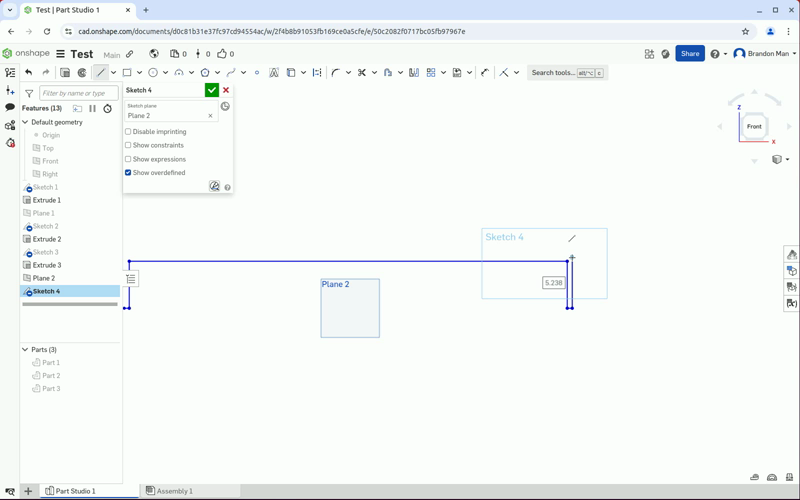
scroll(-6)
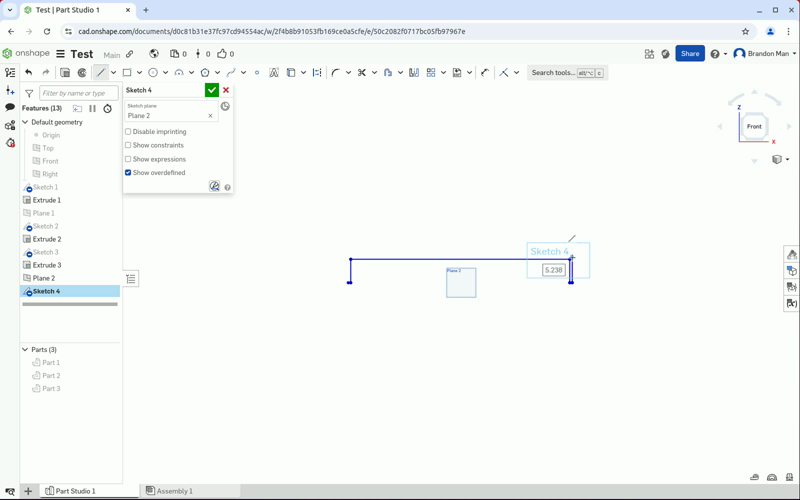
key_up(shift)
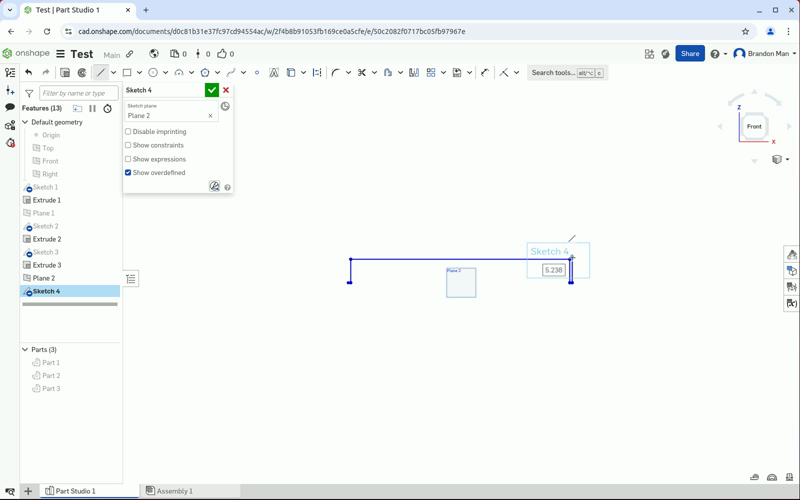
key_down(shift)
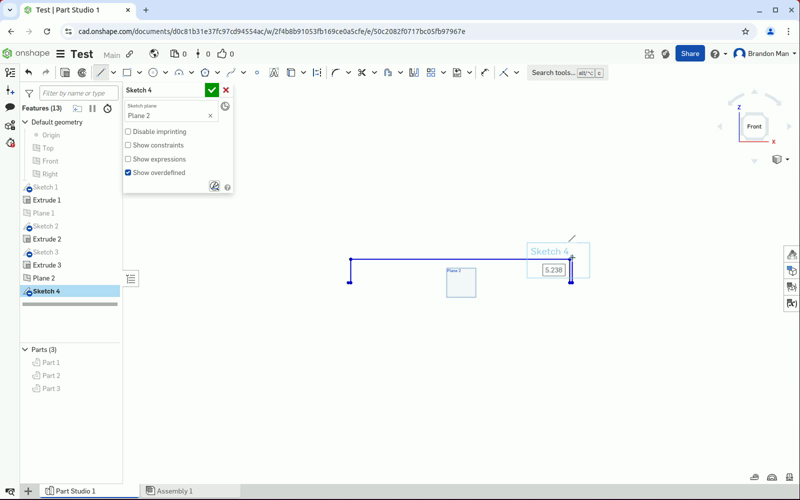
mouse_move(348, 257)
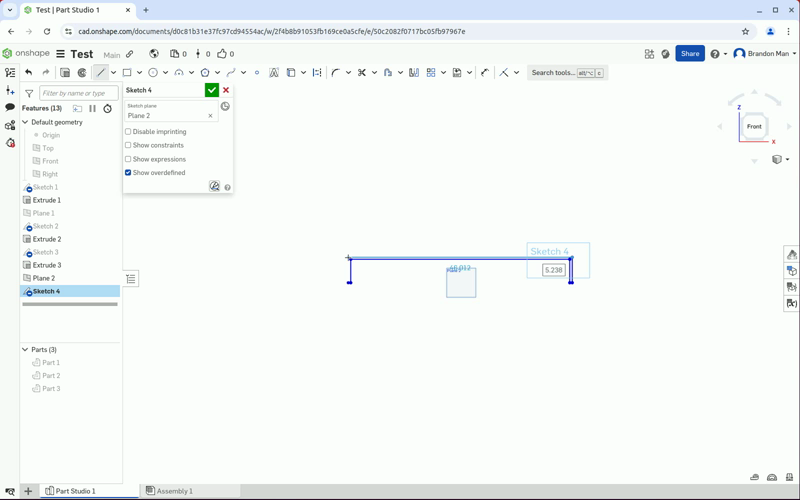
scroll(6)
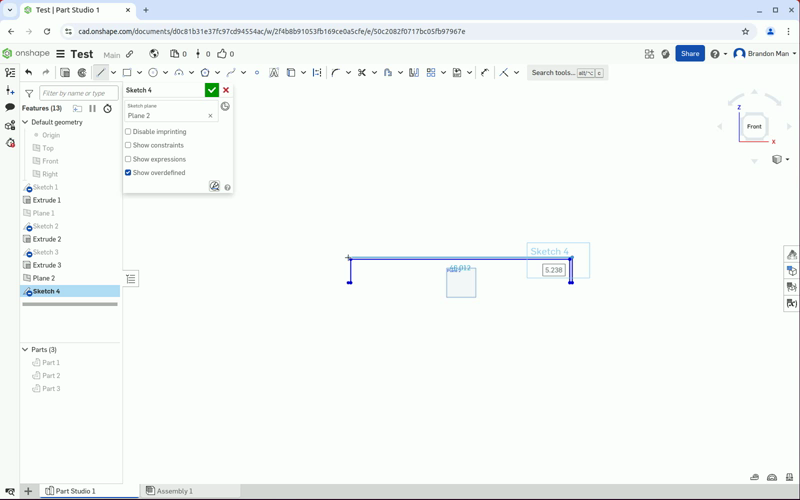
scroll(6)
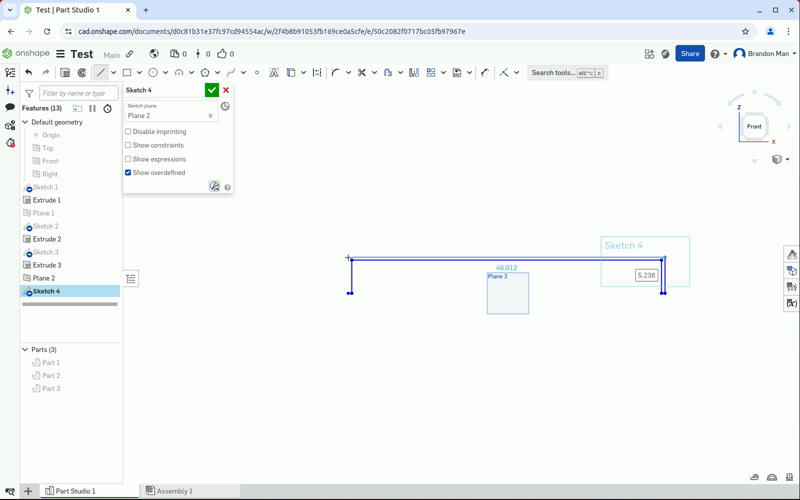
scroll(6)
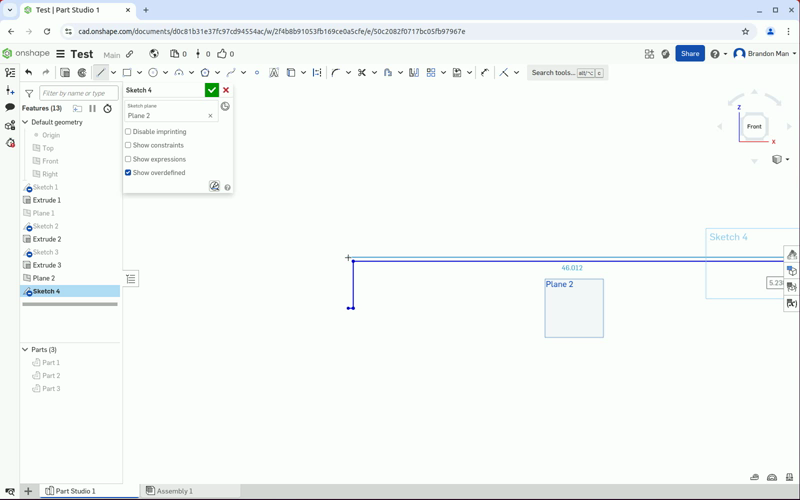
scroll(6)
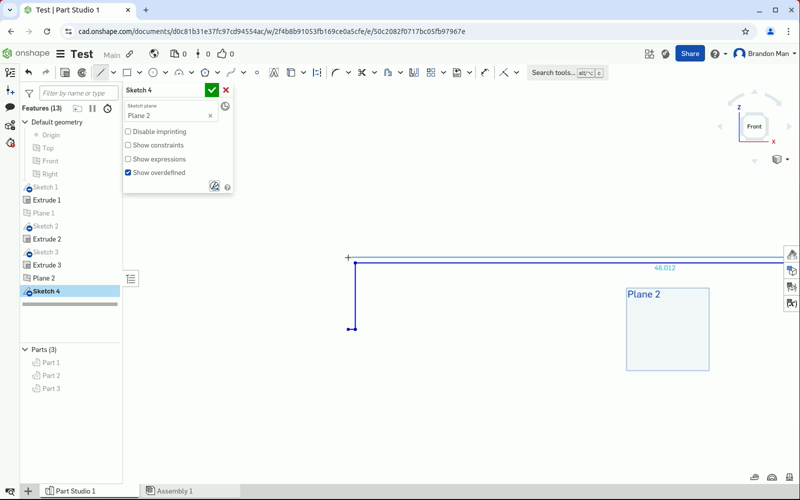
scroll(6)
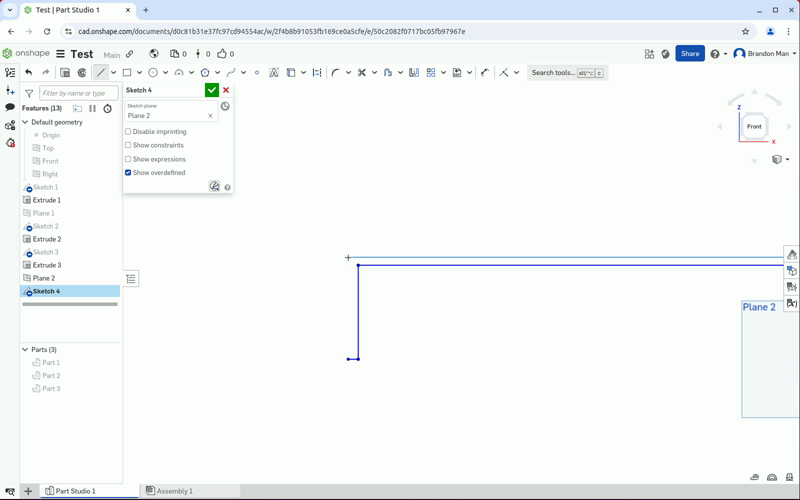
scroll(6)
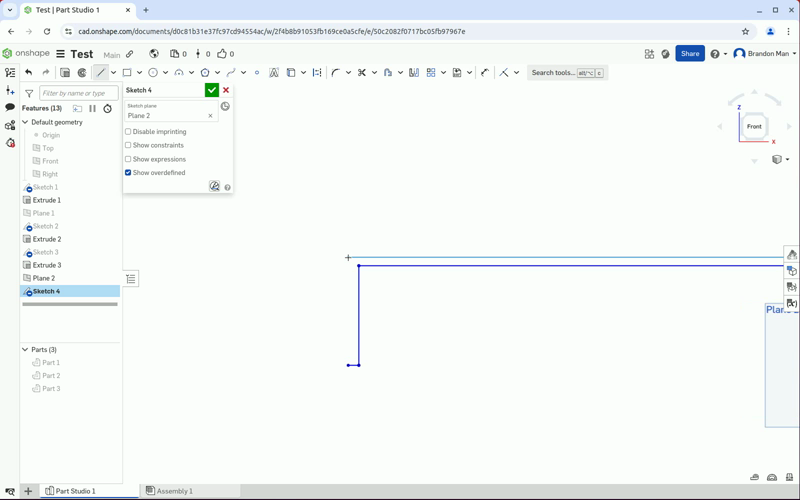
scroll(6)
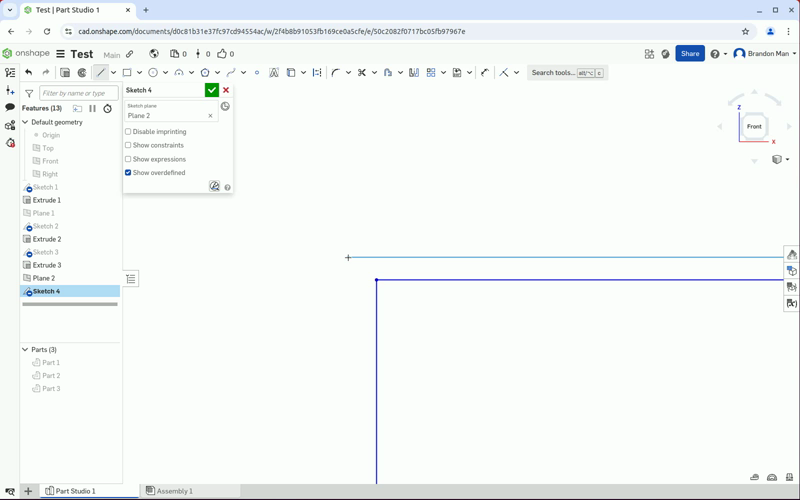
click(348, 257)
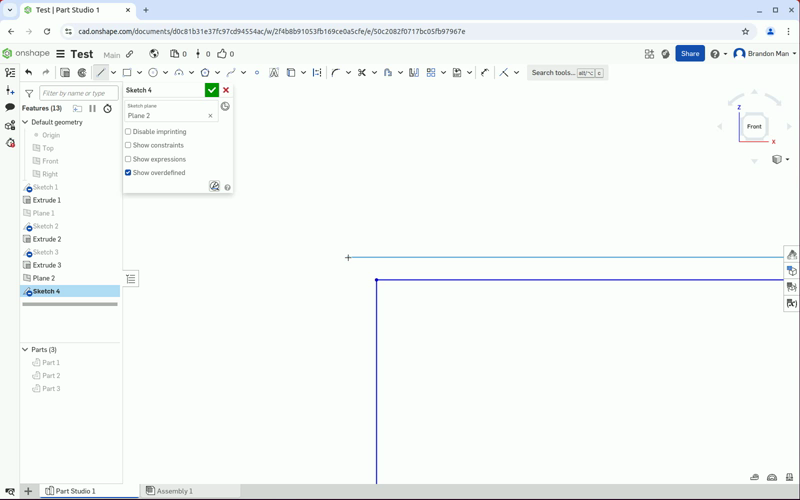
scroll(-6)
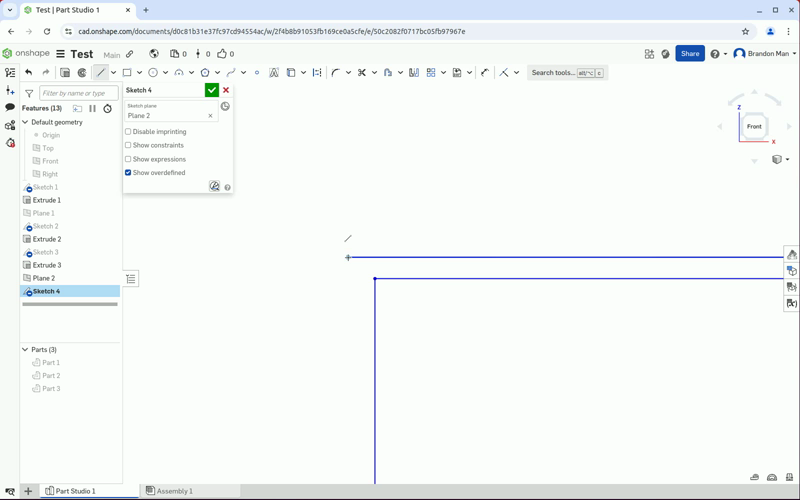
scroll(-6)
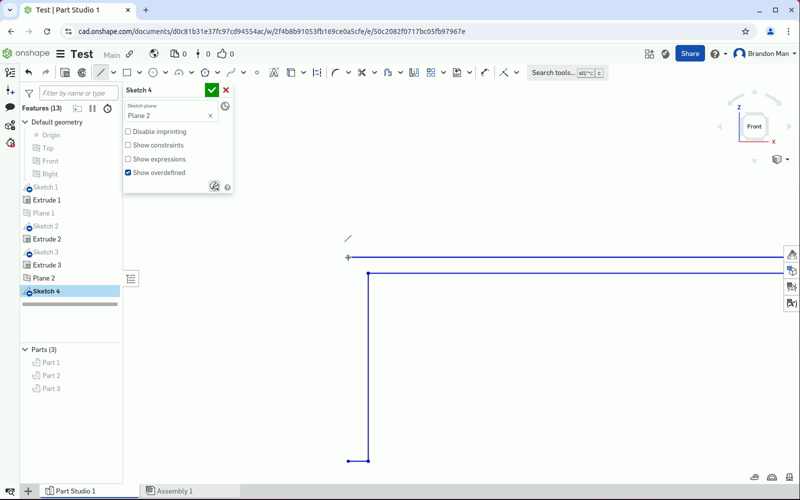
scroll(-6)
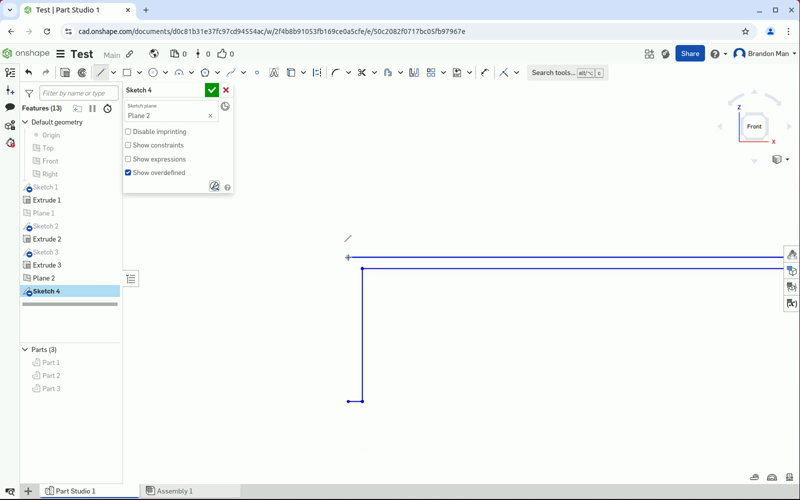
scroll(-6)
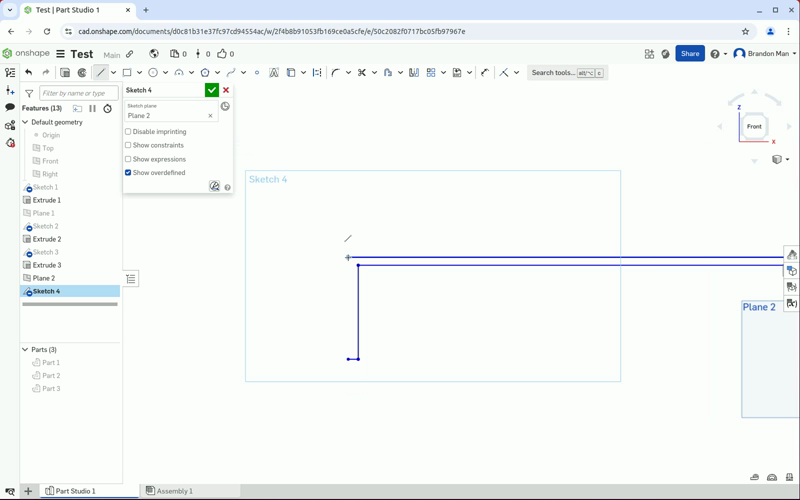
scroll(-6)
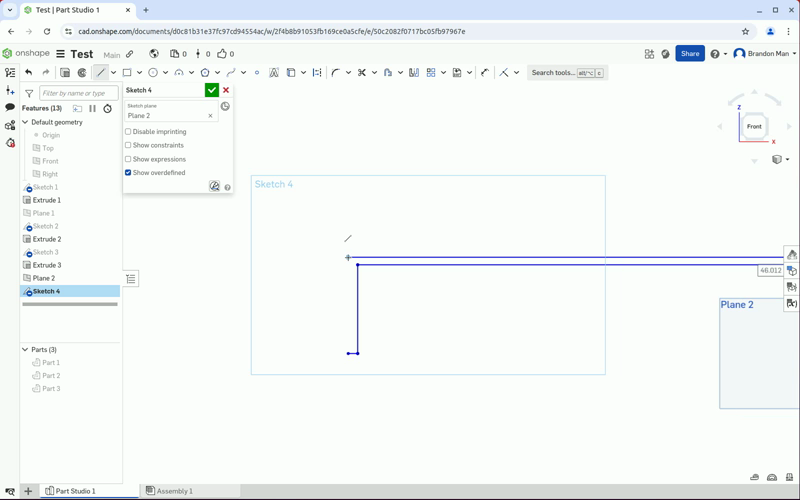
scroll(-6)
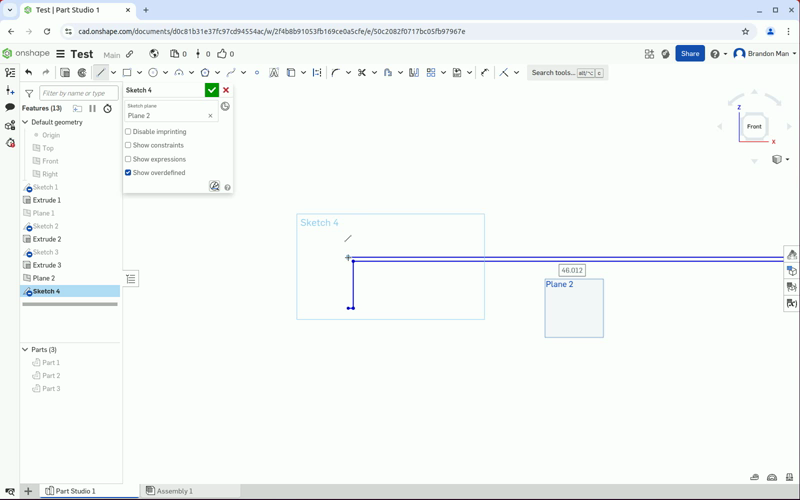
scroll(-6)
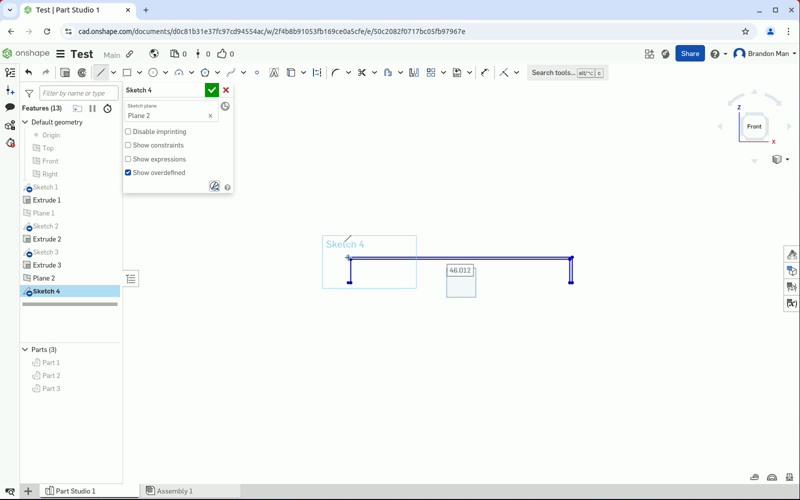
key_up(shift)
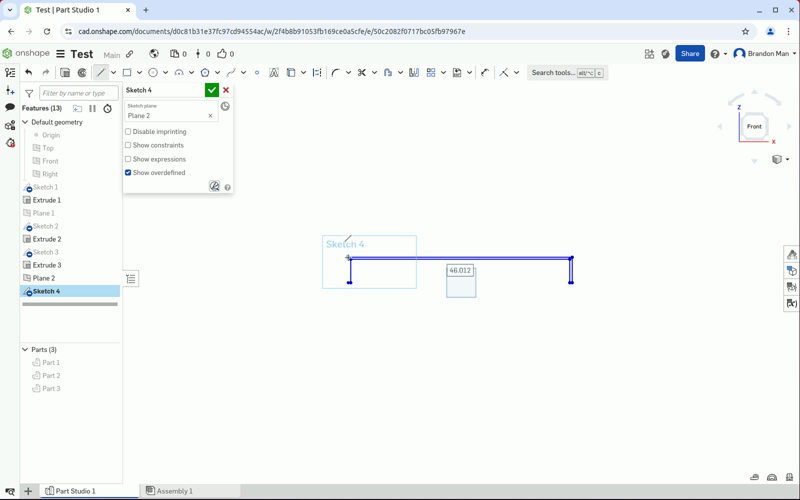
mouse_move(378, 257)
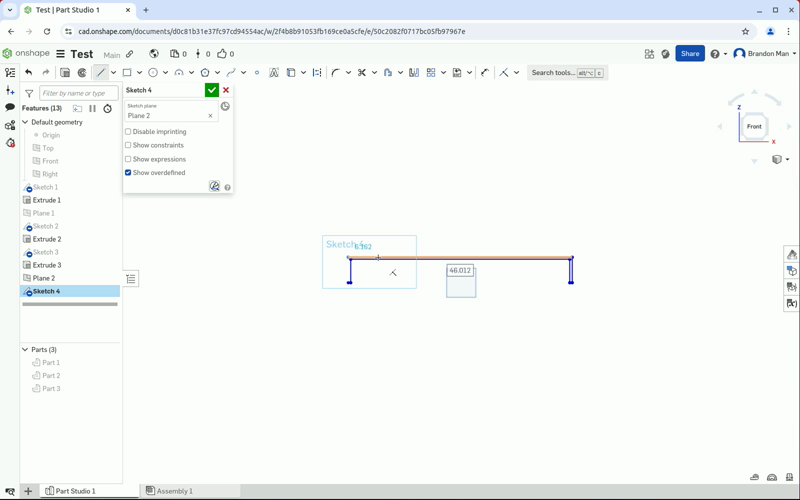
key_down(shift)
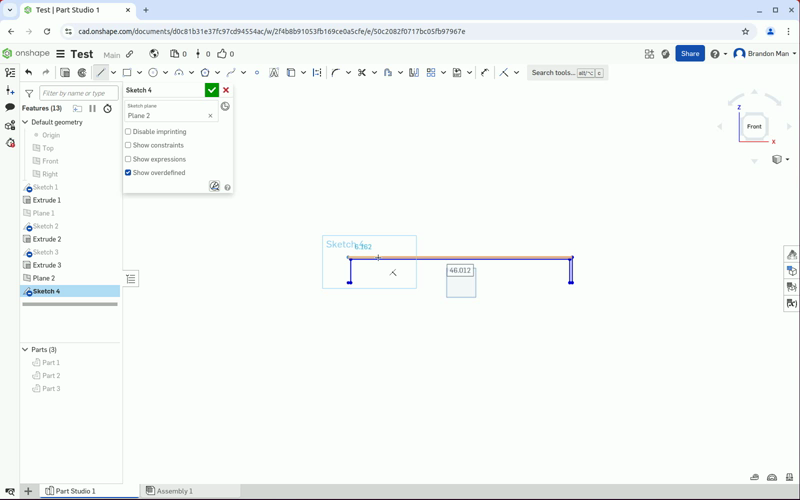
mouse_move(348, 282)
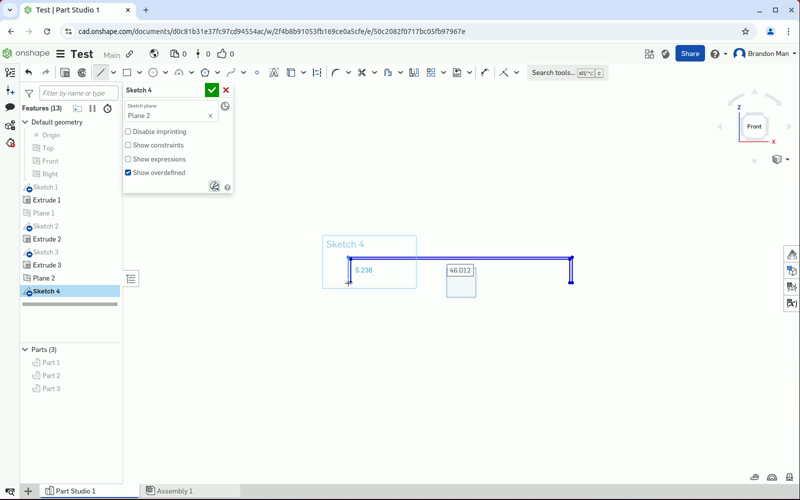
scroll(6)
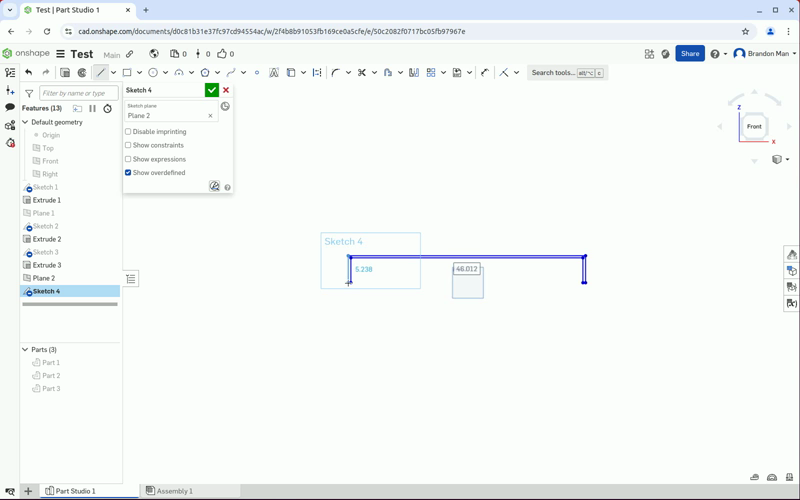
scroll(6)
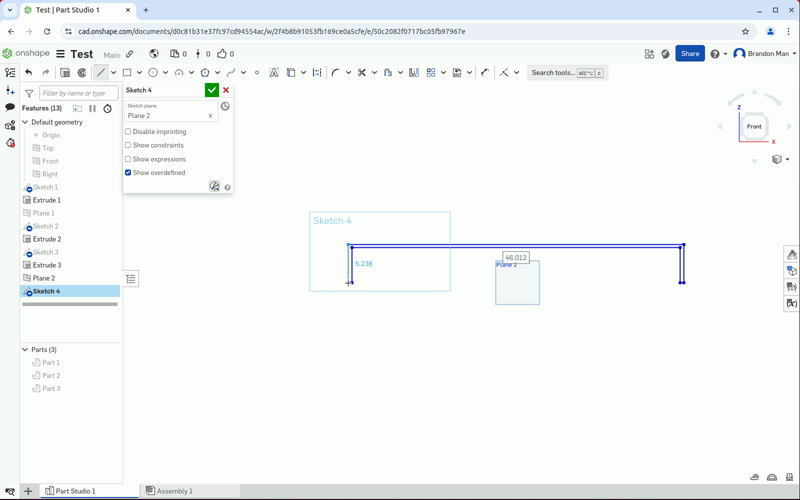
scroll(6)
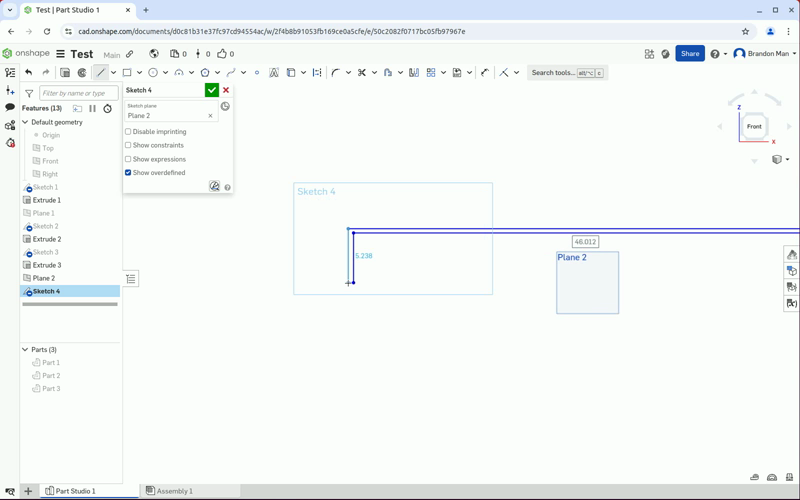
scroll(6)
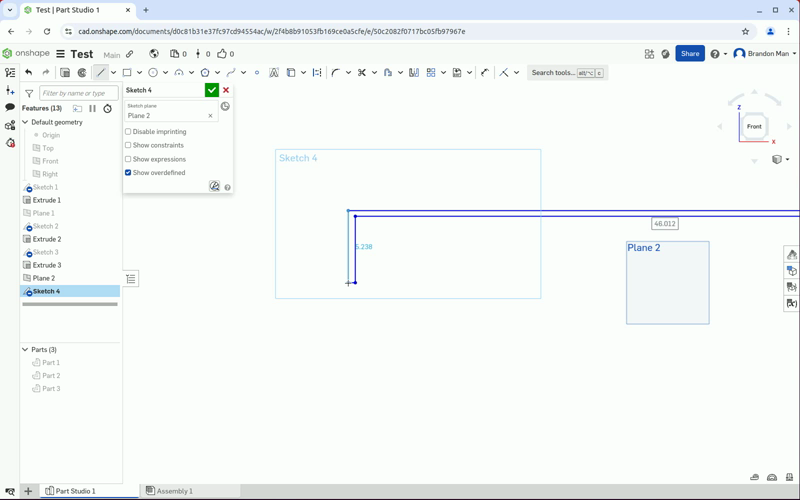
scroll(6)
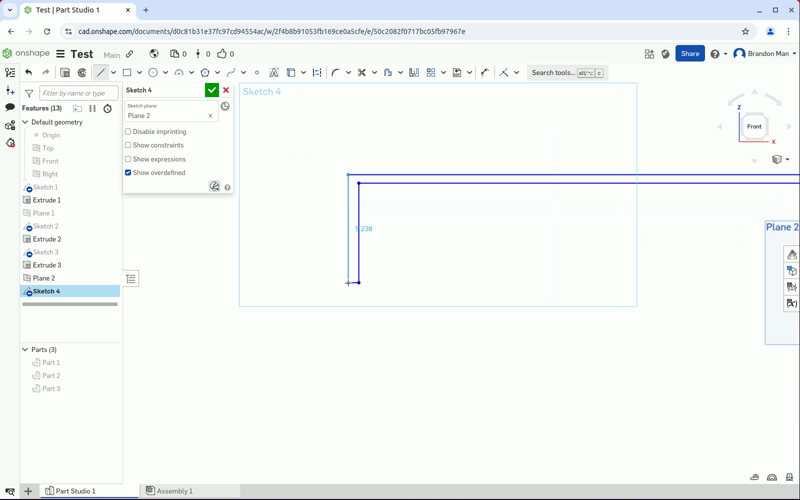
scroll(6)
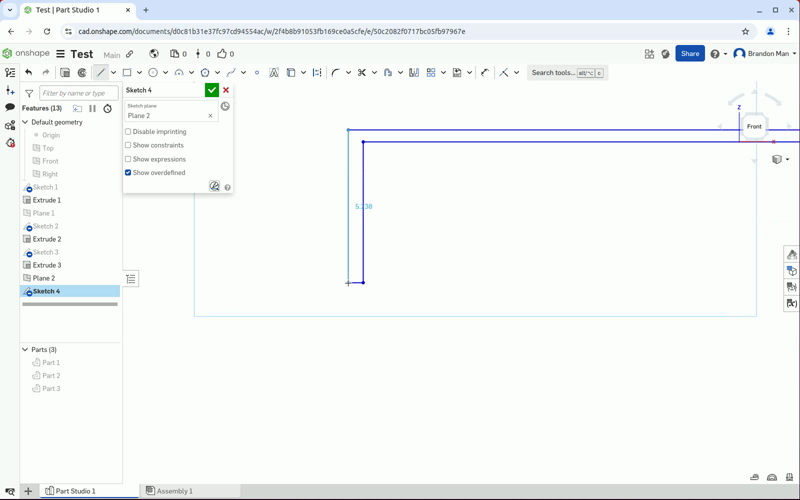
scroll(6)
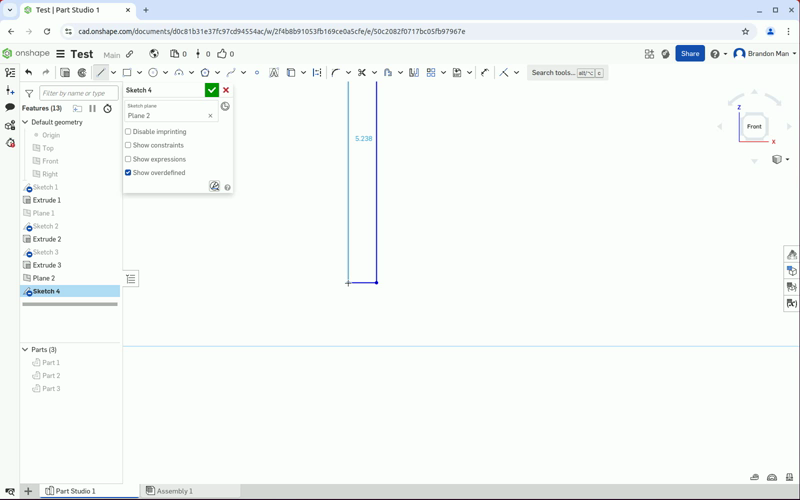
key_up(shift)
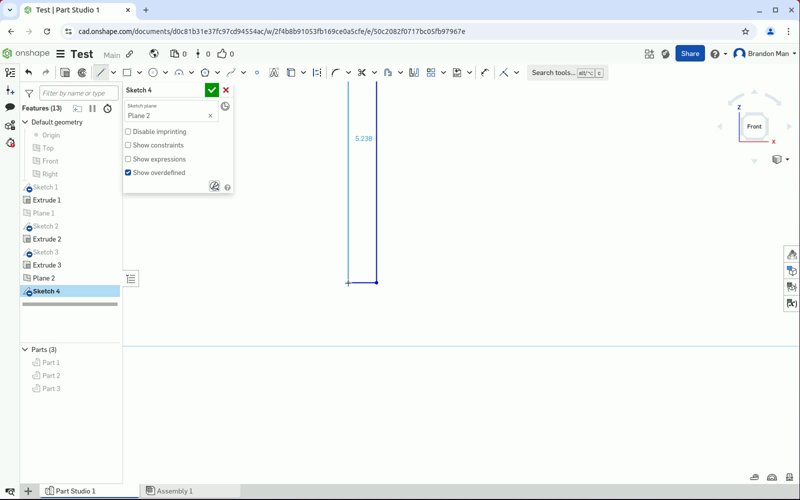
click(348, 282)
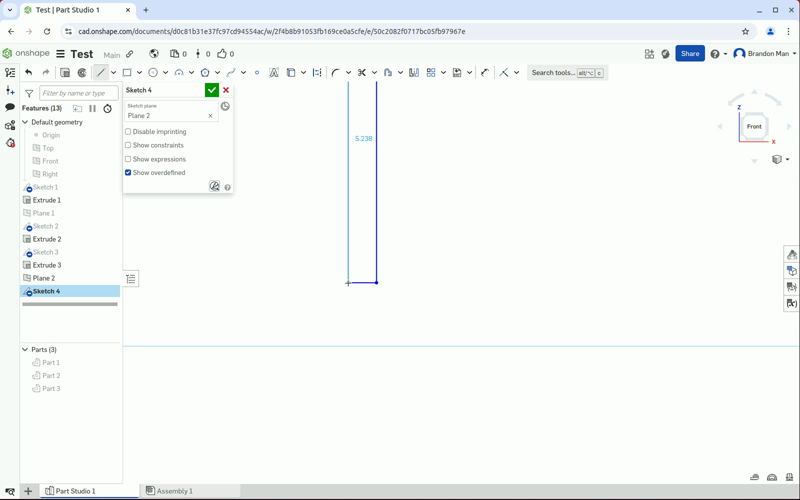
scroll(-6)
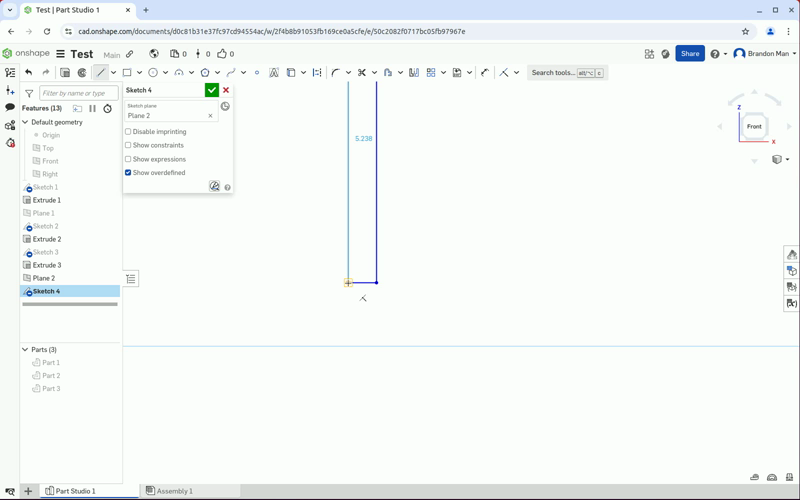
scroll(-6)
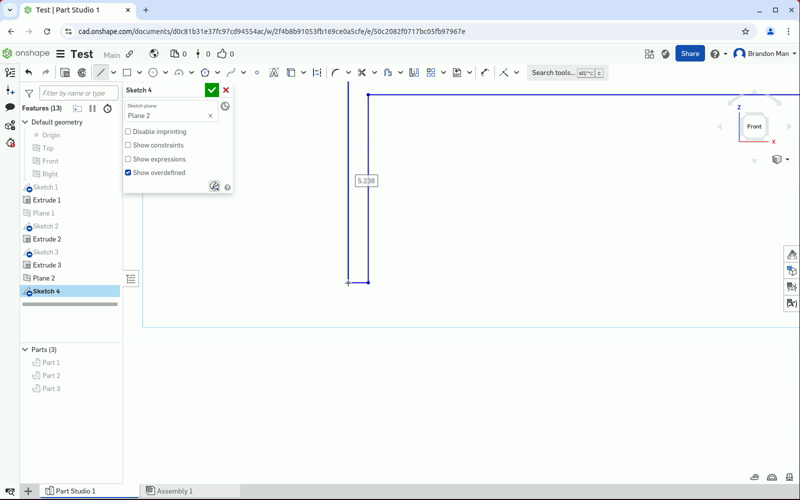
scroll(-6)
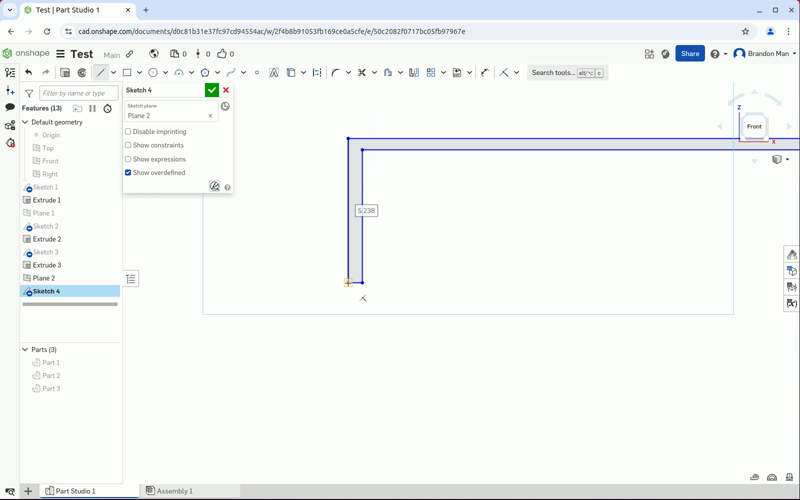
scroll(-6)
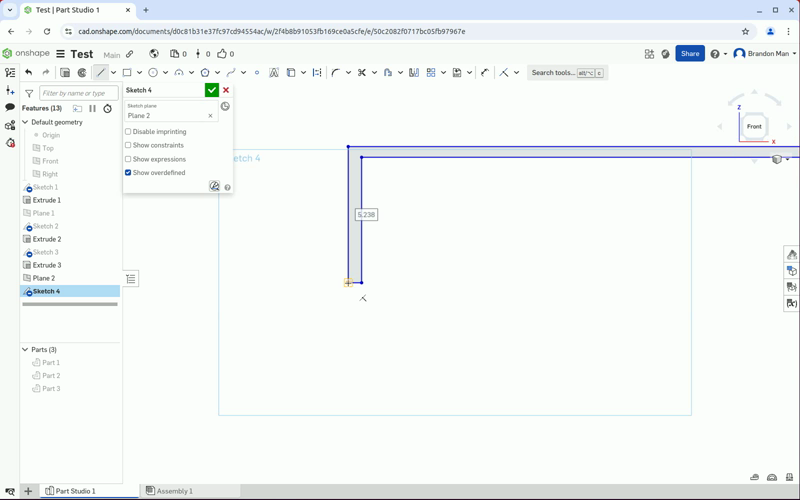
scroll(-6)
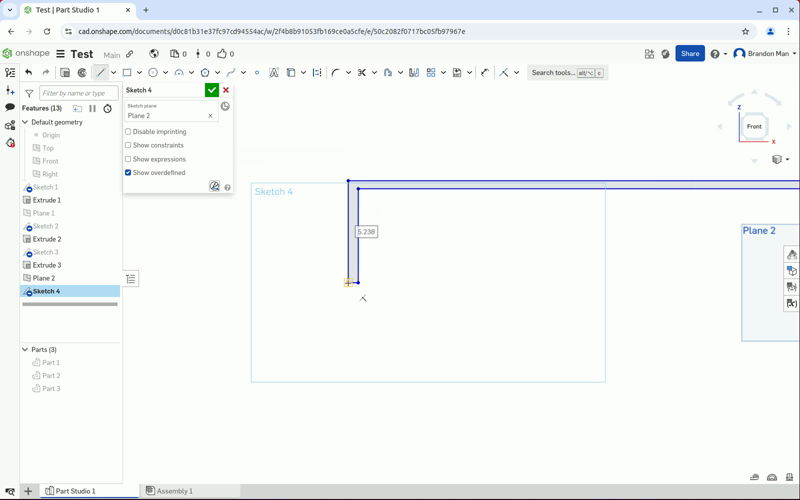
scroll(-6)
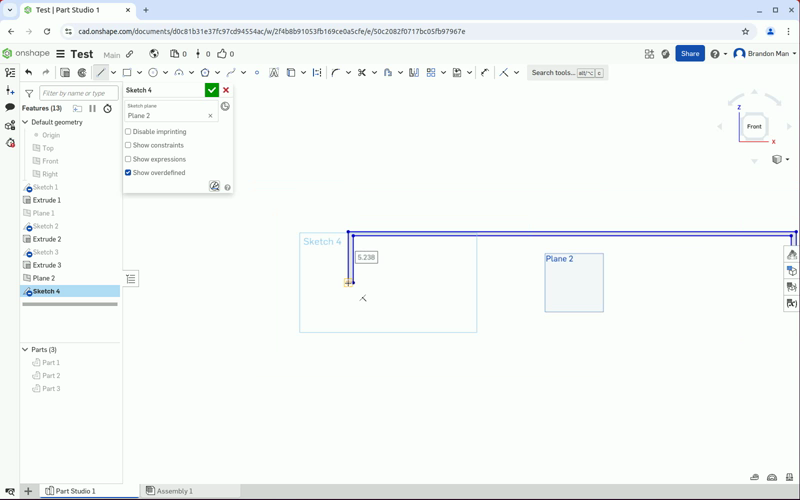
scroll(-6)
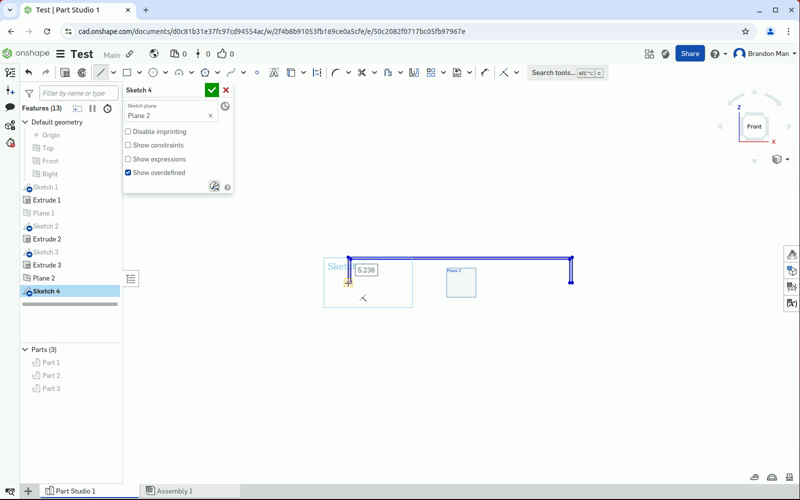
key(esc)
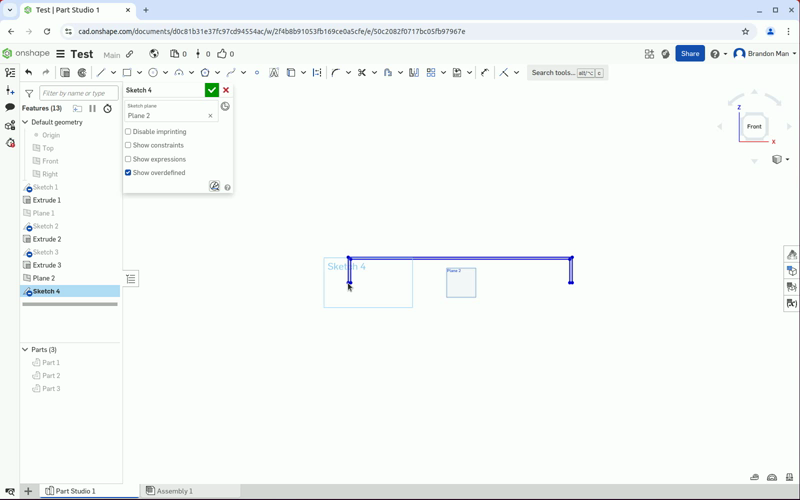
mouse_move(405, 258)
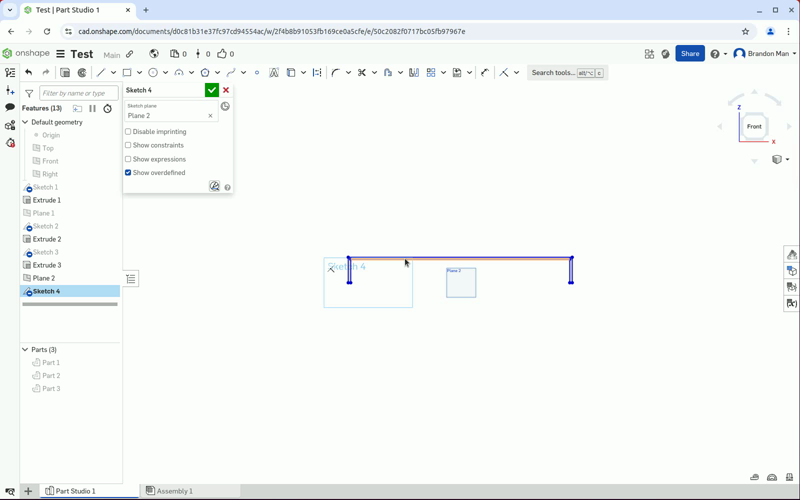
scroll(6)
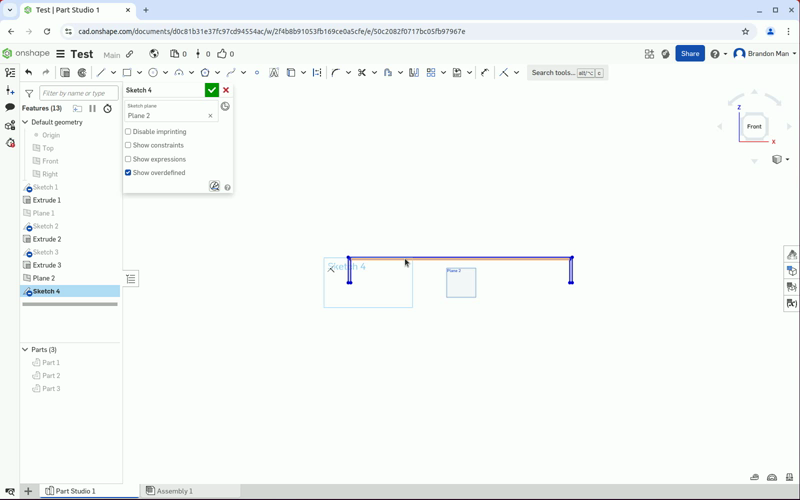
scroll(6)
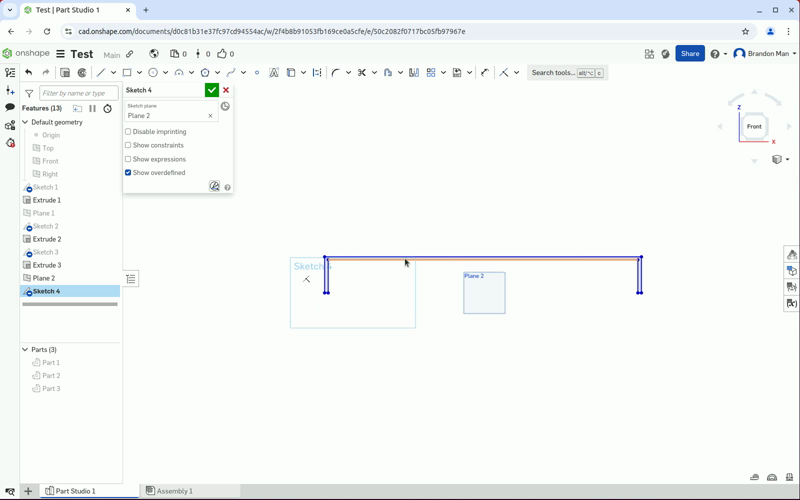
scroll(6)
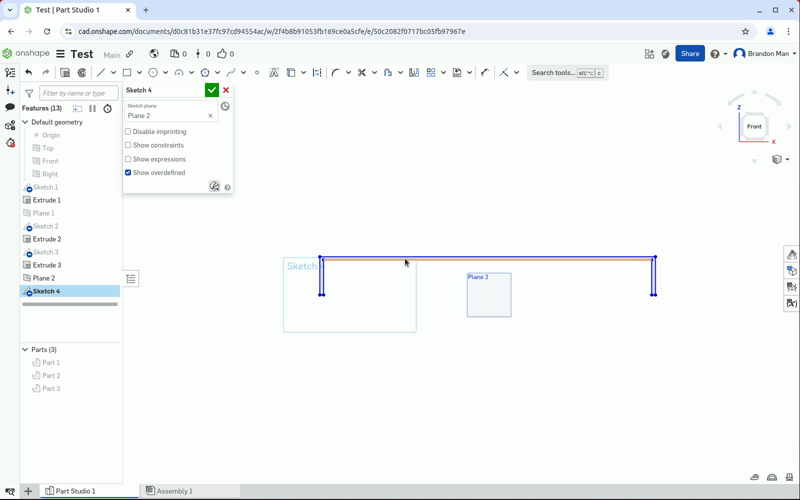
scroll(6)
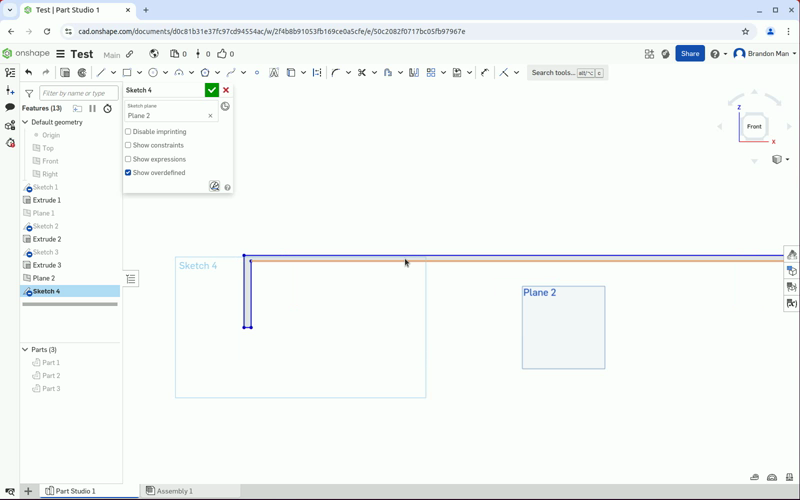
scroll(6)
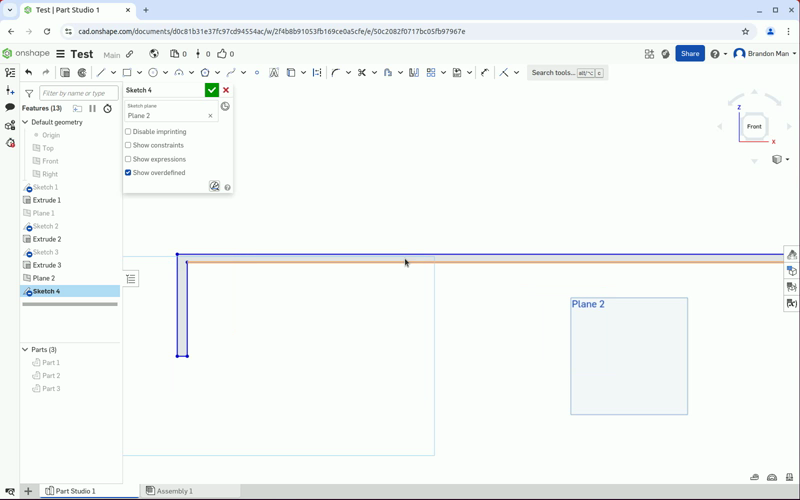
scroll(6)
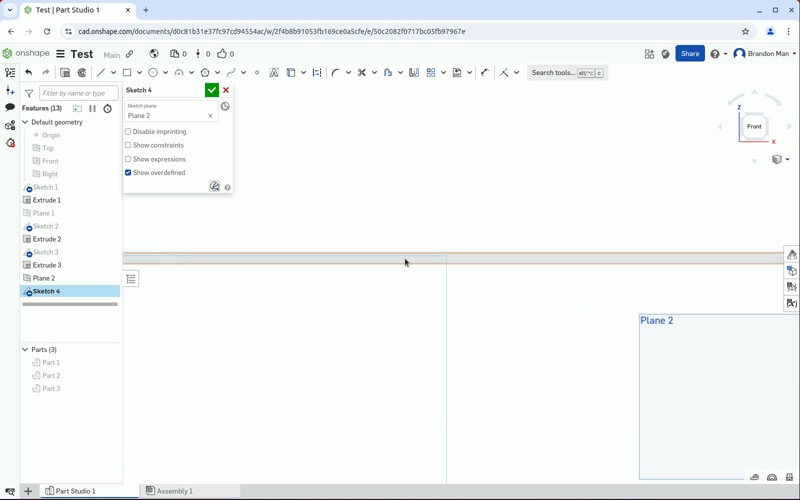
scroll(6)
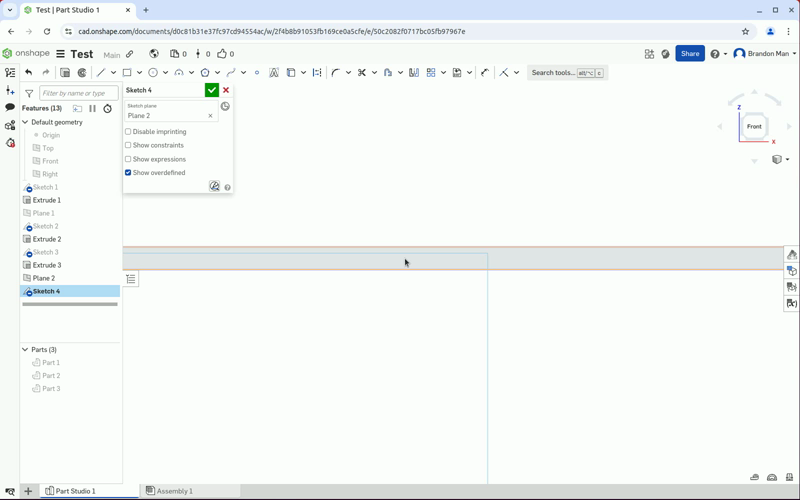
click(405, 258)
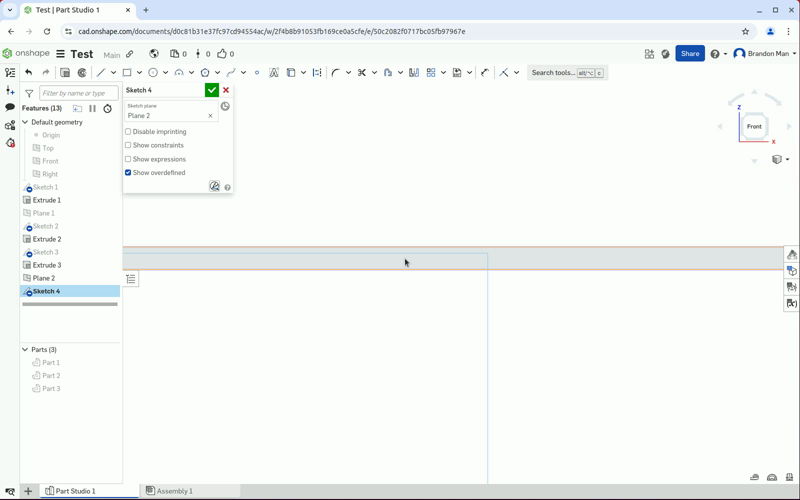
scroll(-6)
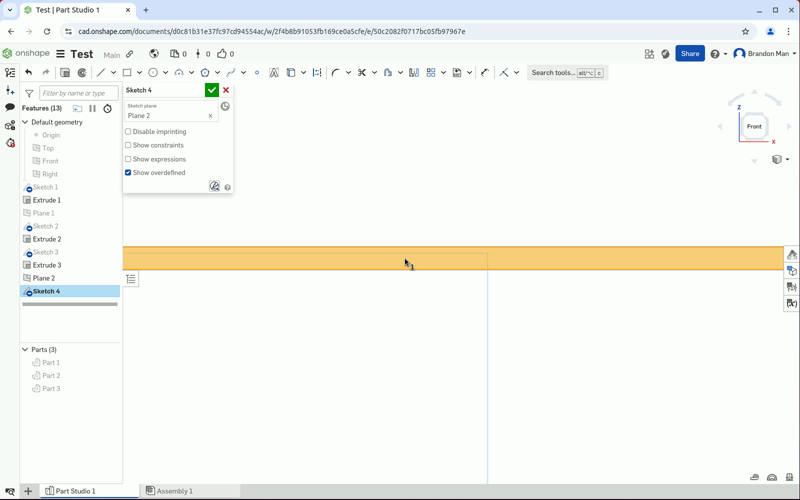
scroll(-6)
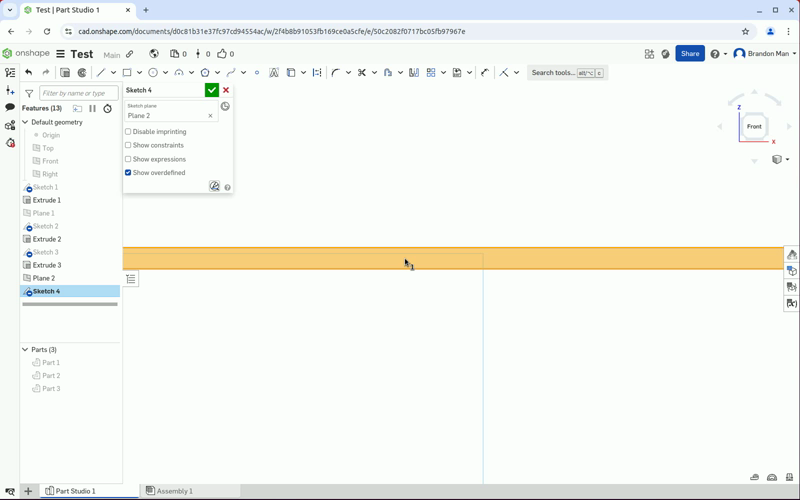
scroll(-6)
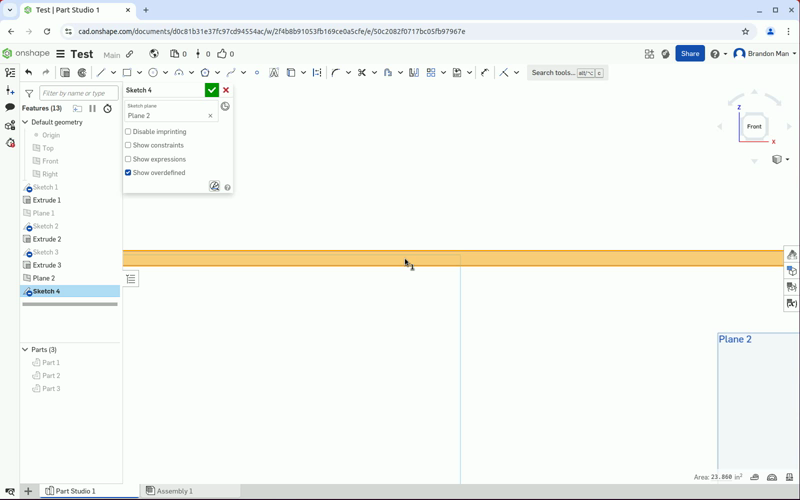
scroll(-6)
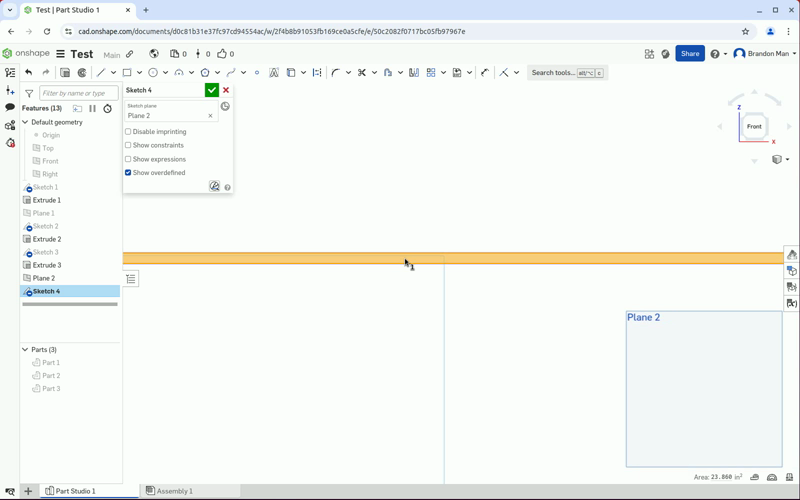
scroll(-6)
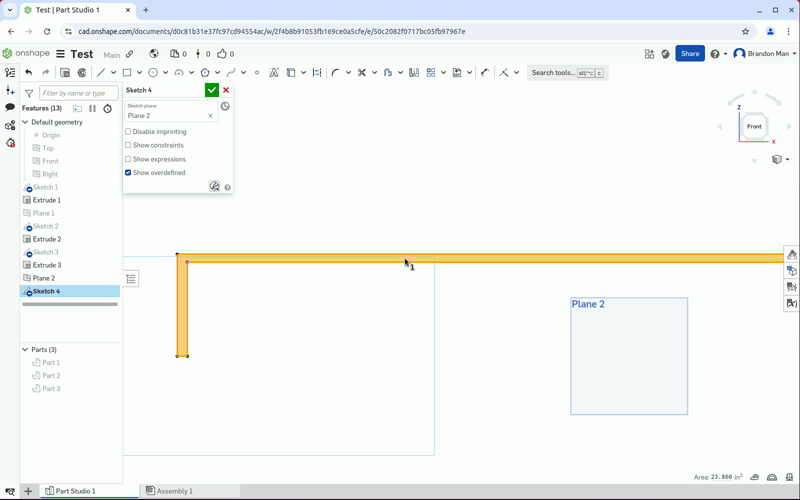
scroll(-6)
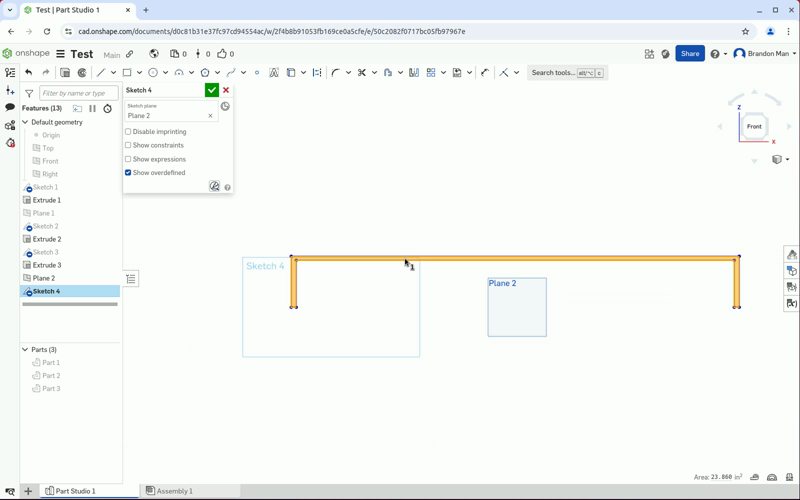
scroll(-6)
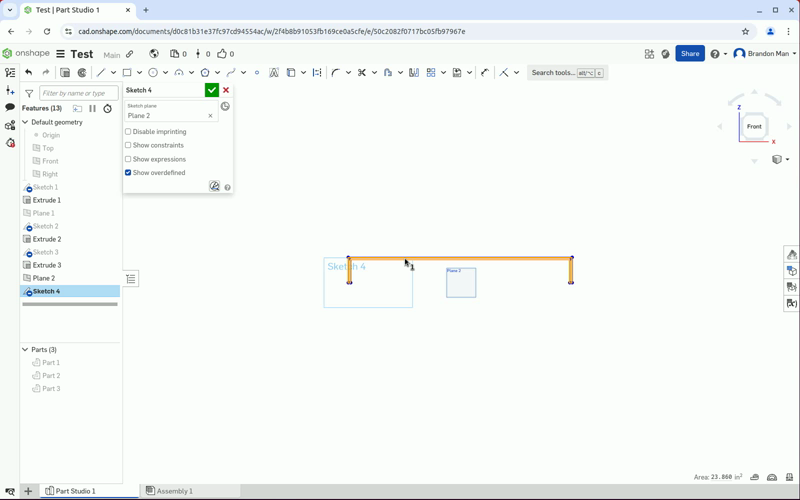
mouse_move(73, 352)
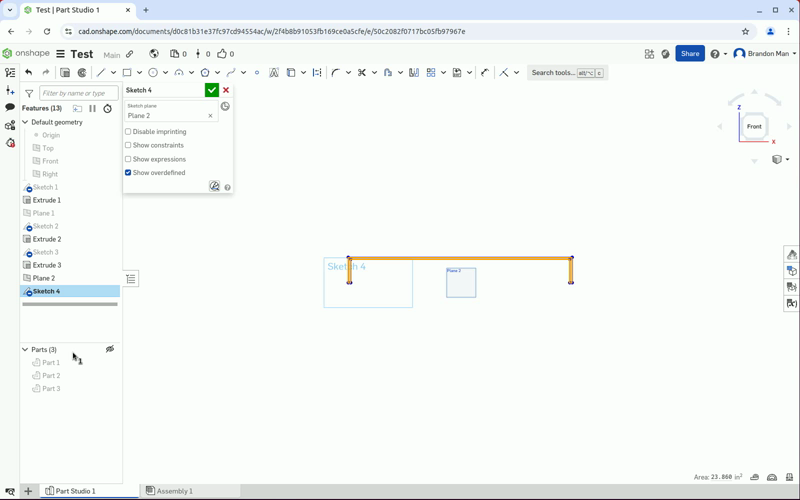
key(shift+y)
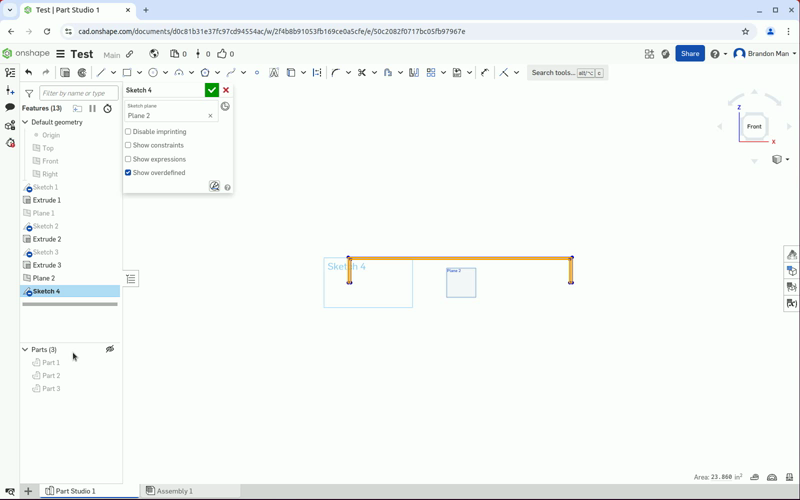
key(shift+e)
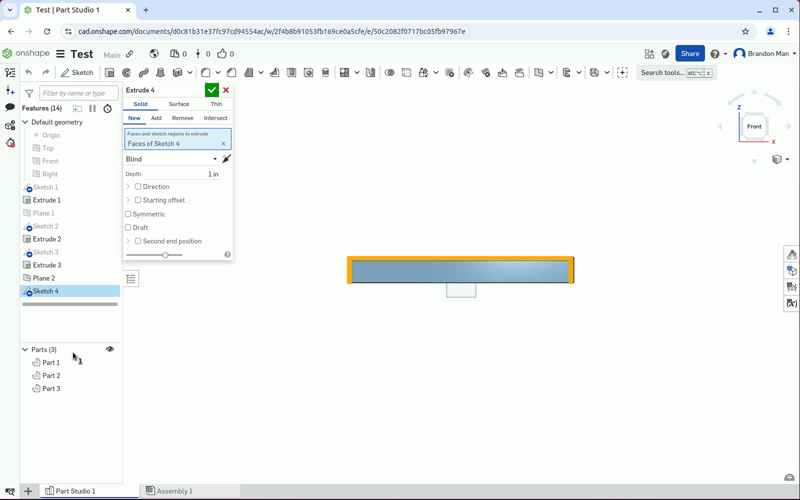
mouse_move(143, 106)
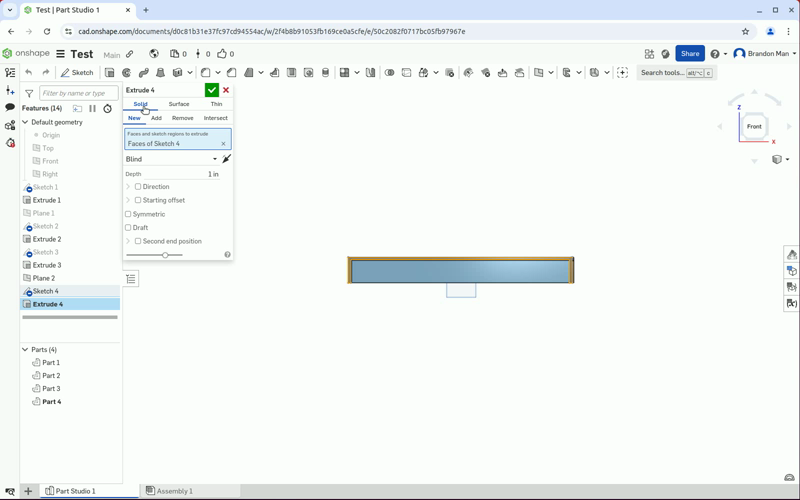
click(143, 106)
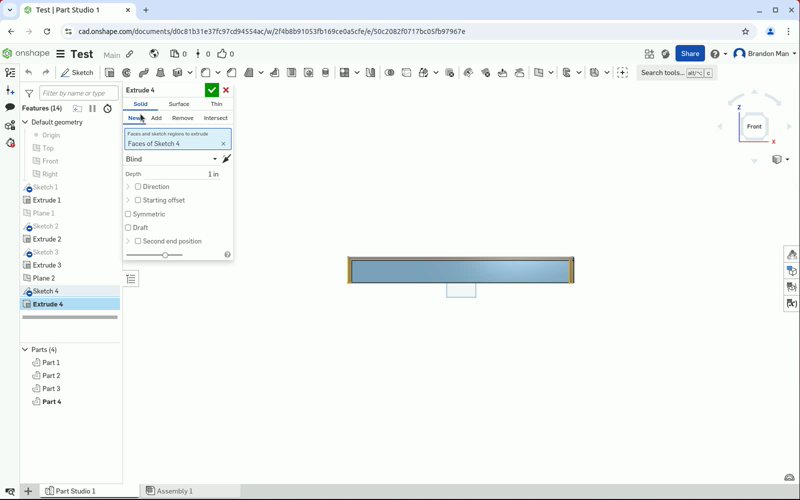
mouse_move(137, 120)
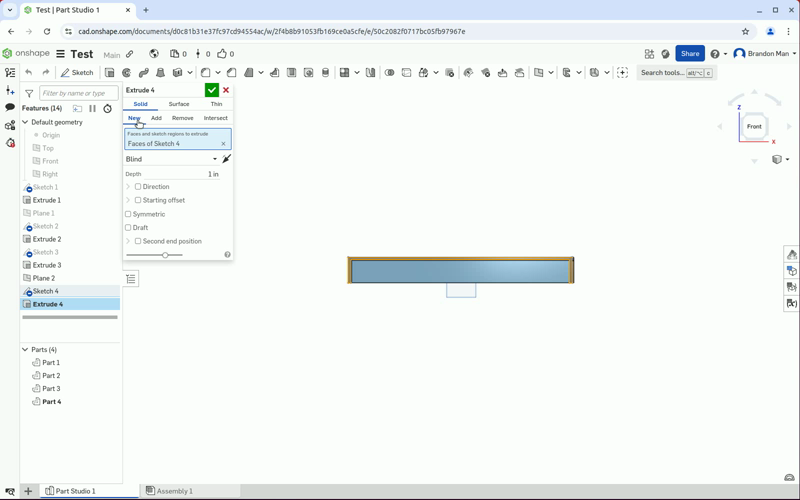
click(137, 120)
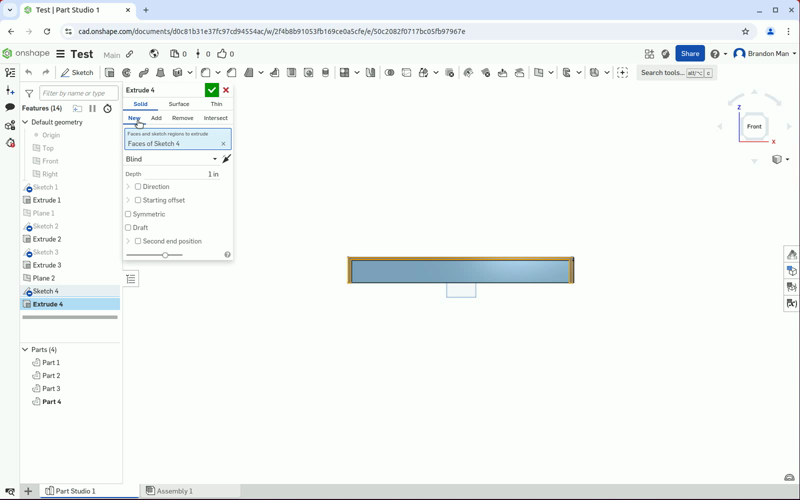
key(tab, 4)
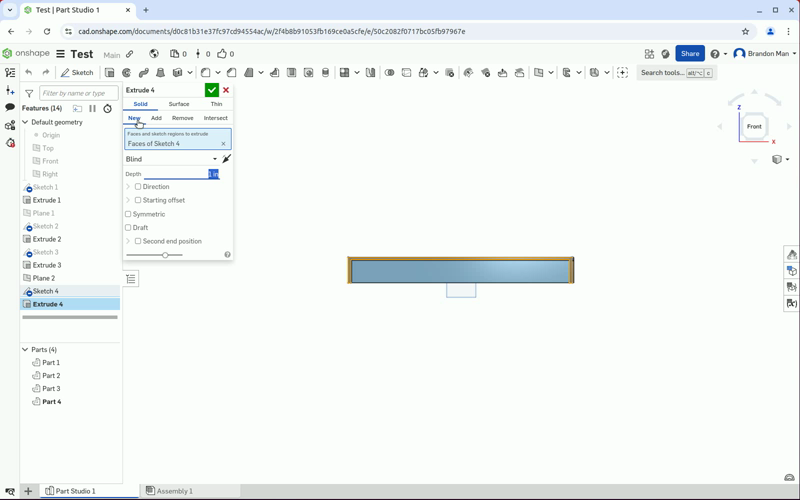
text(0.722)
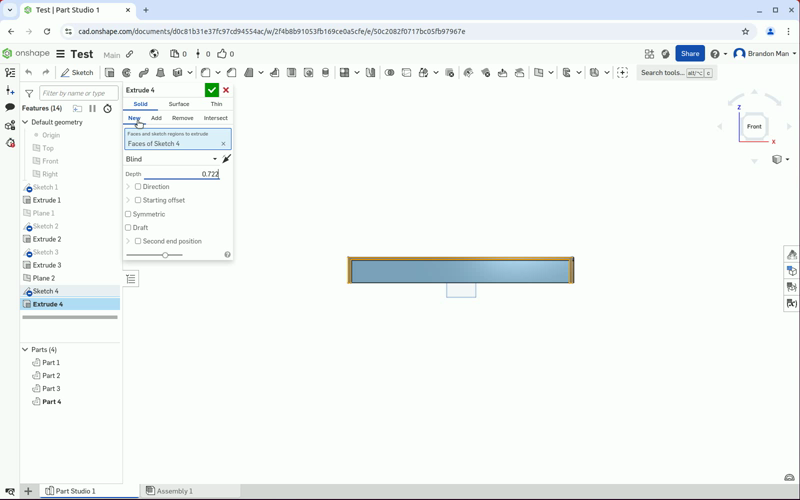
key(enter)
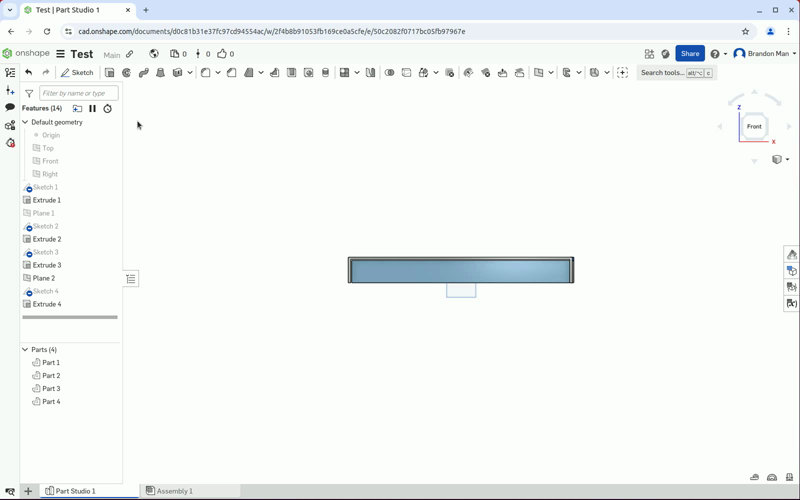
key(shift+h)
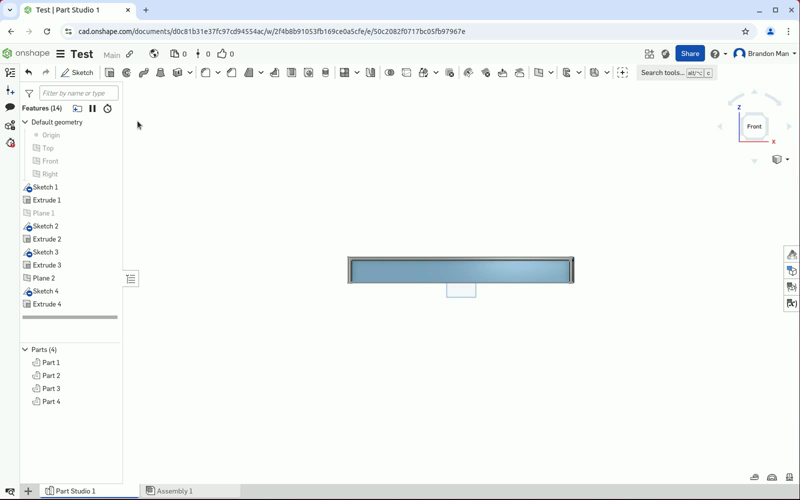
key(shift+h)
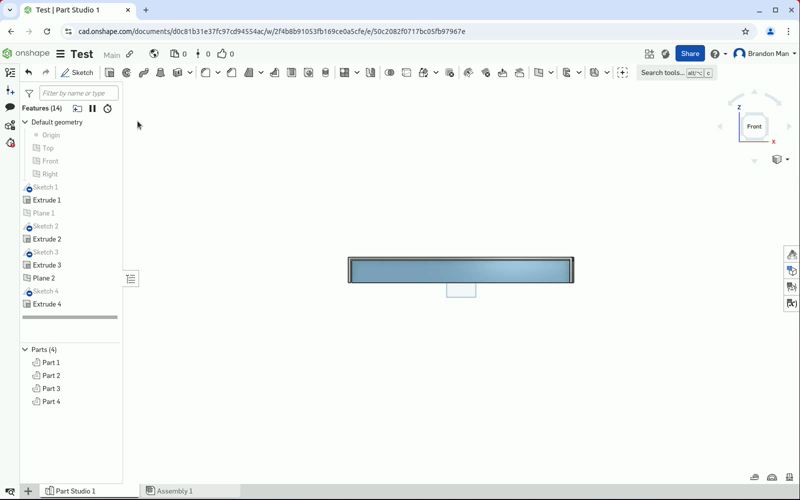
mouse_move(73, 189)
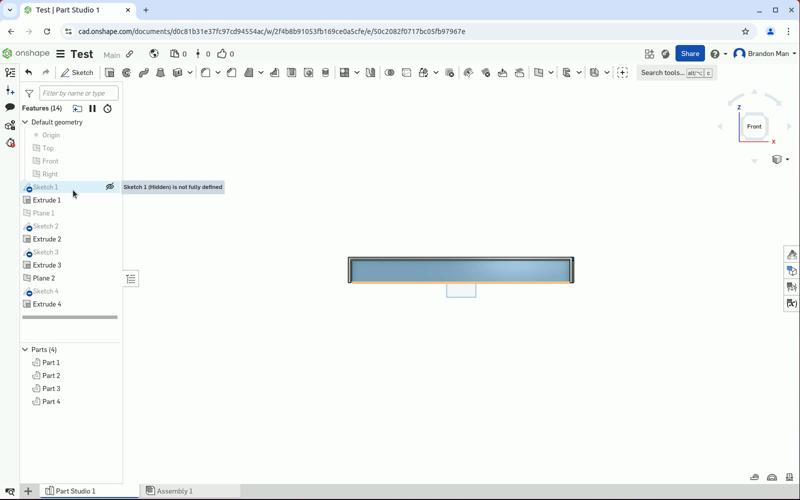
click(73, 189)
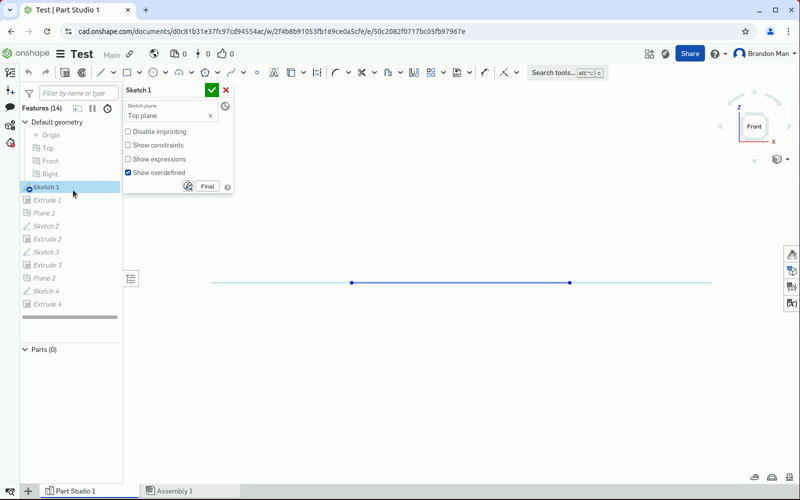
mouse_move(229, 92)
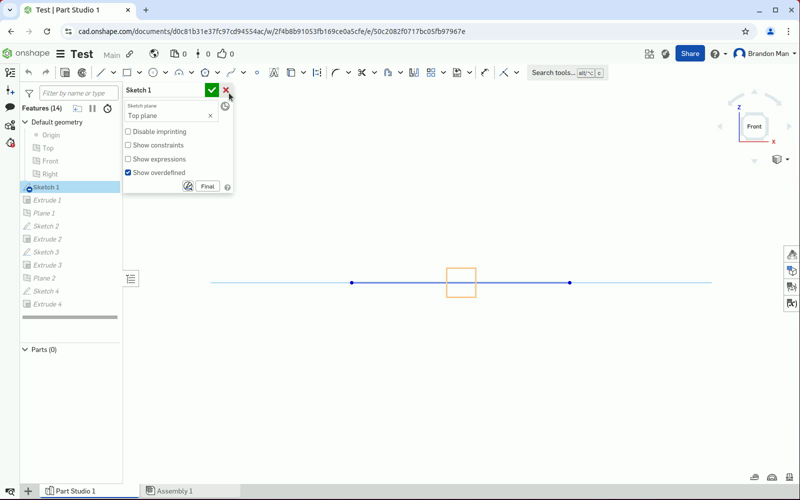
click(229, 92)
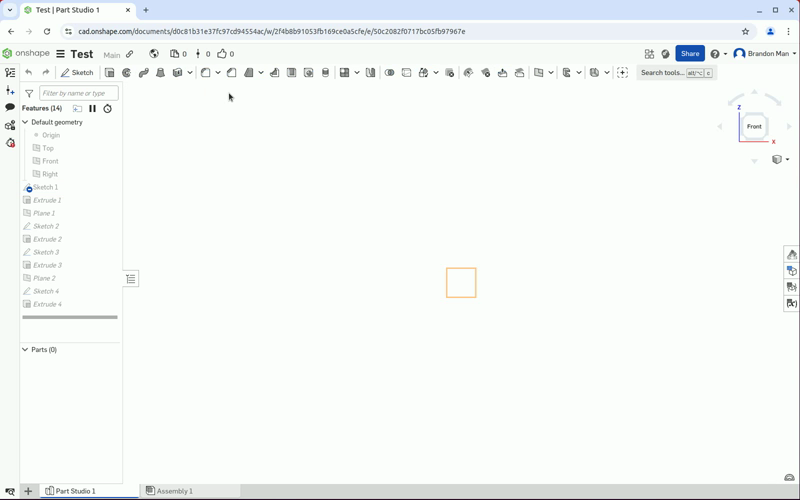
key(shift+s)
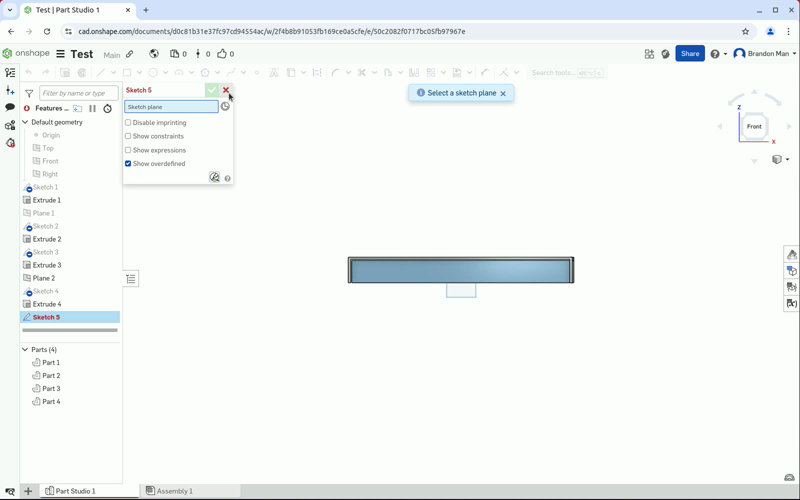
mouse_move(73, 280)
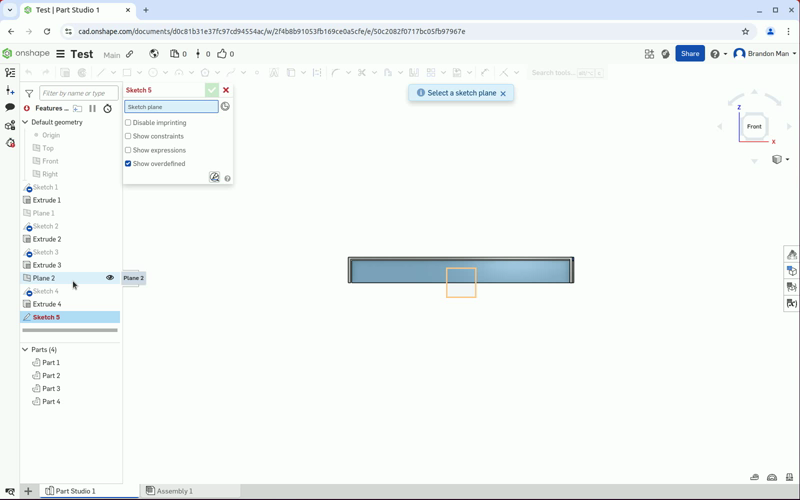
click(73, 280)
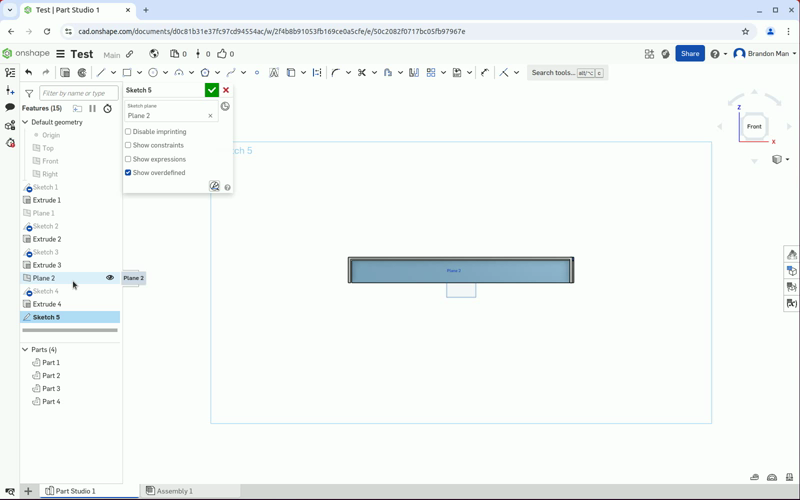
mouse_move(73, 352)
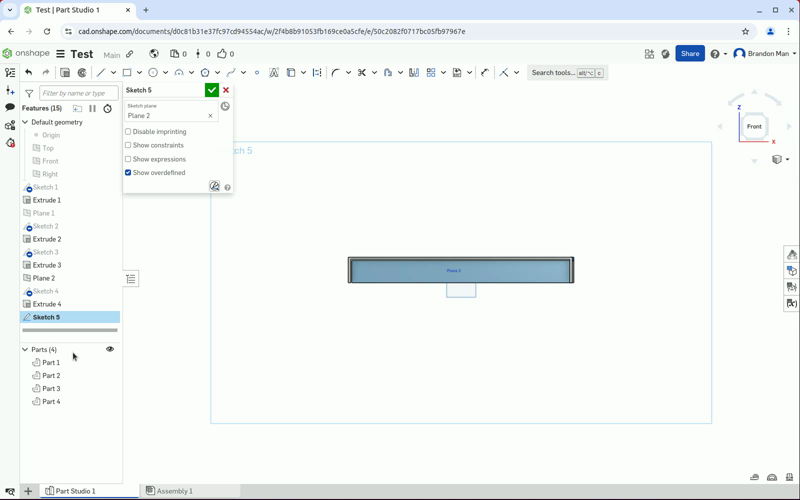
key(y)
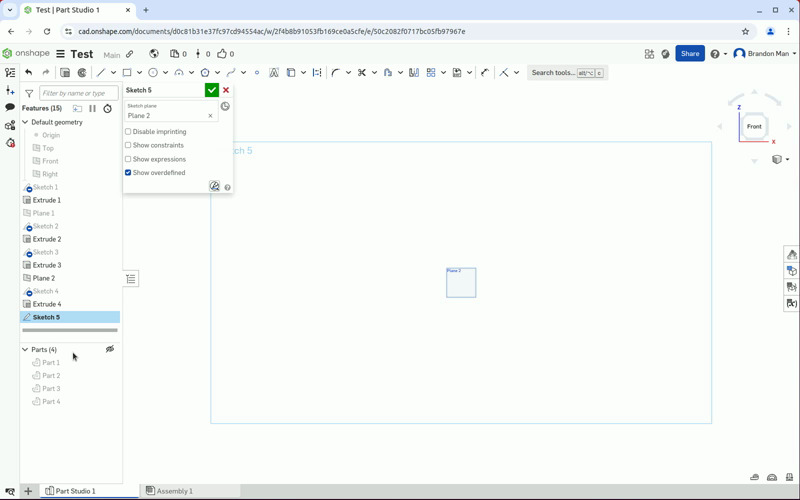
key(l)
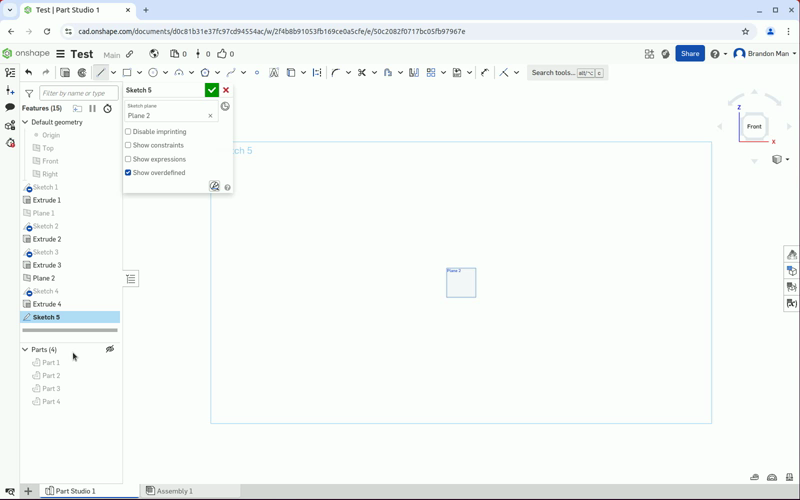
key_down(shift)
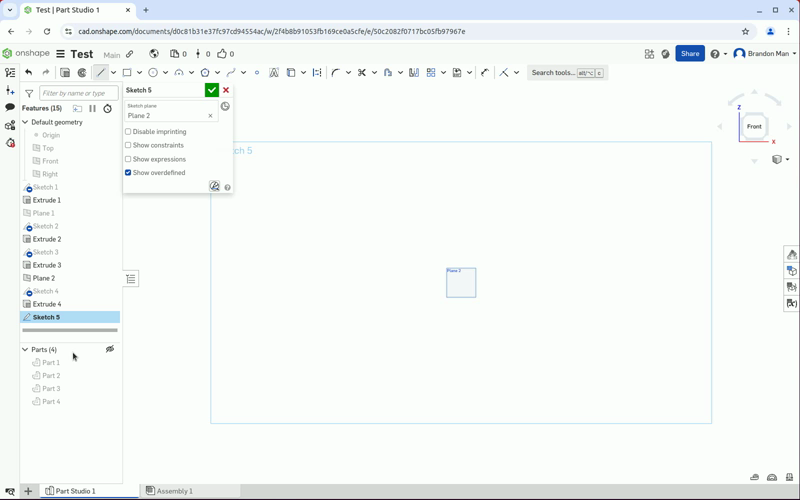
mouse_move(351, 282)
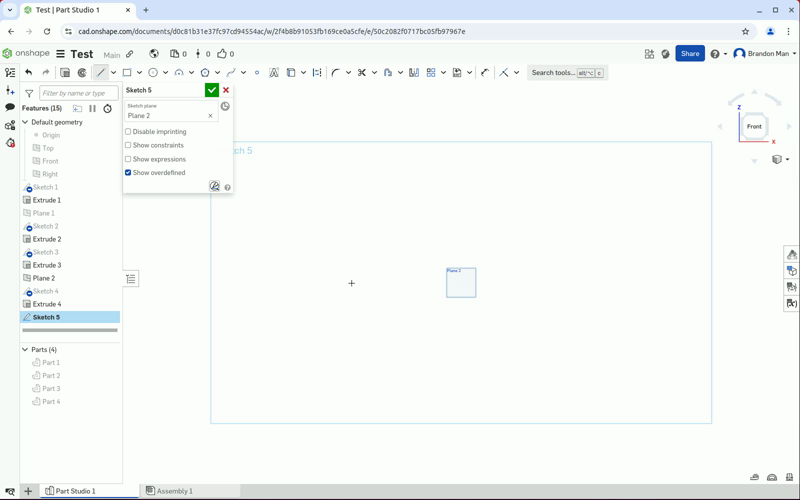
click(351, 282)
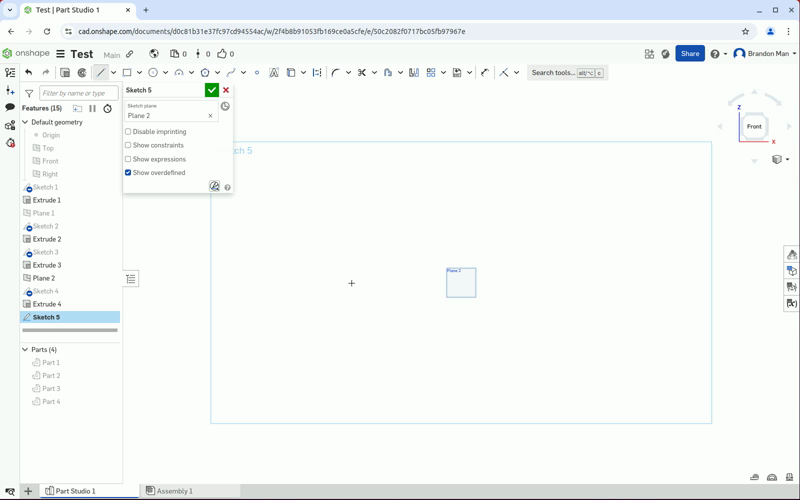
key_up(shift)
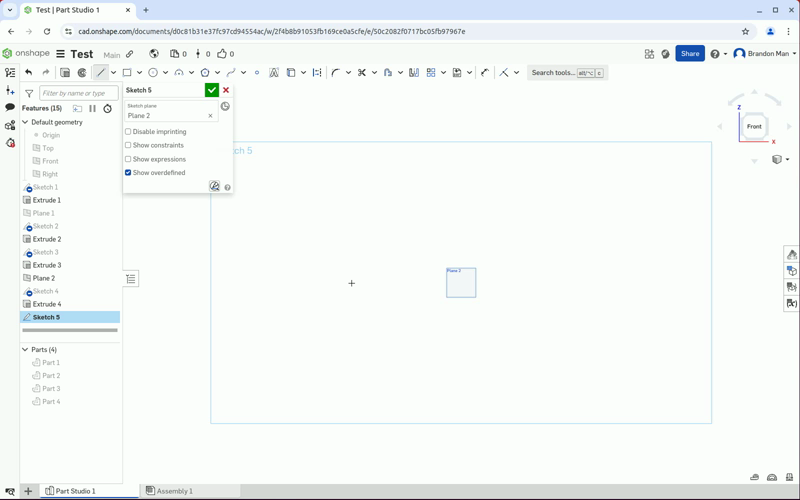
key_down(shift)
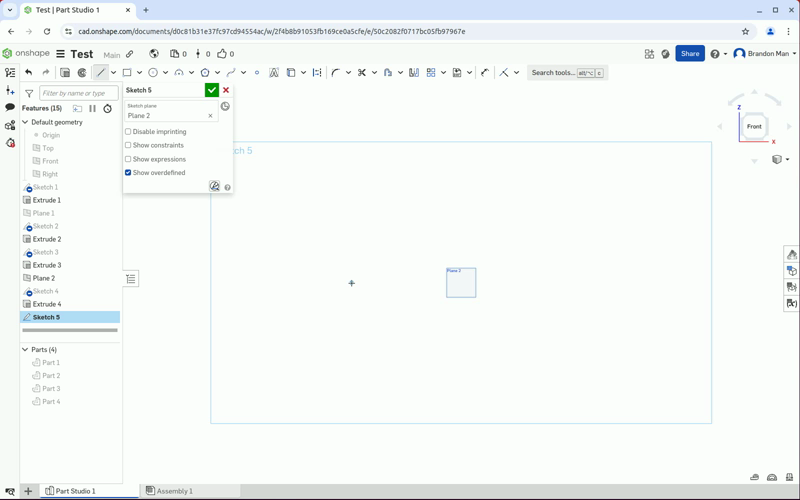
mouse_move(569, 282)
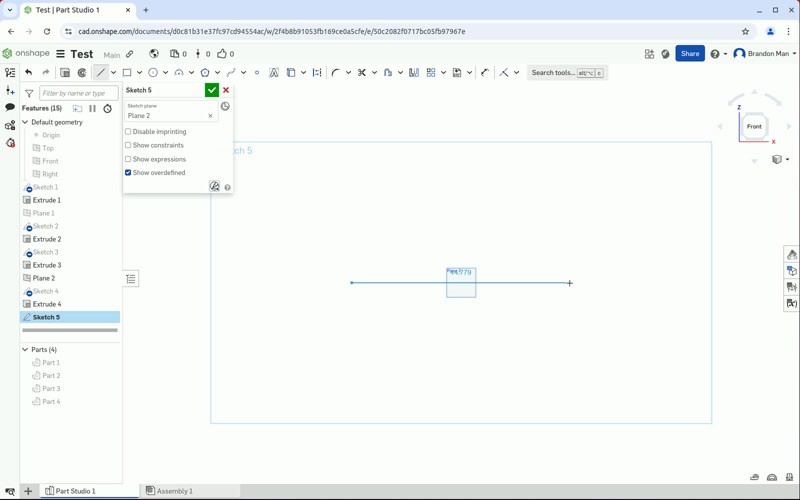
click(569, 282)
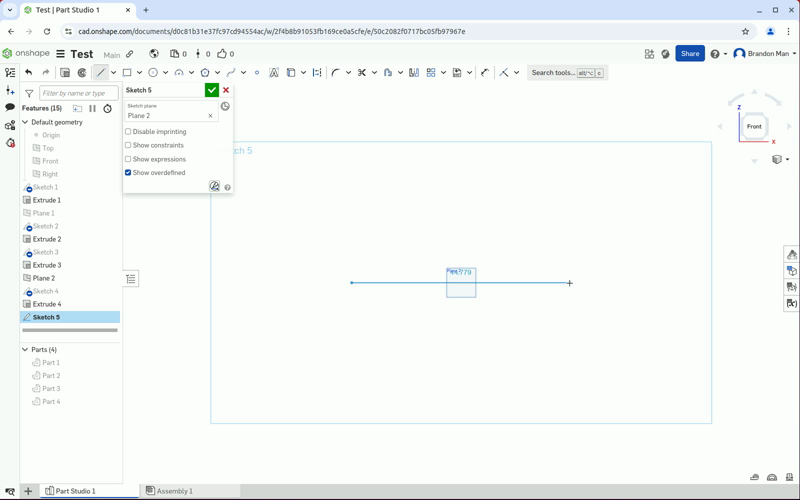
key_up(shift)
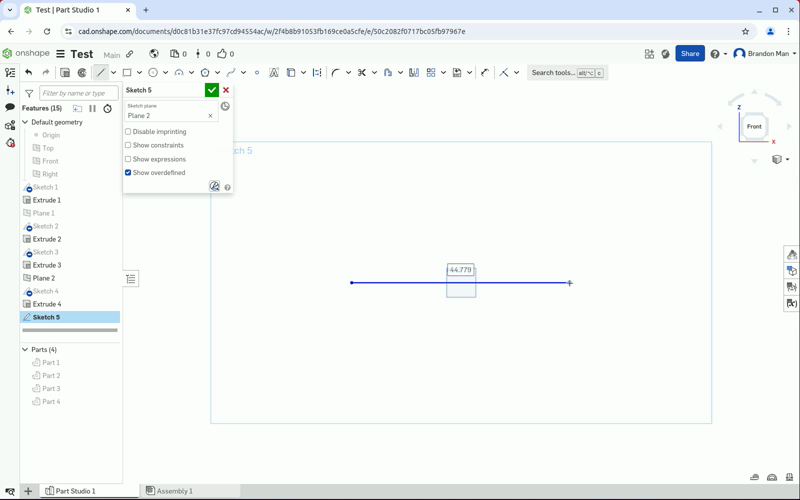
key_down(shift)
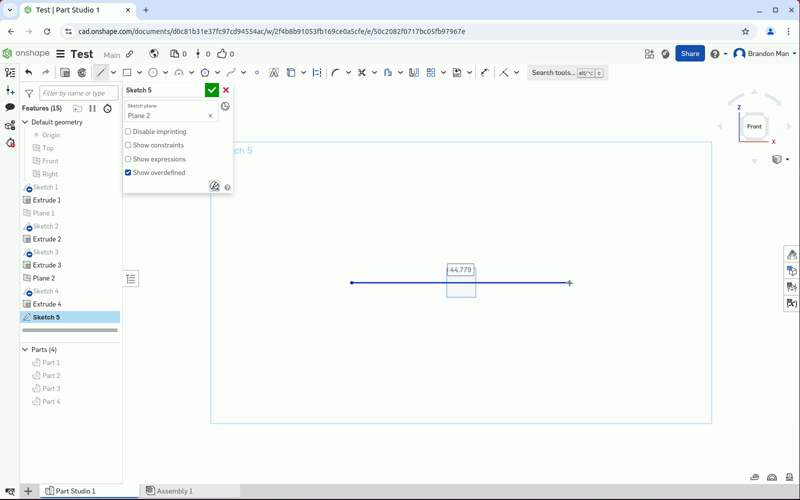
mouse_move(589, 282)
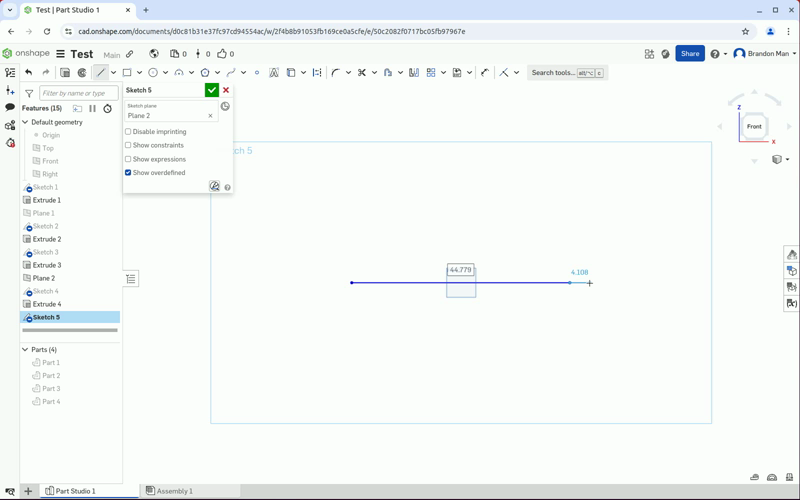
mouse_move(569, 260)
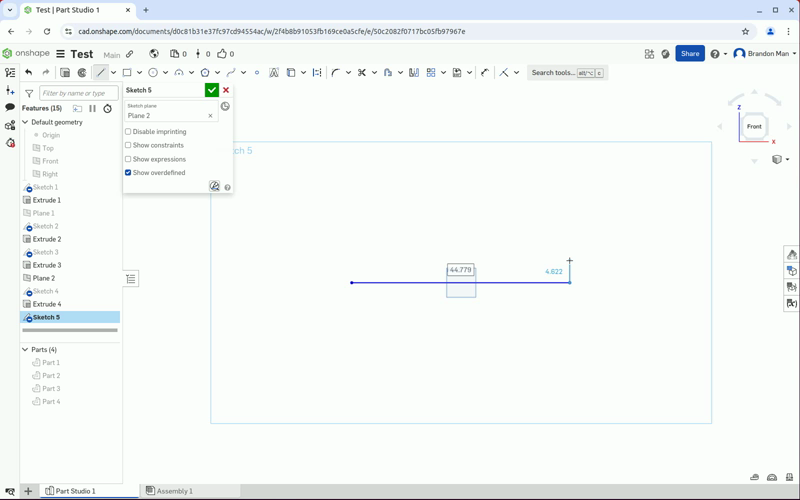
click(569, 260)
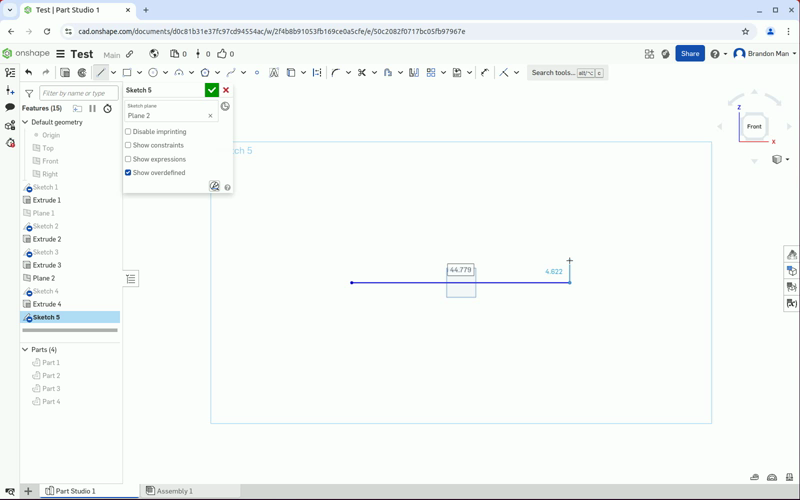
key_up(shift)
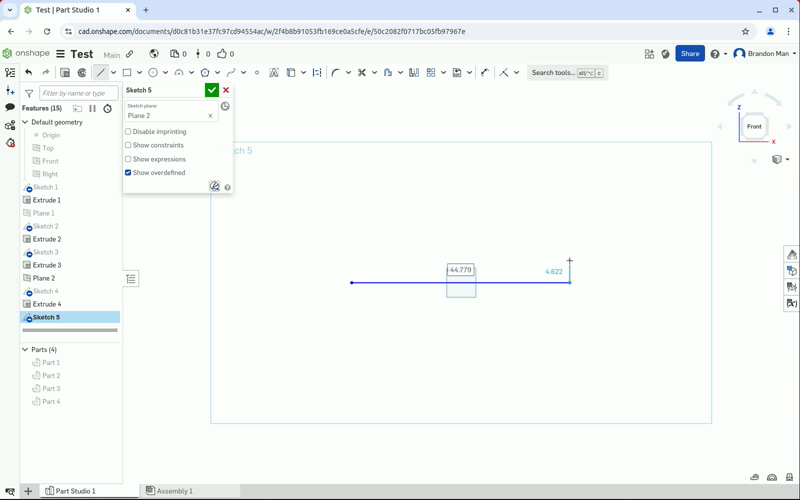
key_down(shift)
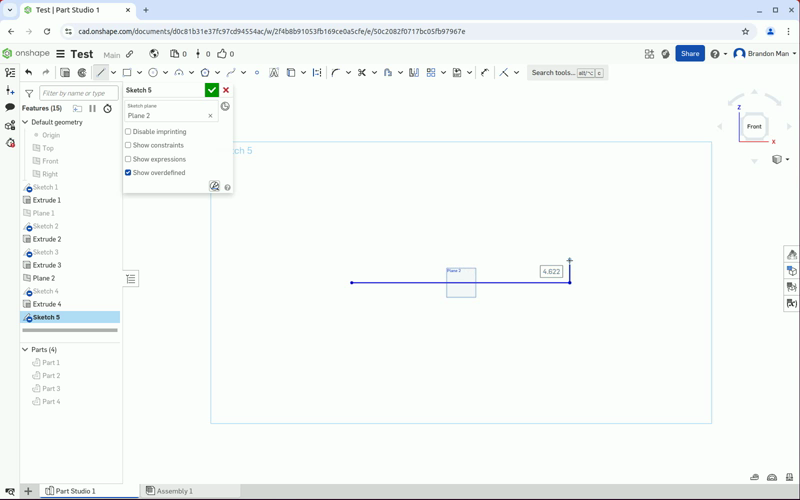
mouse_move(351, 260)
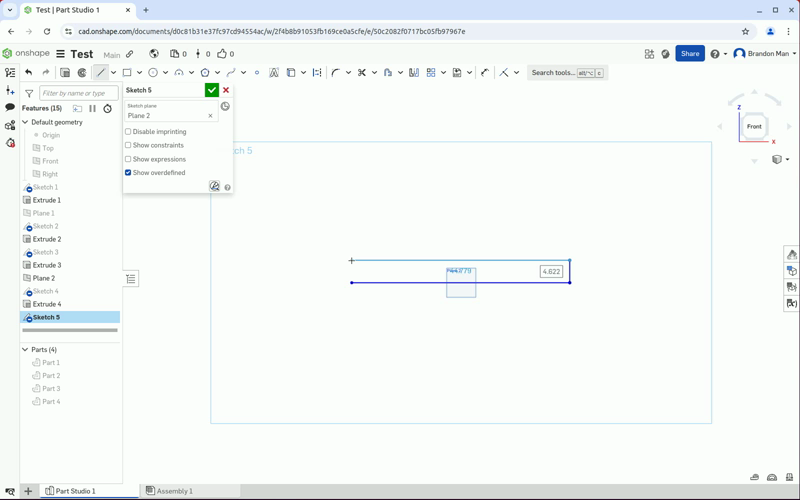
click(351, 260)
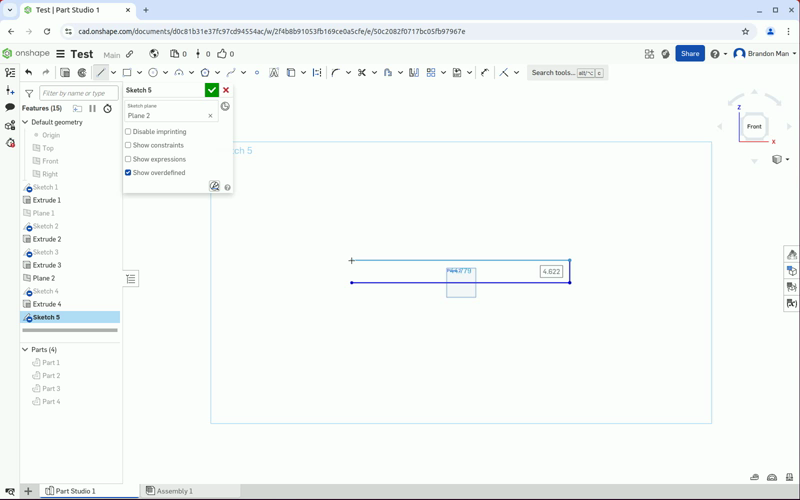
key_up(shift)
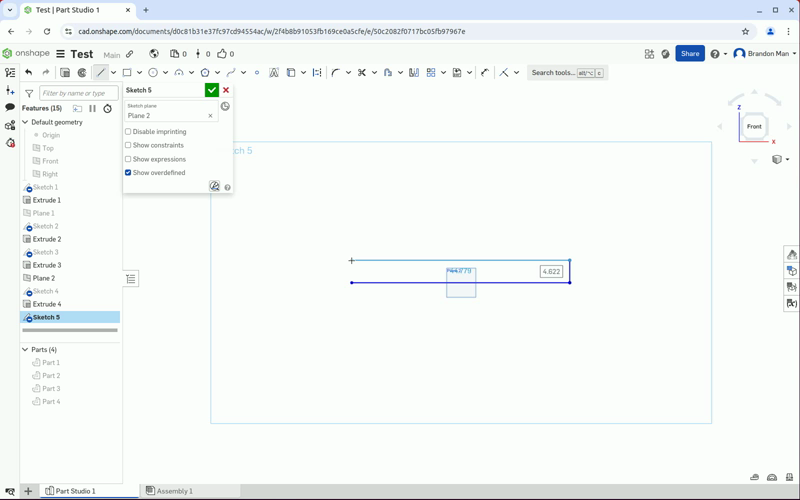
mouse_move(381, 260)
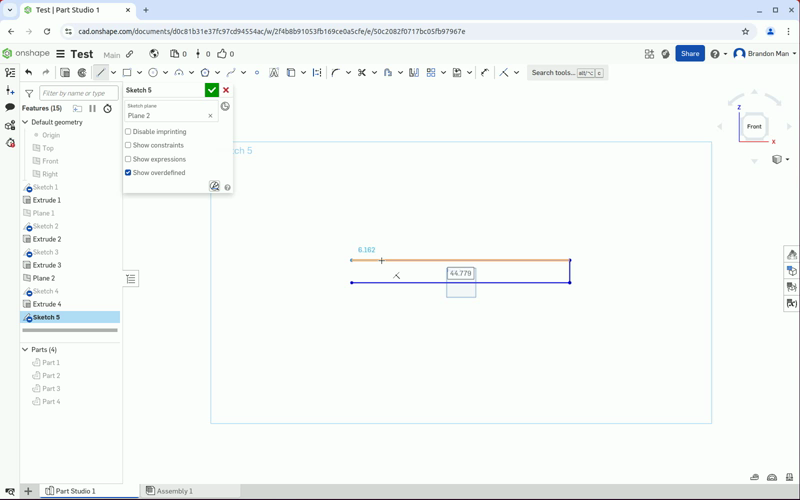
key_down(shift)
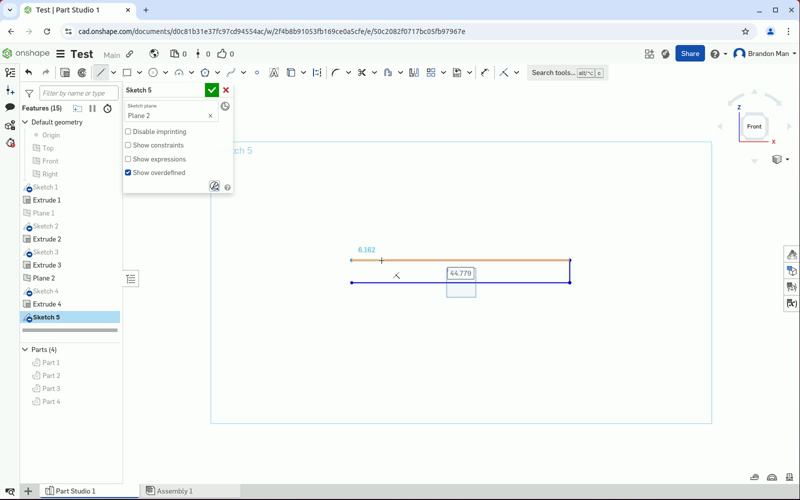
mouse_move(351, 282)
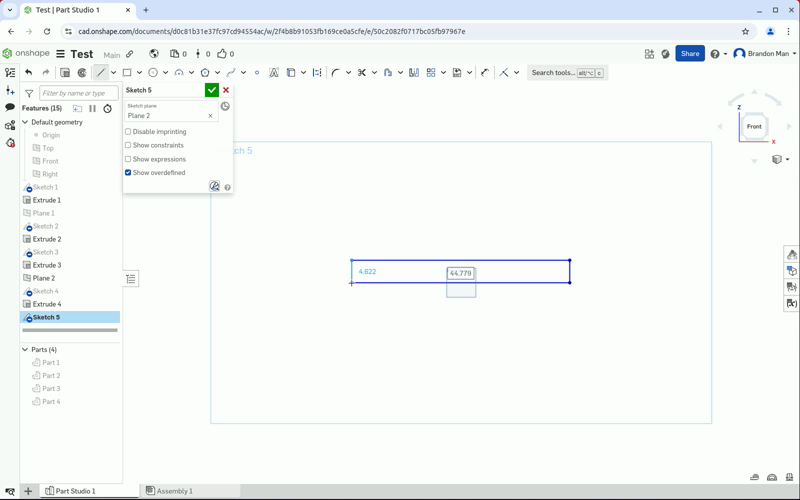
key_up(shift)
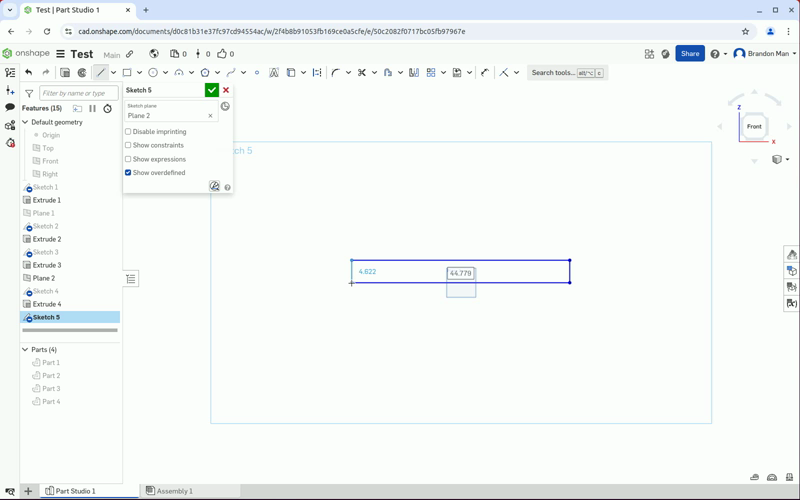
click(351, 282)
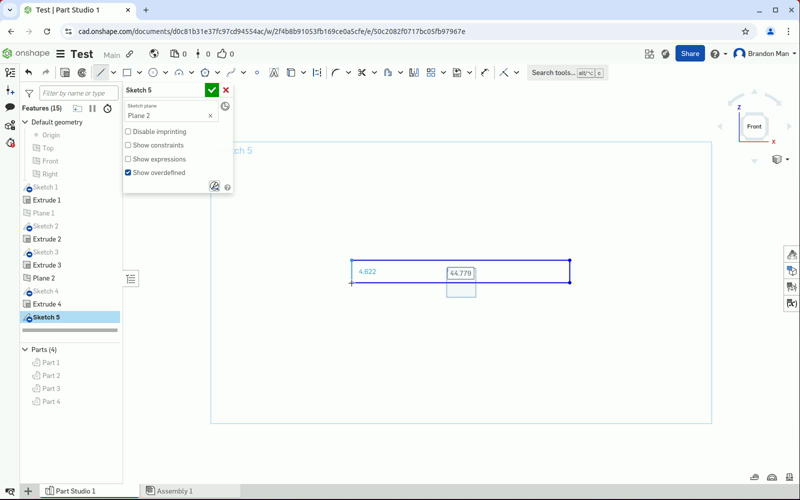
key(esc)
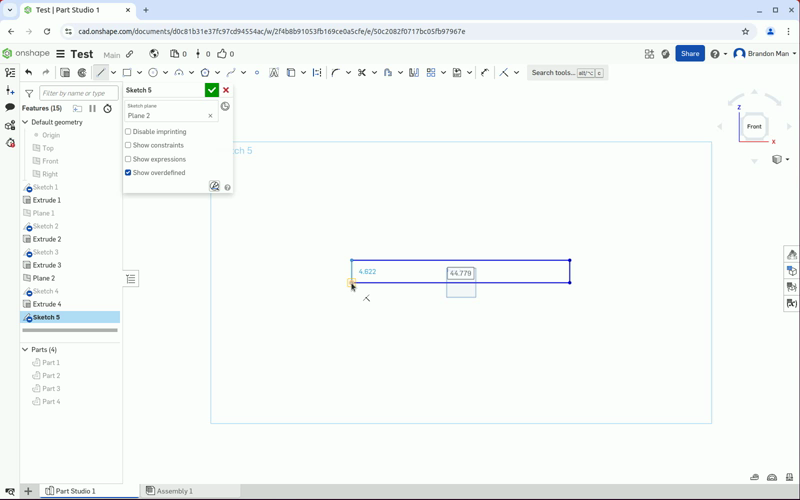
mouse_move(359, 275)
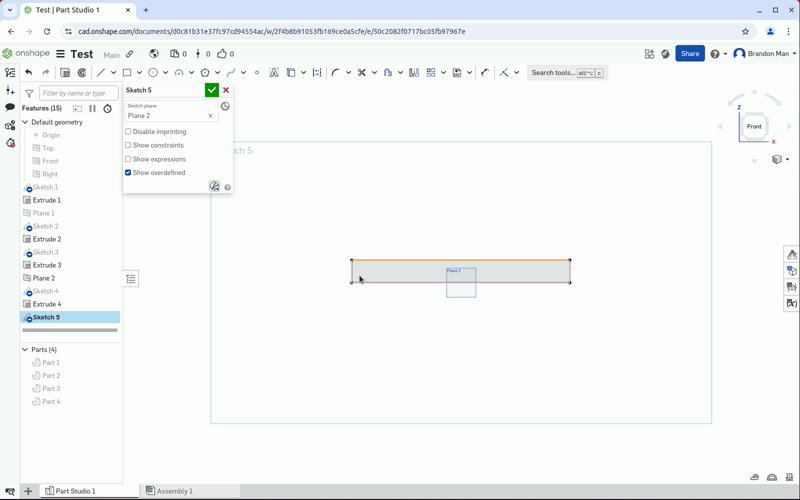
click(359, 275)
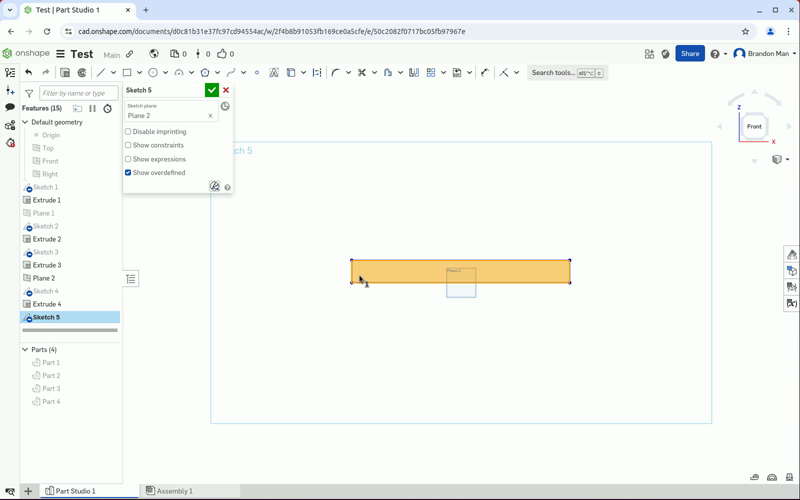
mouse_move(73, 352)
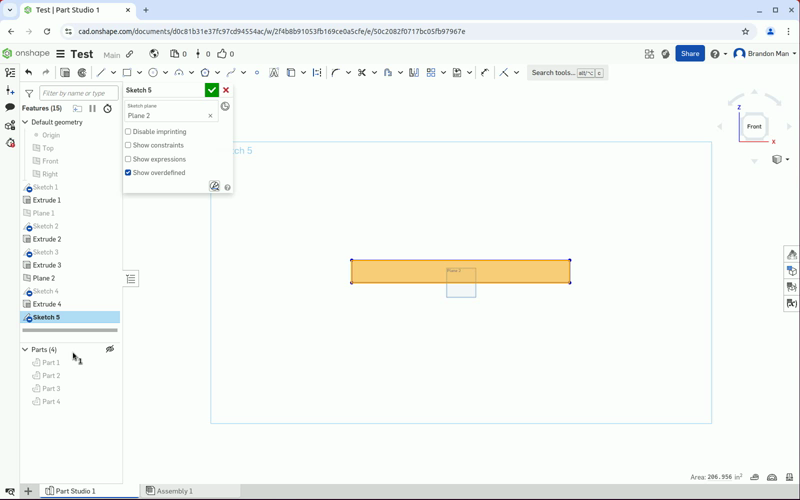
key(shift+y)
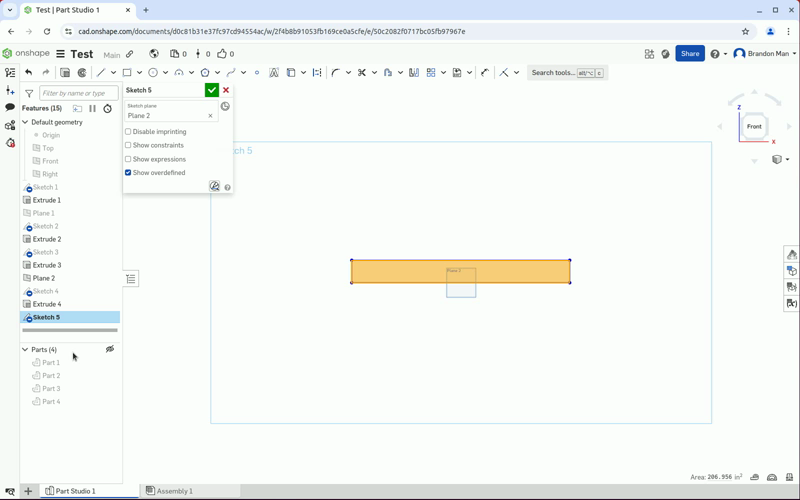
key(shift+e)
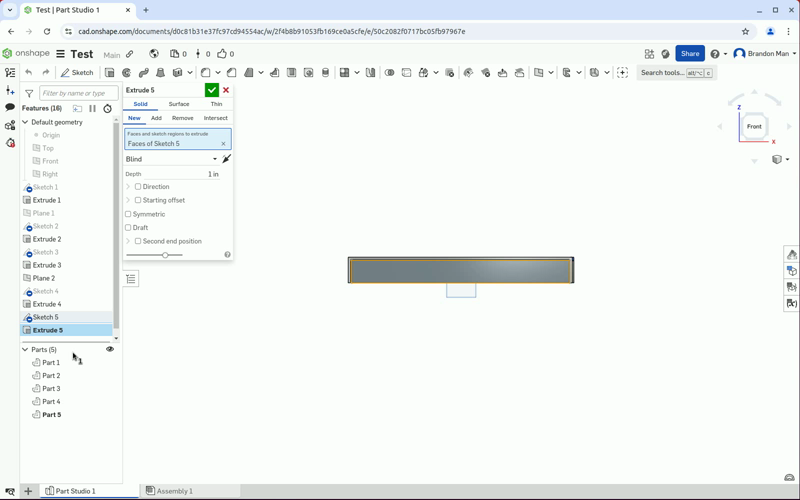
mouse_move(143, 106)
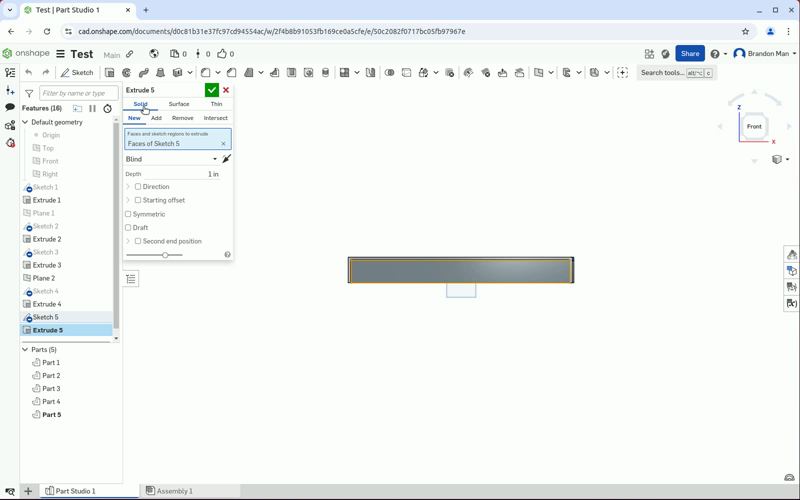
click(143, 106)
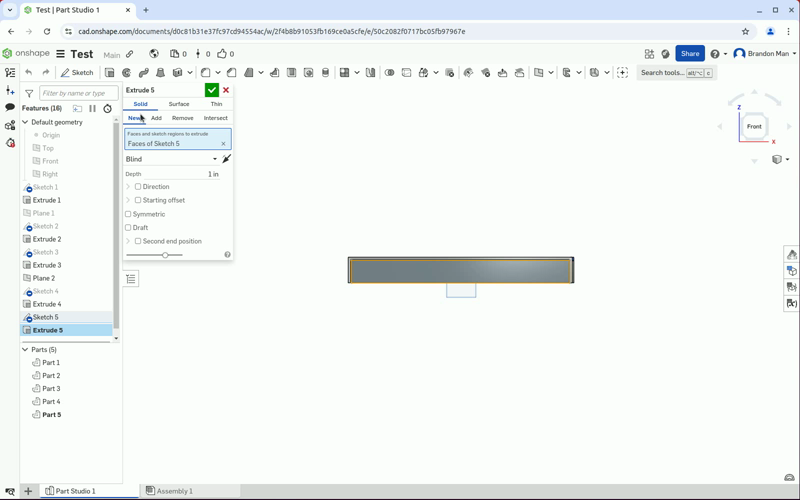
mouse_move(137, 120)
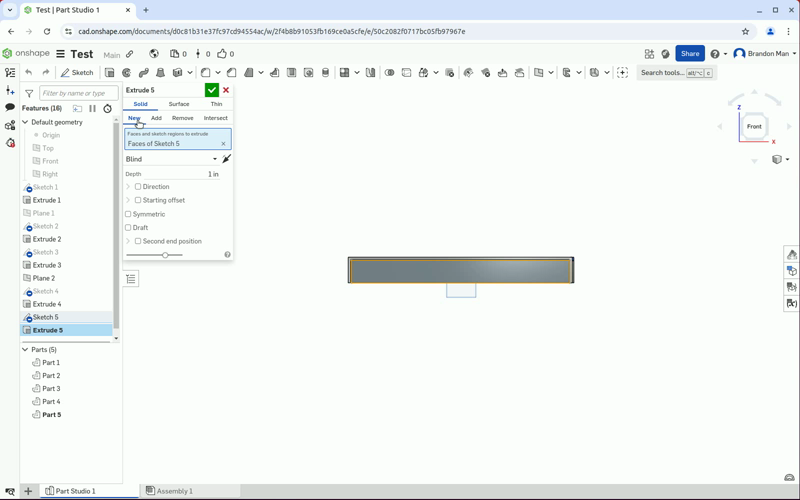
click(137, 120)
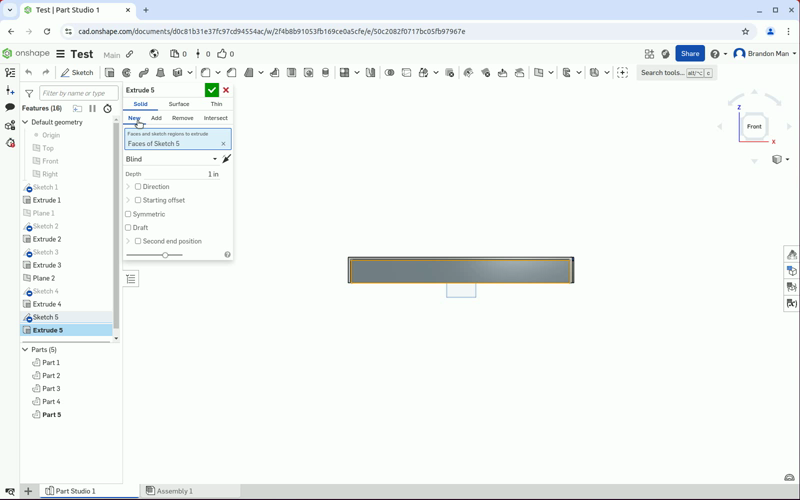
key(tab, 4)
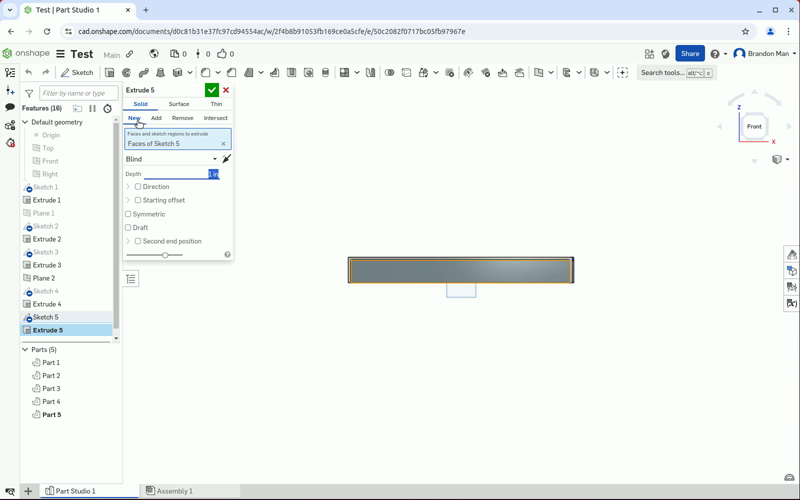
text(0.722)
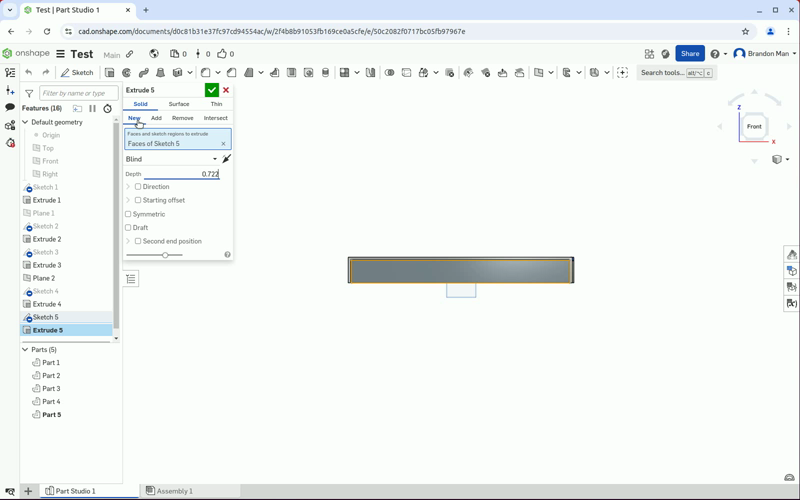
key(enter)
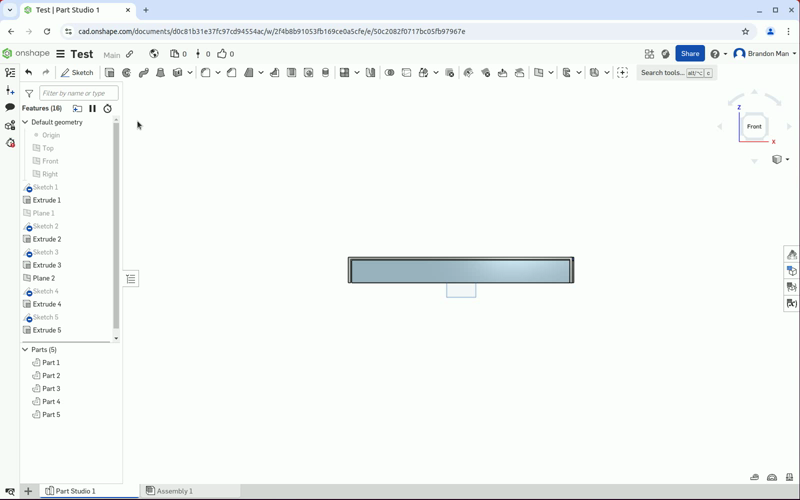
key(shift+h)
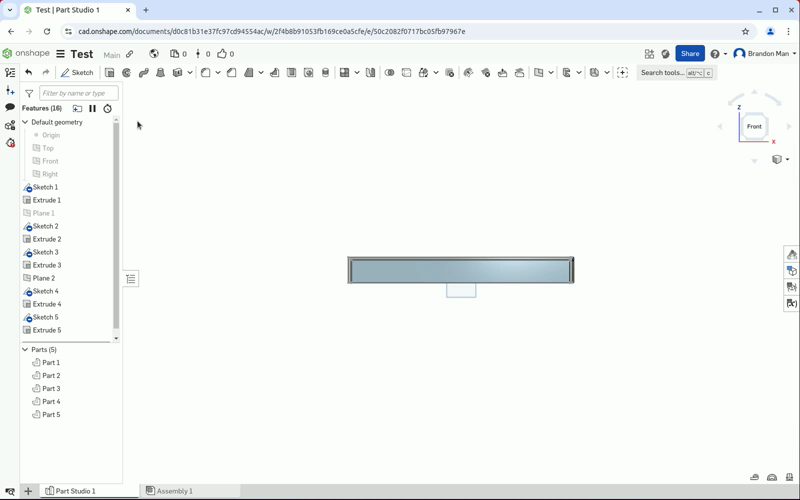
key(shift+h)
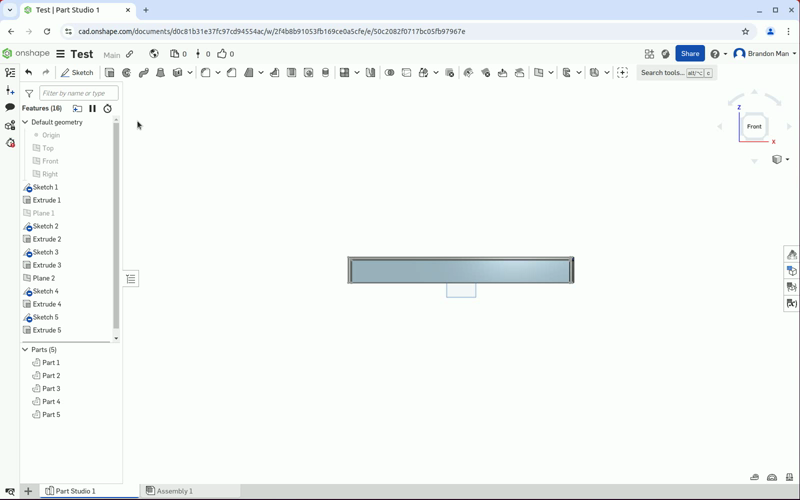
key(shift+7)
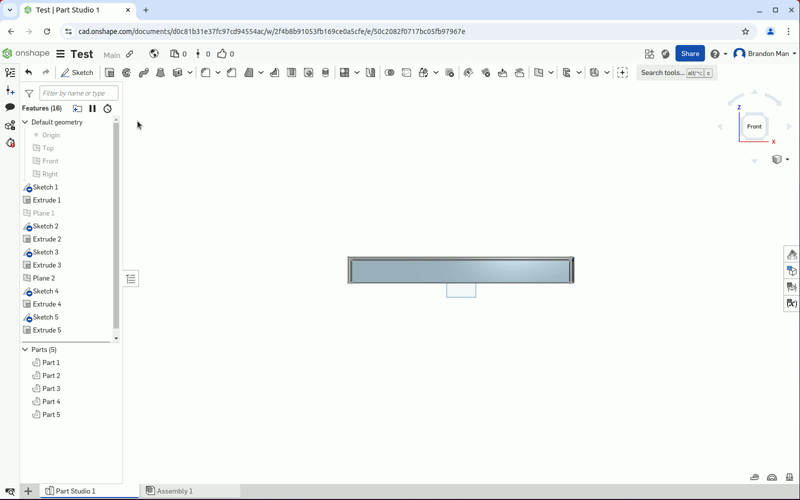
key(left, 2)
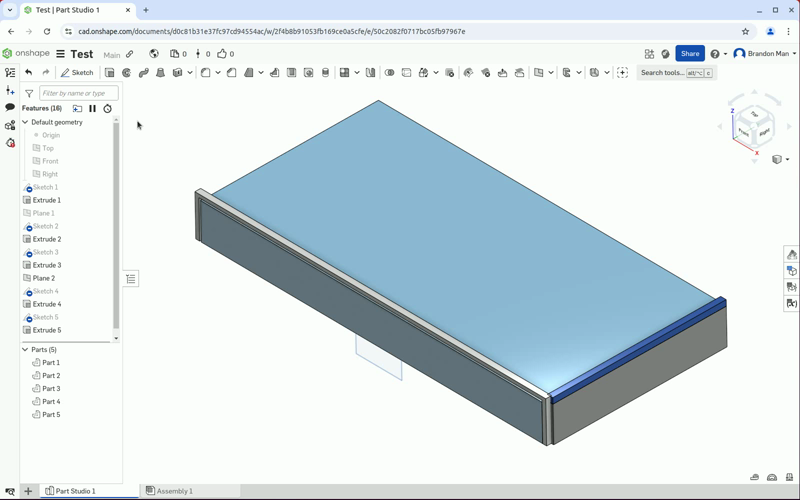
key(down, 2)
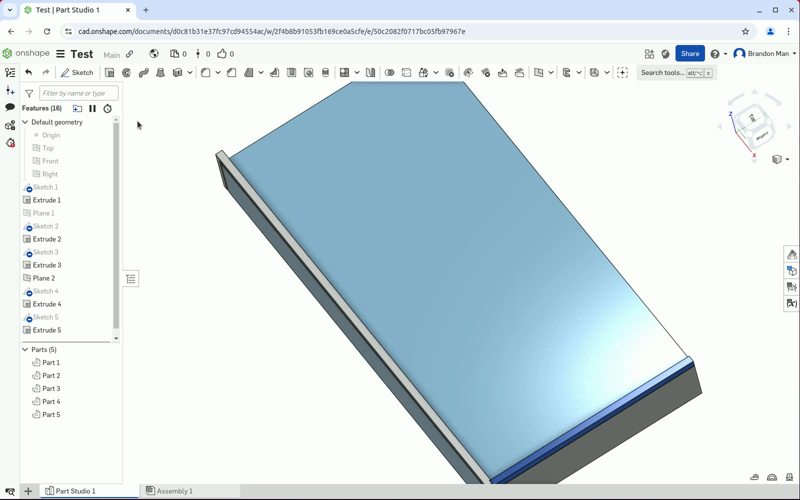
key(up, 2)
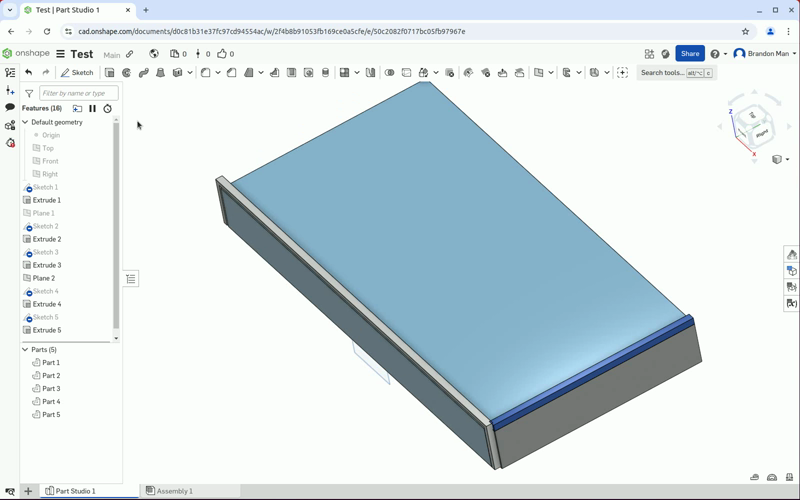
key(right, 2)
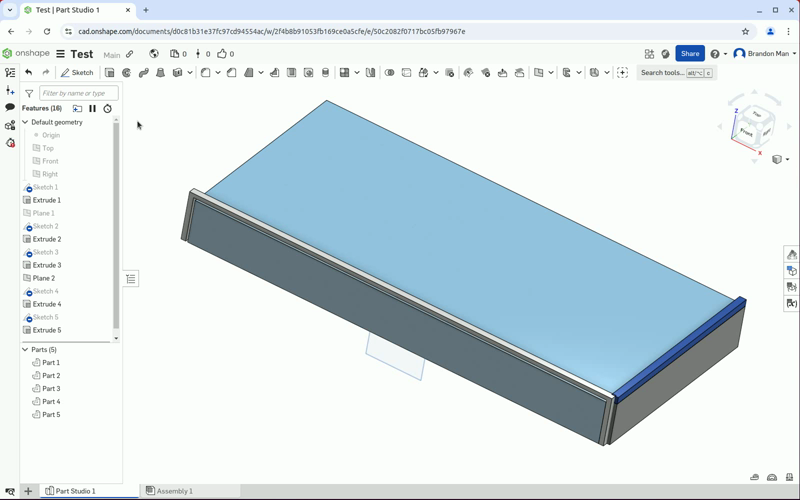
mouse_move(69, 189)
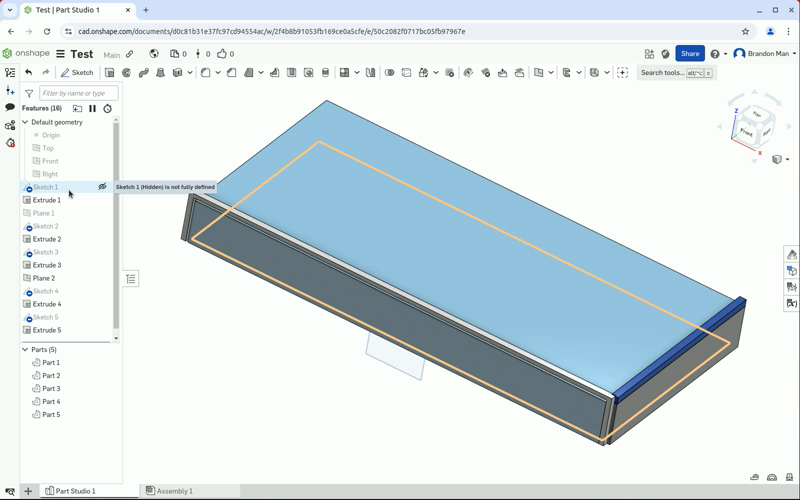
click(69, 189)